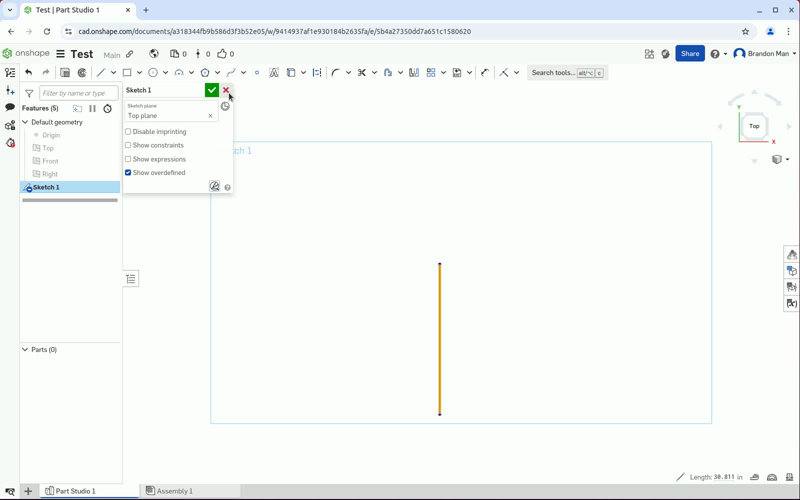
key(shift+h)
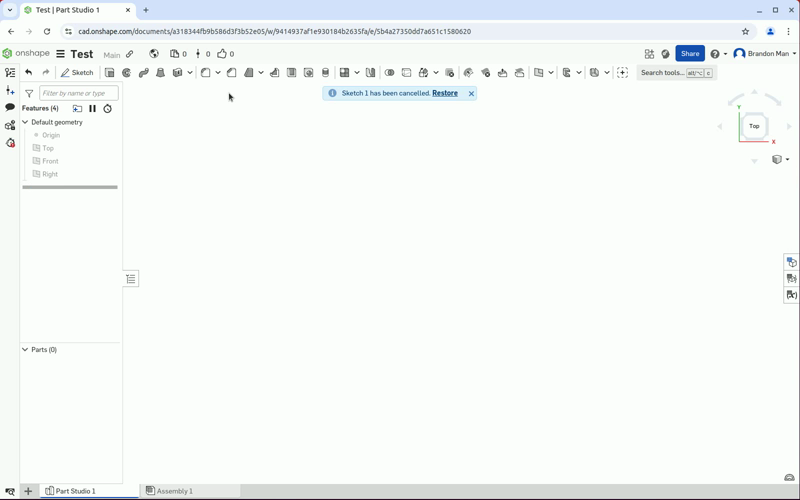
mouse_move(73, 352)
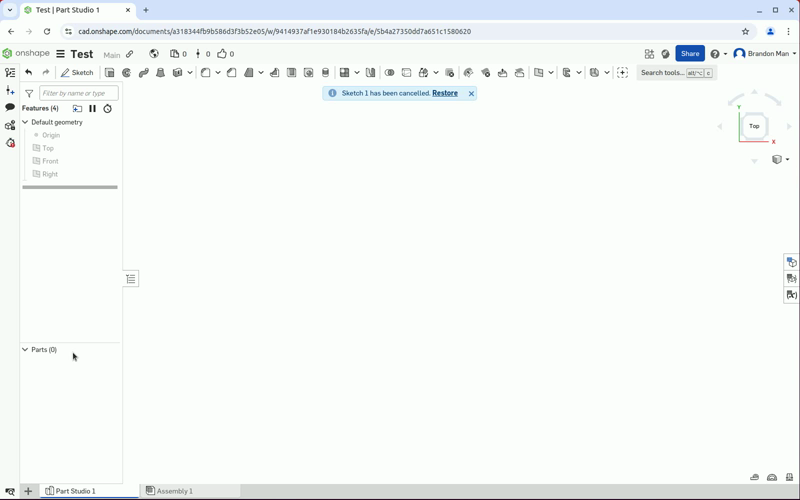
key(y)
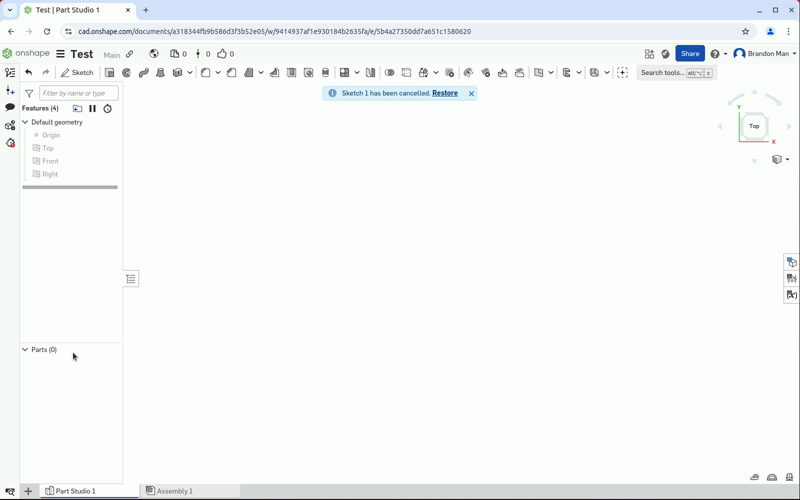
key(shift+p)
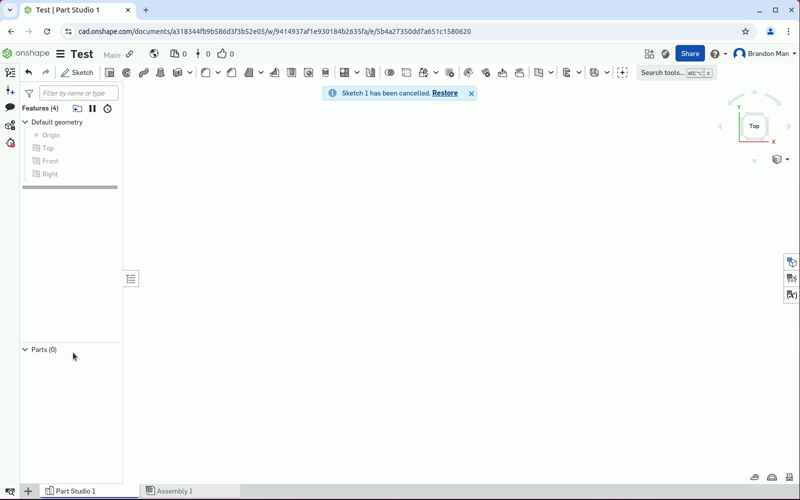
key(space)
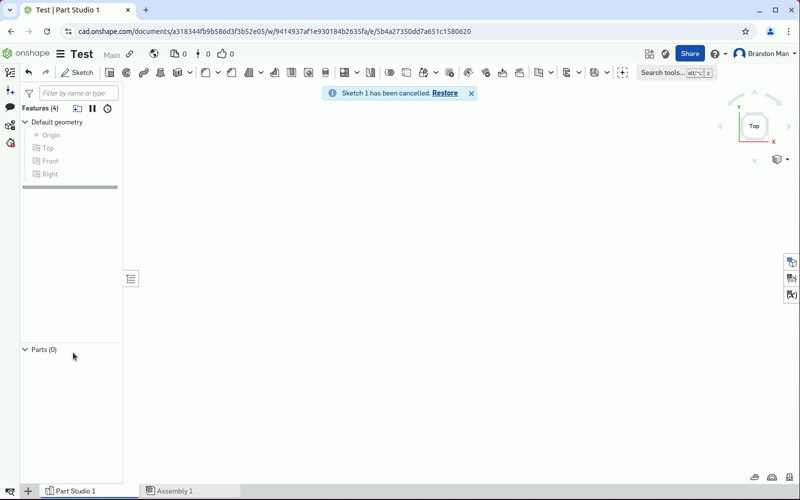
key_down(shift)
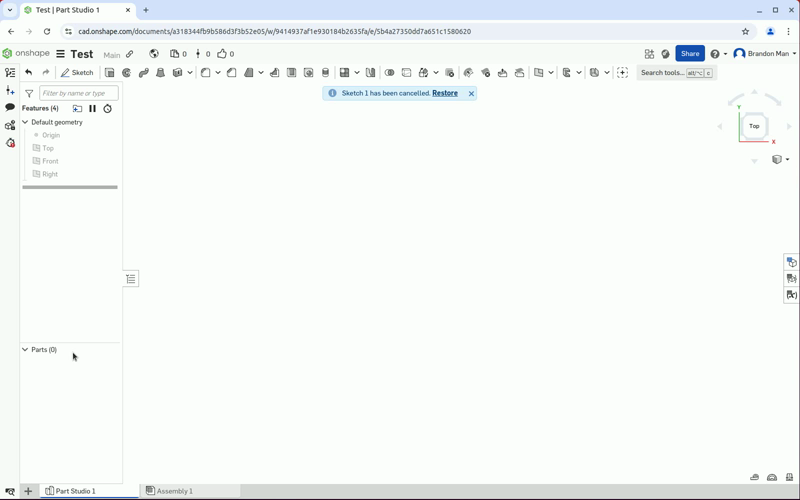
key(up)
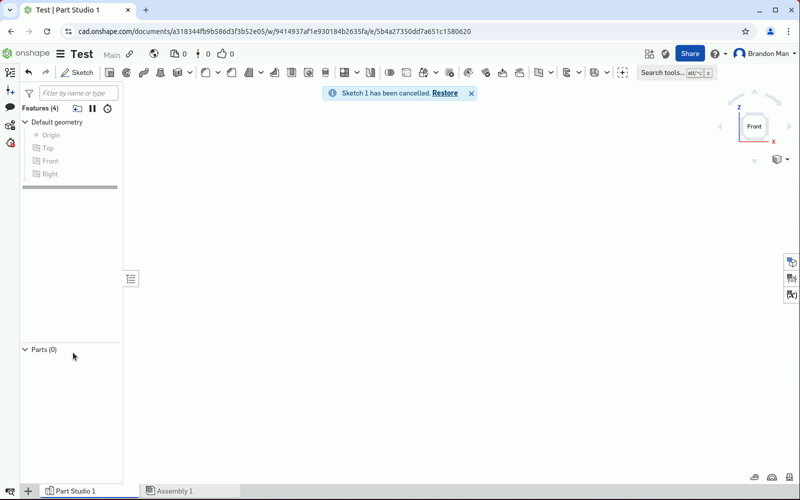
key_up(shift)
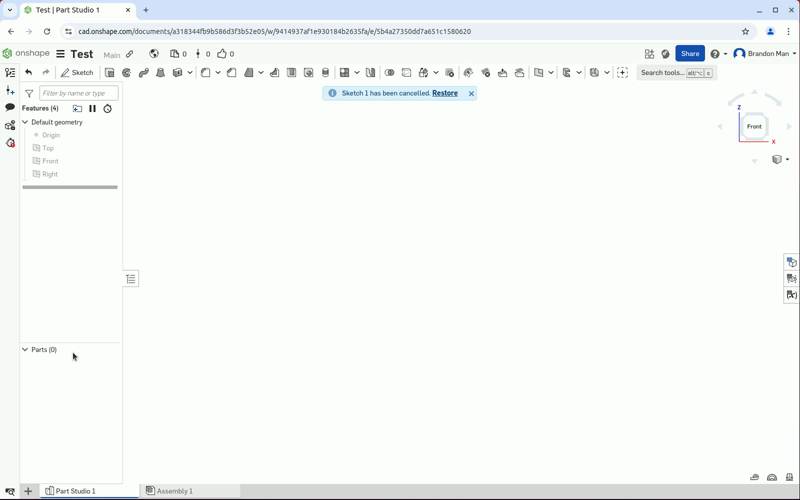
mouse_move(73, 352)
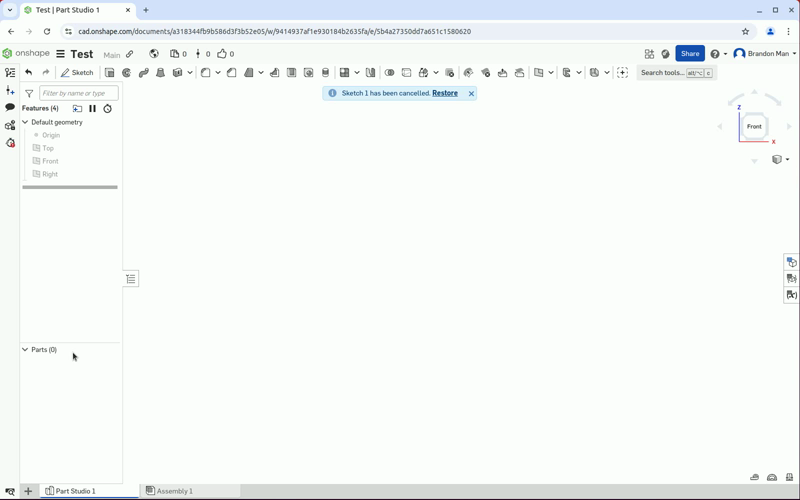
key(shift+y)
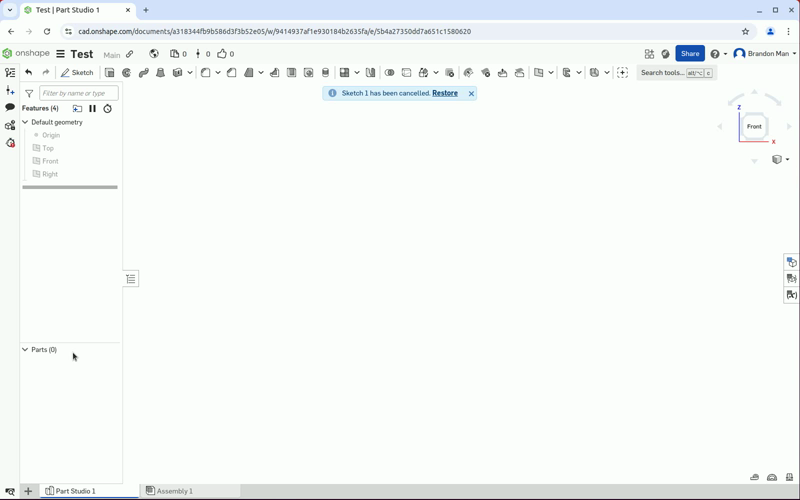
key(shift+s)
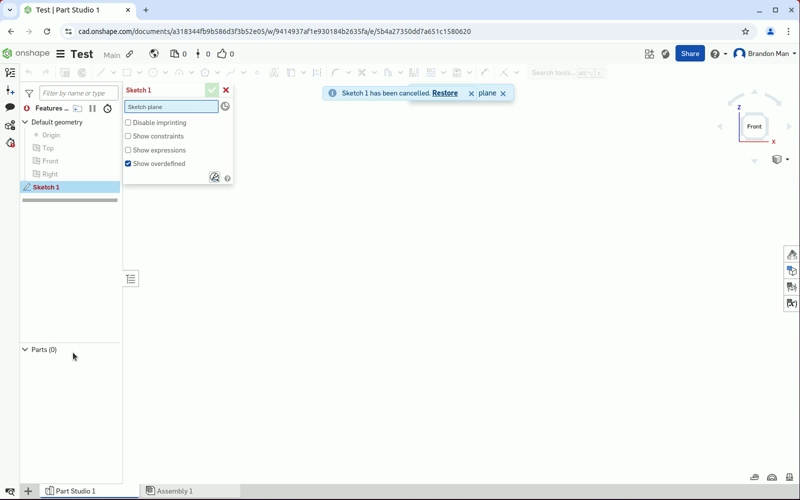
mouse_move(73, 163)
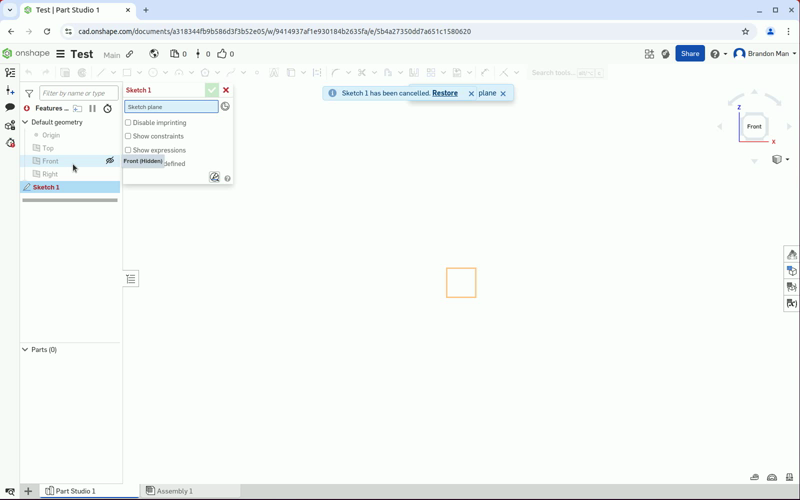
click(73, 163)
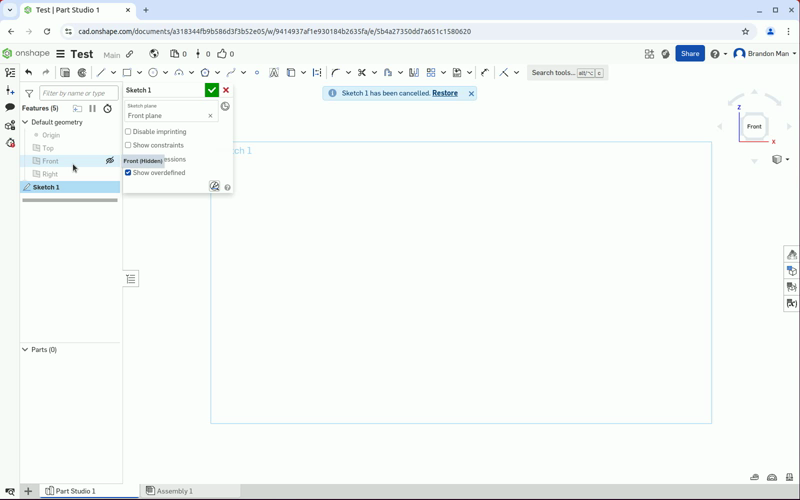
mouse_move(73, 352)
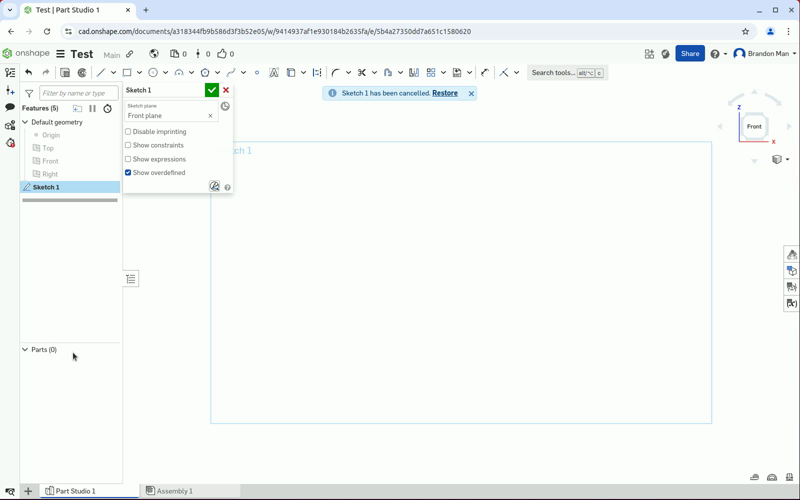
key(y)
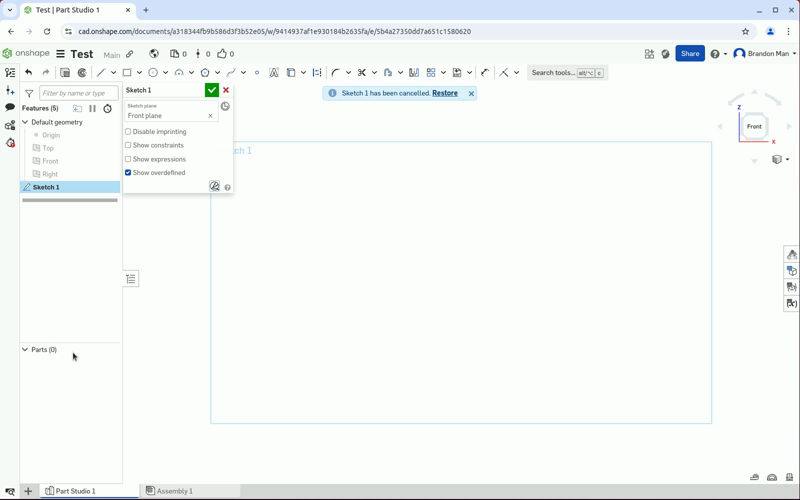
key(c)
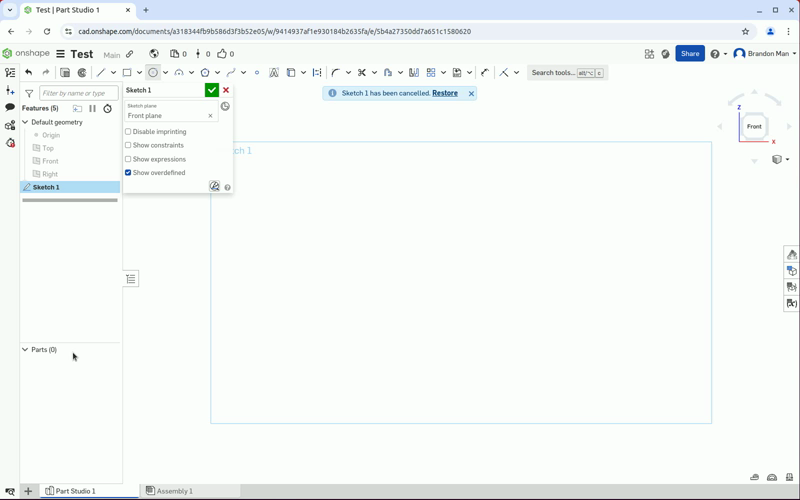
key_down(shift)
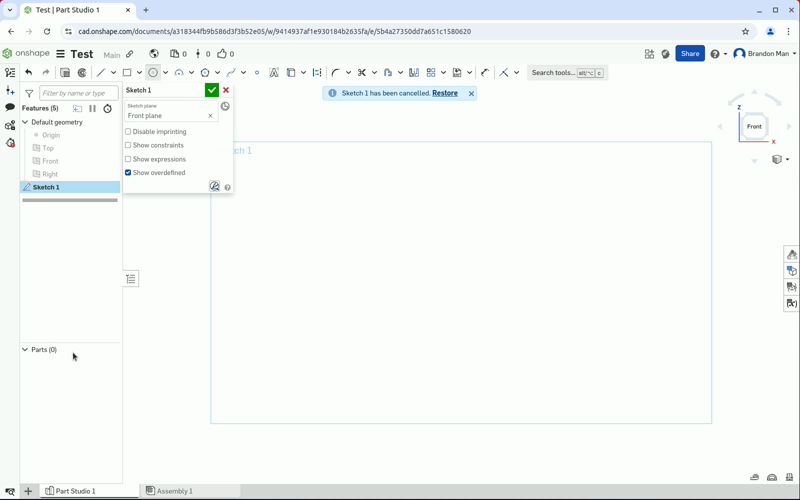
mouse_move(461, 178)
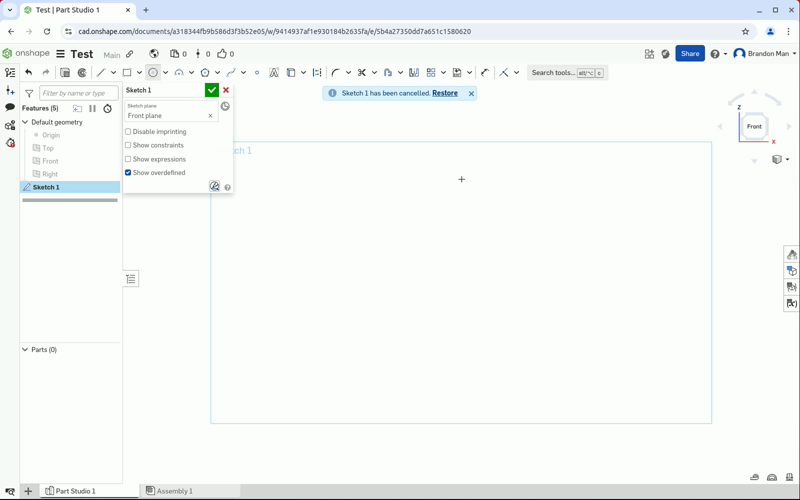
click(461, 178)
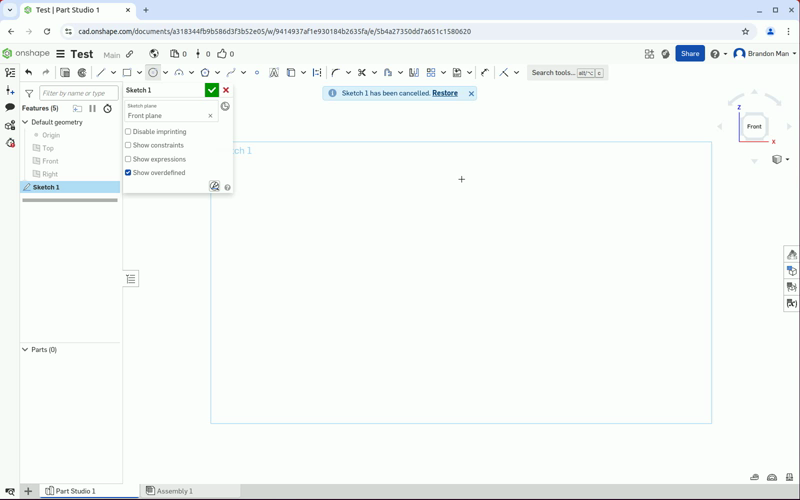
key_up(shift)
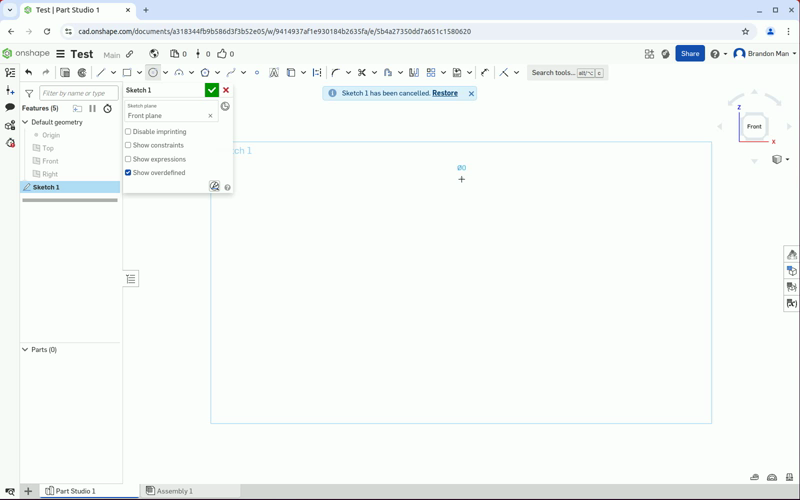
mouse_move(471, 178)
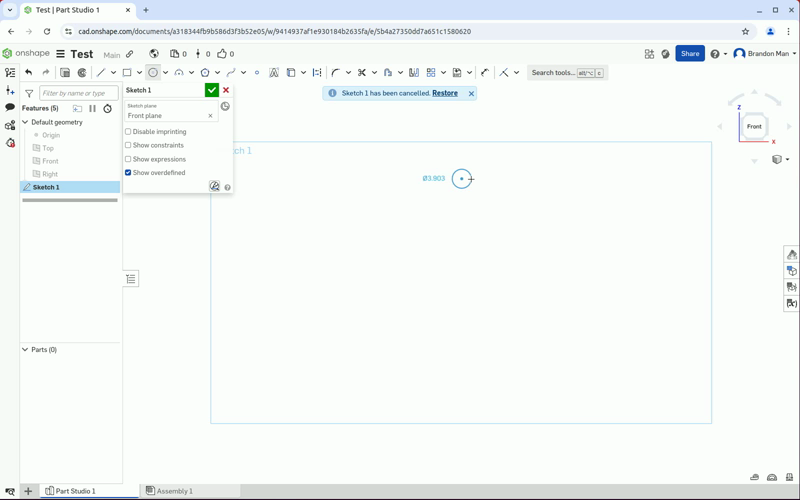
click(471, 178)
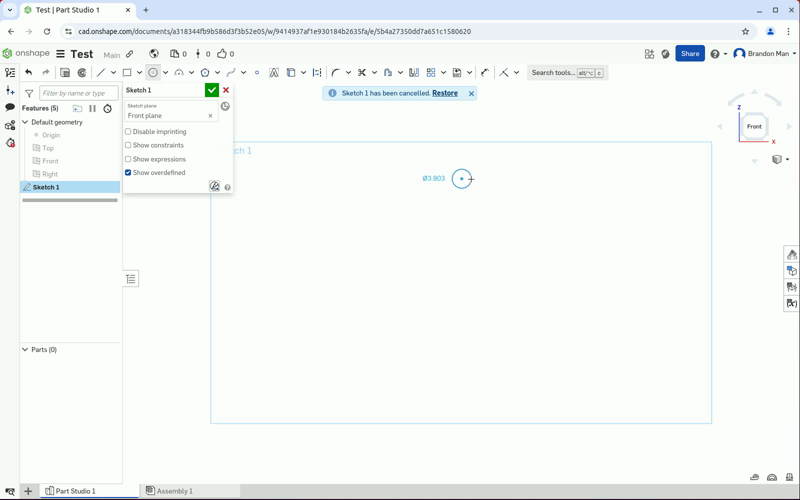
key(esc)
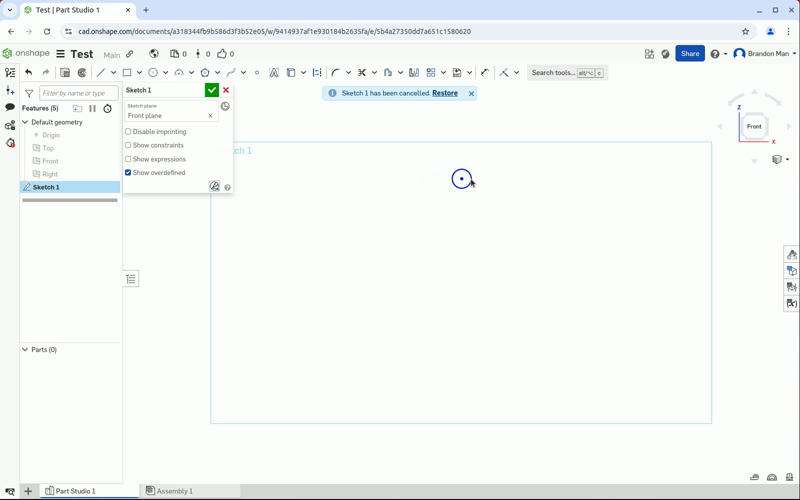
key(c)
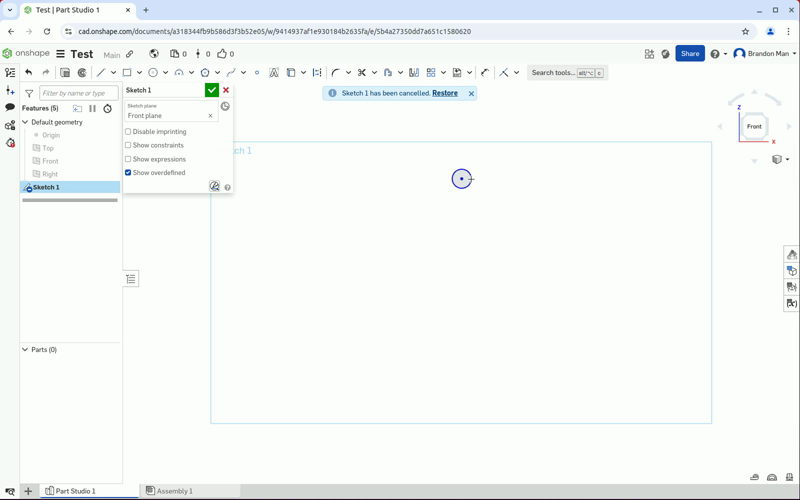
key_down(shift)
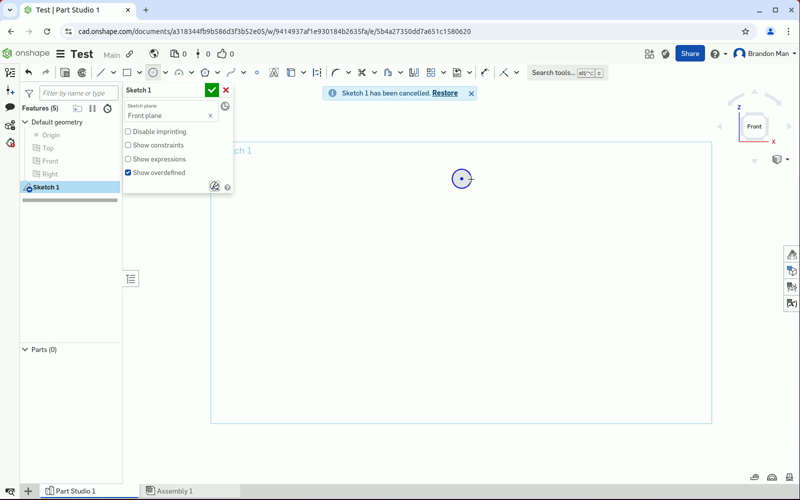
mouse_move(461, 178)
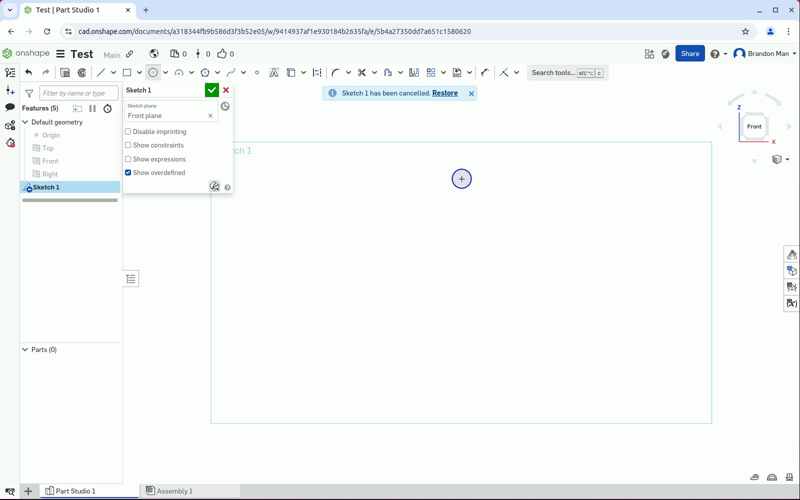
click(461, 178)
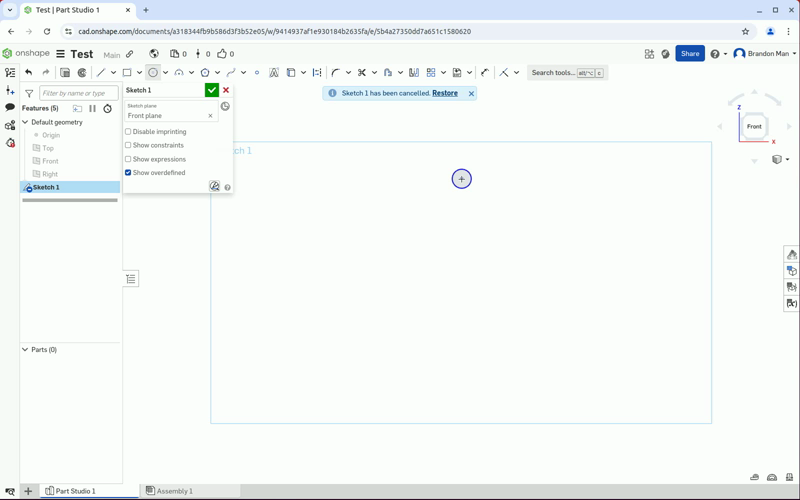
key_up(shift)
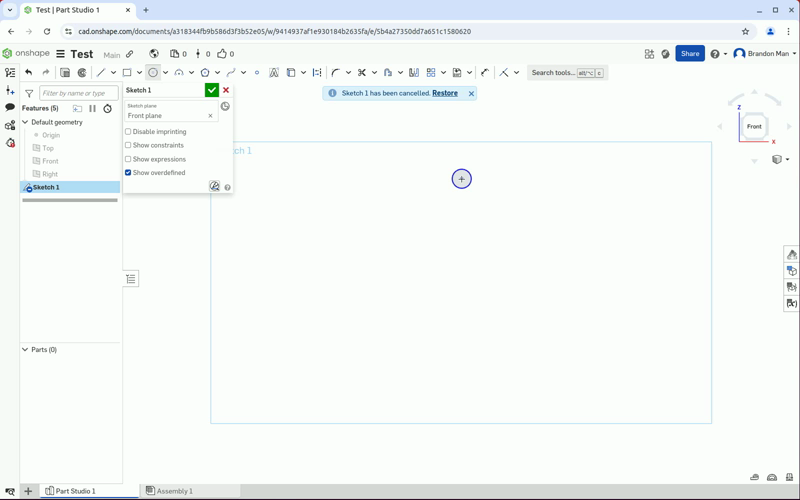
mouse_move(466, 178)
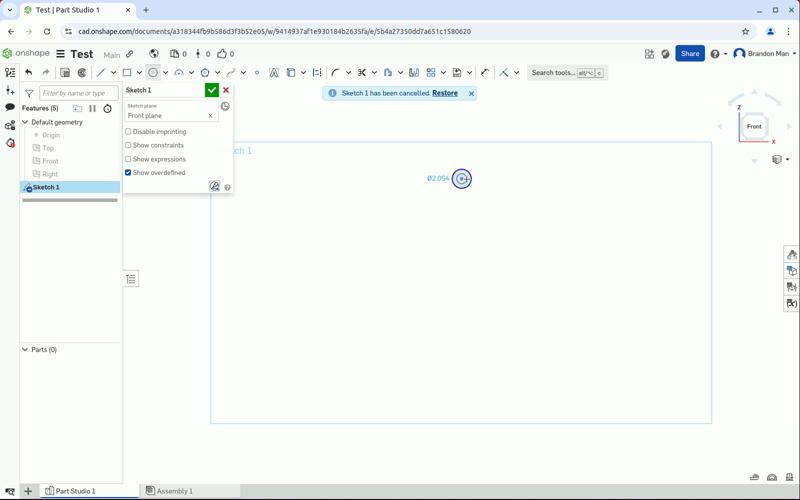
click(466, 178)
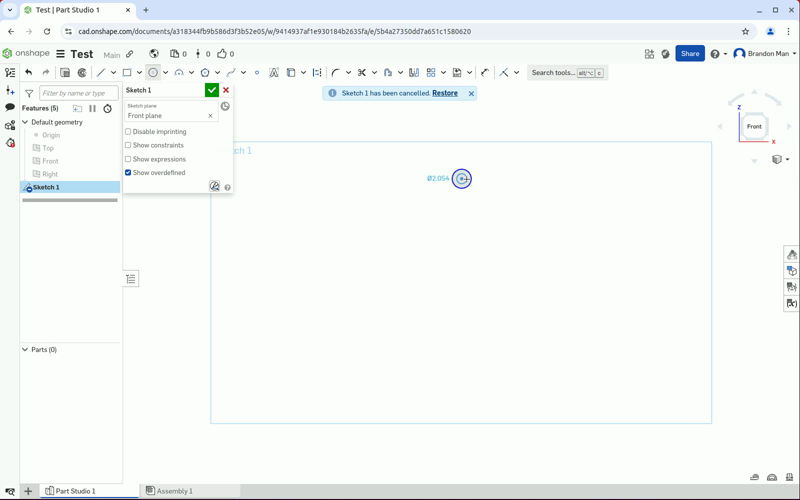
key(esc)
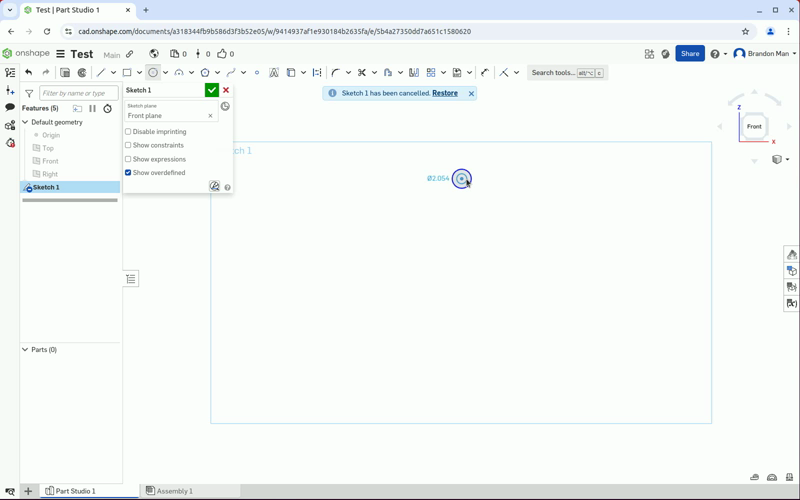
mouse_move(467, 179)
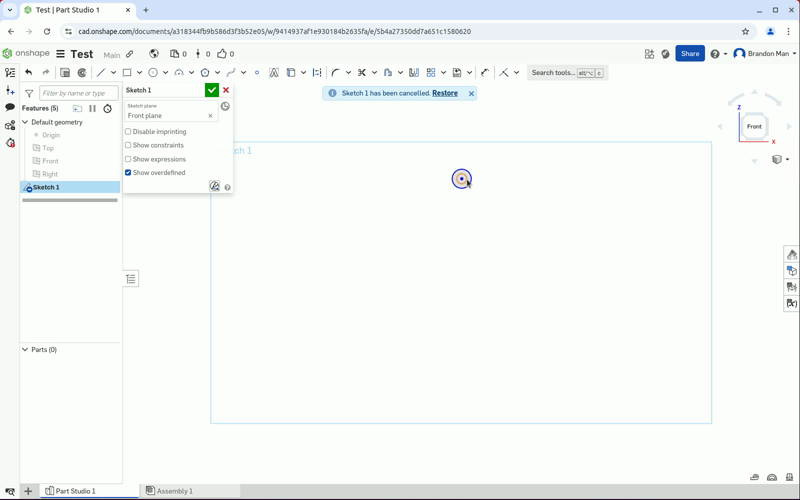
scroll(6)
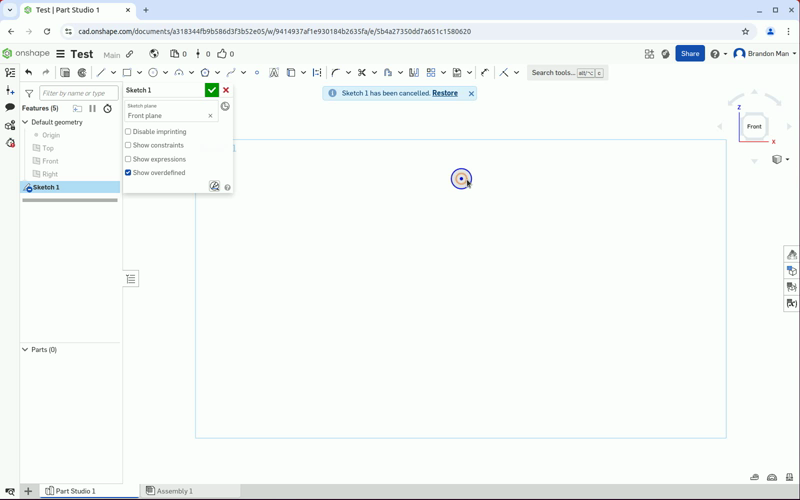
scroll(6)
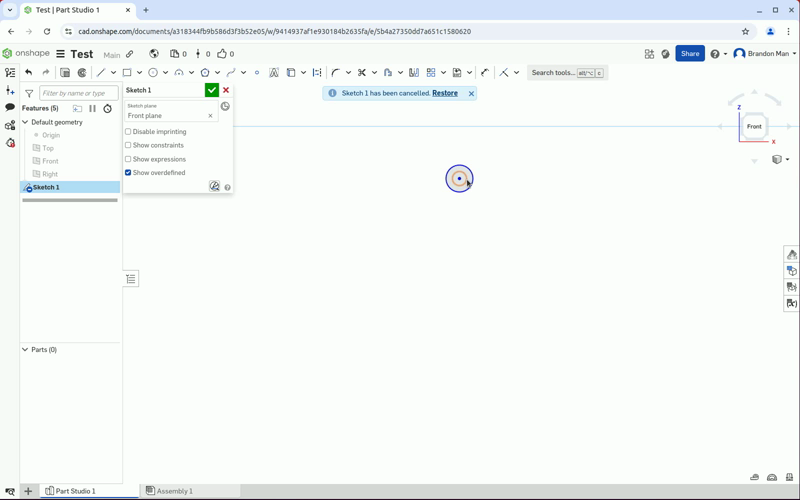
scroll(6)
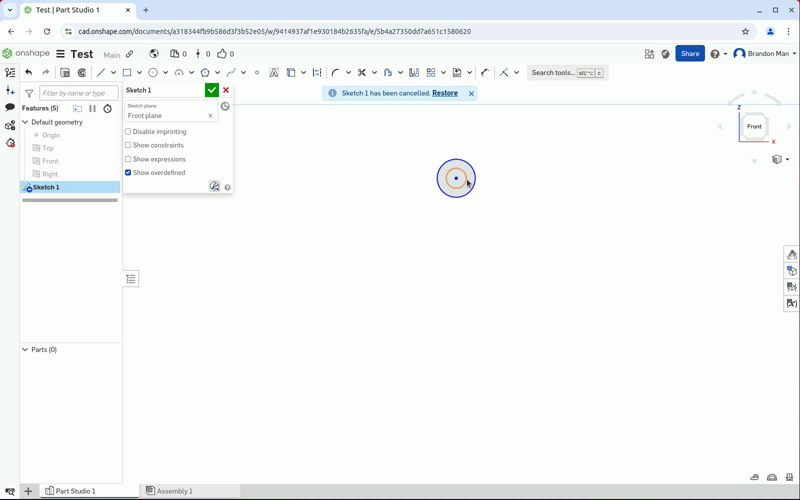
scroll(6)
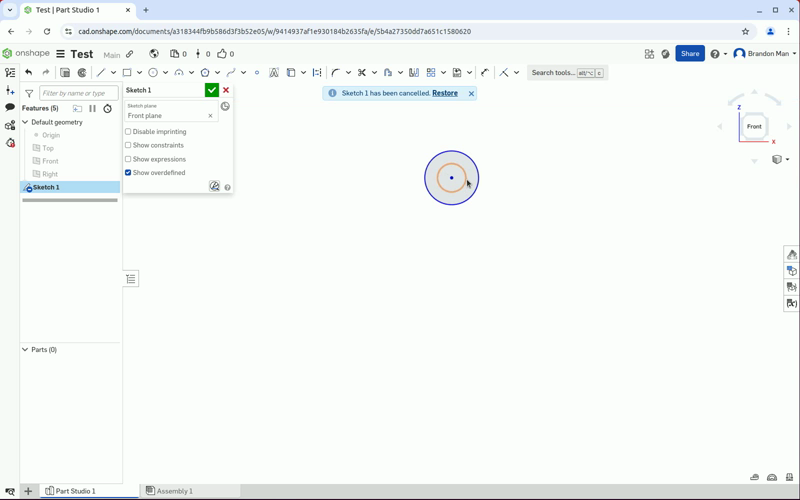
scroll(6)
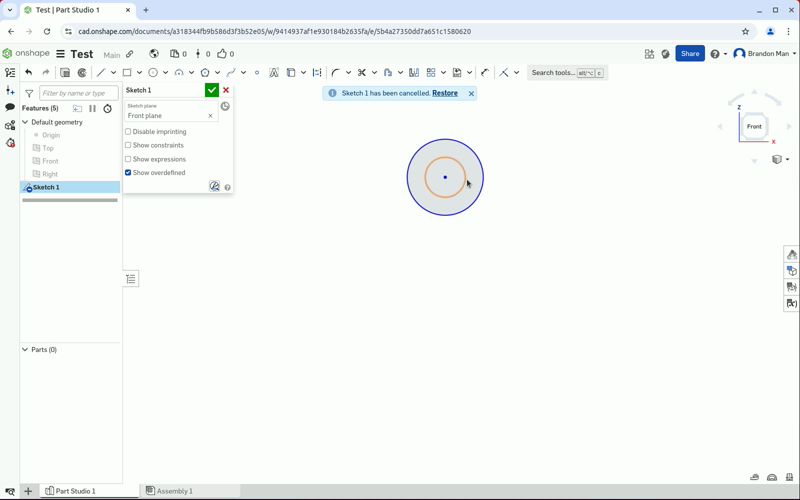
scroll(6)
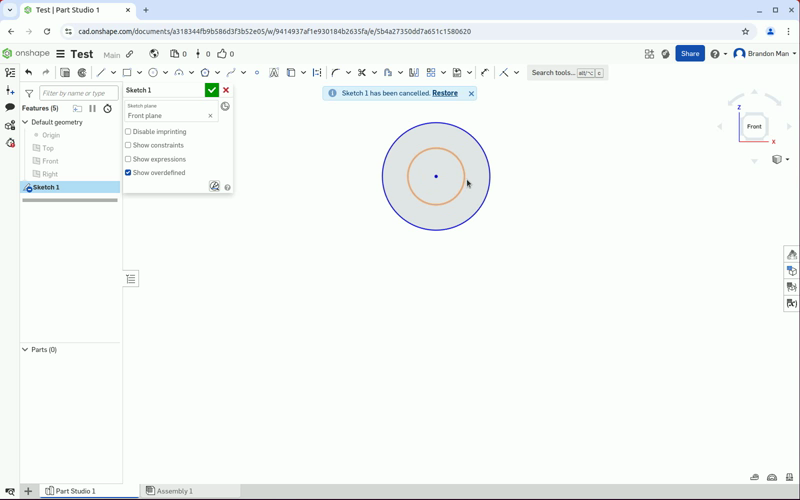
scroll(6)
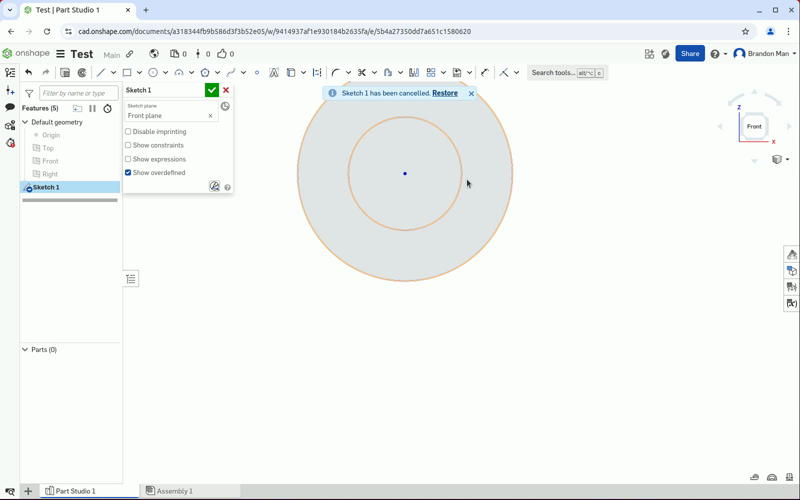
click(467, 179)
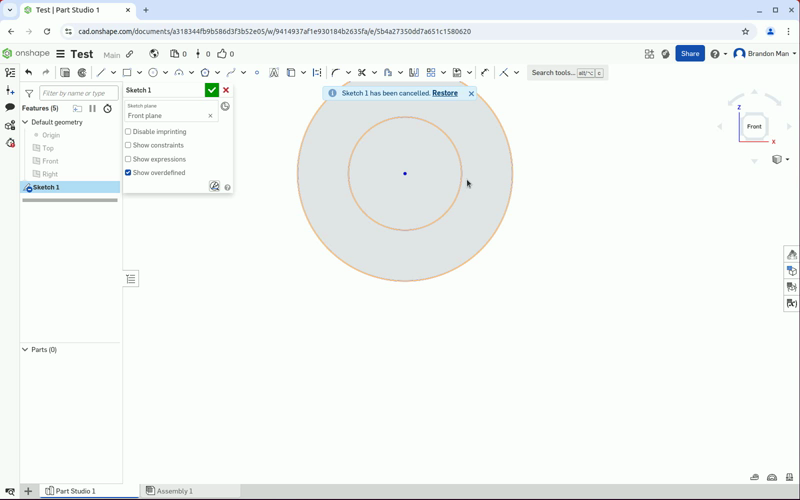
scroll(-6)
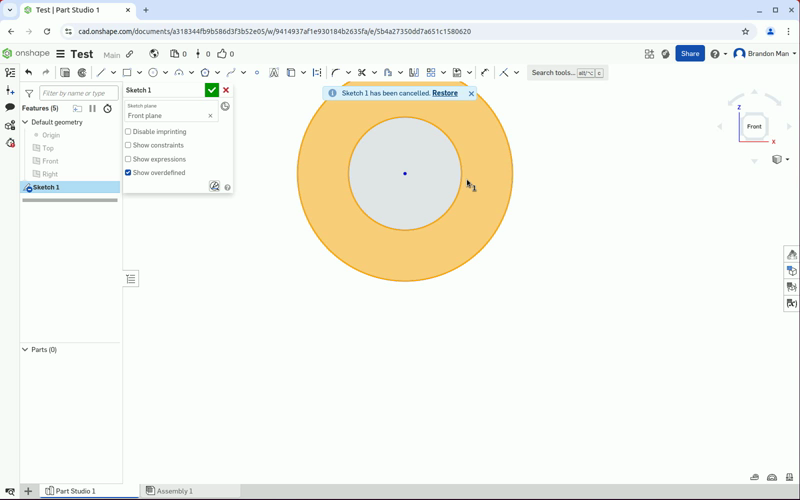
scroll(-6)
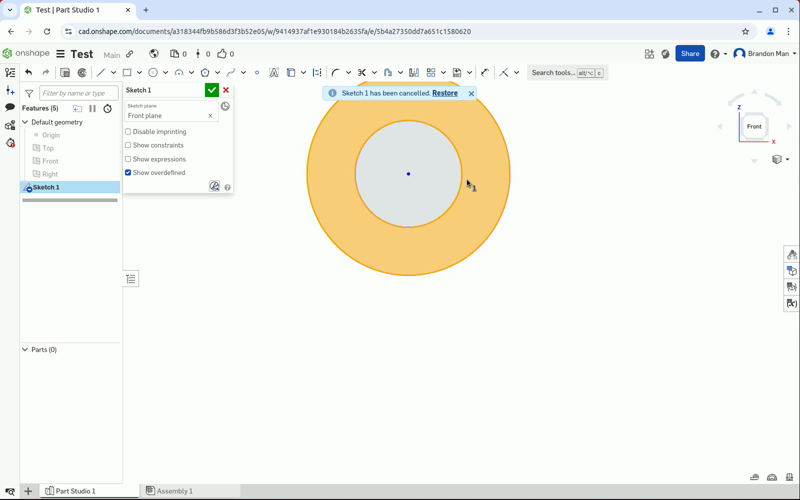
scroll(-6)
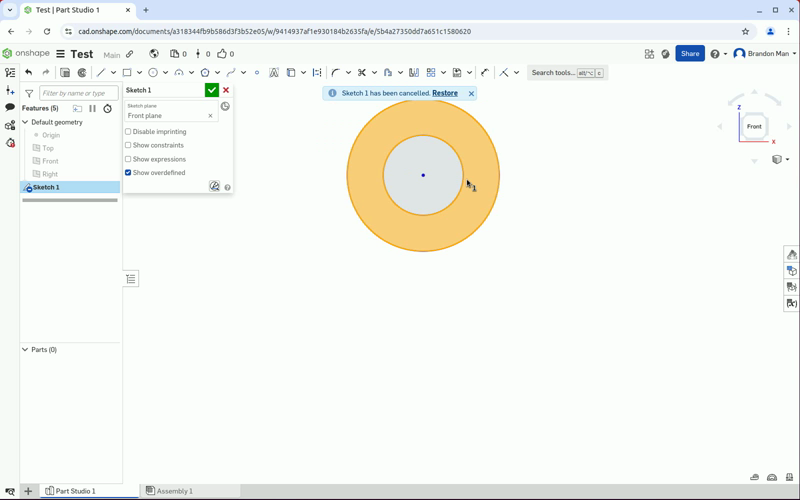
scroll(-6)
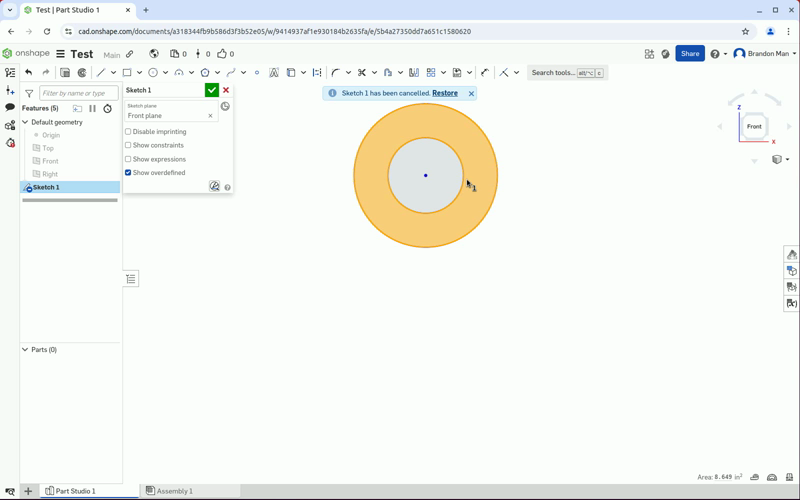
scroll(-6)
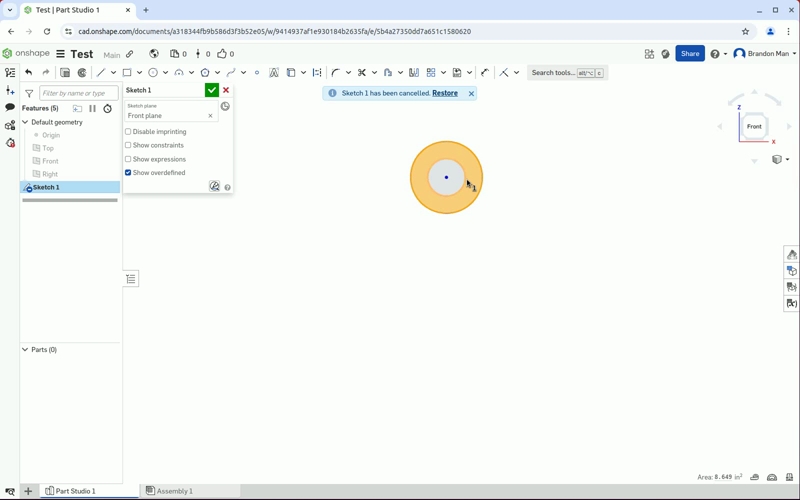
scroll(-6)
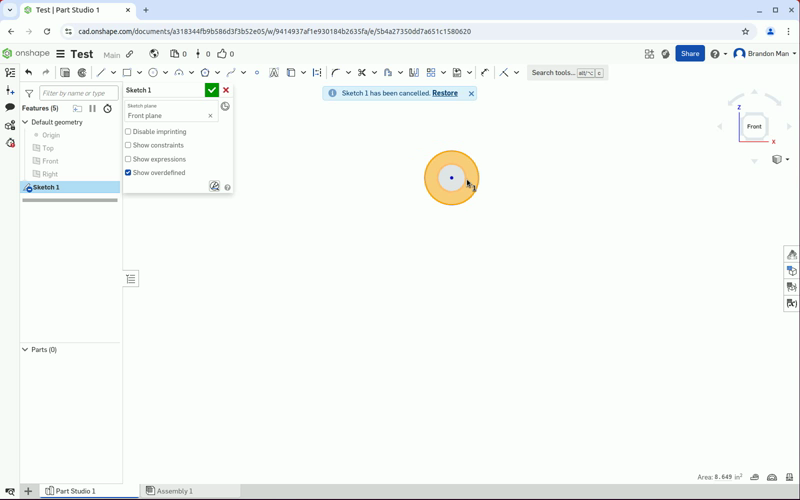
scroll(-6)
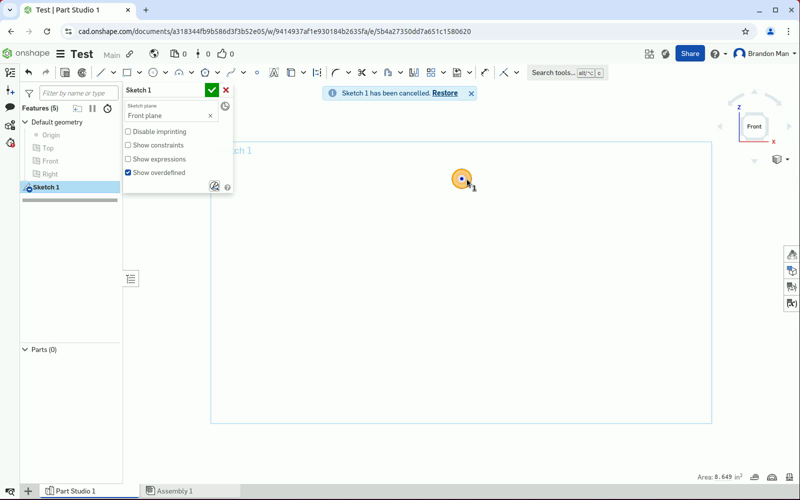
mouse_move(73, 352)
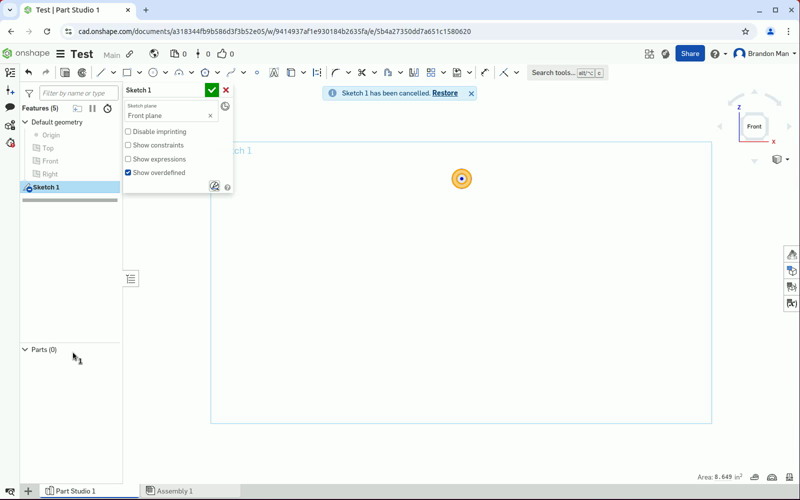
key(shift+y)
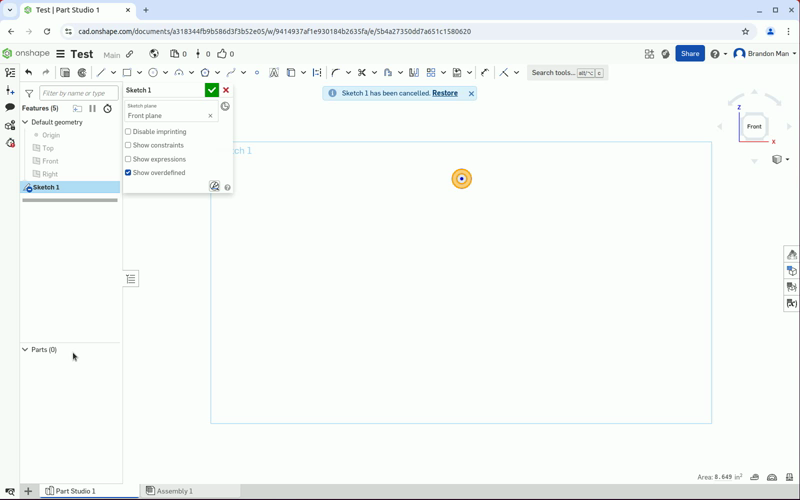
key(shift+e)
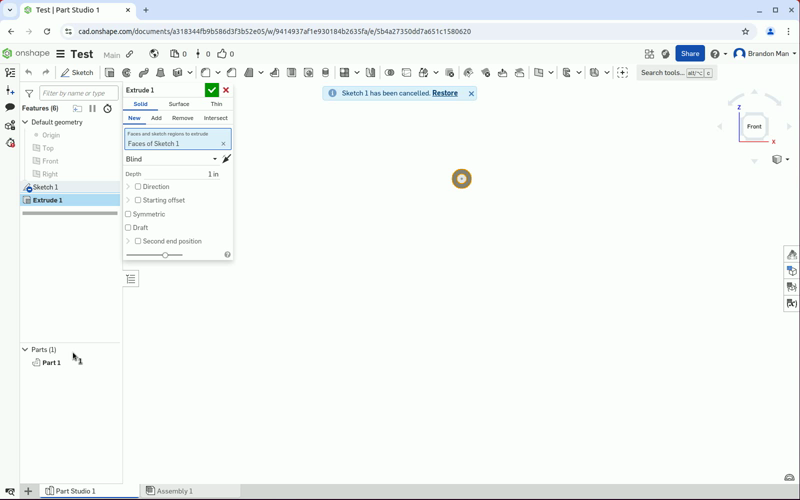
mouse_move(143, 106)
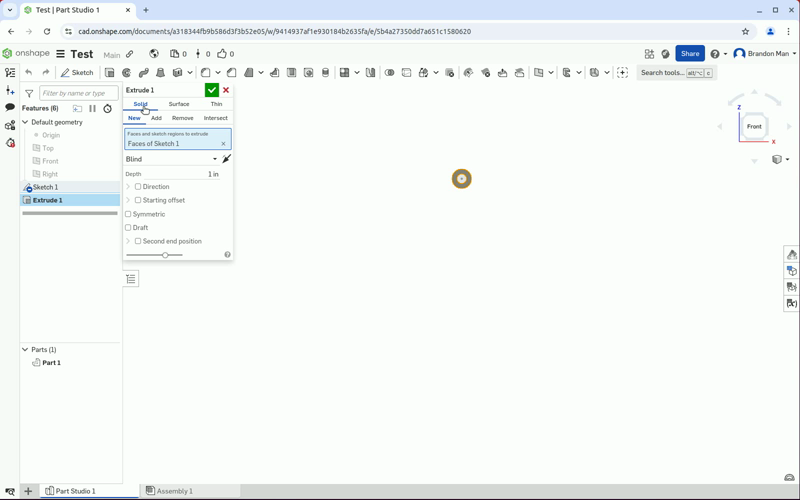
click(143, 106)
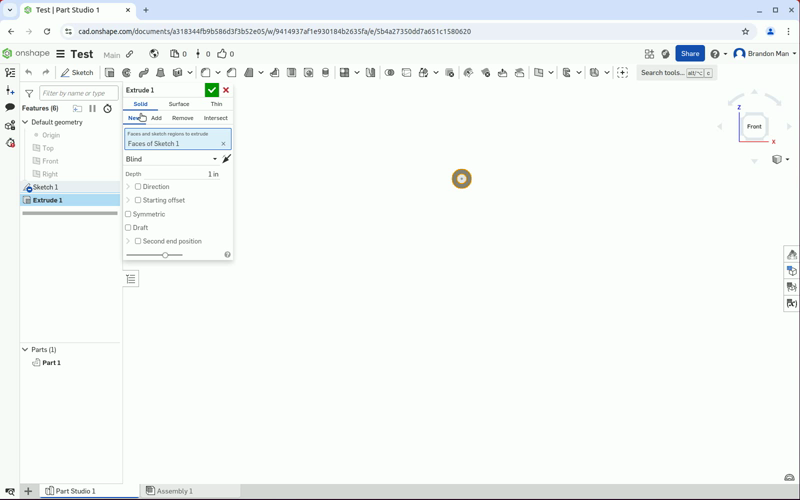
mouse_move(137, 120)
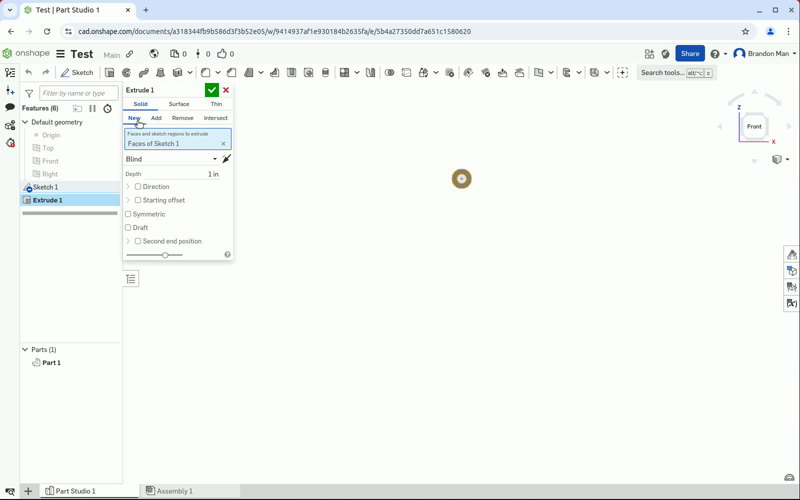
click(137, 120)
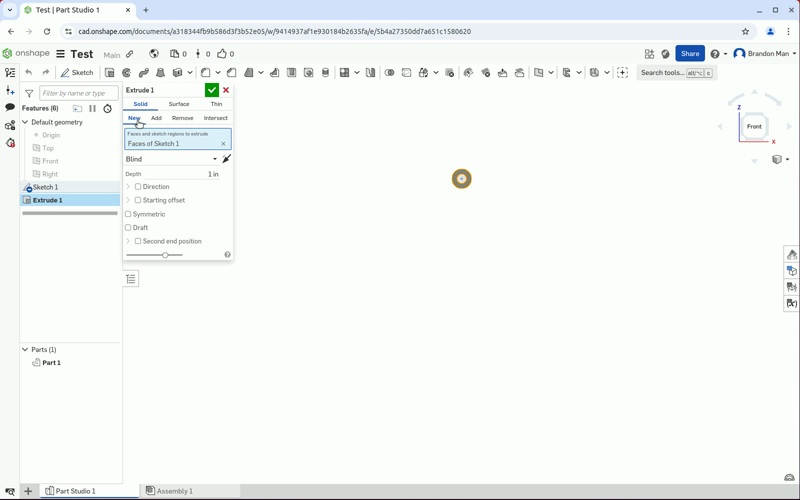
key(tab, 4)
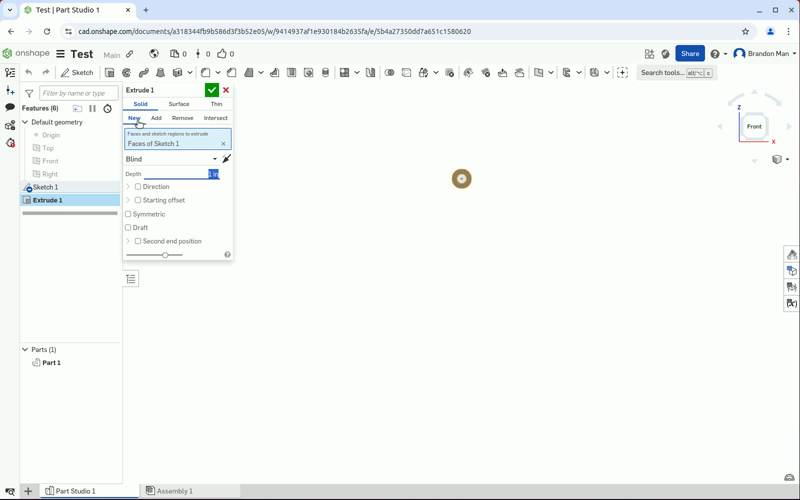
text(0.481)
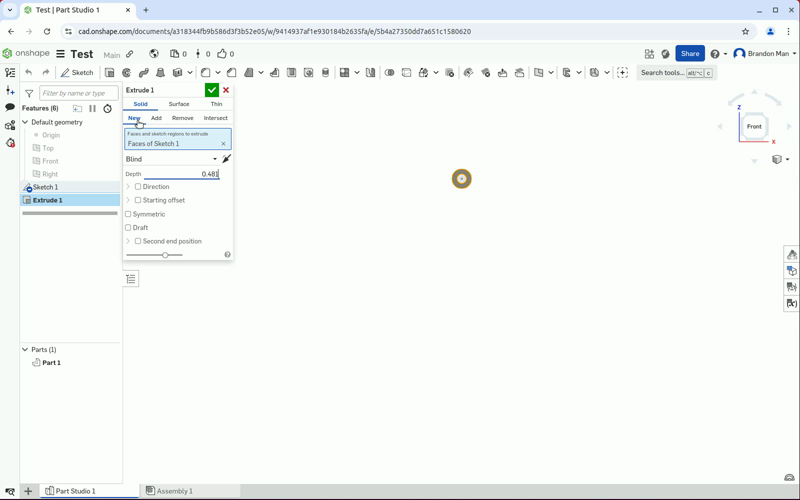
key(enter)
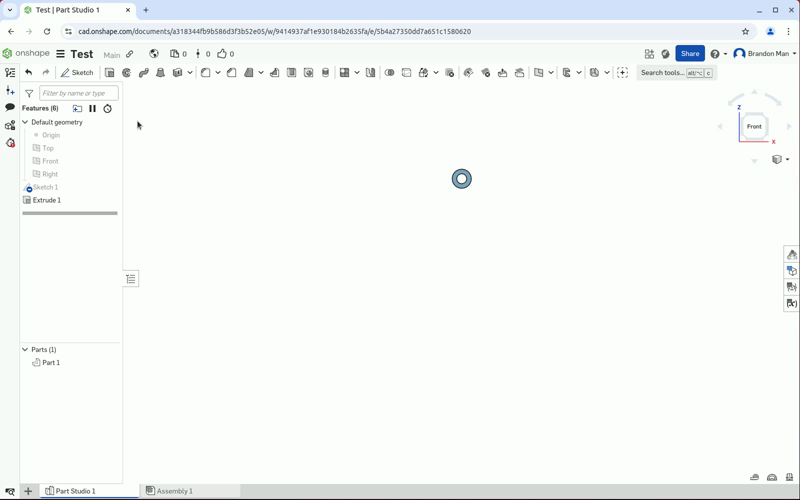
key(shift+h)
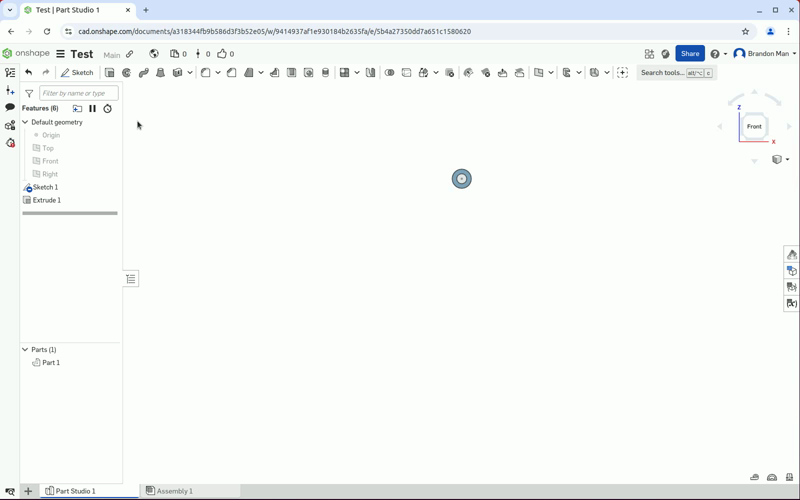
key(shift+h)
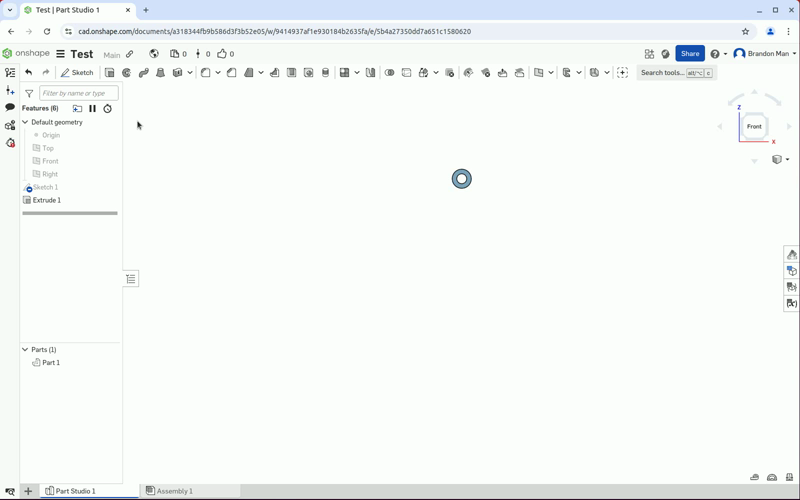
mouse_move(73, 189)
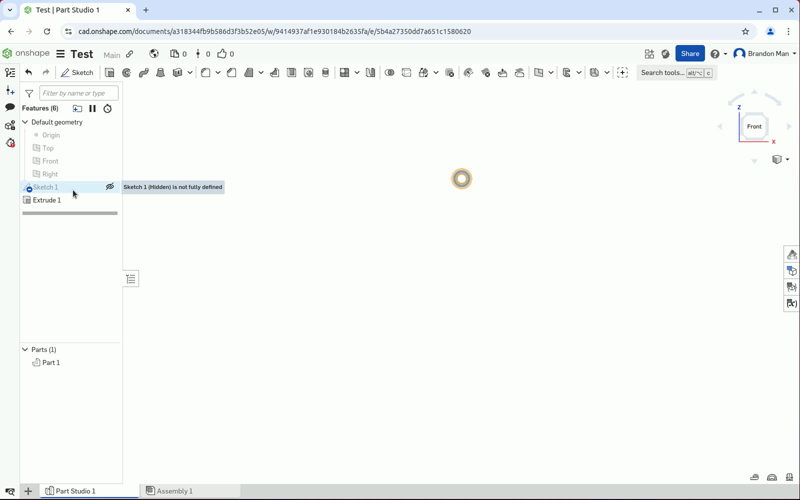
click(73, 189)
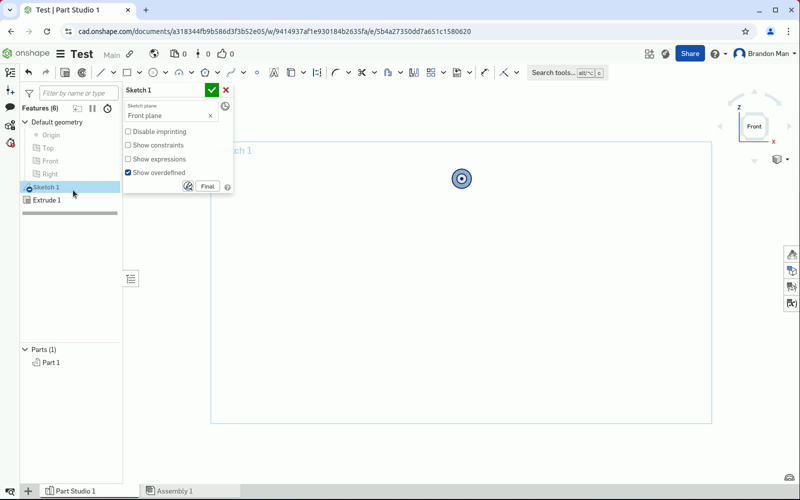
mouse_move(229, 92)
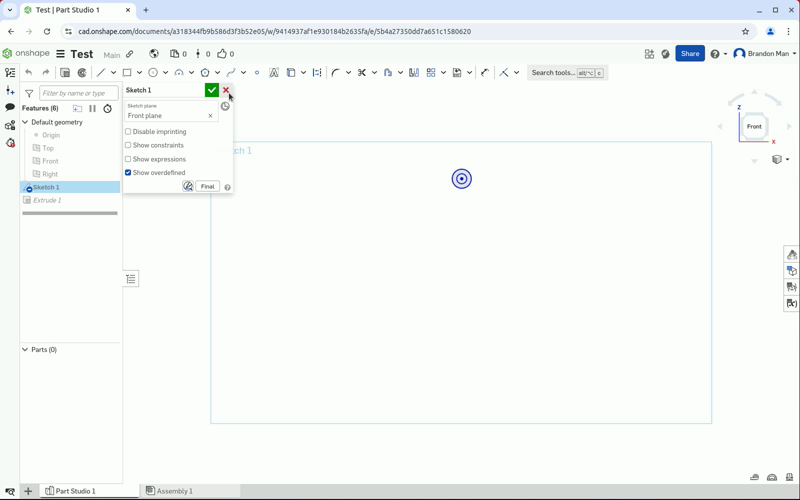
click(229, 92)
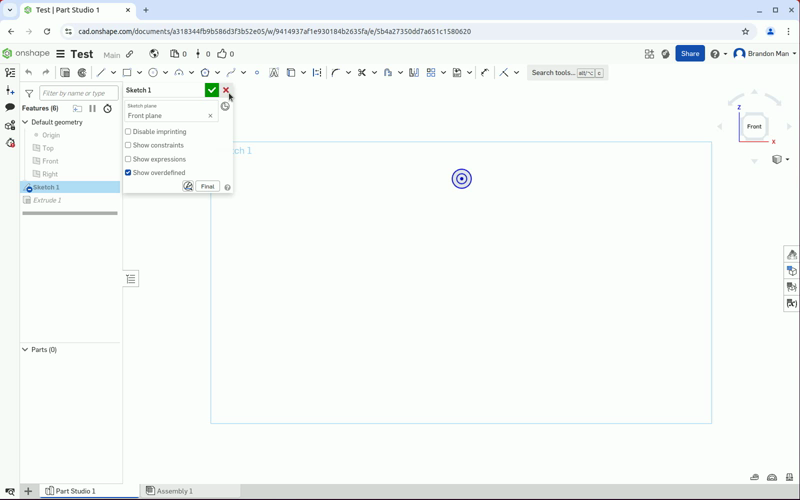
key(shift+s)
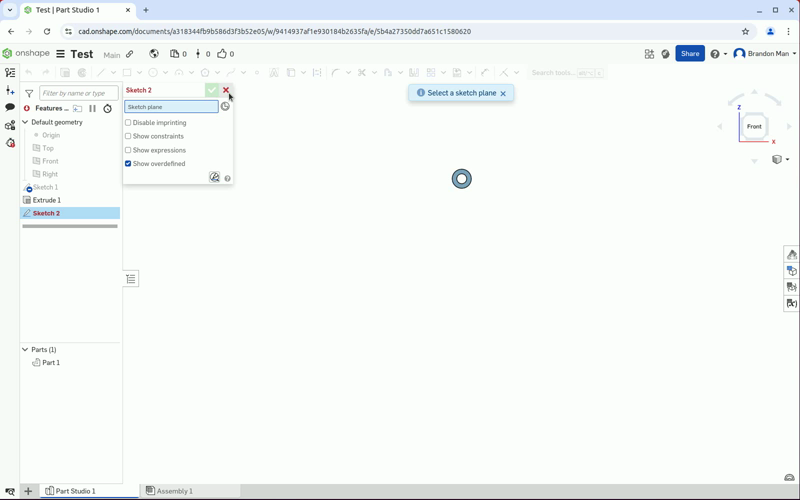
mouse_move(73, 163)
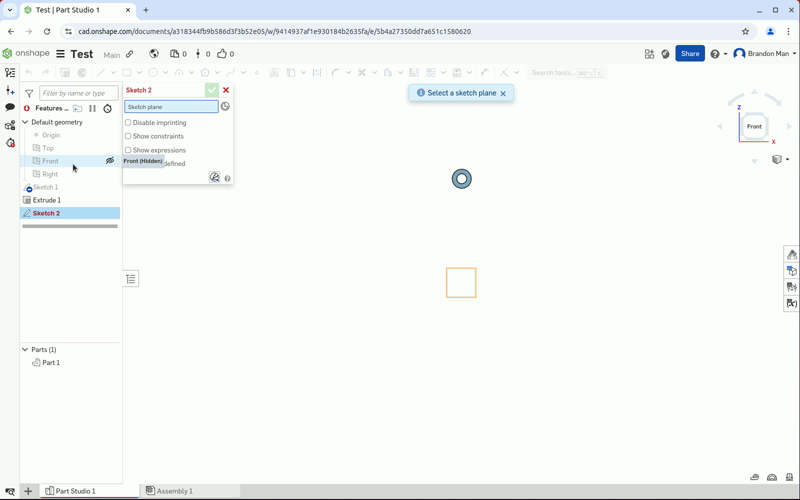
click(73, 163)
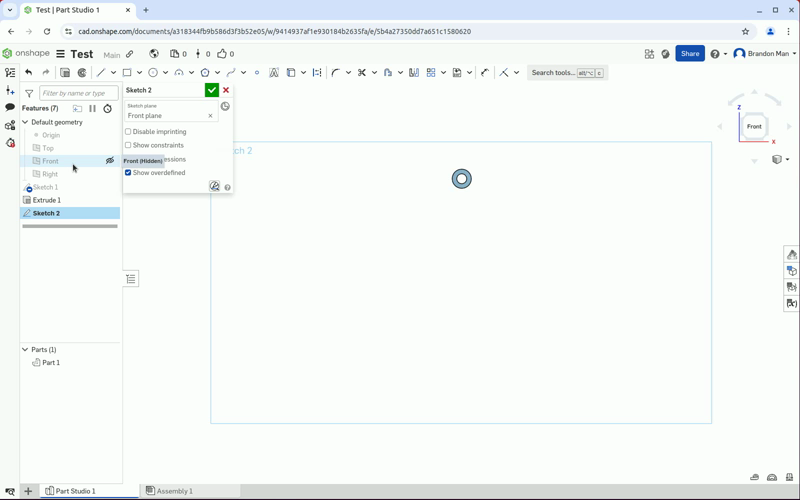
mouse_move(73, 352)
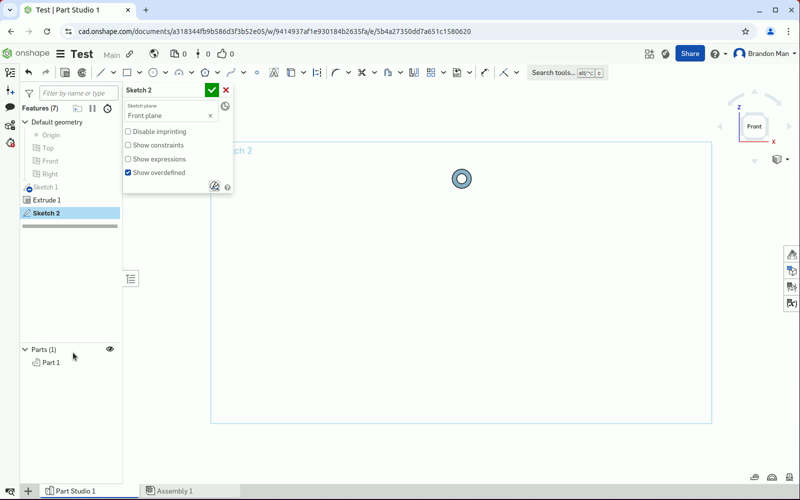
key(y)
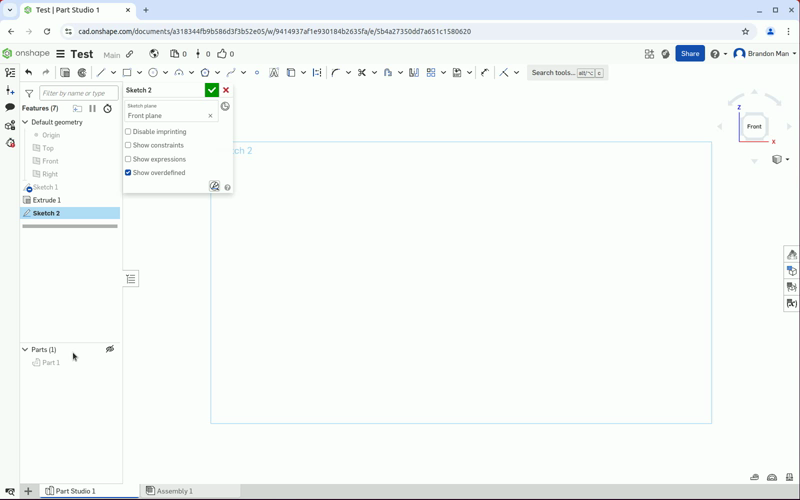
key(c)
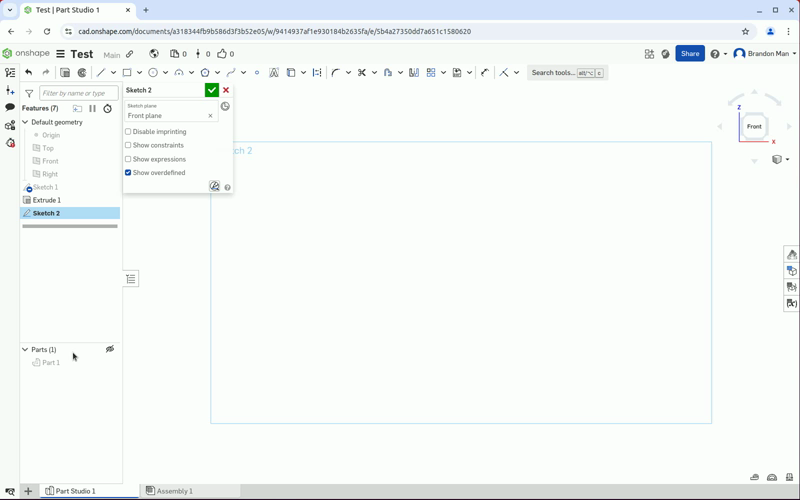
key_down(shift)
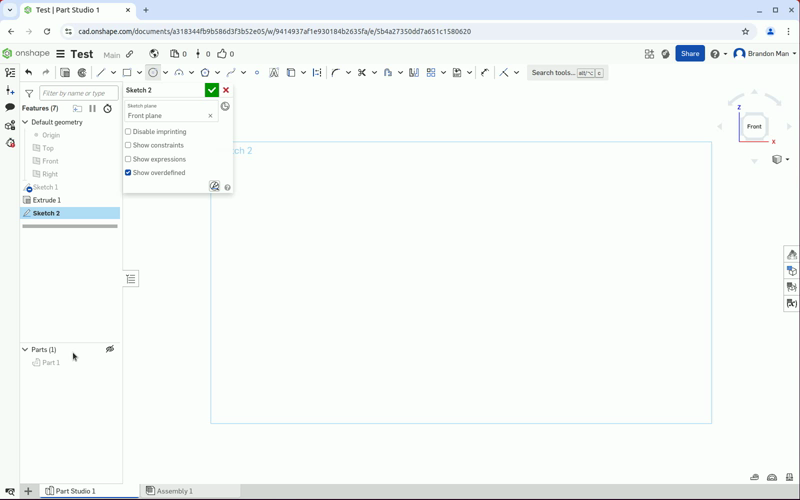
mouse_move(501, 282)
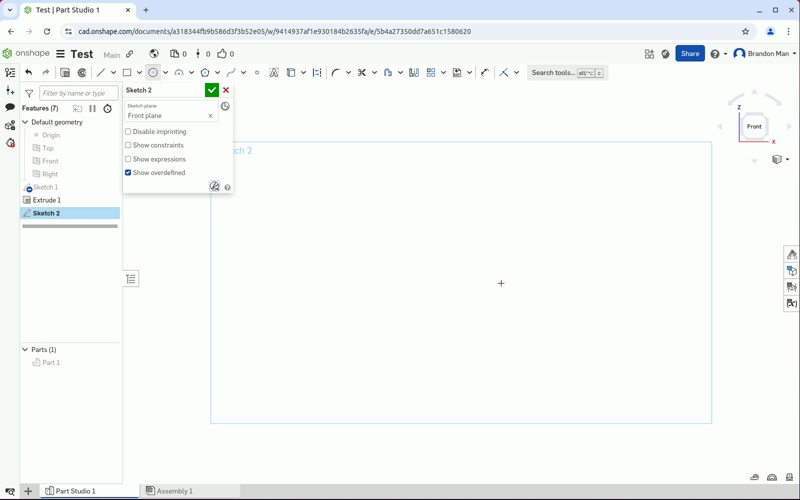
click(501, 282)
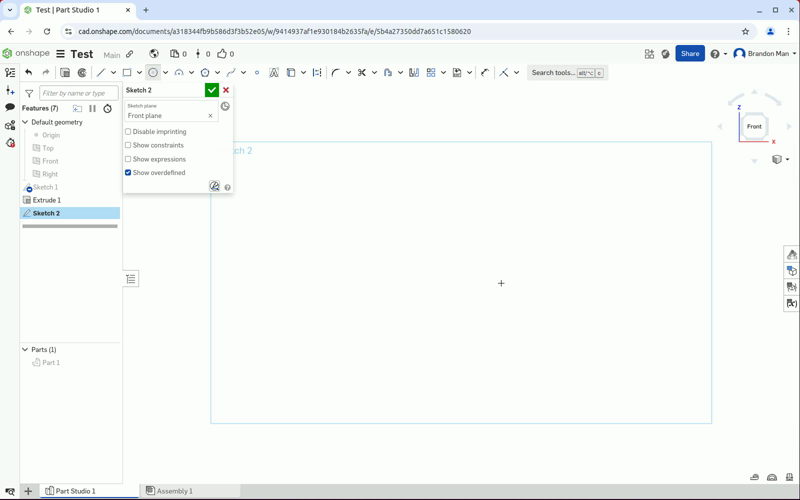
key_up(shift)
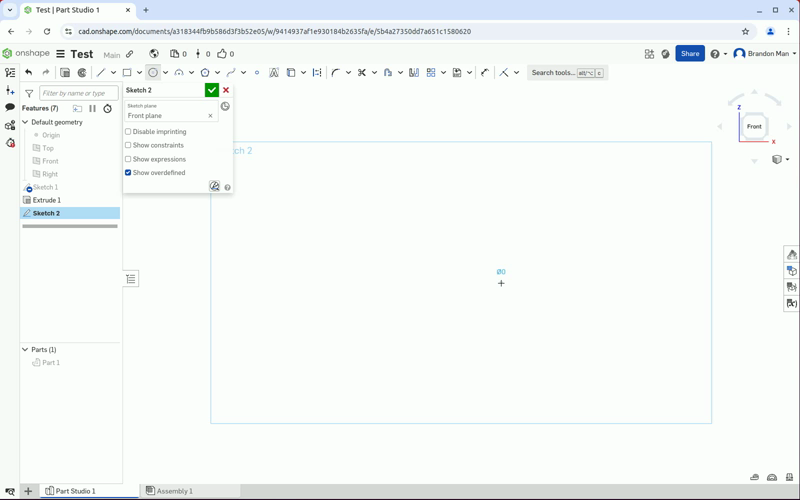
mouse_move(508, 282)
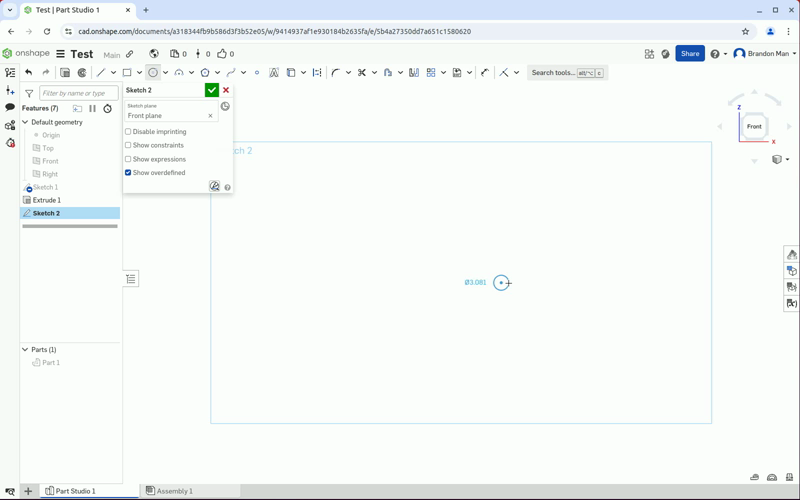
click(508, 282)
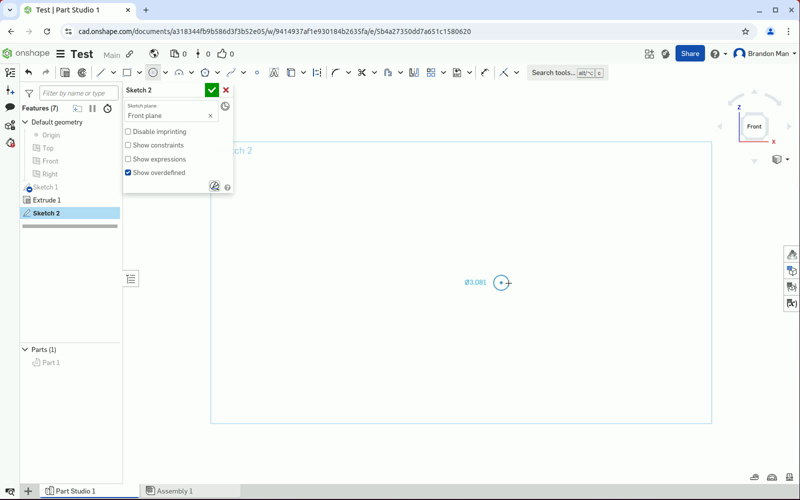
key(esc)
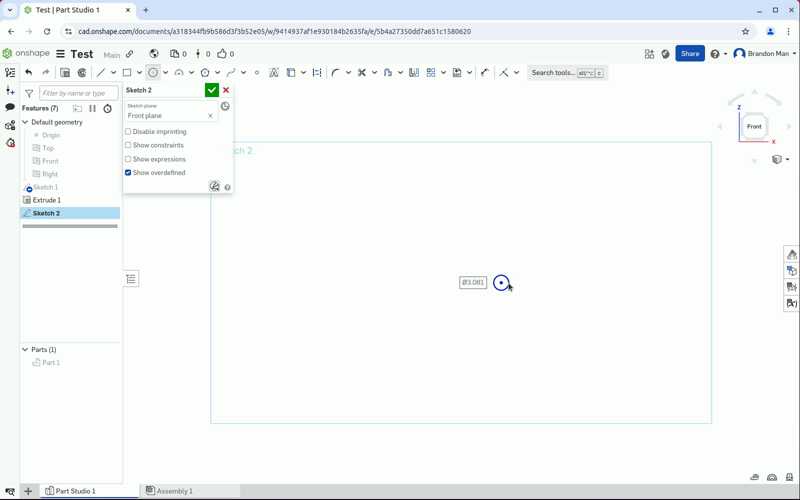
key(c)
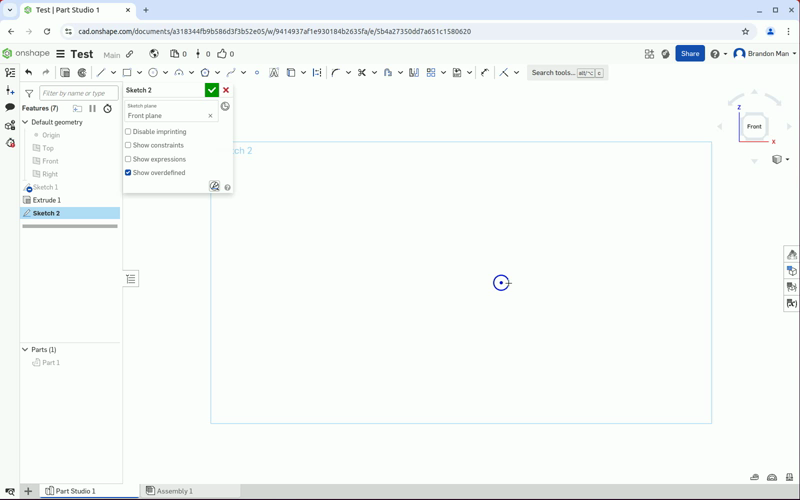
key_down(shift)
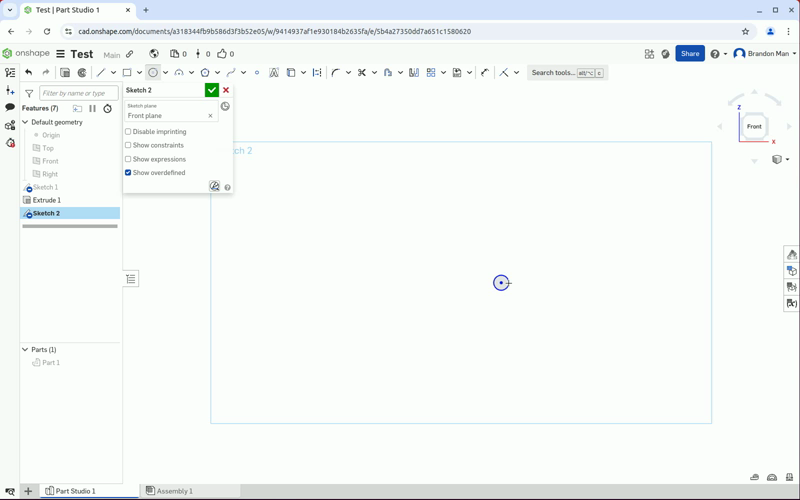
mouse_move(501, 282)
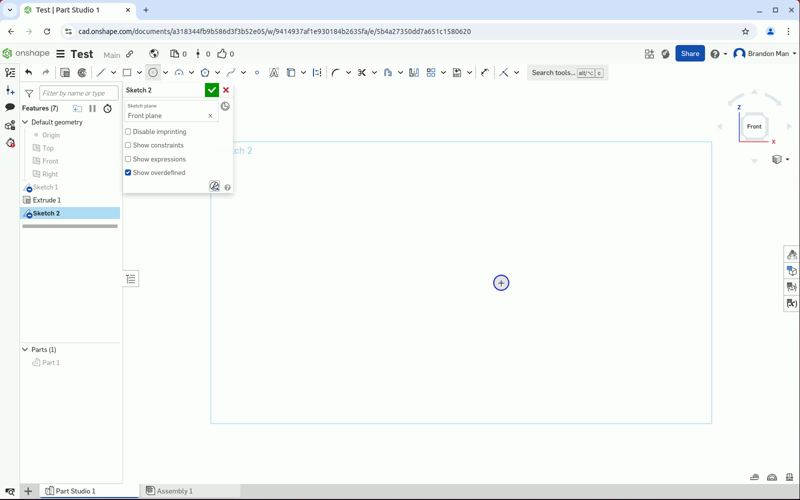
click(501, 282)
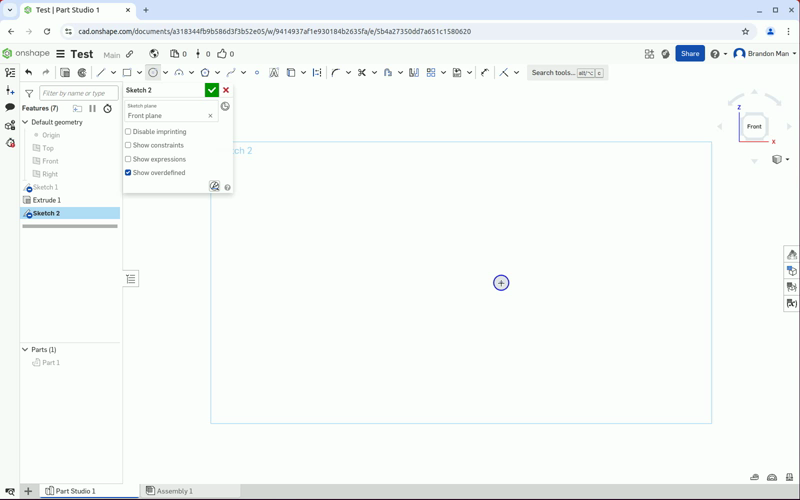
key_up(shift)
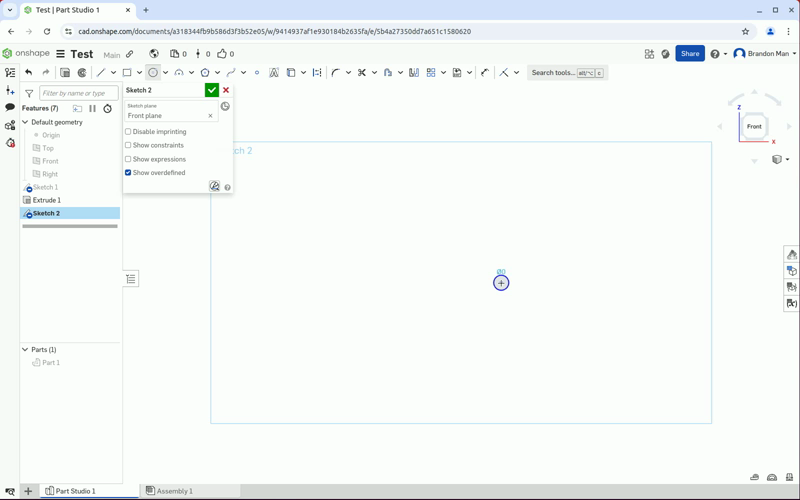
mouse_move(502, 282)
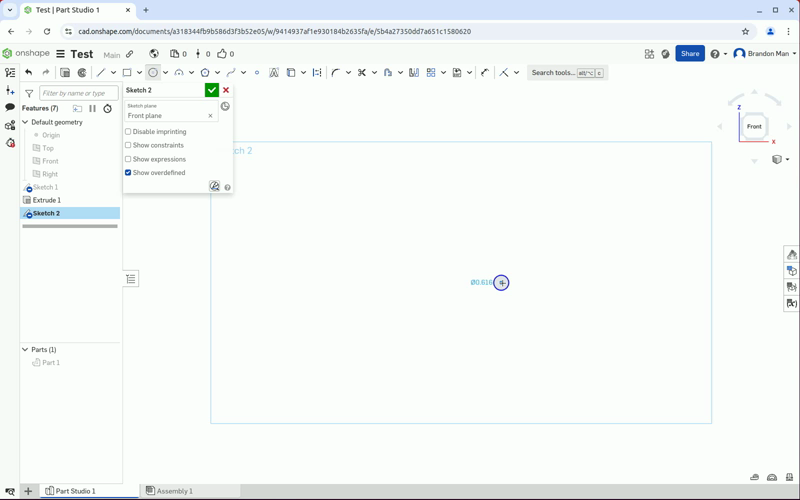
scroll(6)
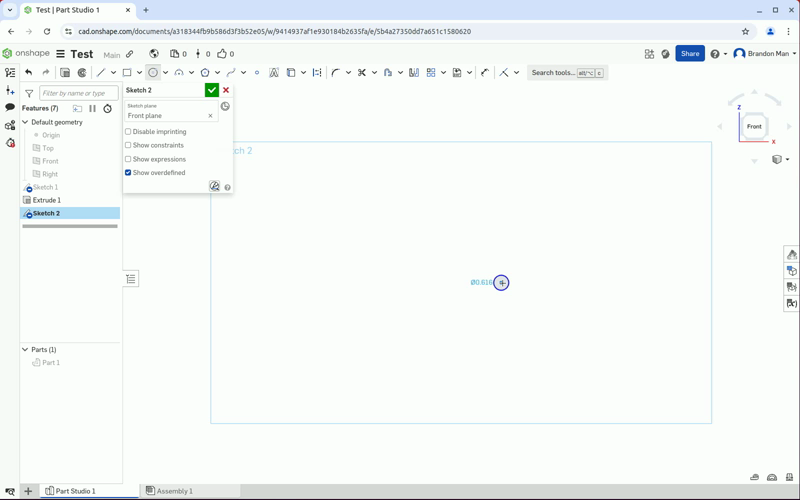
scroll(6)
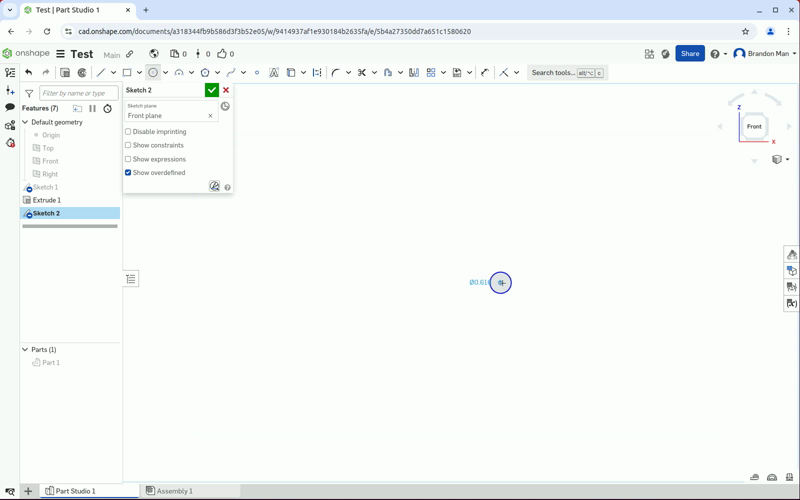
scroll(6)
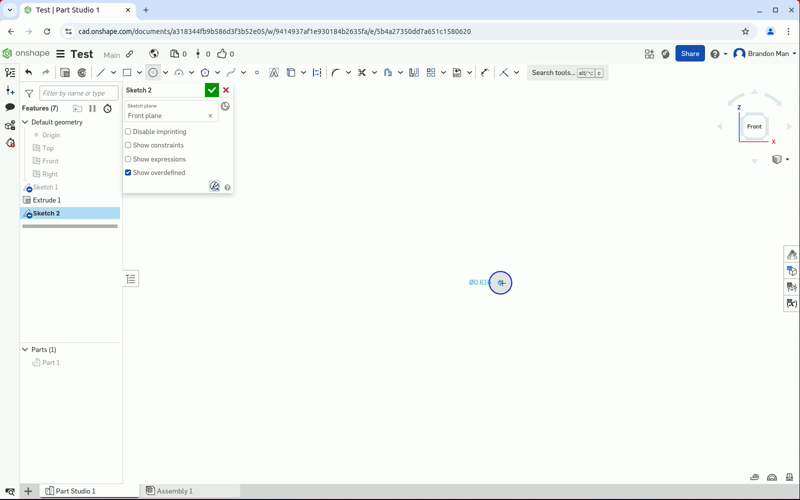
scroll(6)
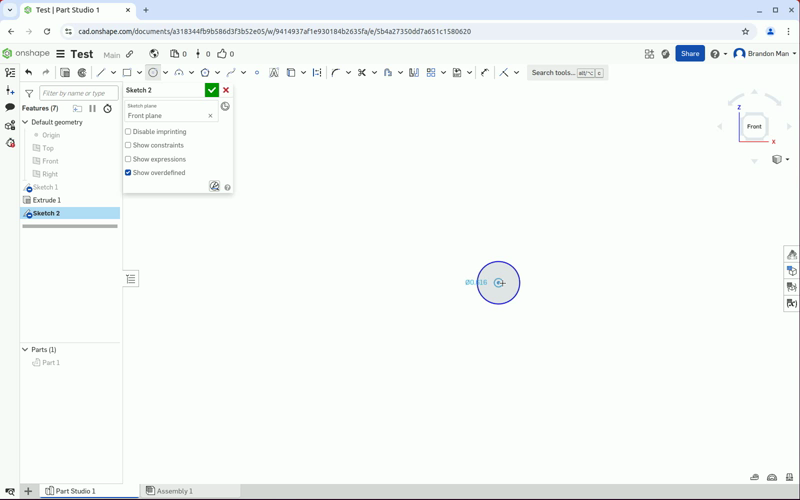
scroll(6)
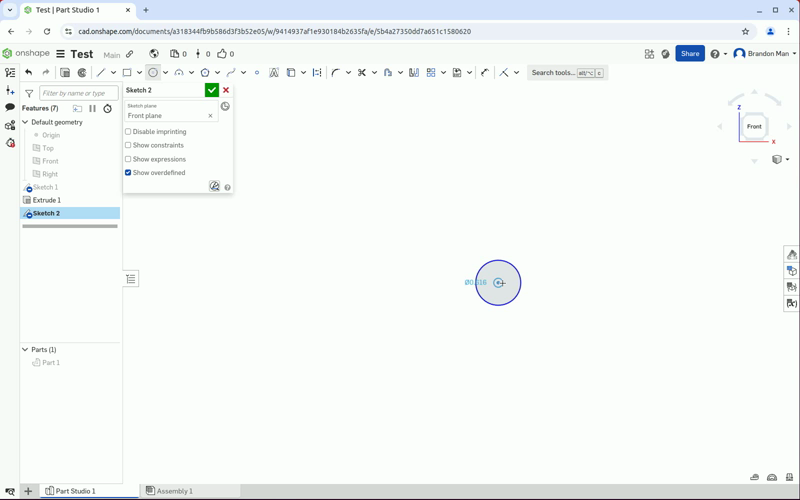
scroll(6)
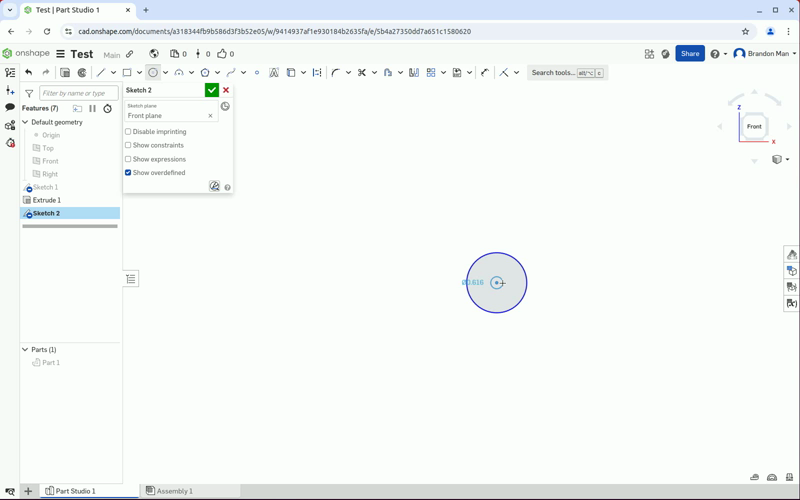
scroll(6)
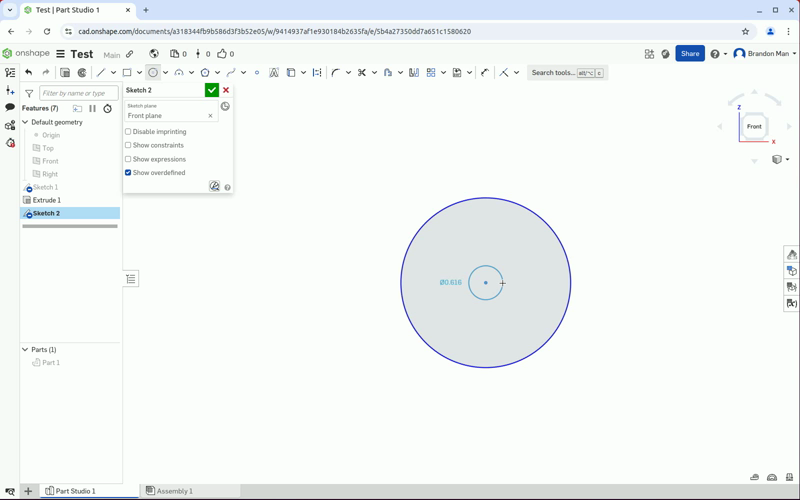
click(502, 282)
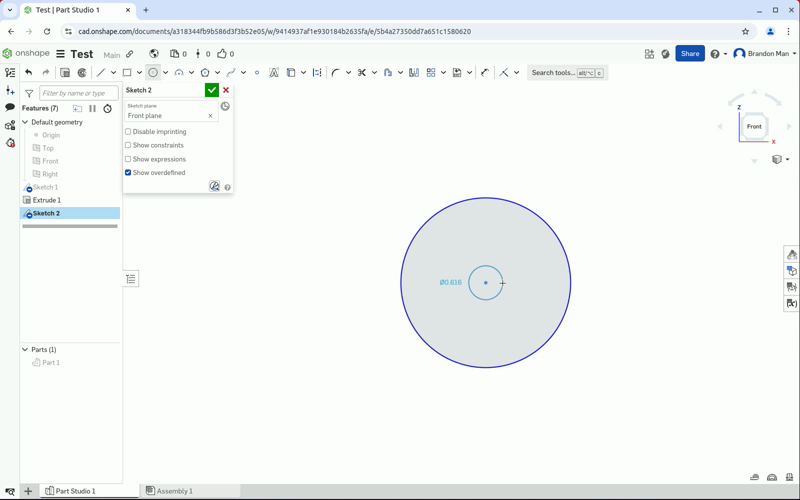
scroll(-6)
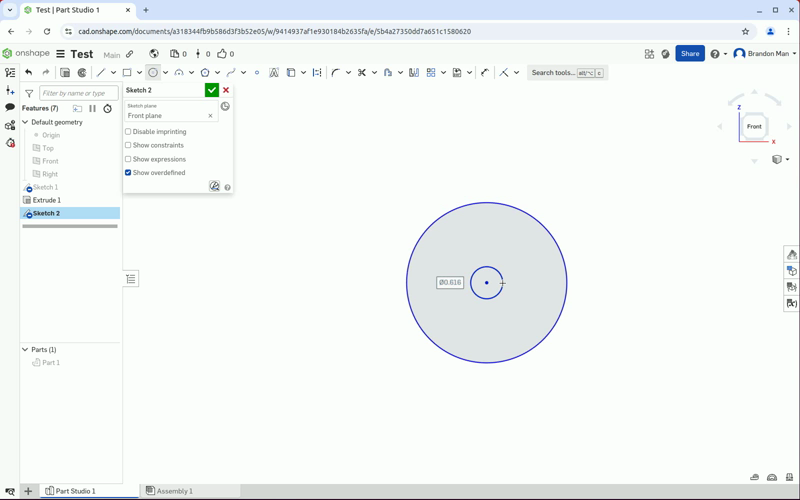
scroll(-6)
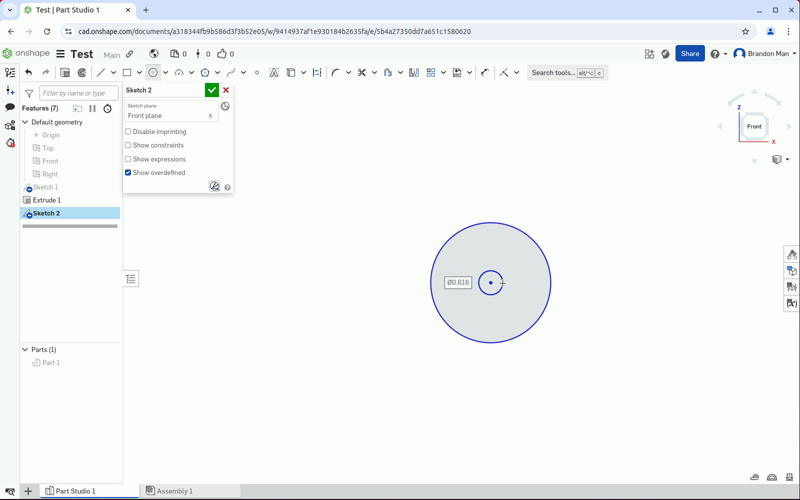
scroll(-6)
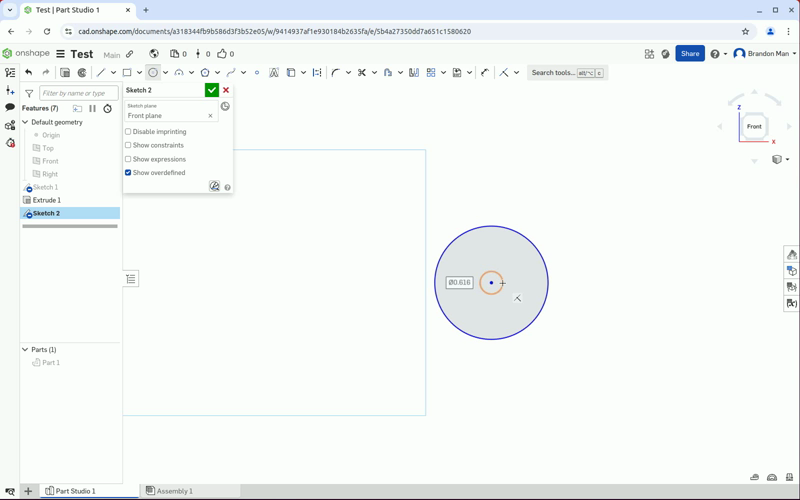
scroll(-6)
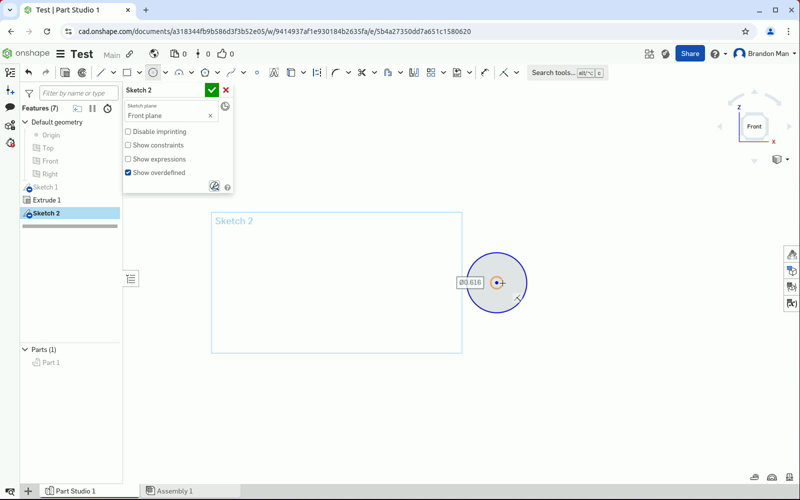
scroll(-6)
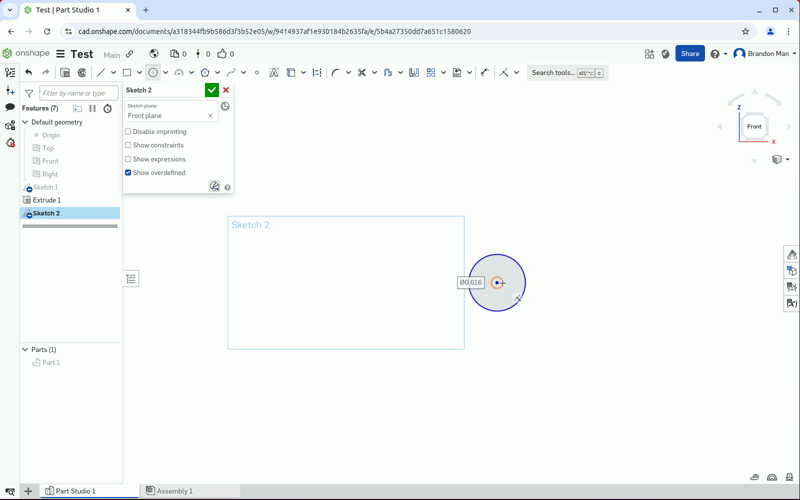
scroll(-6)
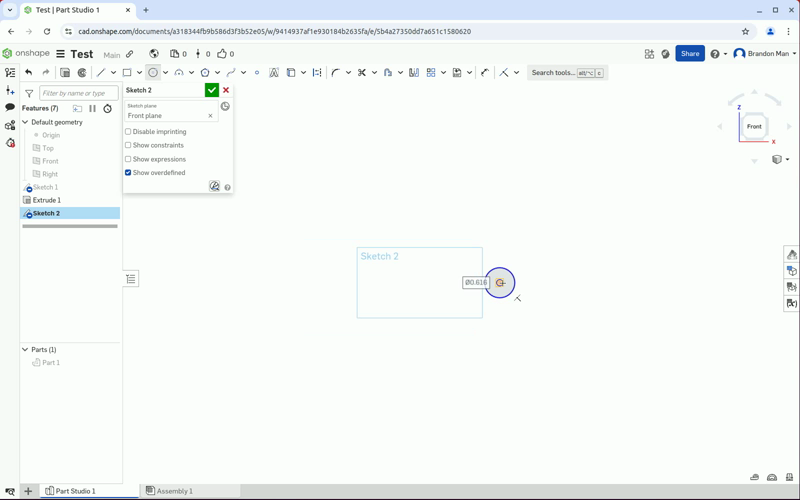
scroll(-6)
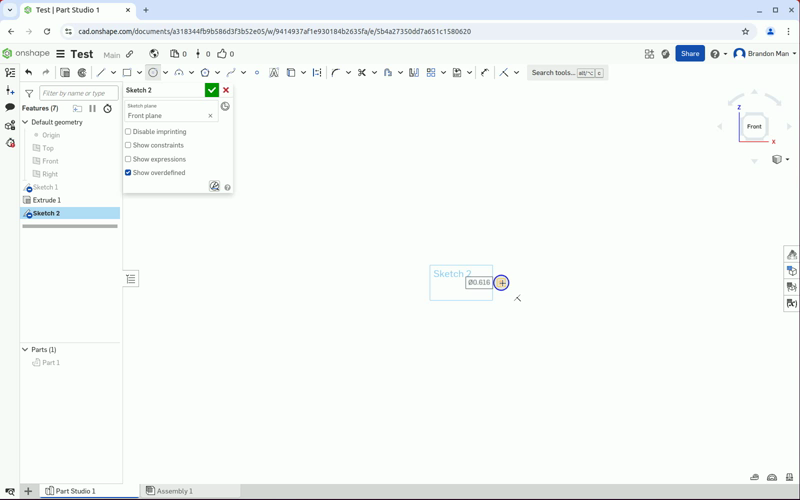
key(esc)
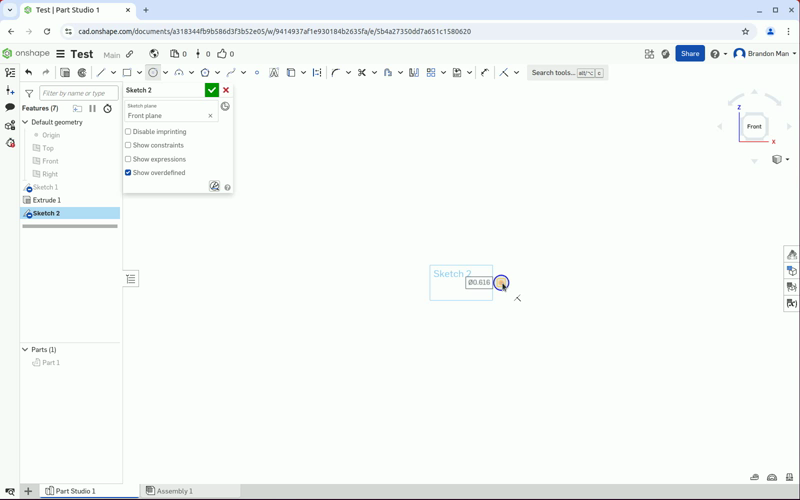
mouse_move(500, 286)
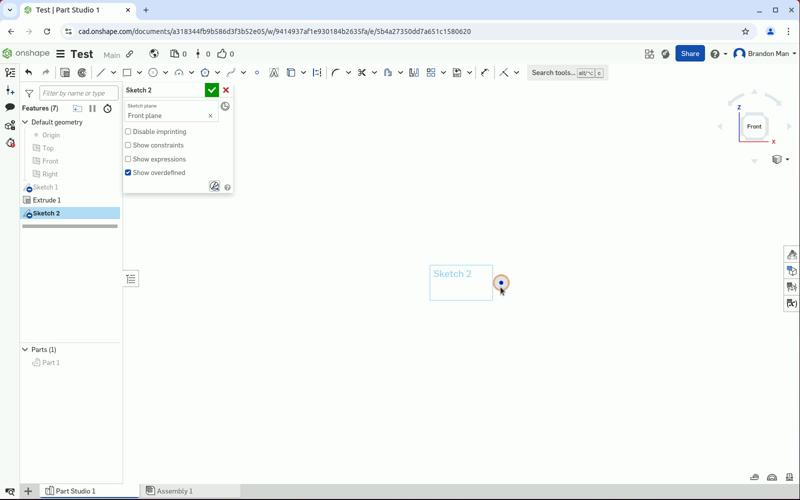
scroll(6)
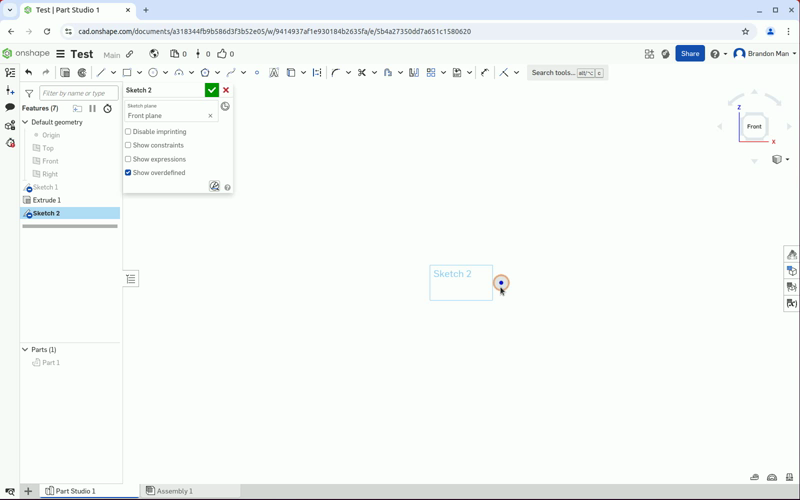
scroll(6)
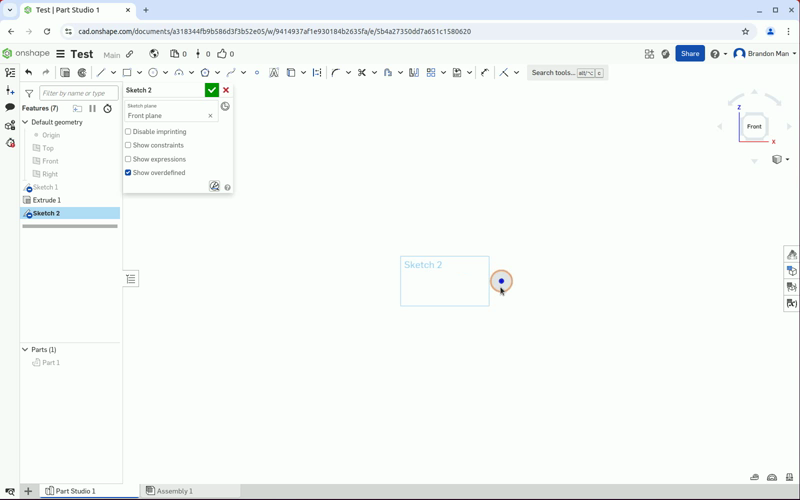
scroll(6)
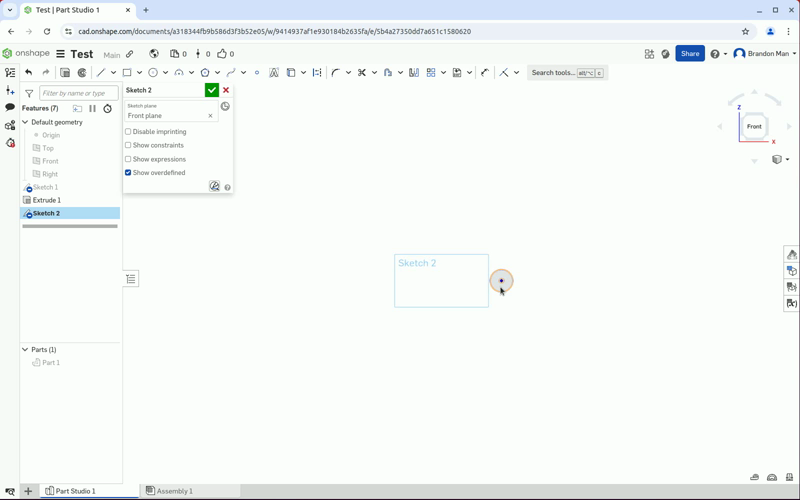
scroll(6)
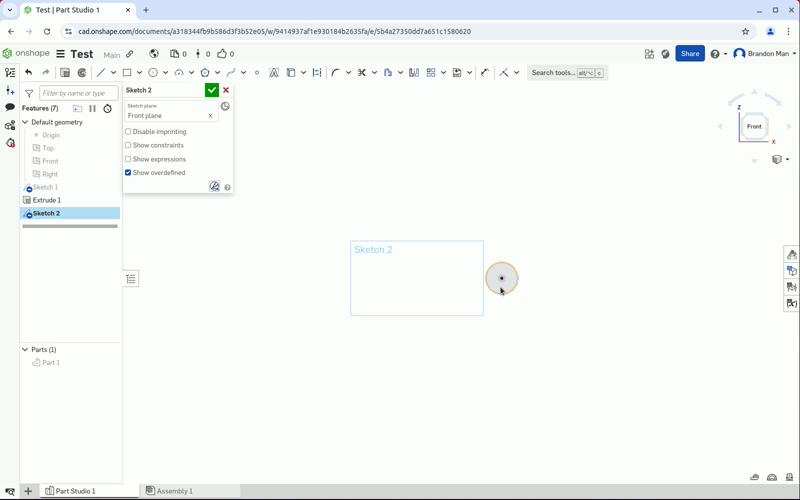
scroll(6)
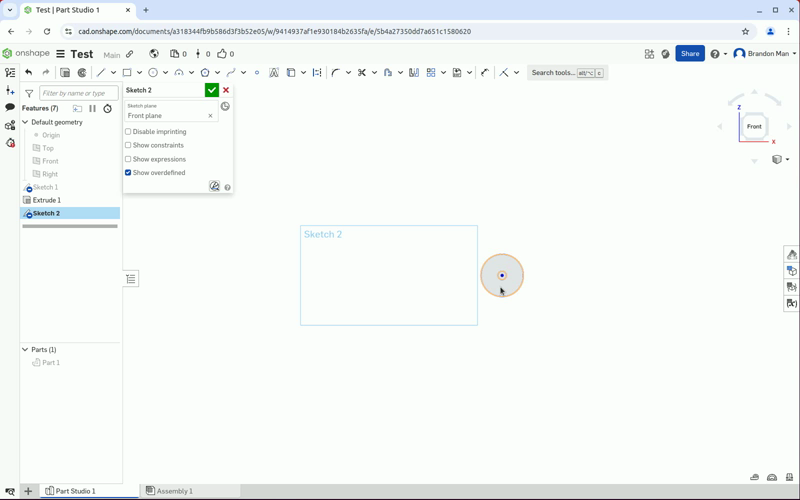
scroll(6)
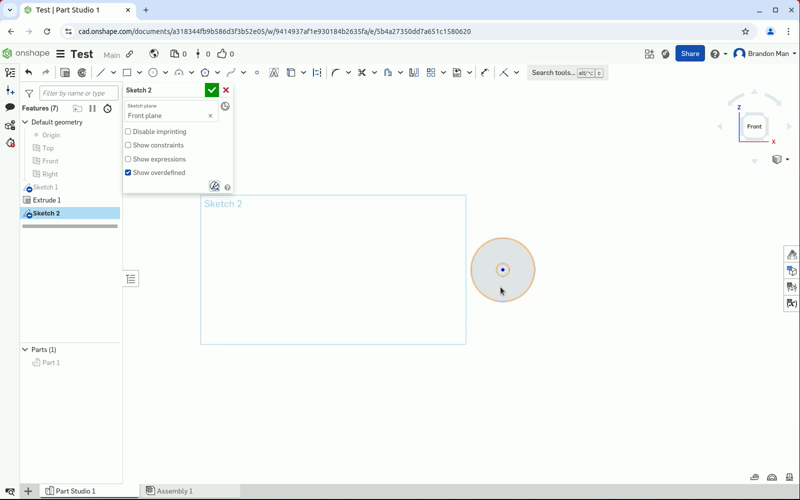
scroll(6)
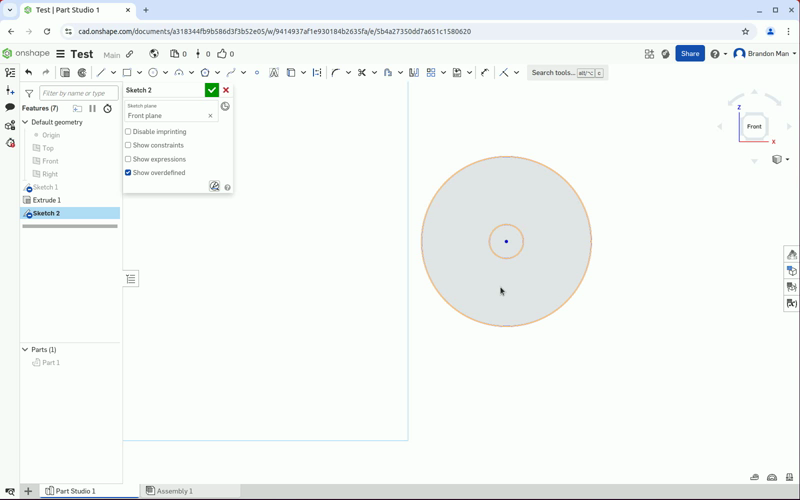
click(500, 286)
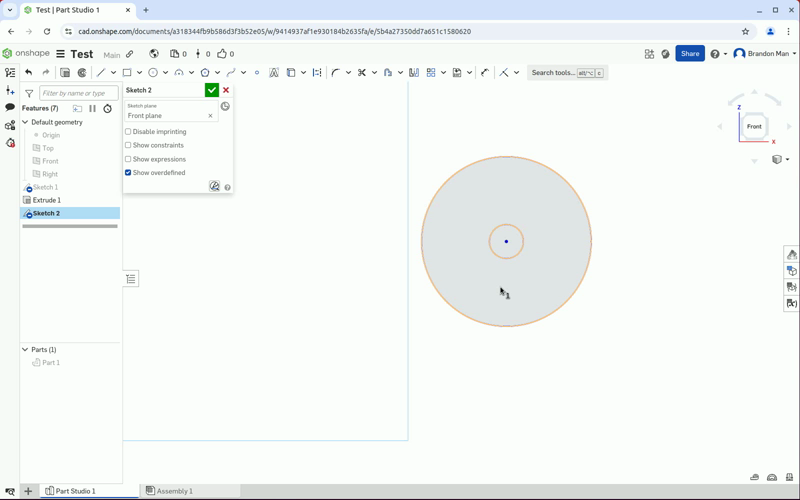
scroll(-6)
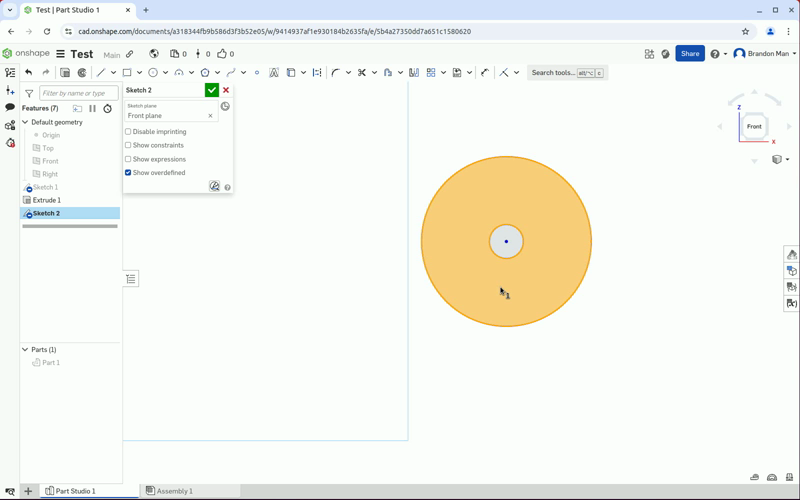
scroll(-6)
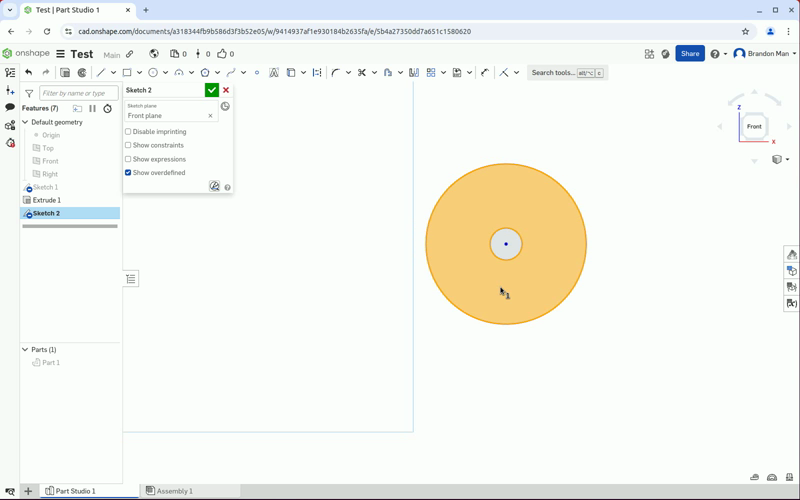
scroll(-6)
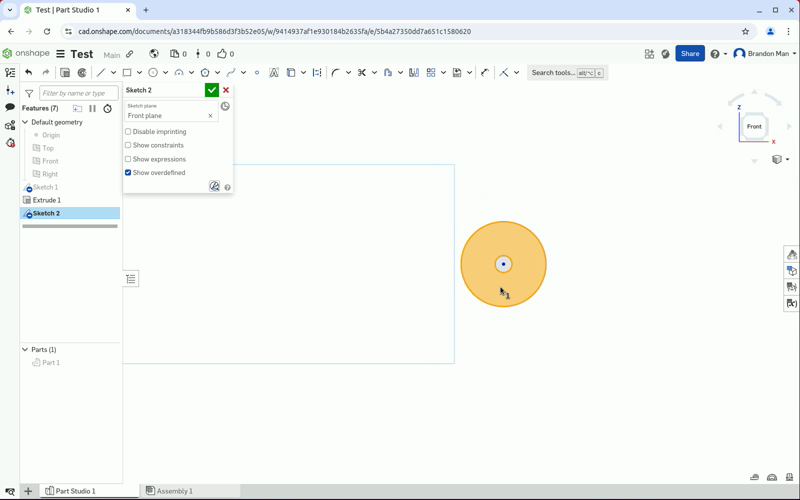
scroll(-6)
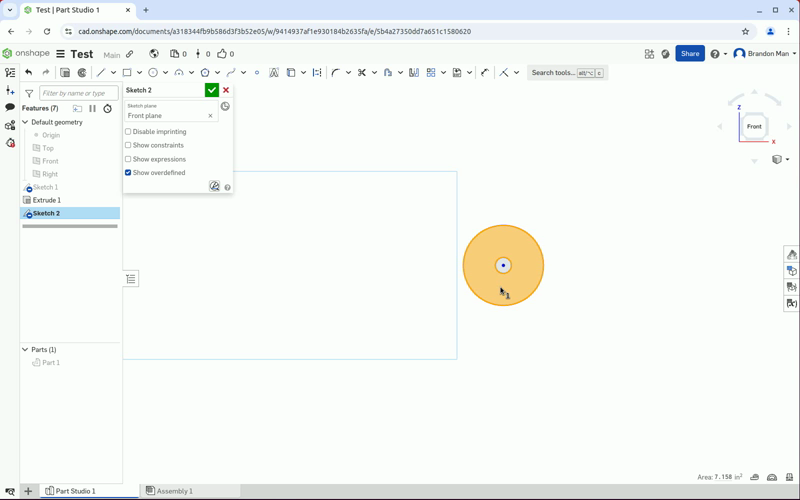
scroll(-6)
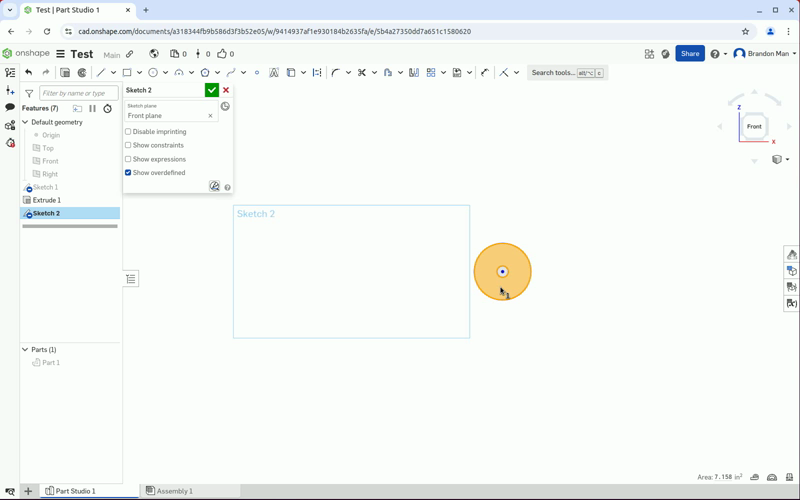
scroll(-6)
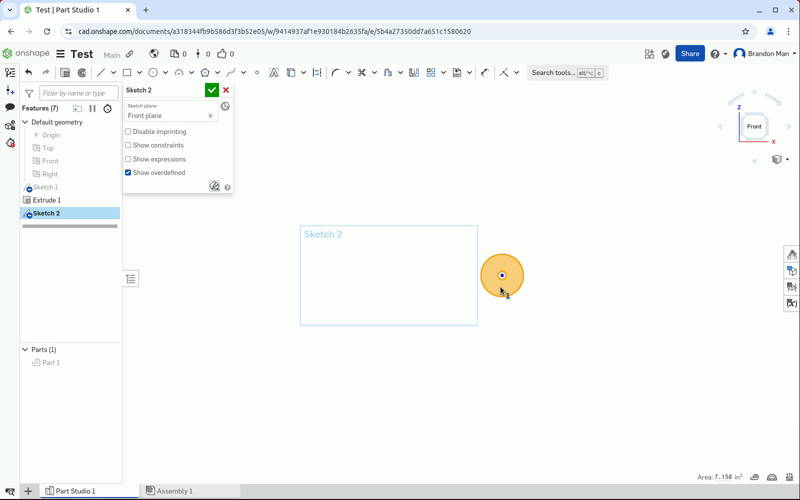
scroll(-6)
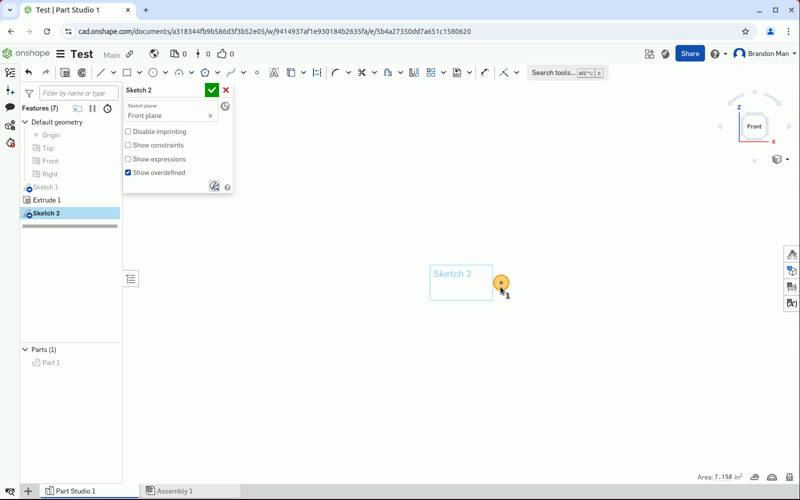
mouse_move(73, 352)
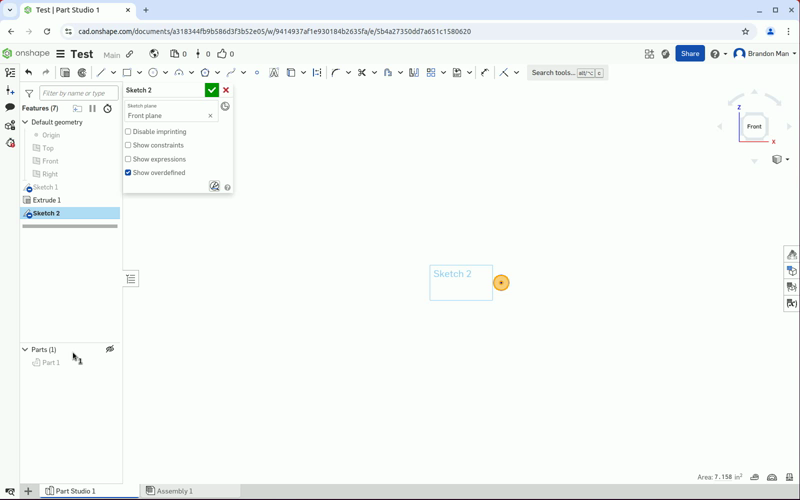
key(shift+y)
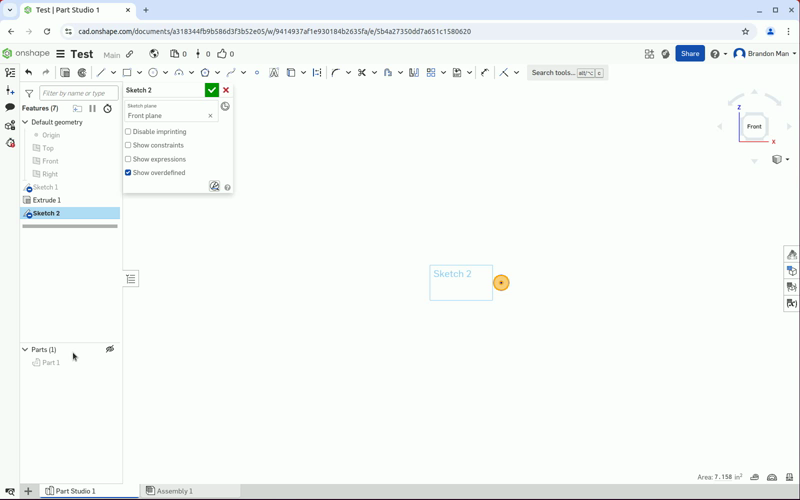
key(shift+e)
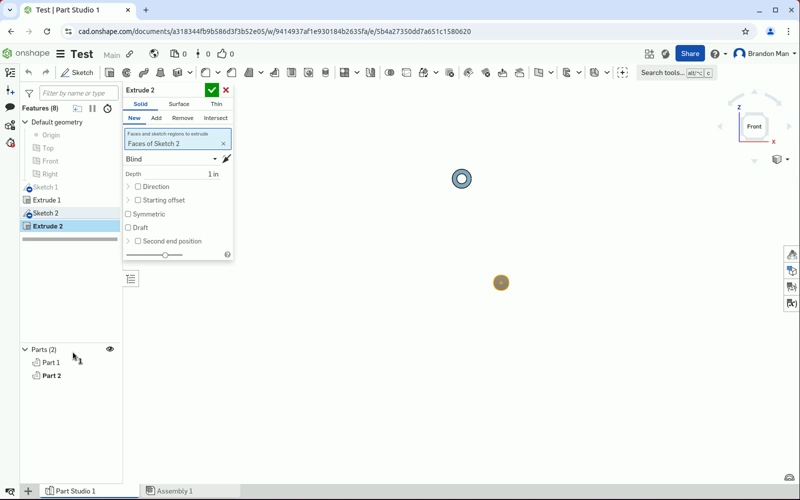
mouse_move(143, 106)
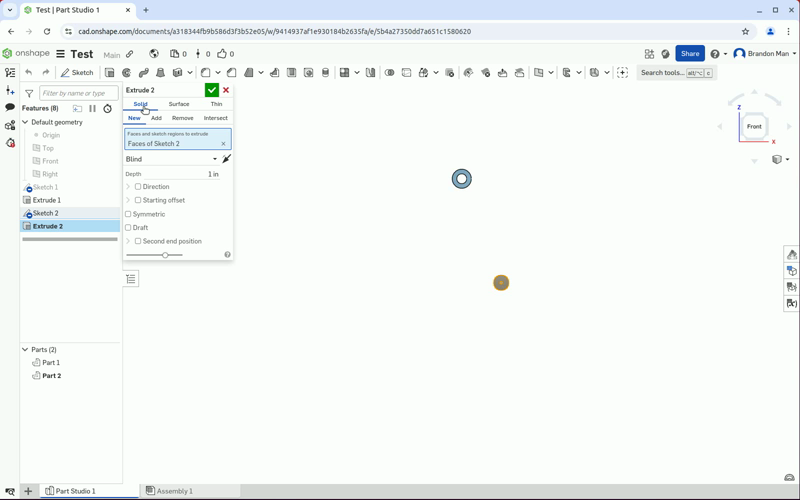
click(143, 106)
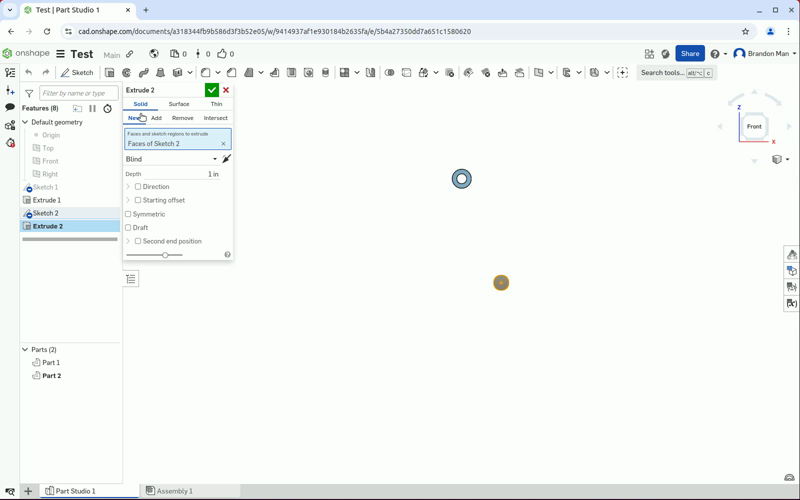
mouse_move(137, 120)
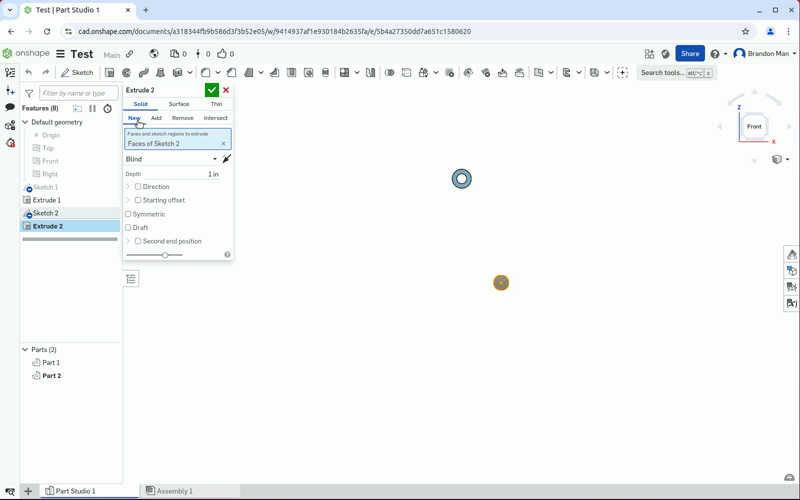
click(137, 120)
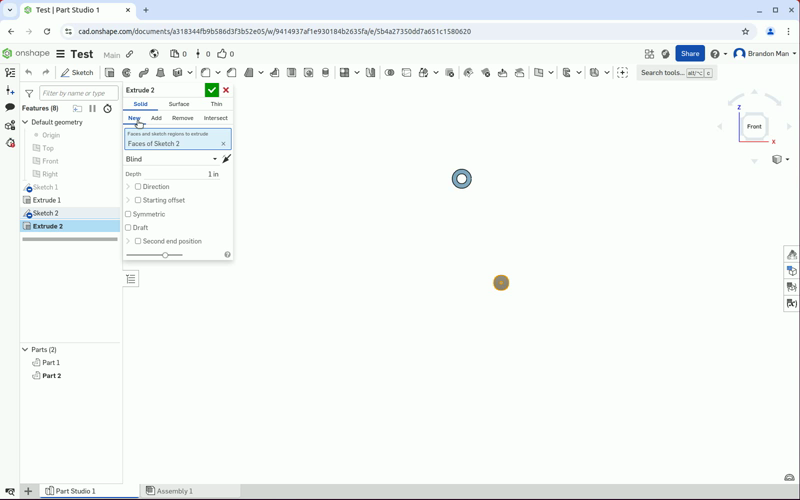
key(tab, 4)
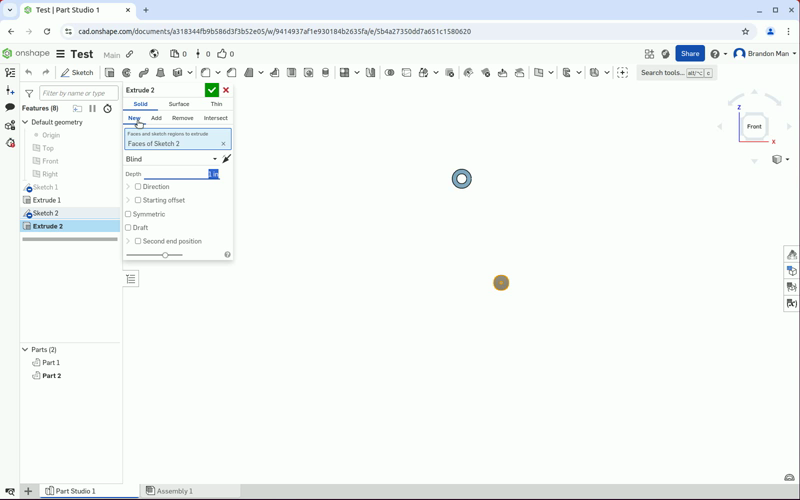
text(0.481)
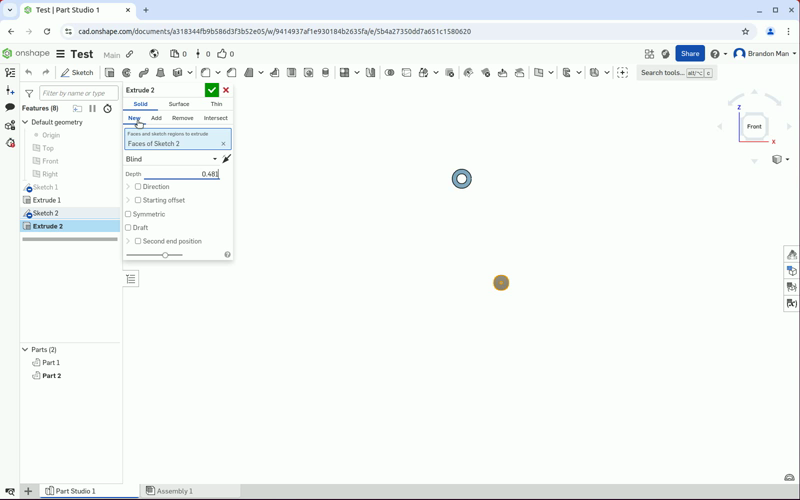
key(enter)
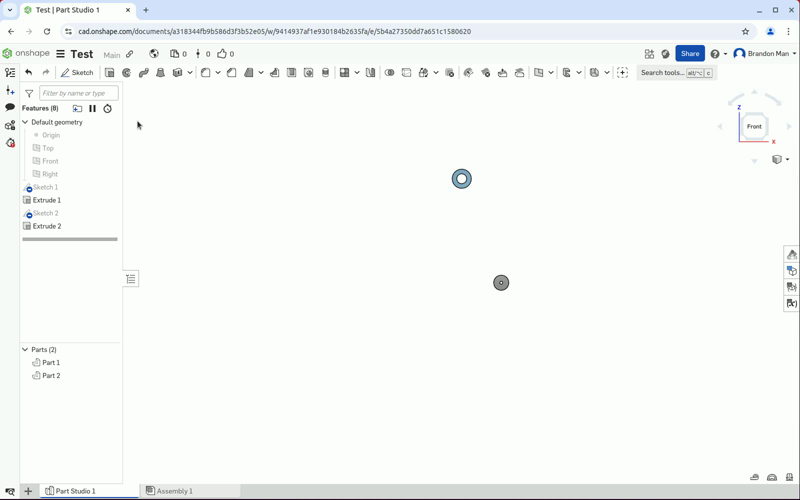
key(shift+h)
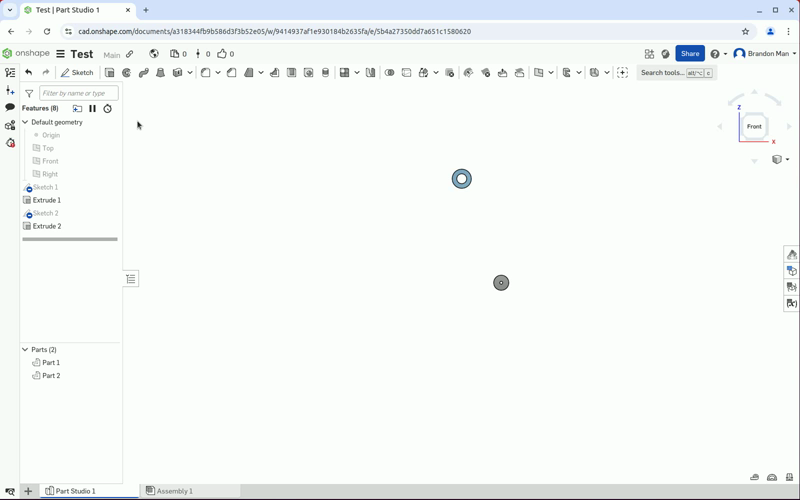
key(shift+h)
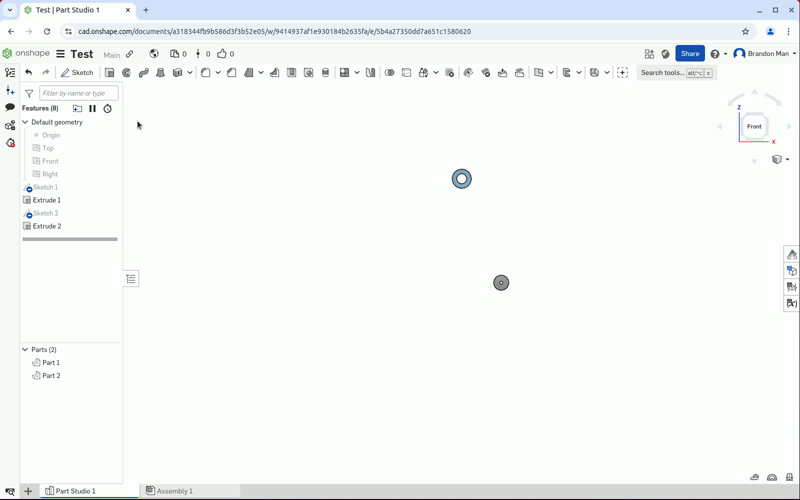
mouse_move(73, 189)
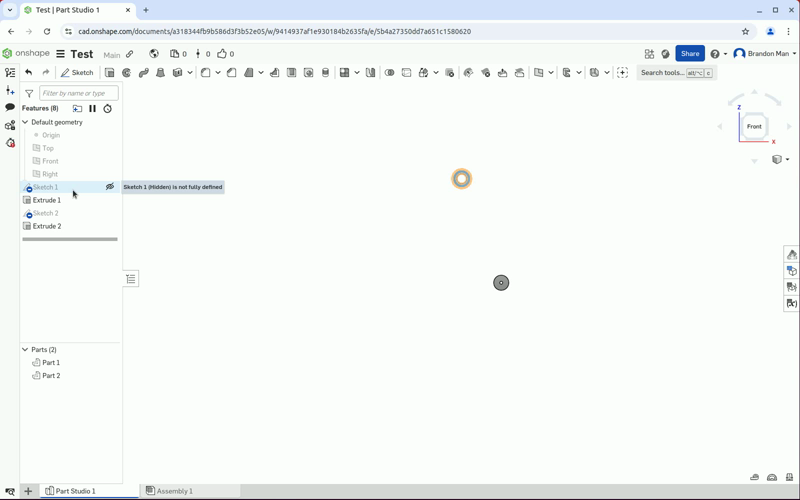
click(73, 189)
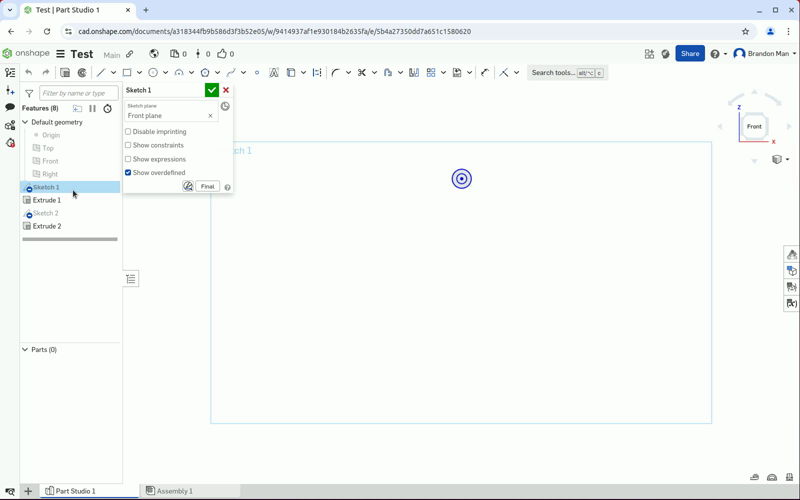
mouse_move(229, 92)
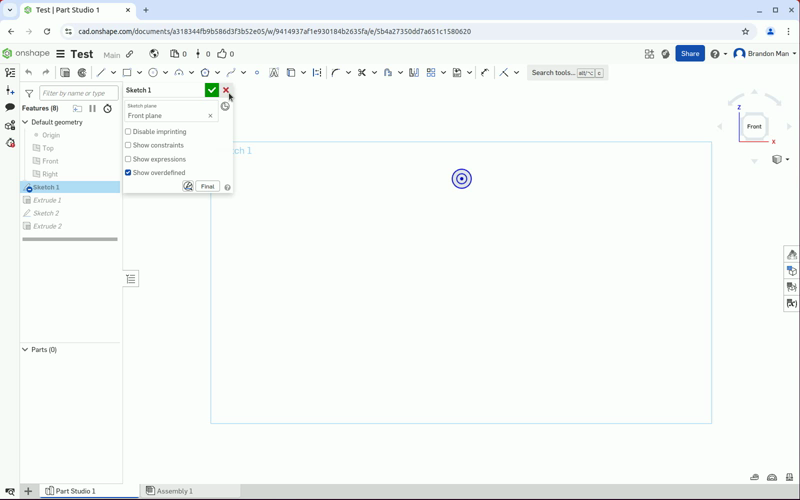
click(229, 92)
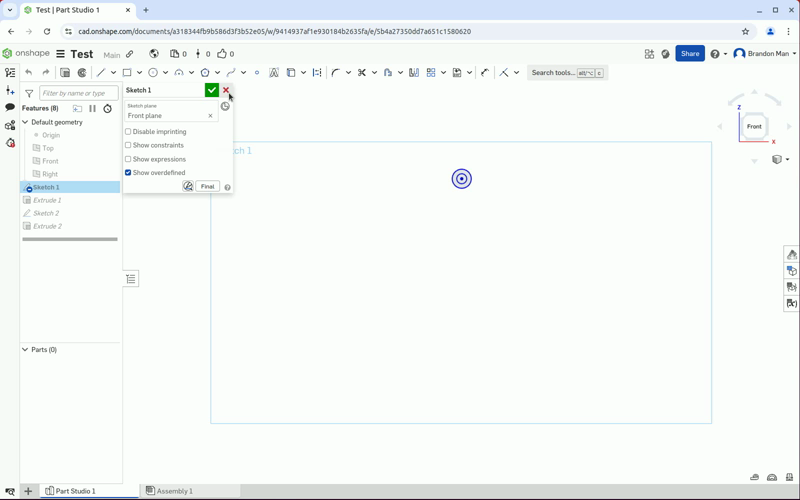
key(shift+s)
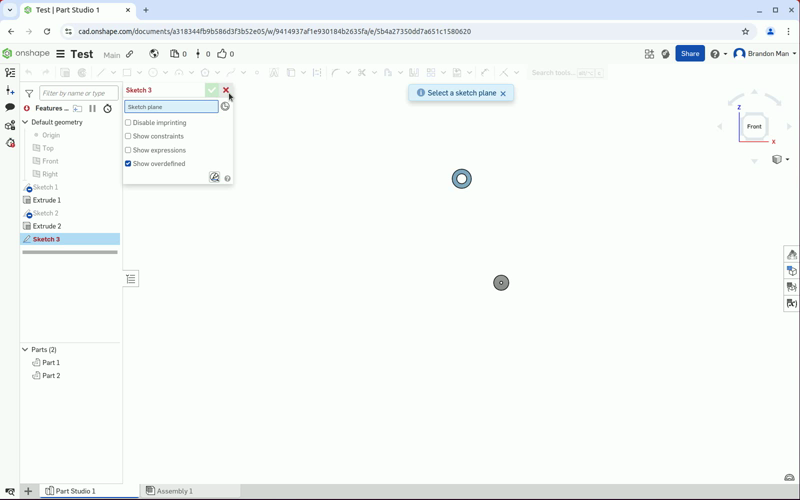
mouse_move(73, 163)
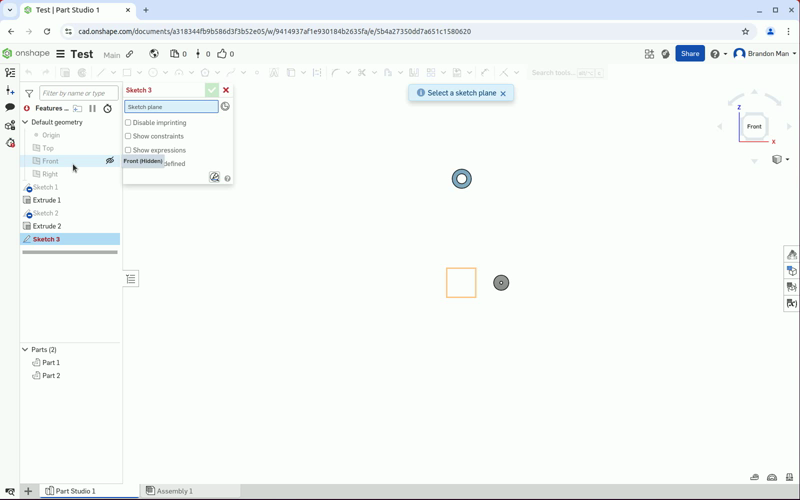
click(73, 163)
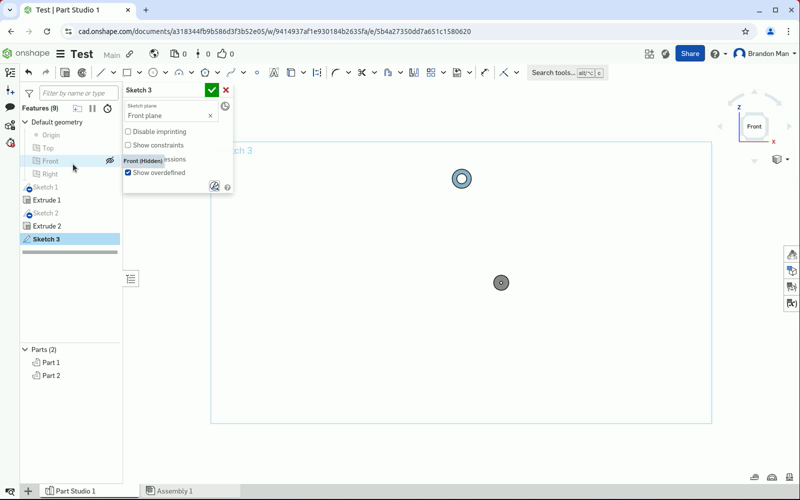
mouse_move(73, 352)
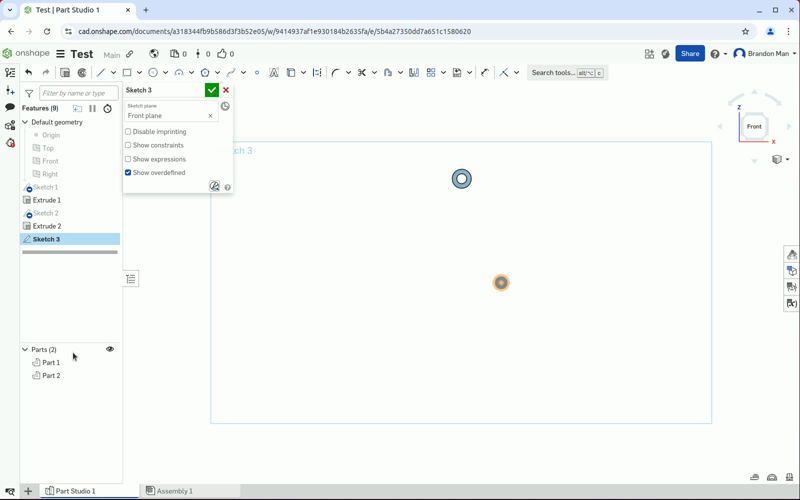
key(y)
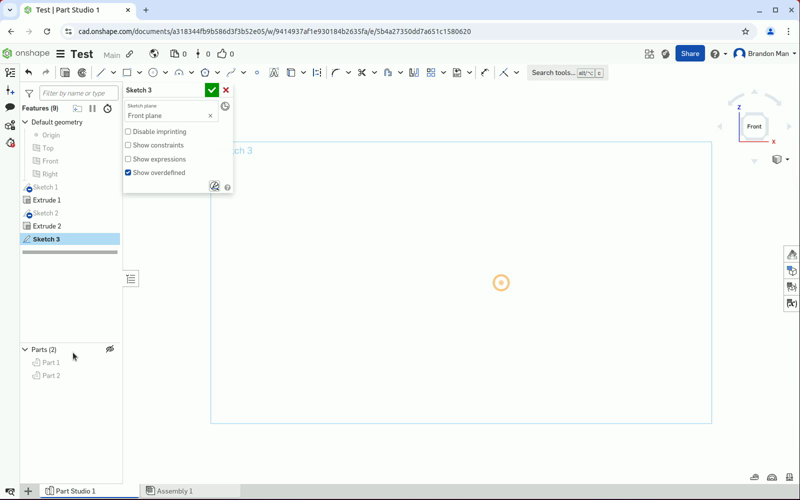
key(c)
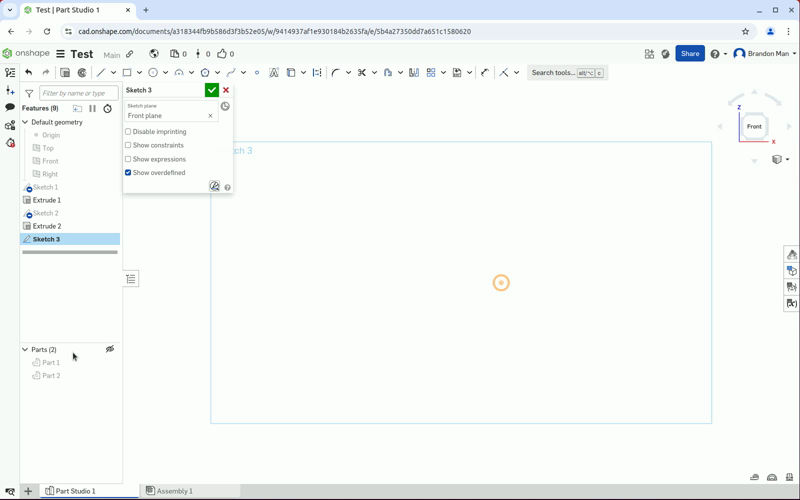
key_down(shift)
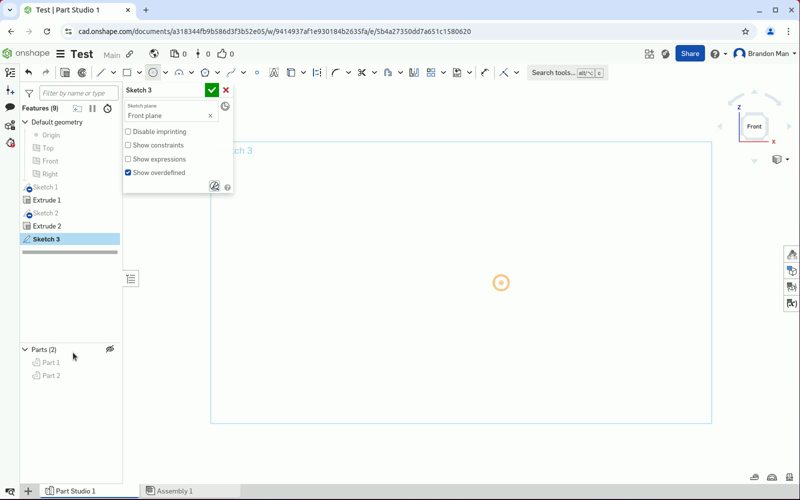
mouse_move(461, 282)
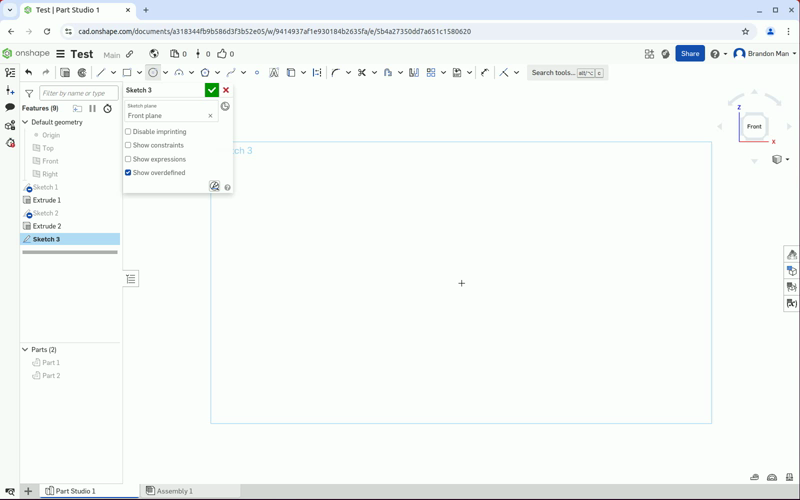
click(461, 282)
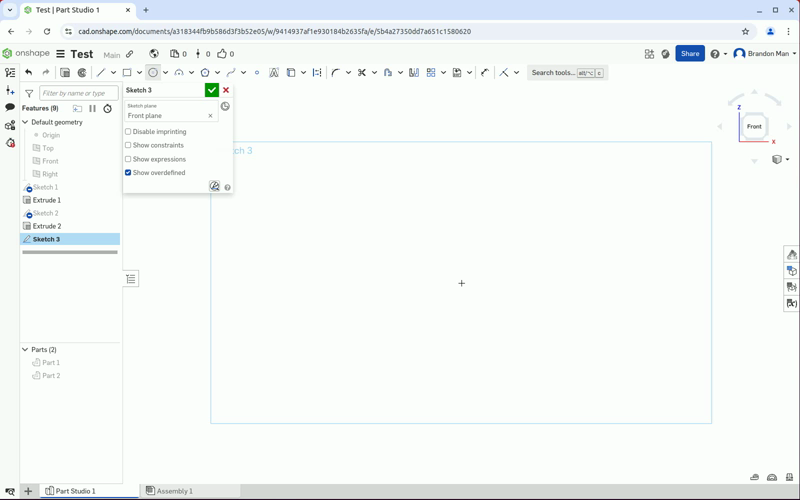
key_up(shift)
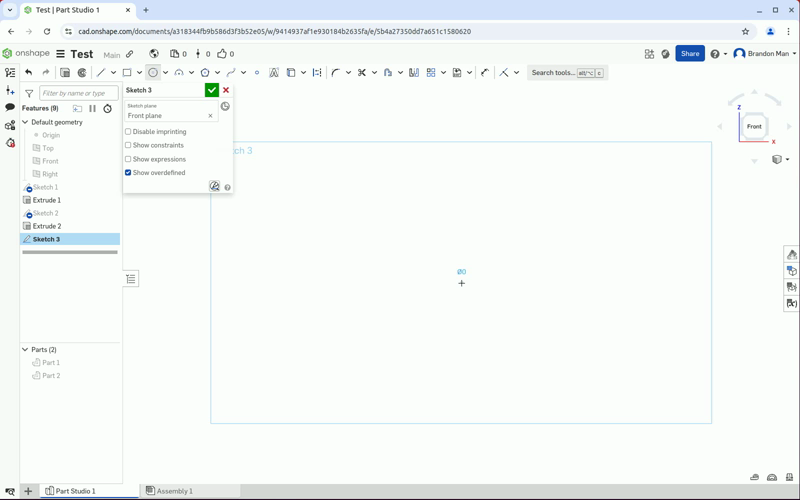
mouse_move(470, 282)
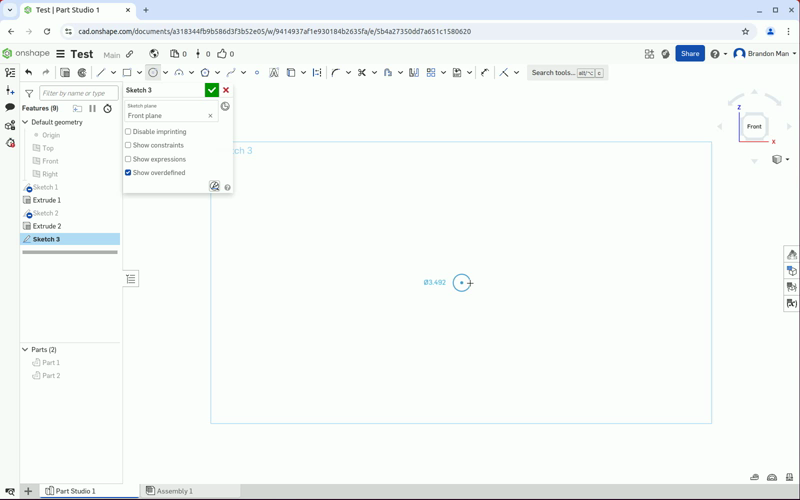
click(470, 282)
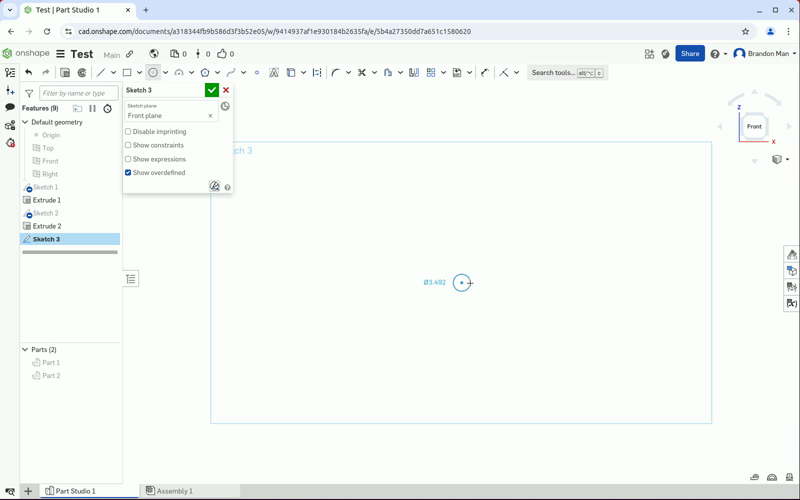
key(esc)
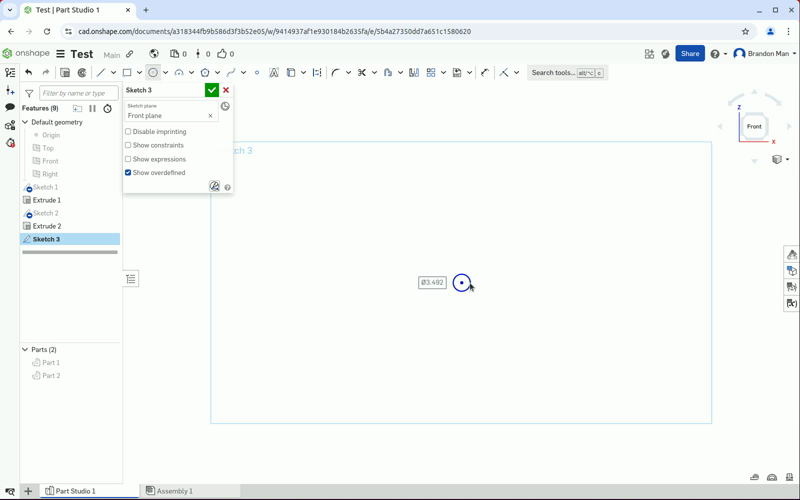
key(c)
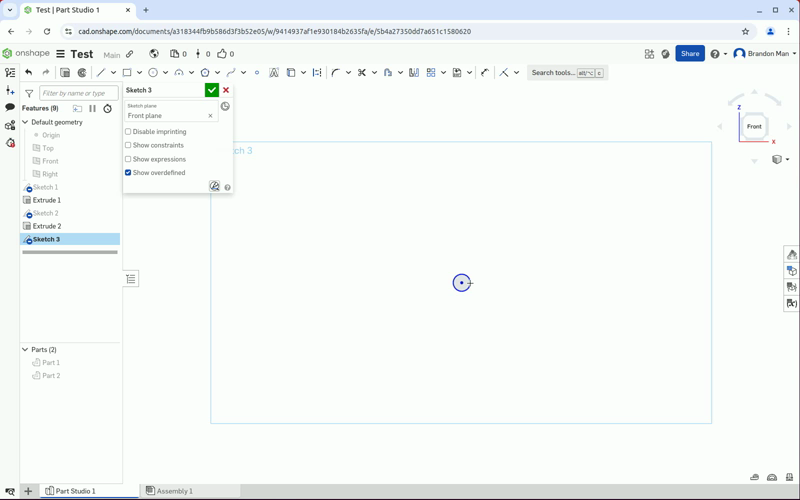
key_down(shift)
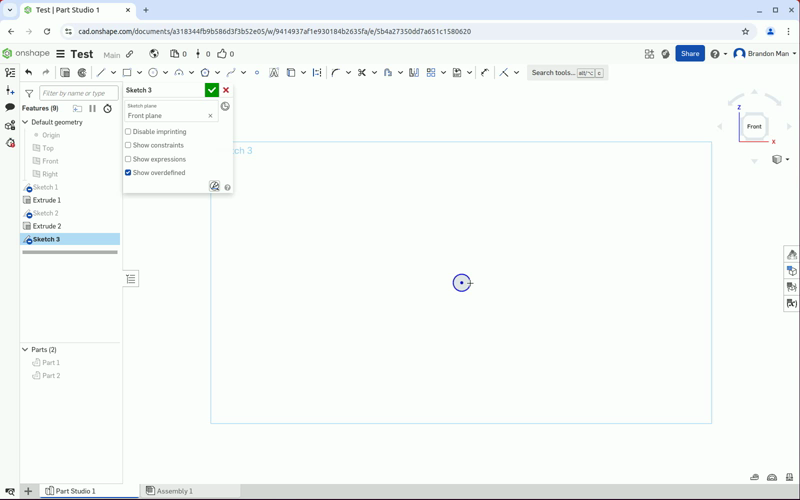
mouse_move(461, 282)
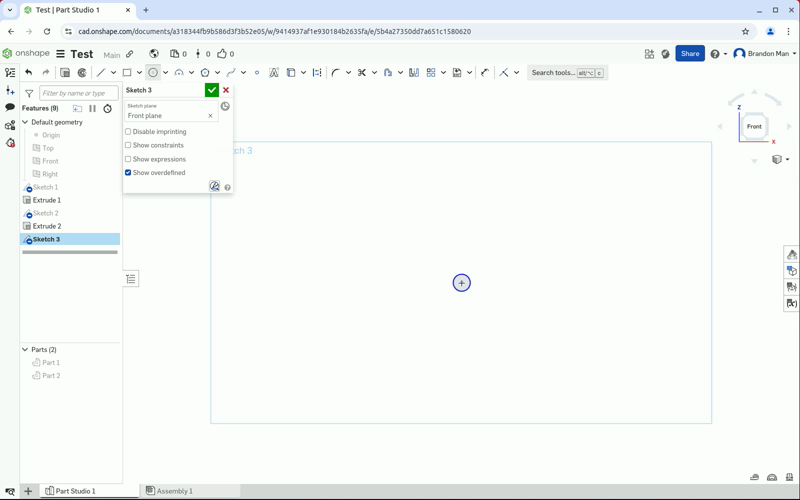
click(461, 282)
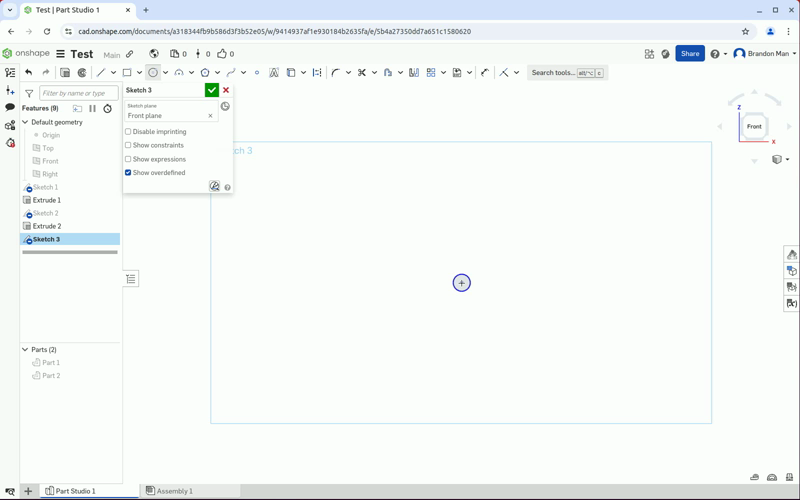
key_up(shift)
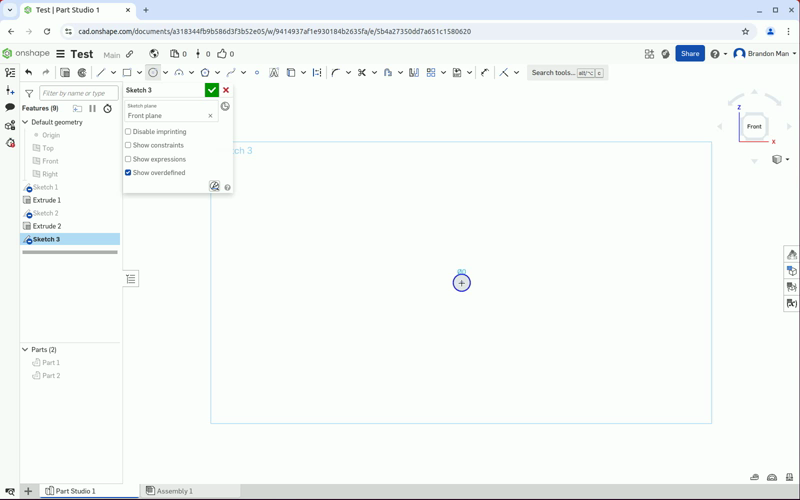
mouse_move(463, 282)
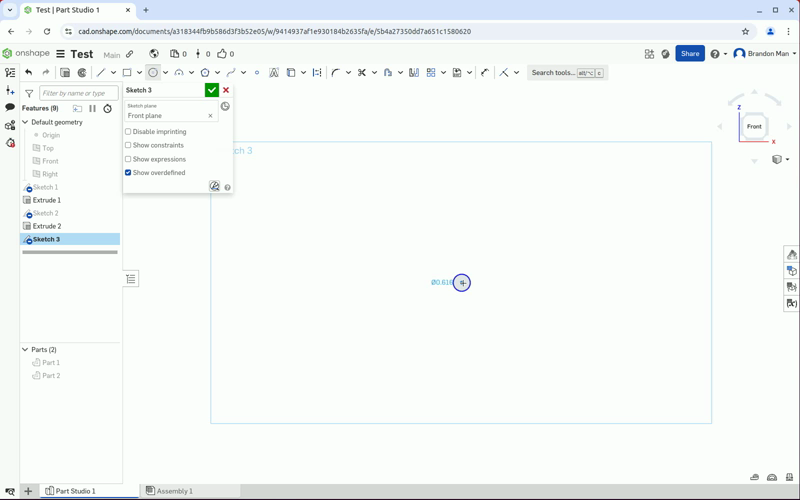
scroll(6)
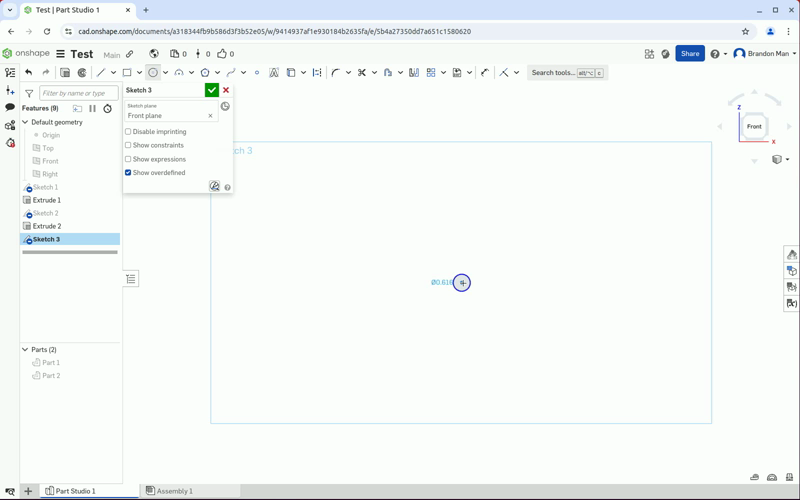
scroll(6)
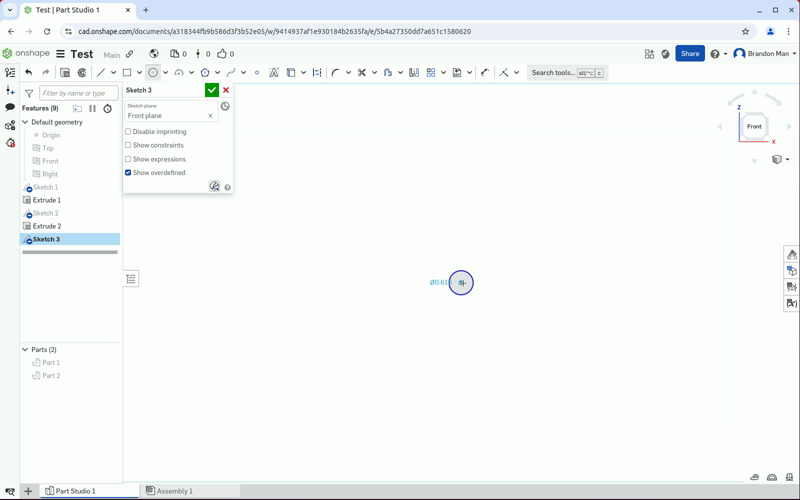
scroll(6)
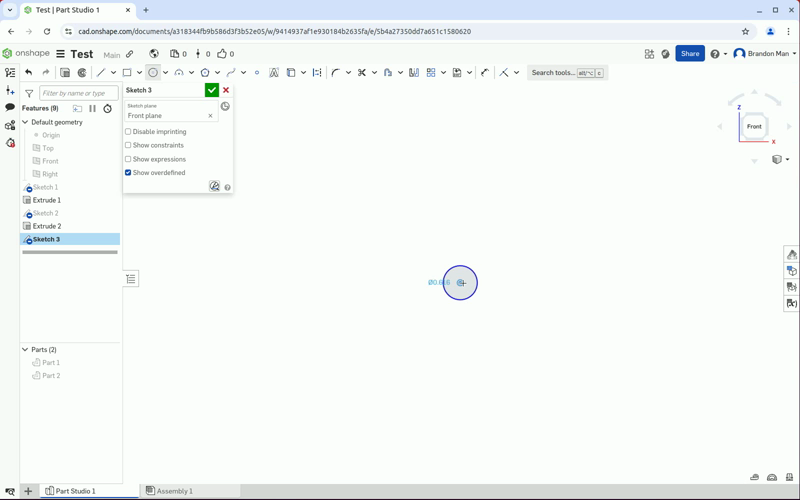
scroll(6)
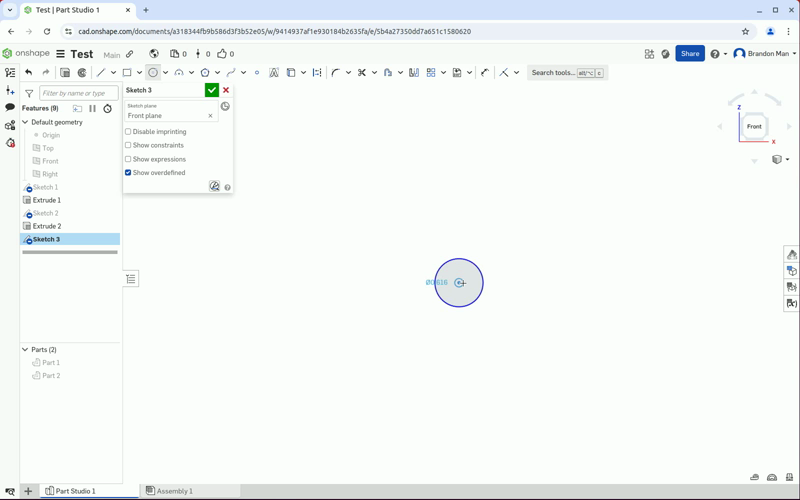
scroll(6)
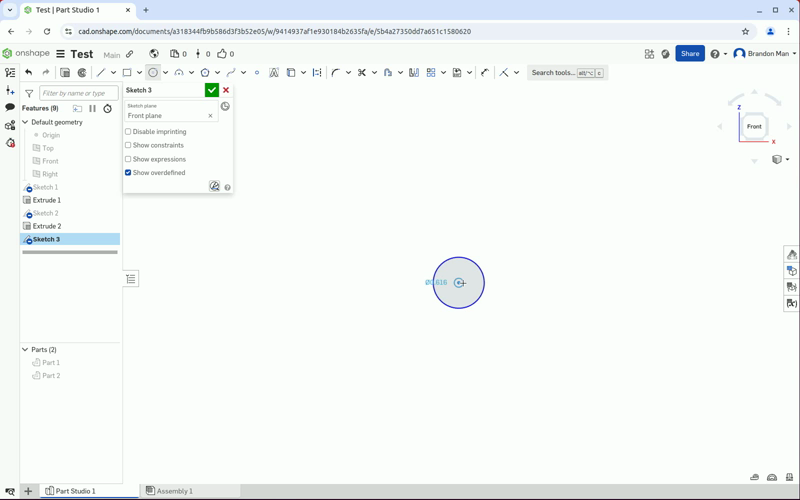
scroll(6)
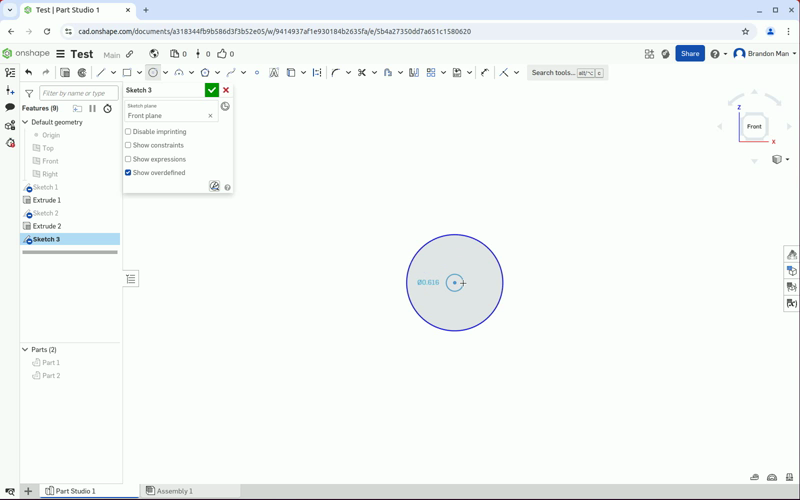
scroll(6)
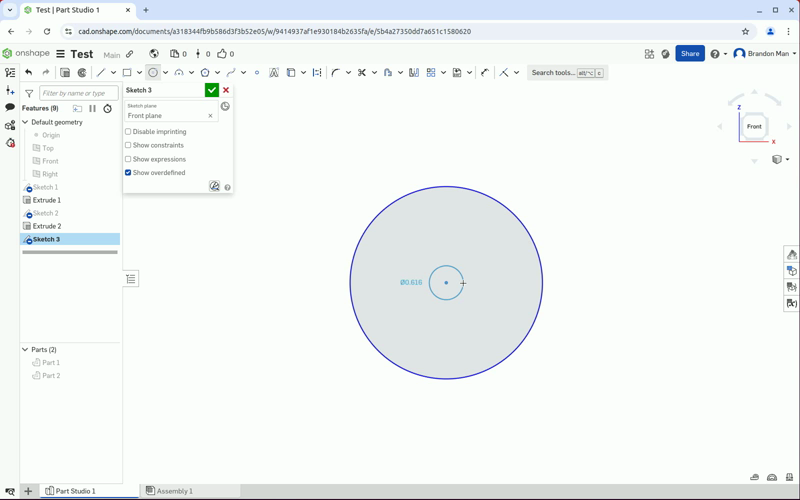
click(463, 282)
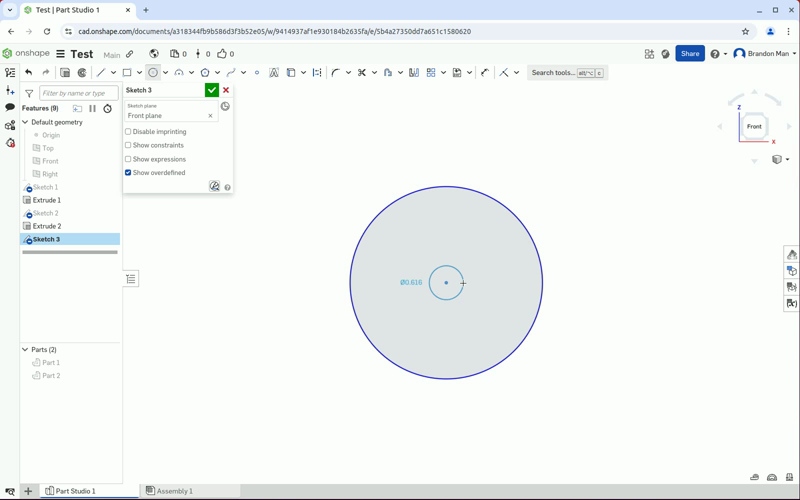
scroll(-6)
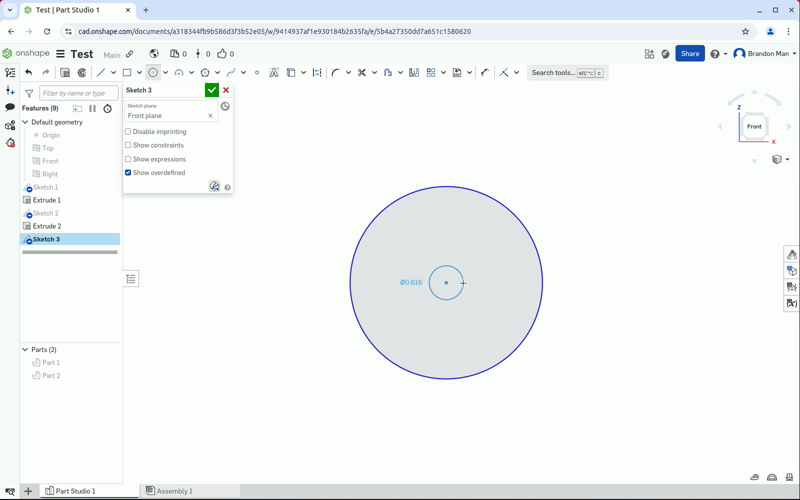
scroll(-6)
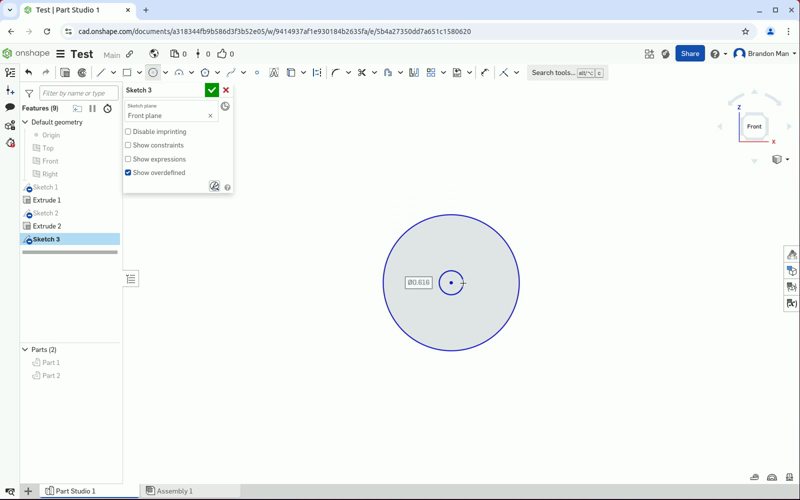
scroll(-6)
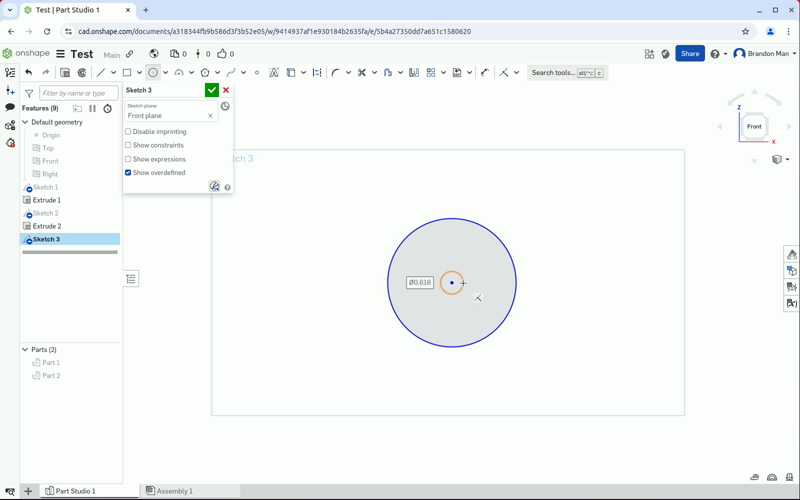
scroll(-6)
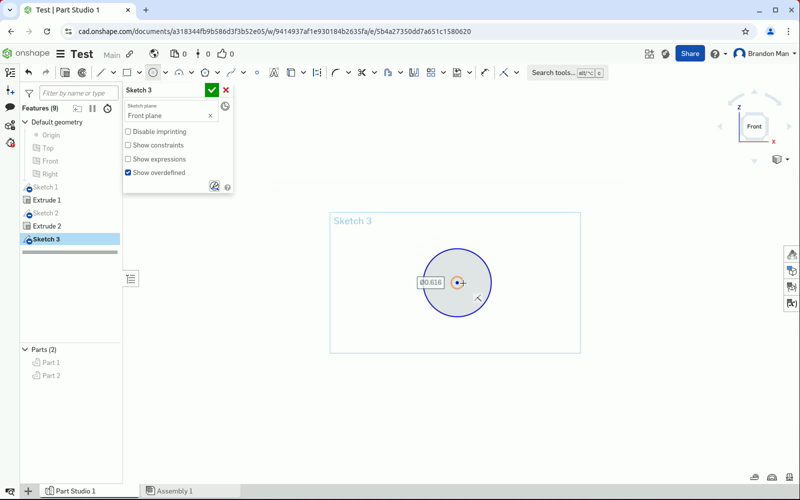
scroll(-6)
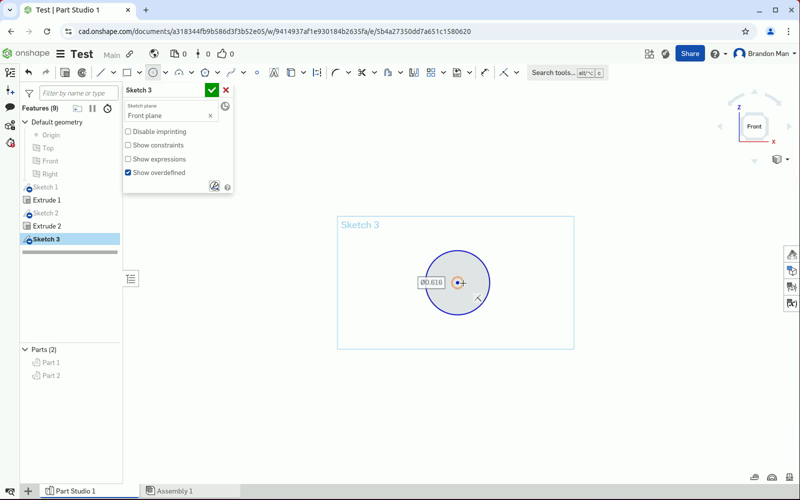
scroll(-6)
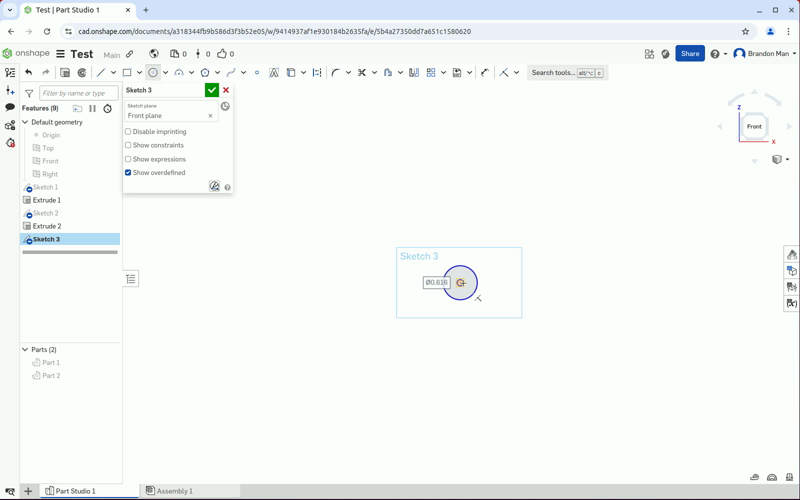
scroll(-6)
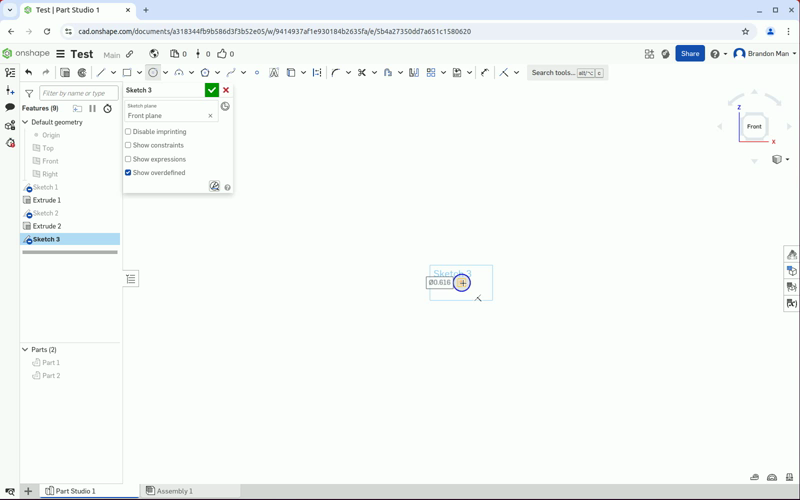
key(esc)
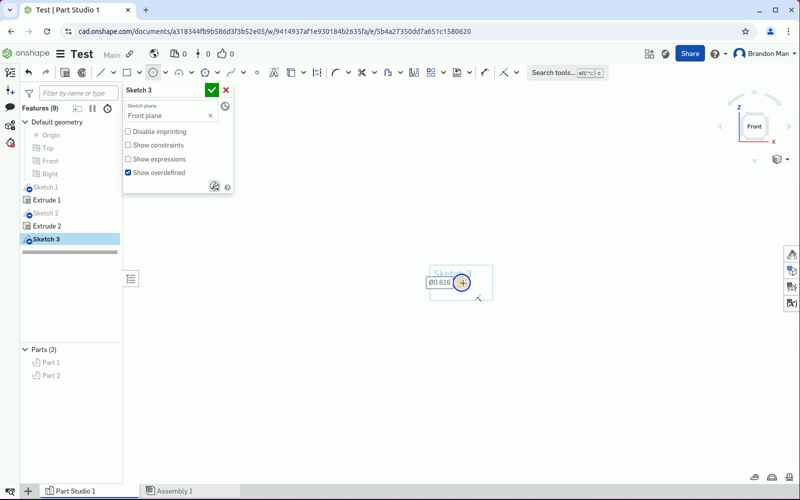
mouse_move(464, 284)
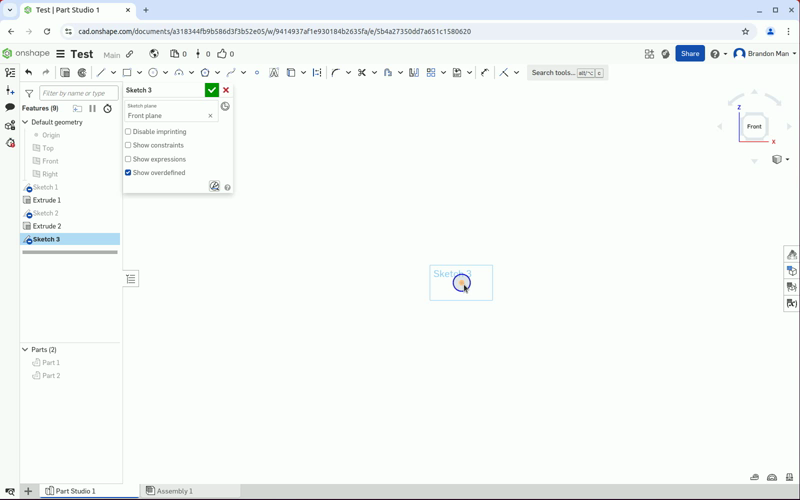
scroll(6)
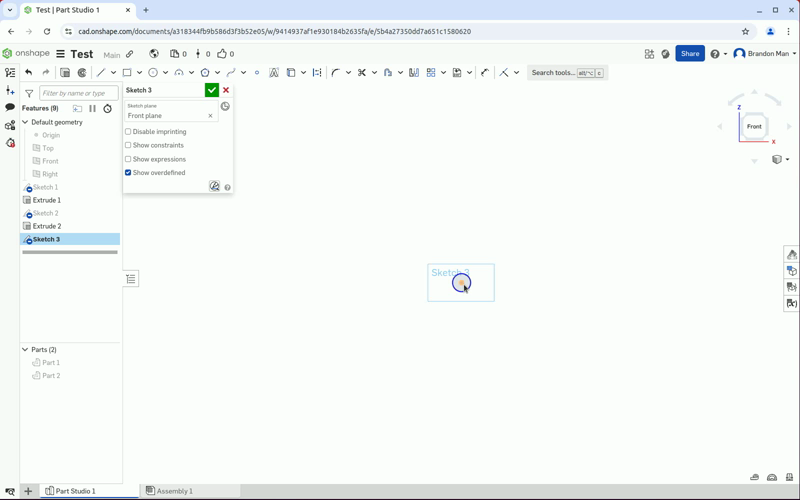
scroll(6)
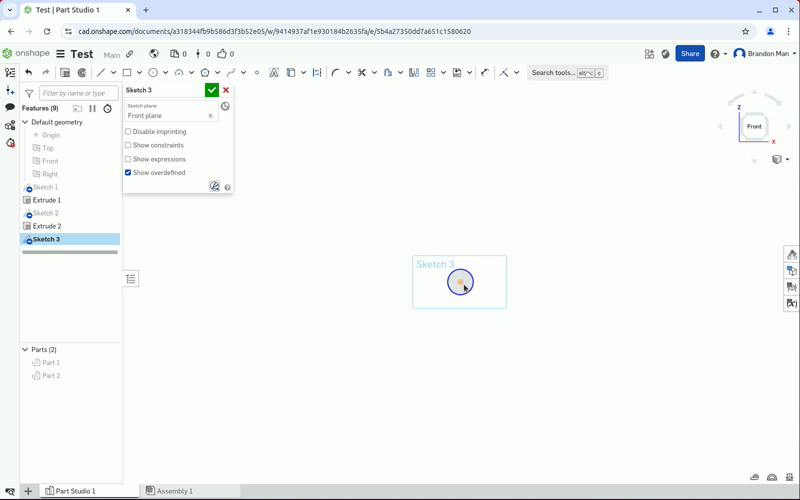
scroll(6)
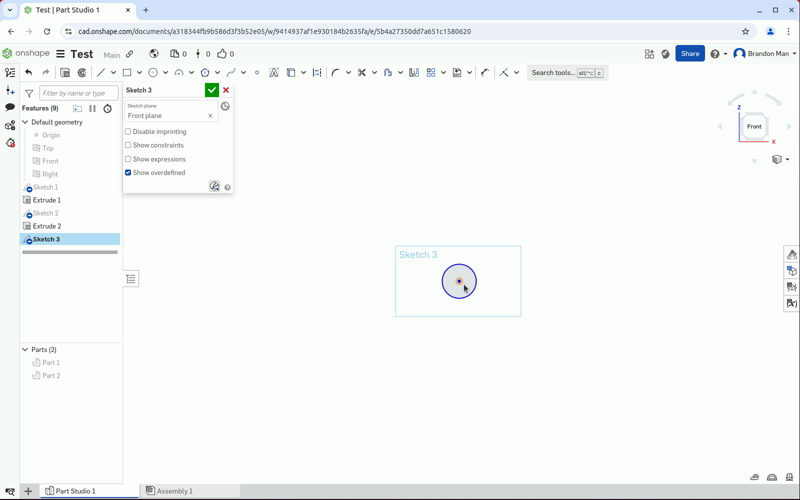
scroll(6)
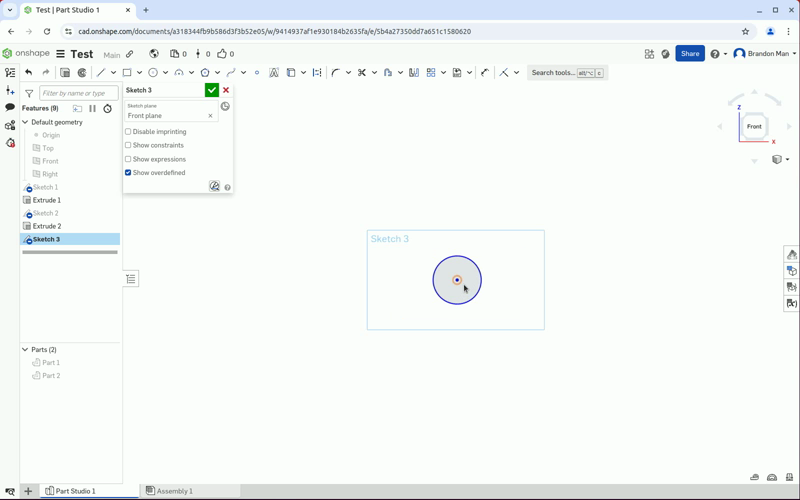
scroll(6)
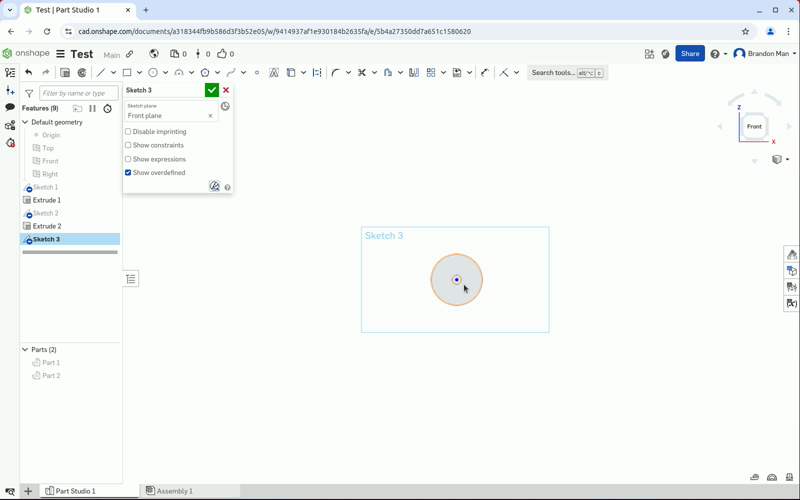
scroll(6)
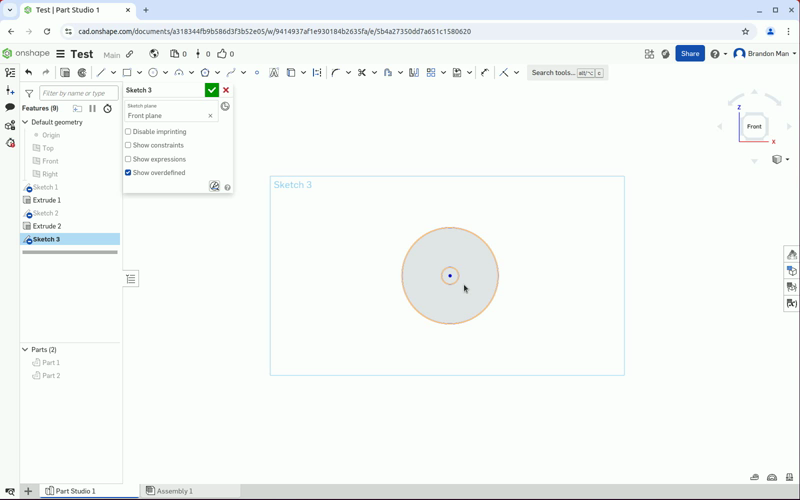
scroll(6)
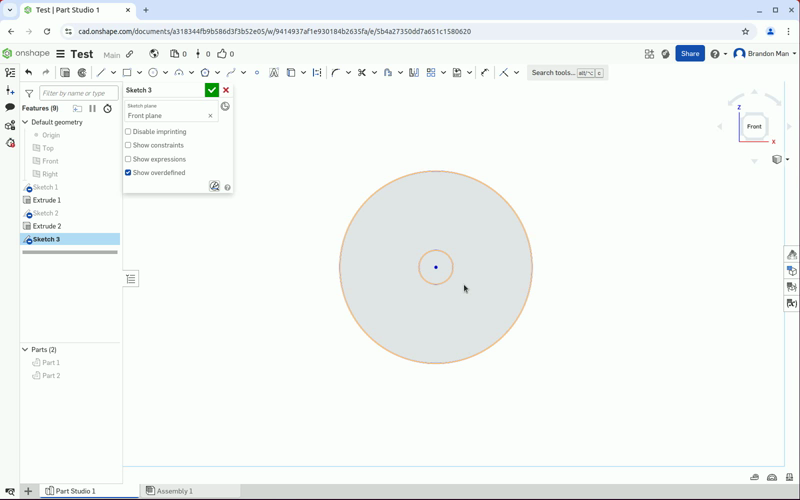
click(464, 284)
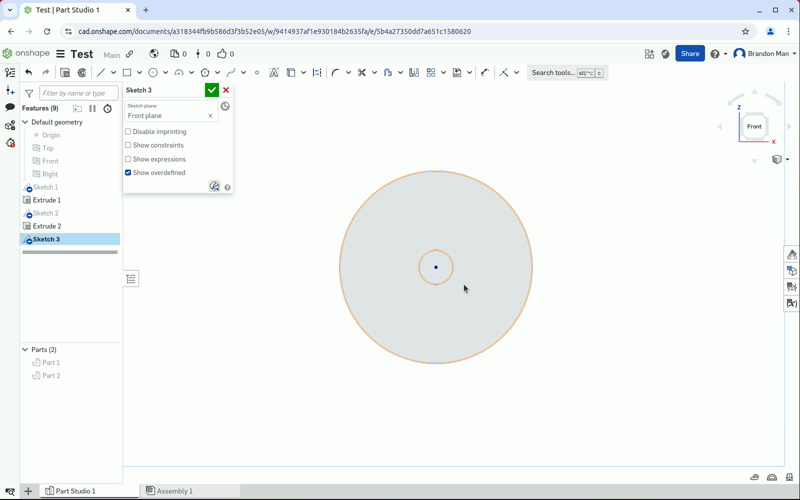
scroll(-6)
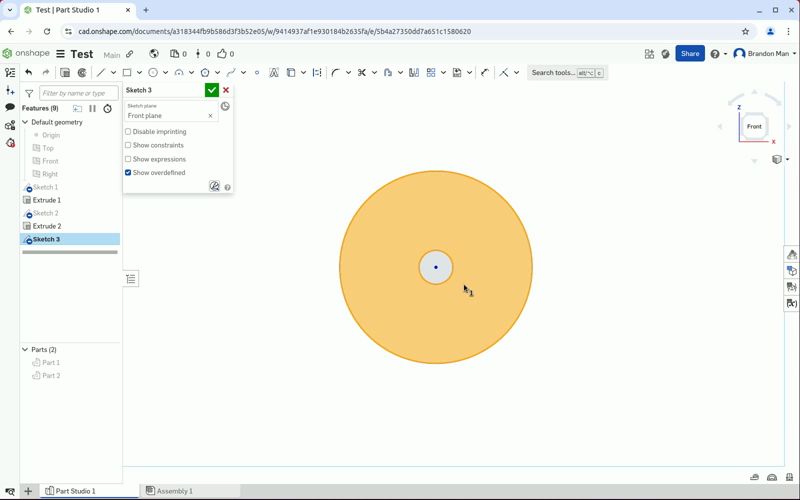
scroll(-6)
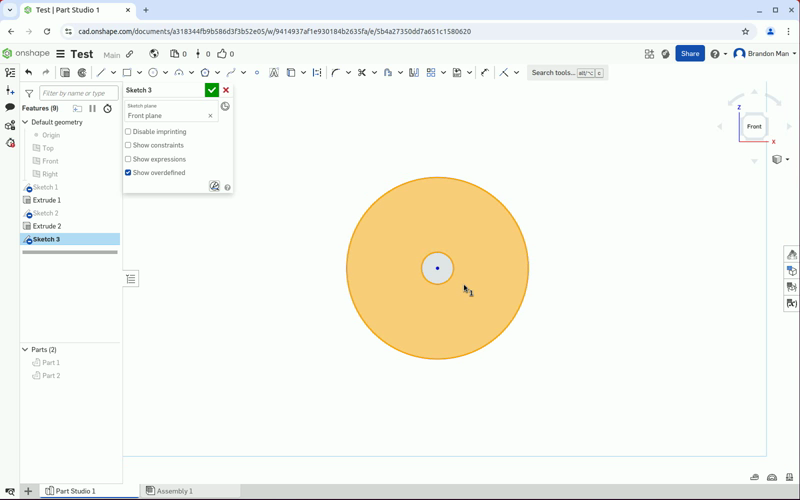
scroll(-6)
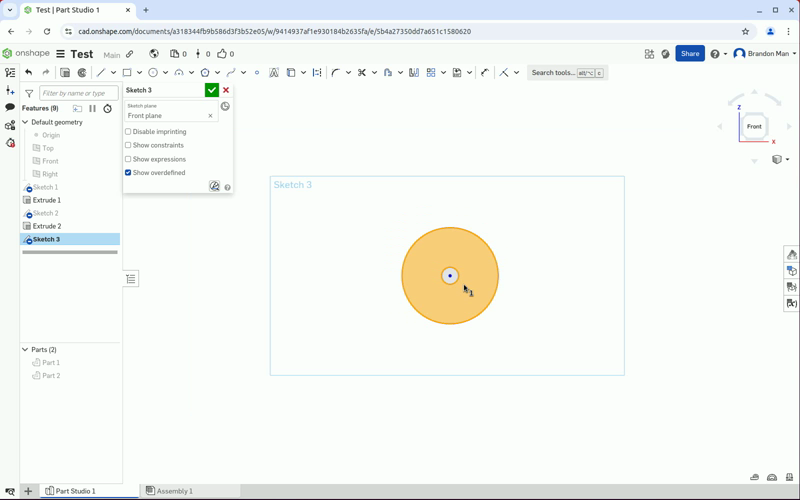
scroll(-6)
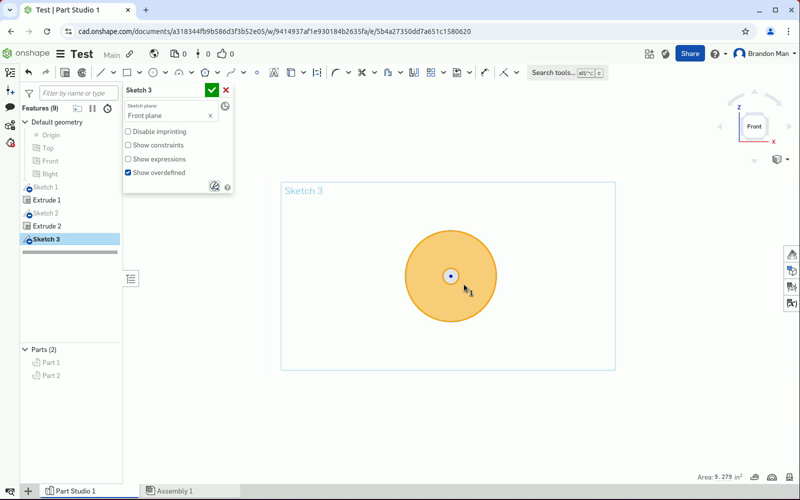
scroll(-6)
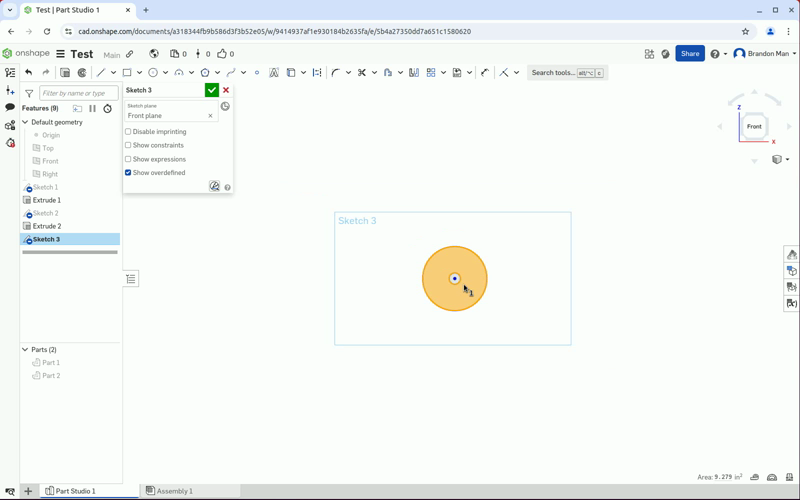
scroll(-6)
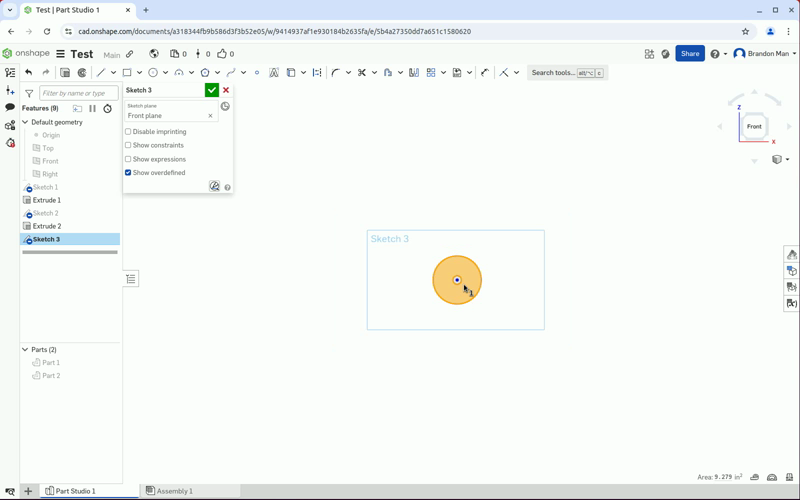
scroll(-6)
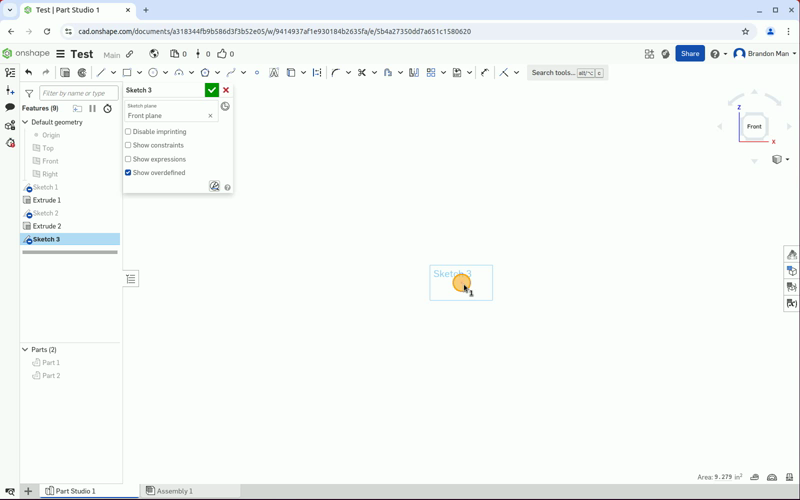
mouse_move(73, 352)
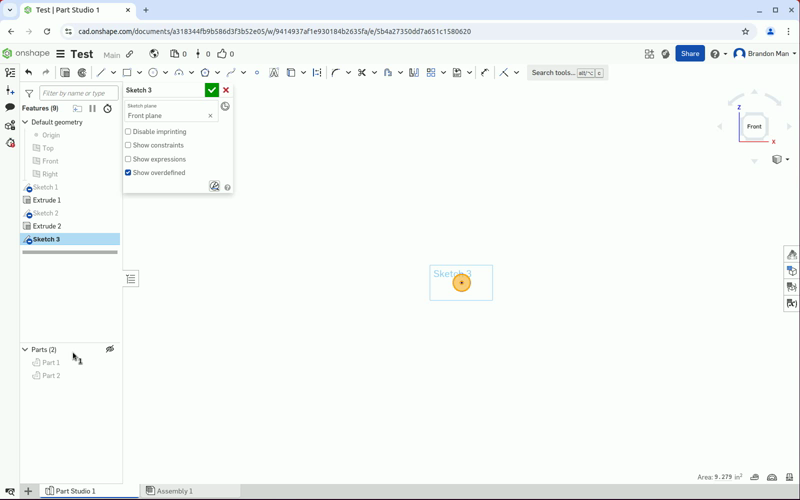
key(shift+y)
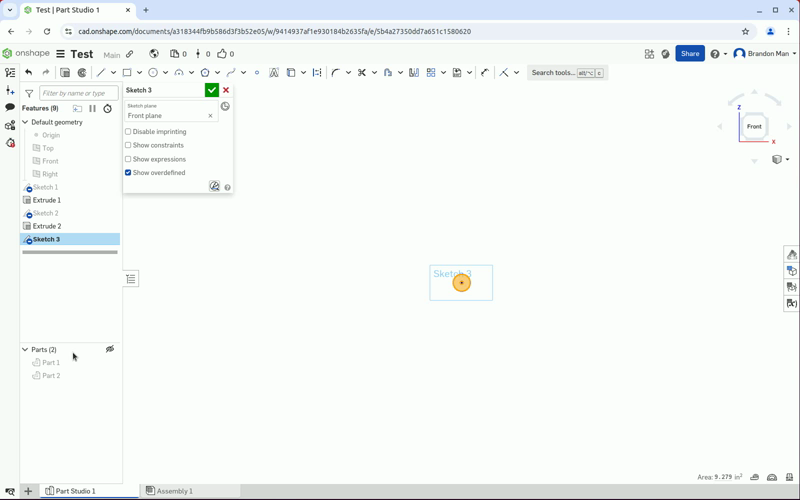
key(shift+e)
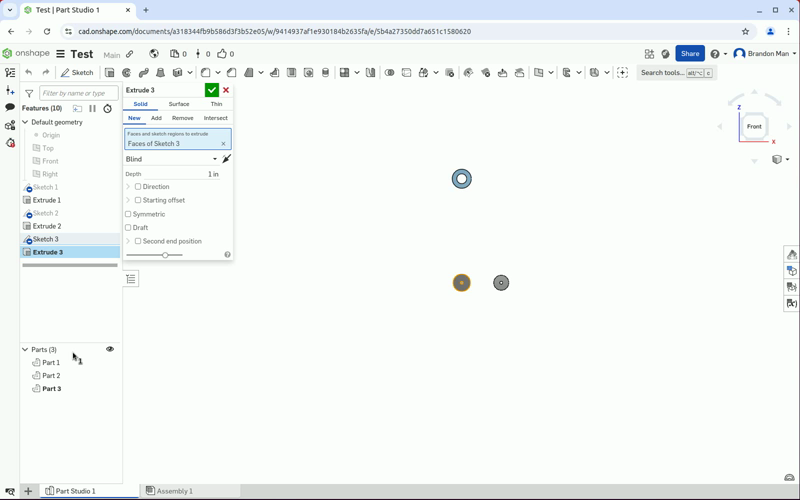
mouse_move(143, 106)
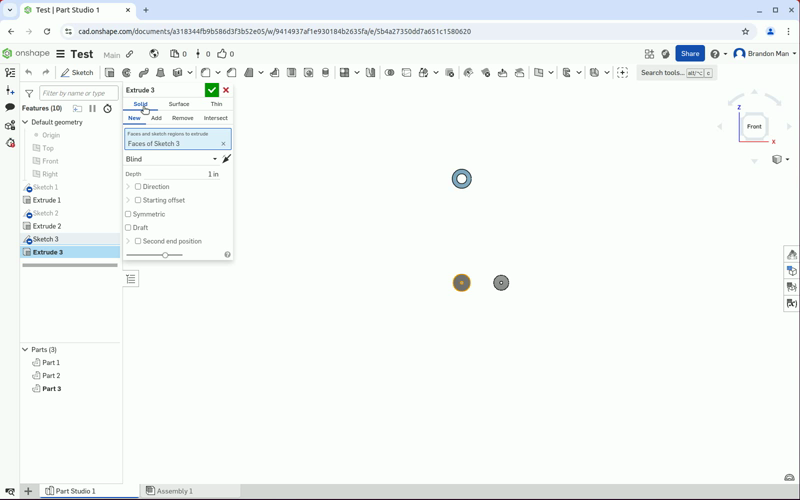
click(143, 106)
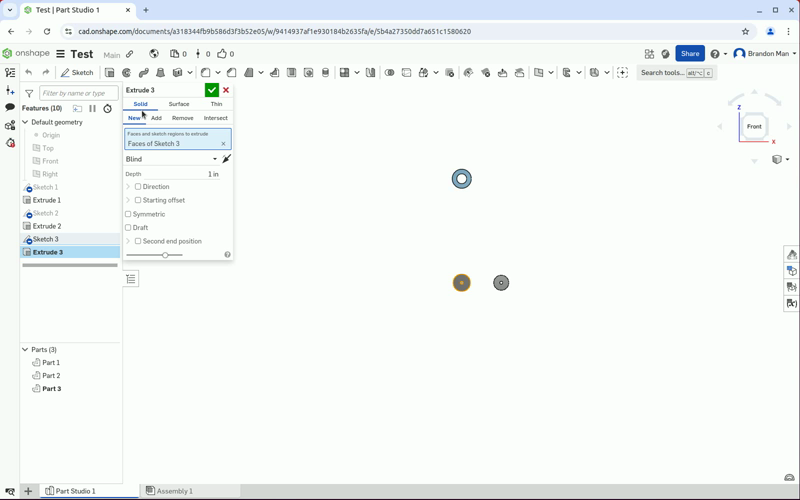
mouse_move(137, 120)
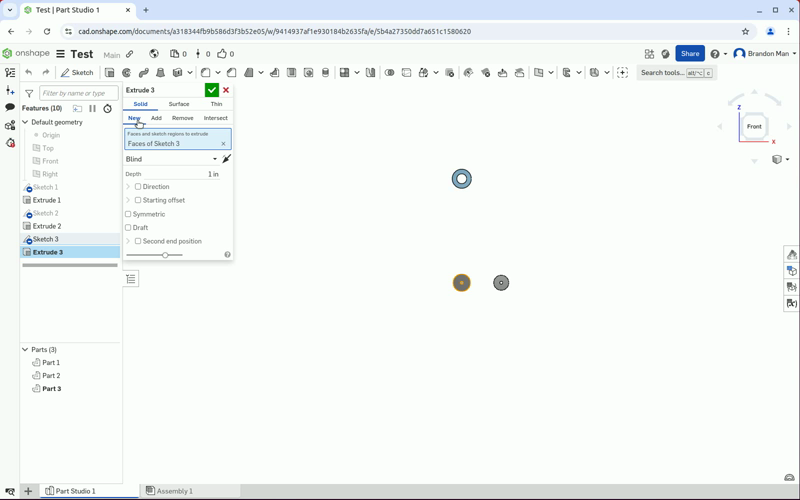
click(137, 120)
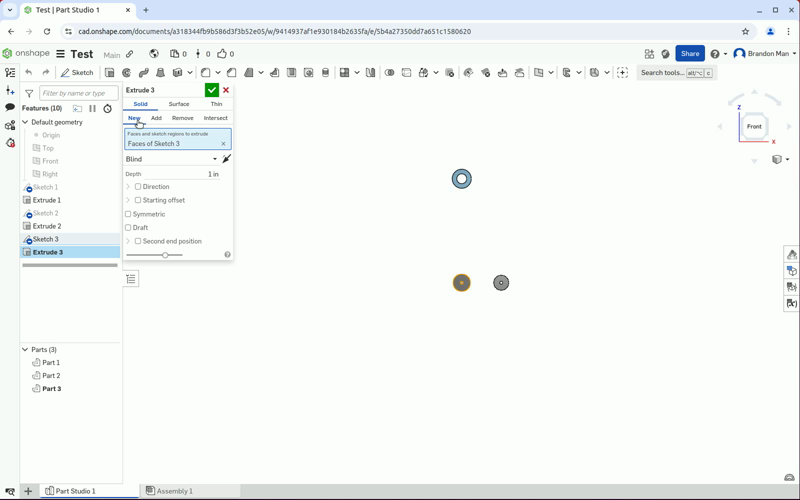
key(tab, 4)
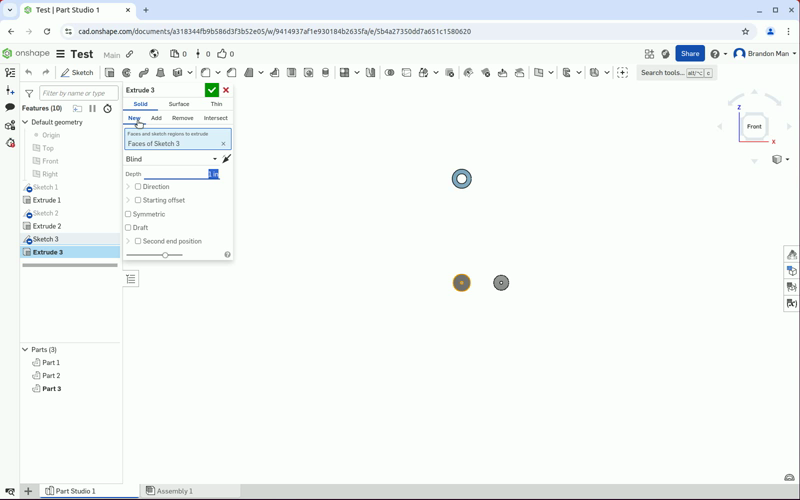
text(0.481)
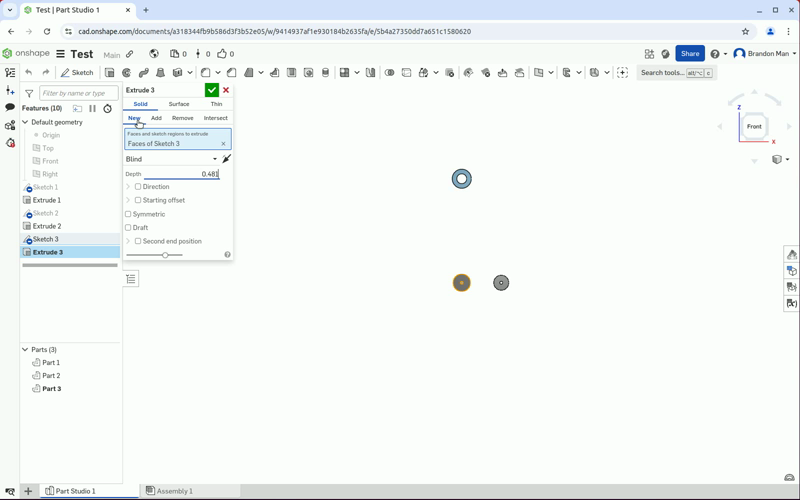
key(enter)
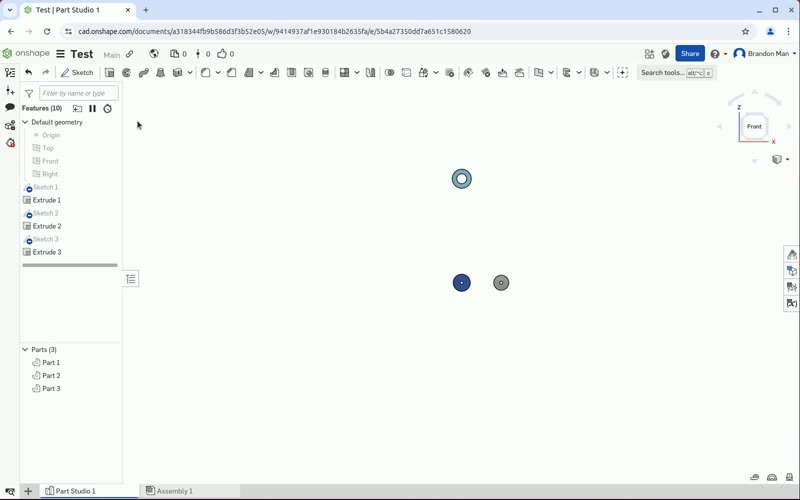
key(shift+h)
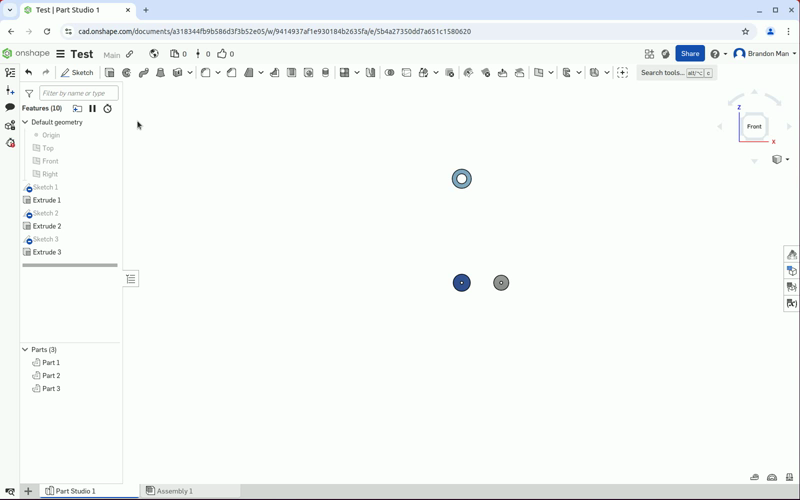
key(shift+h)
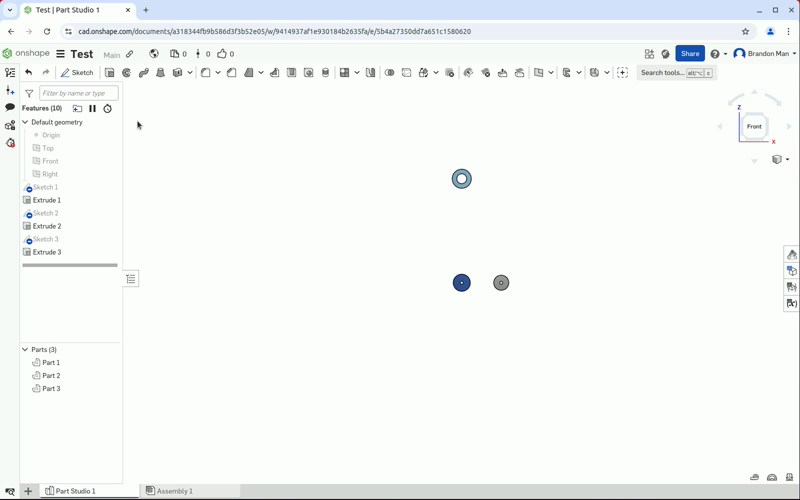
mouse_move(73, 189)
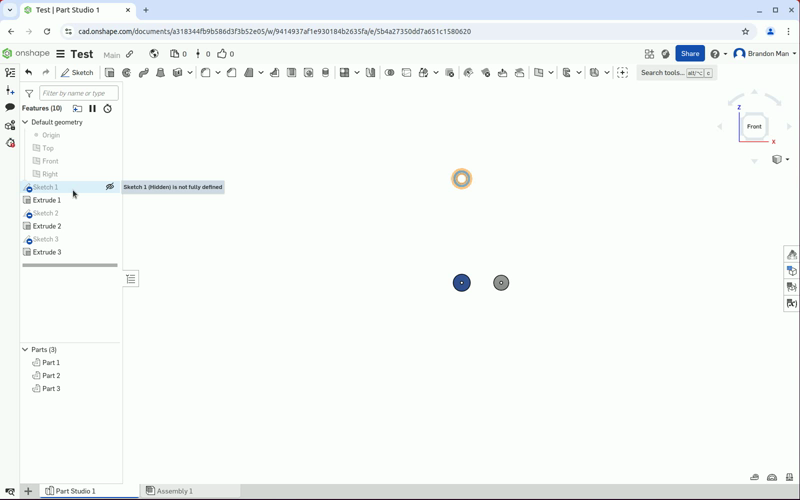
click(73, 189)
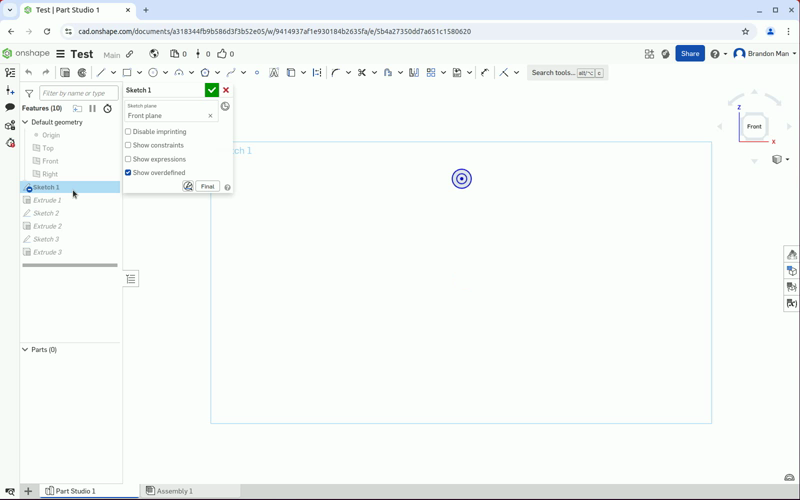
mouse_move(229, 92)
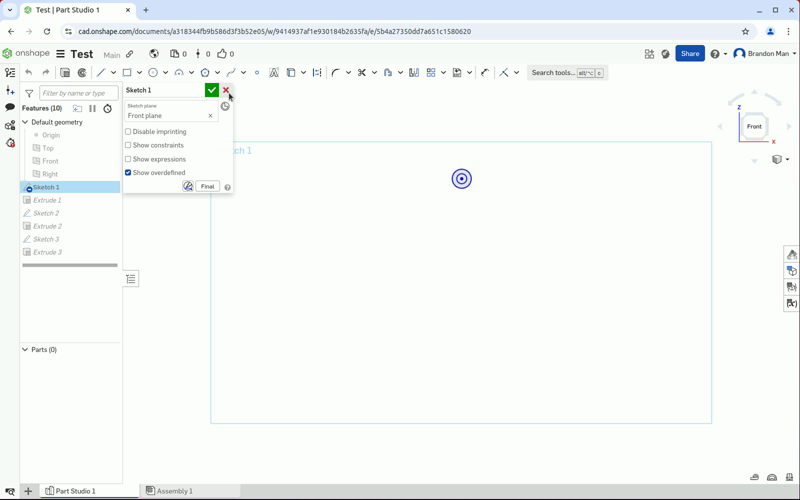
click(229, 92)
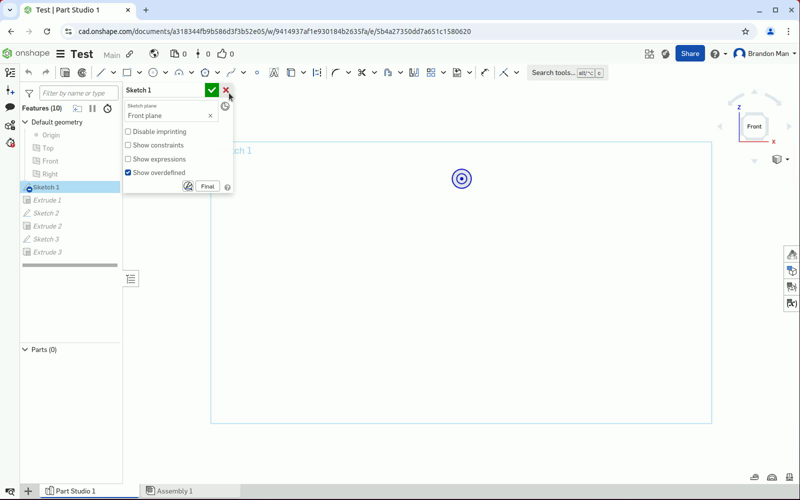
key(shift+s)
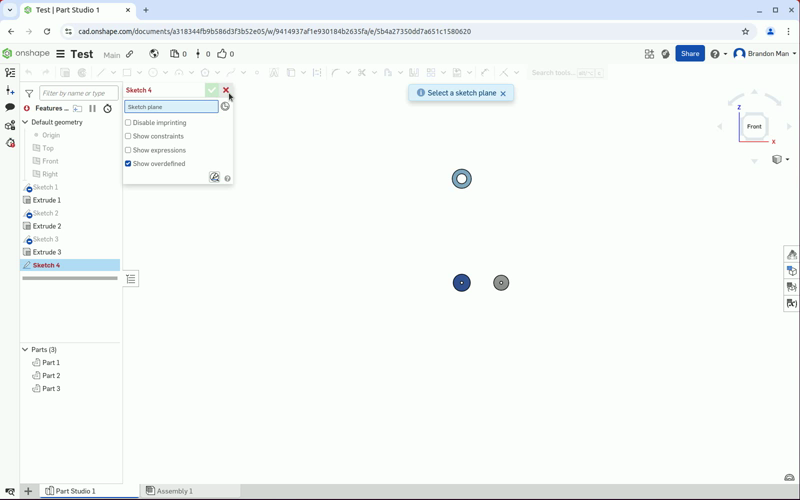
mouse_move(73, 163)
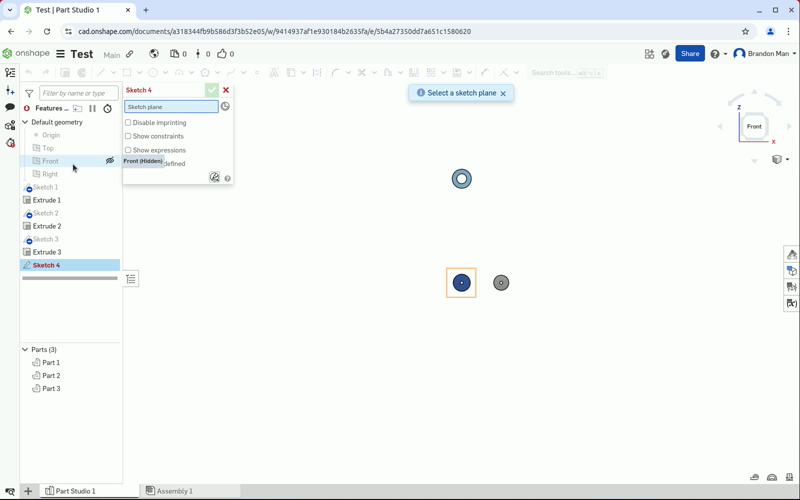
click(73, 163)
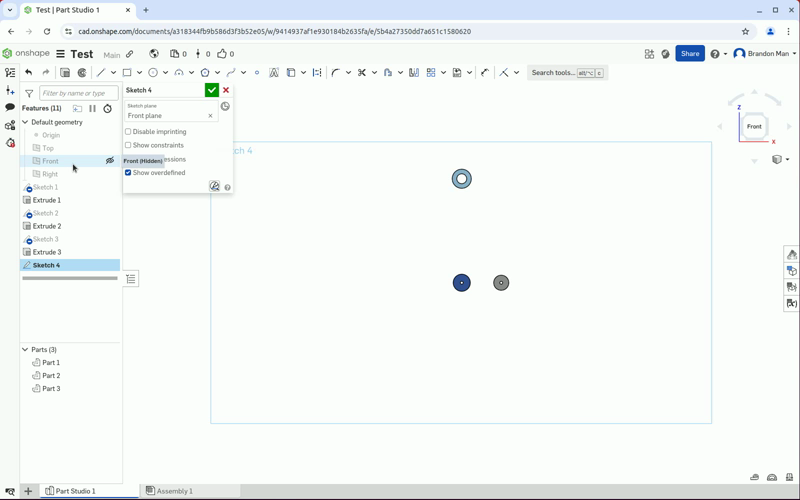
mouse_move(73, 352)
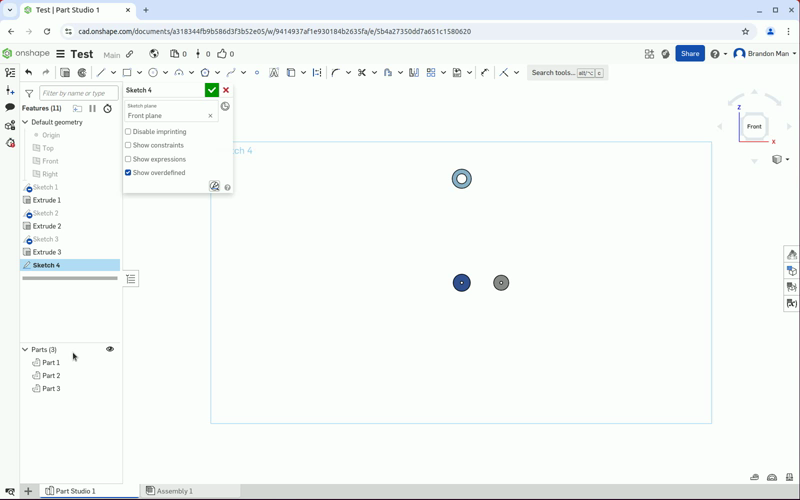
key(y)
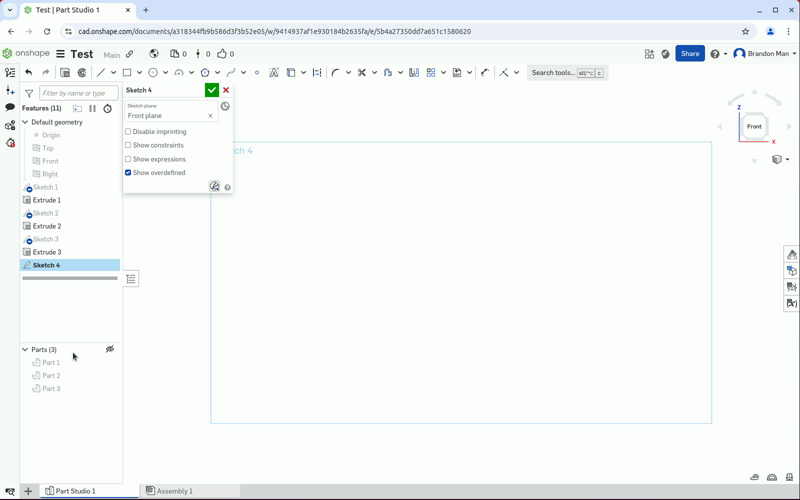
key(a)
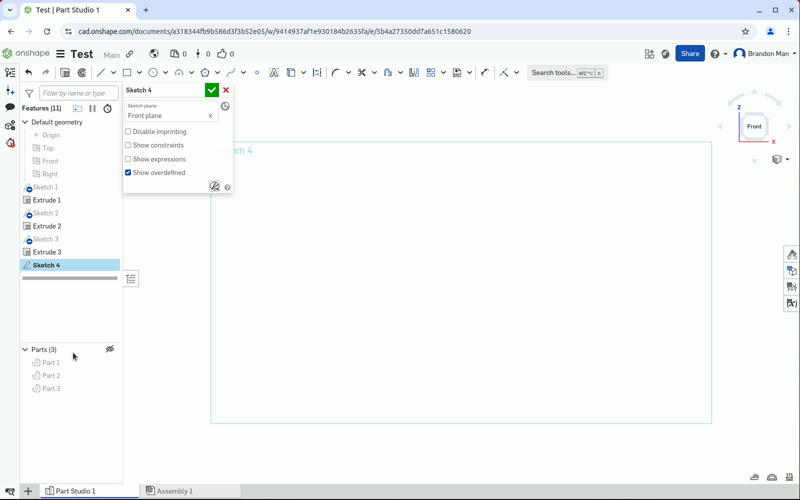
key_down(shift)
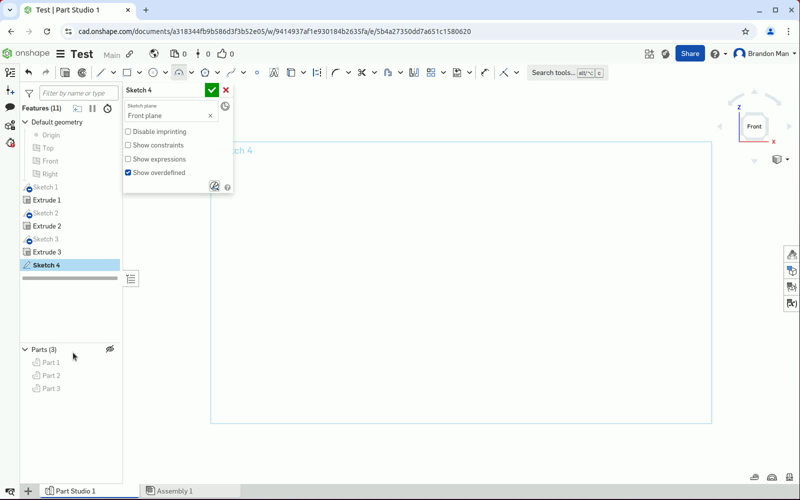
mouse_move(446, 223)
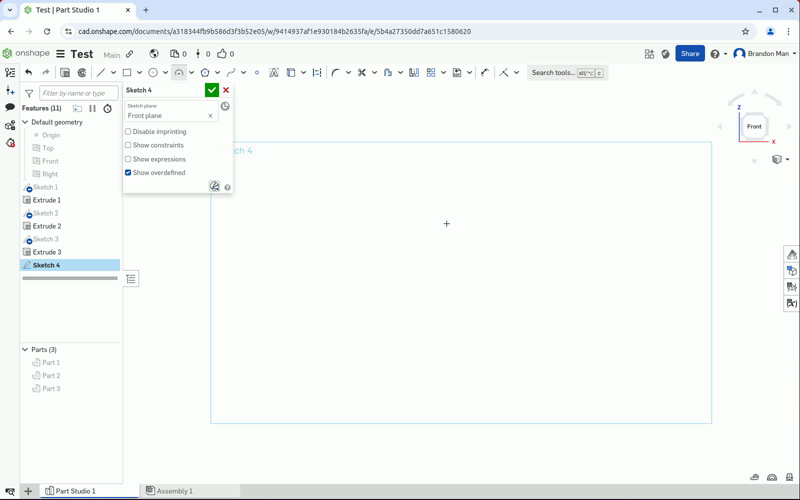
click(446, 223)
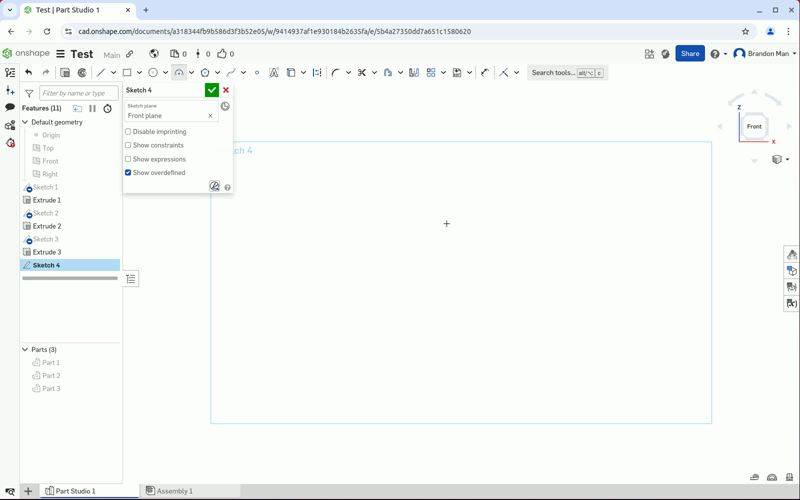
key_up(shift)
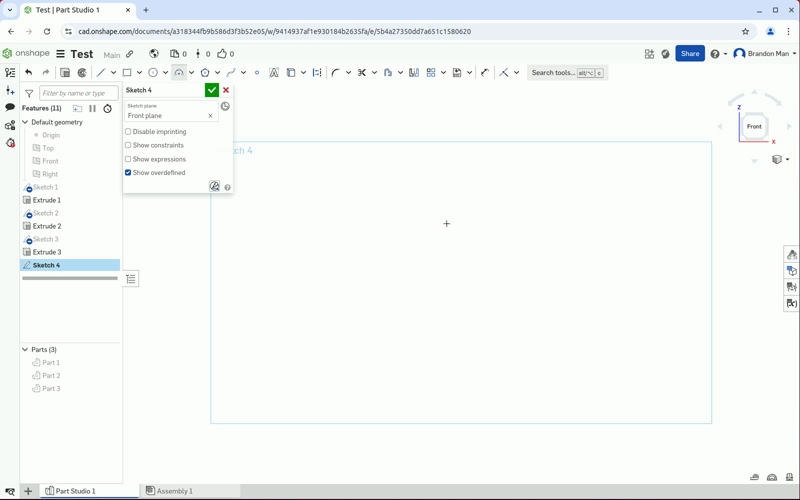
key_down(shift)
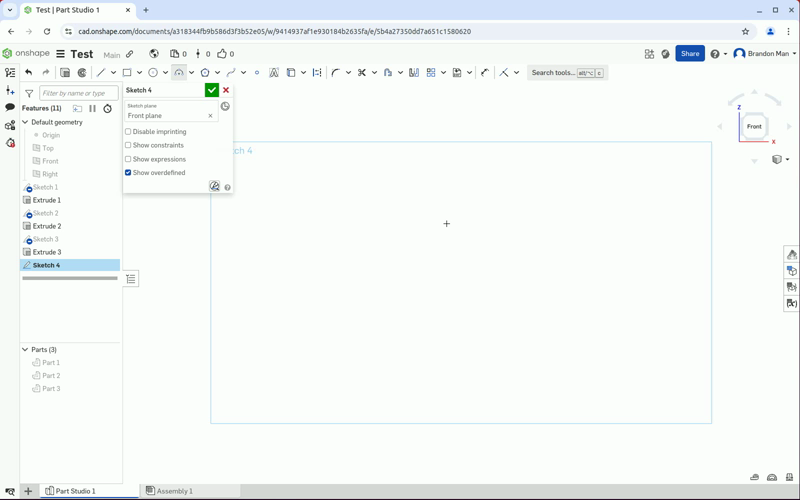
mouse_move(476, 223)
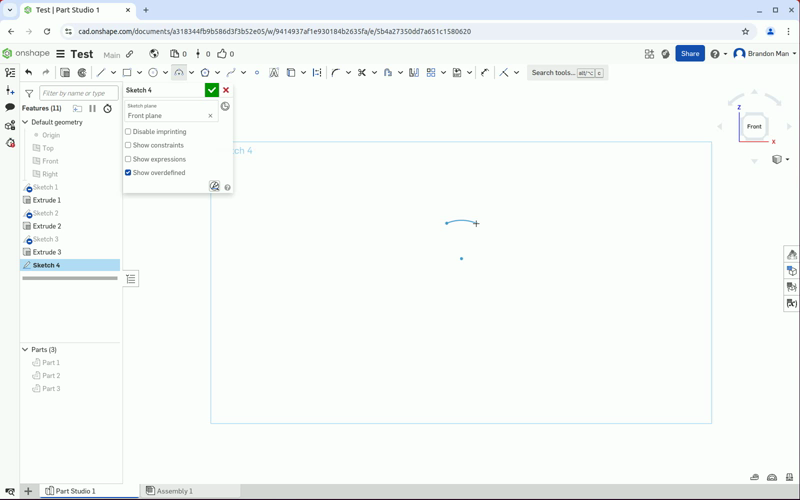
click(476, 223)
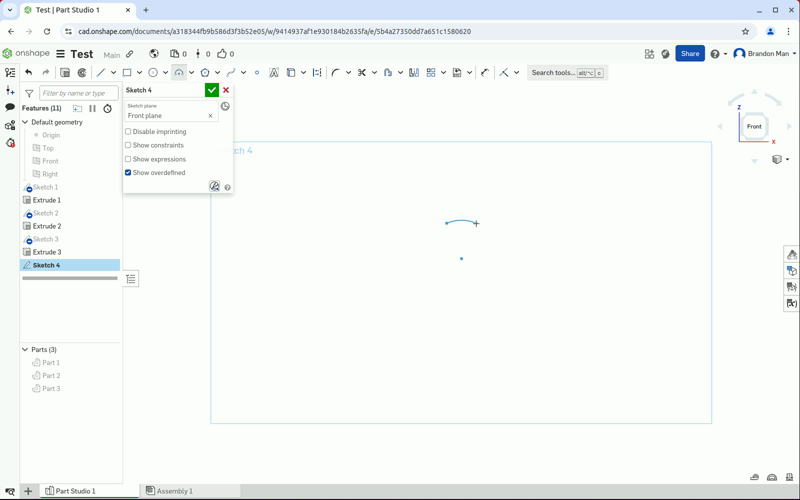
mouse_move(461, 210)
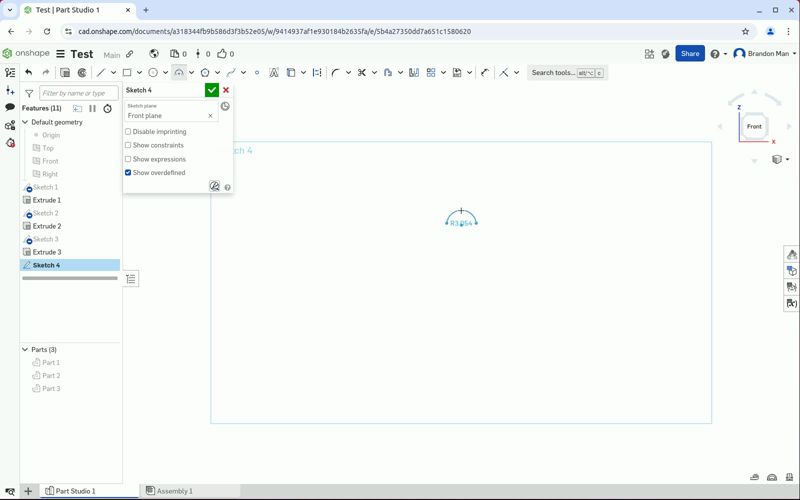
click(461, 210)
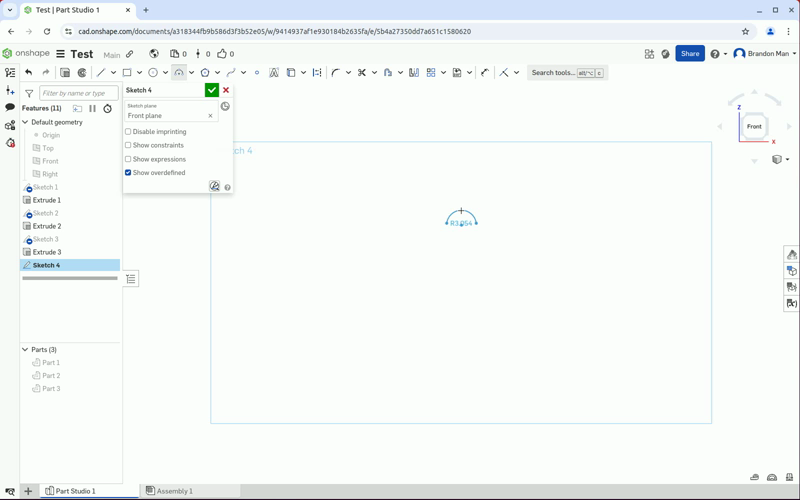
key_up(shift)
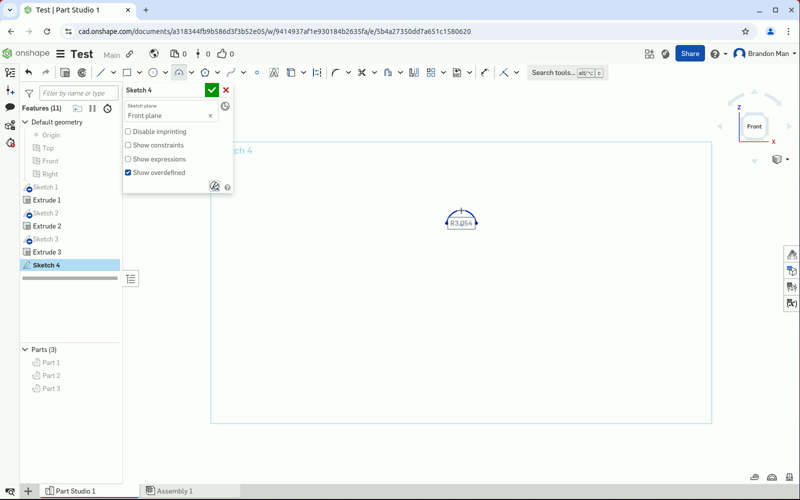
key(esc)
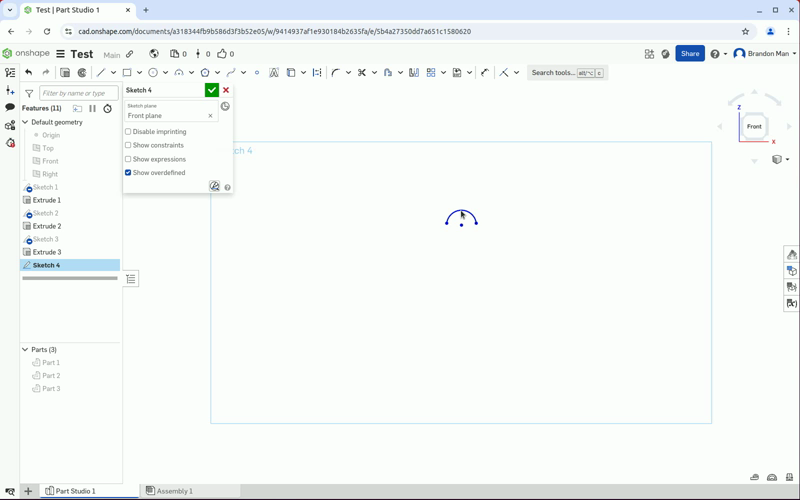
key(l)
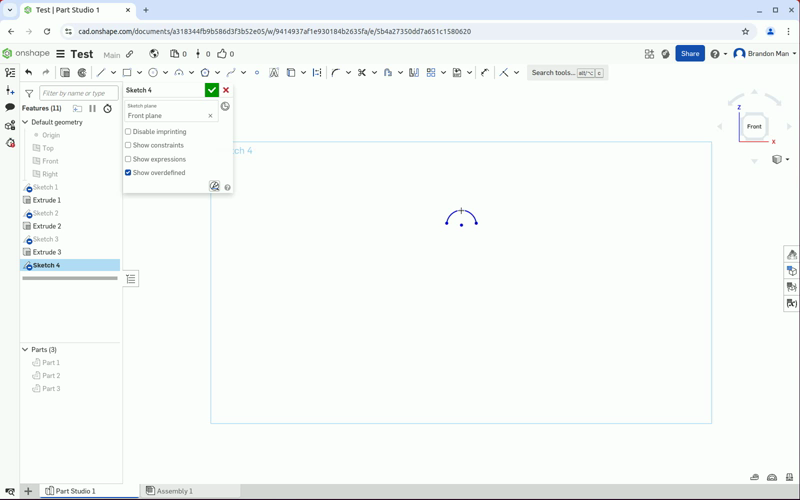
mouse_move(476, 223)
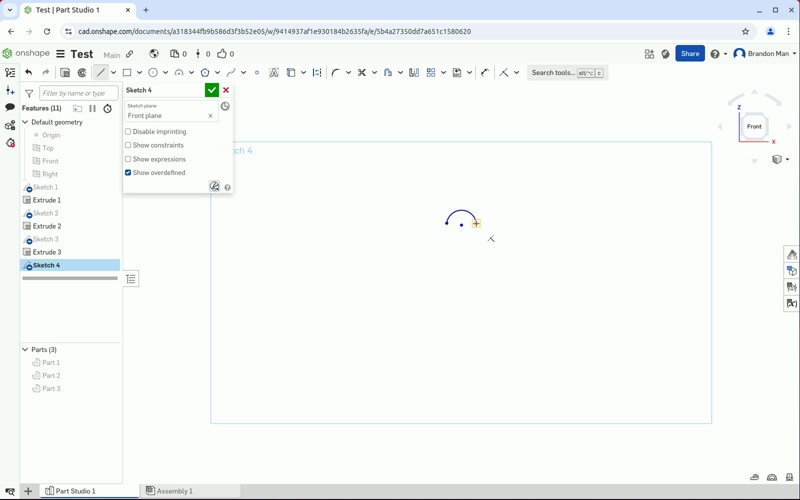
click(476, 223)
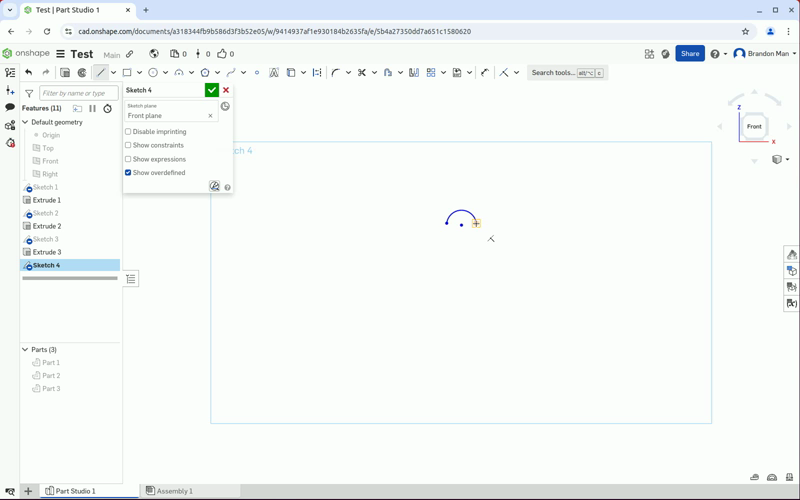
key_down(shift)
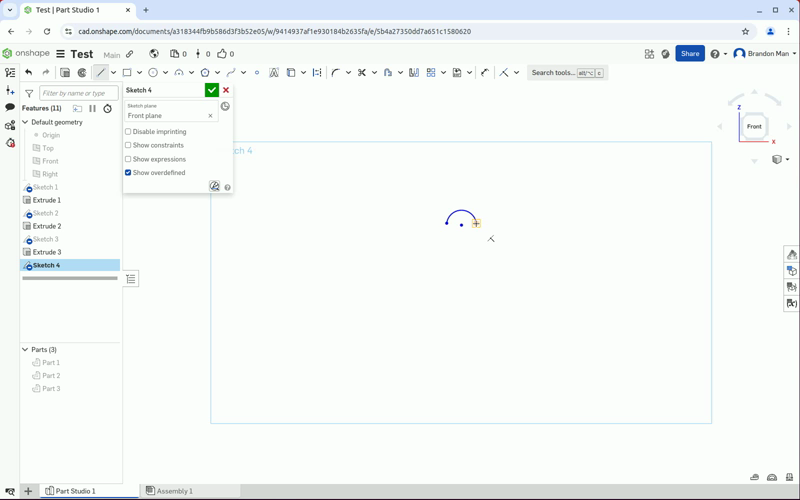
mouse_move(506, 223)
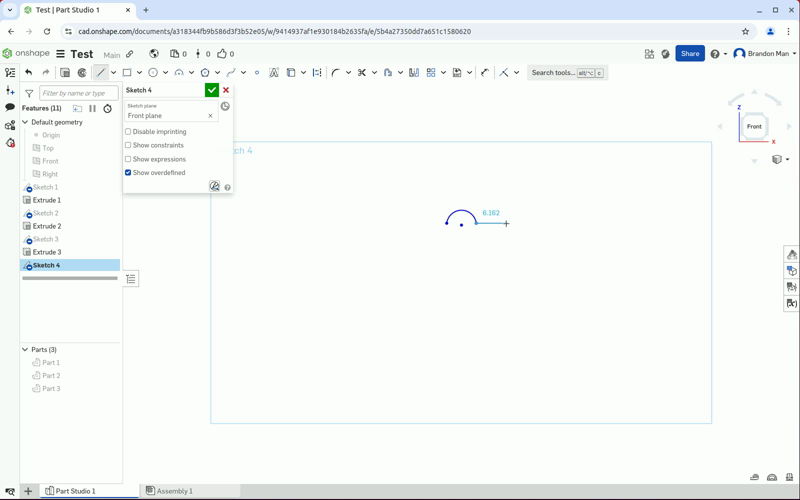
mouse_move(470, 176)
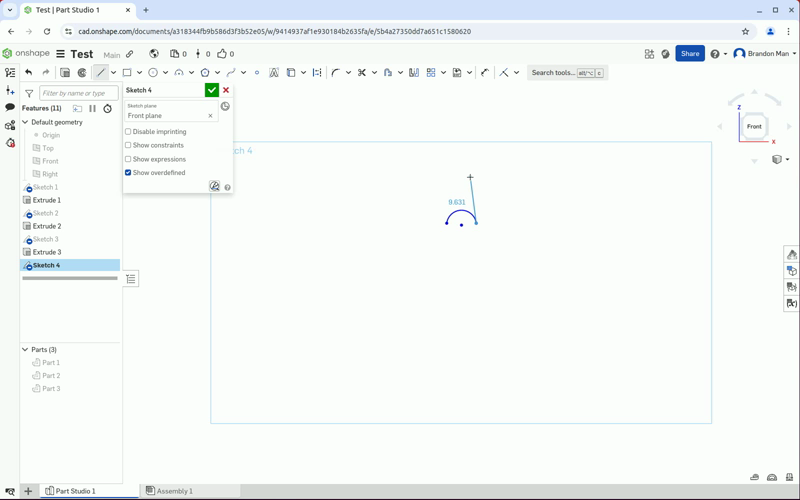
click(470, 176)
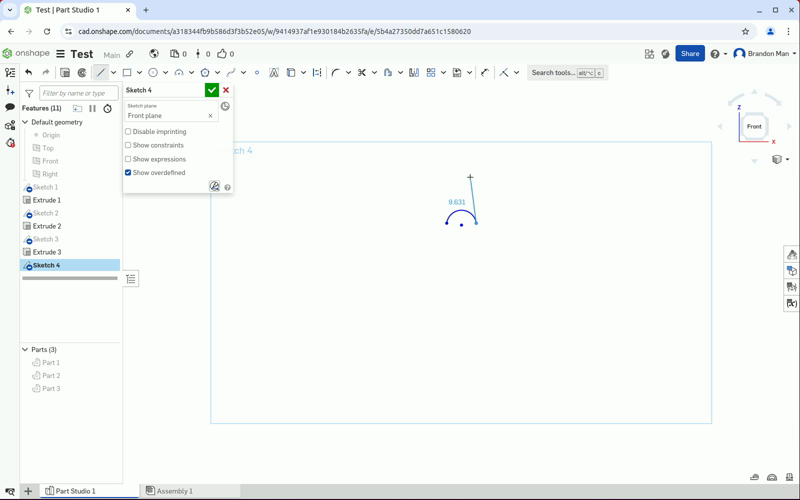
key_up(shift)
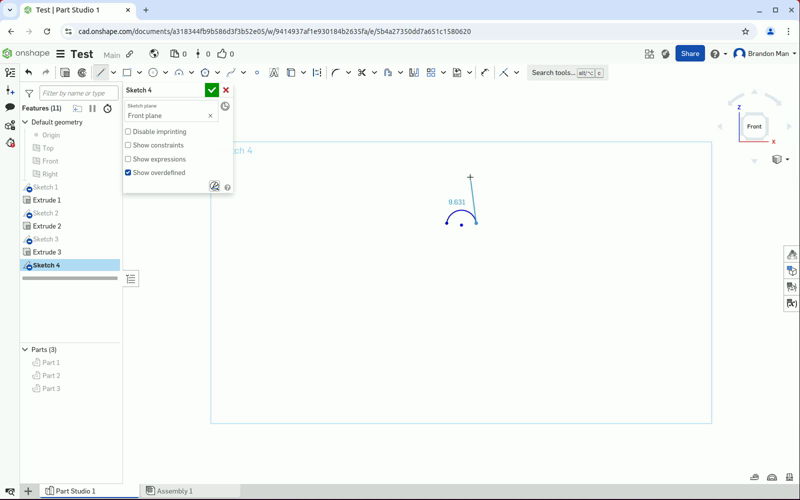
key(esc)
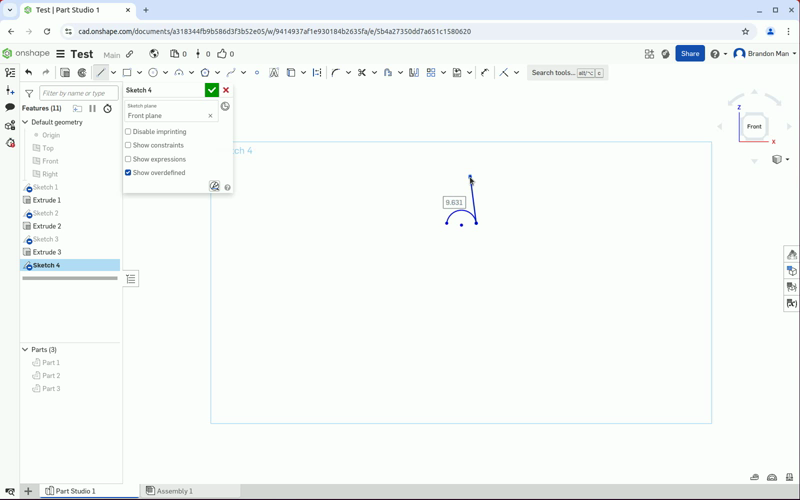
key(a)
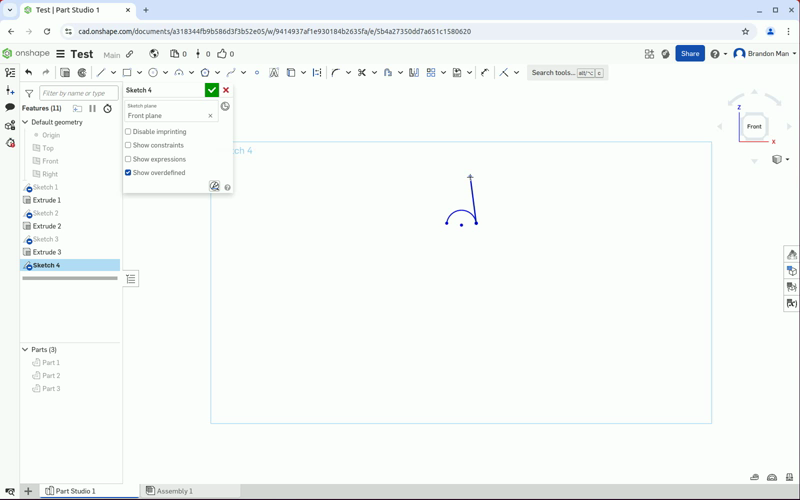
mouse_move(470, 176)
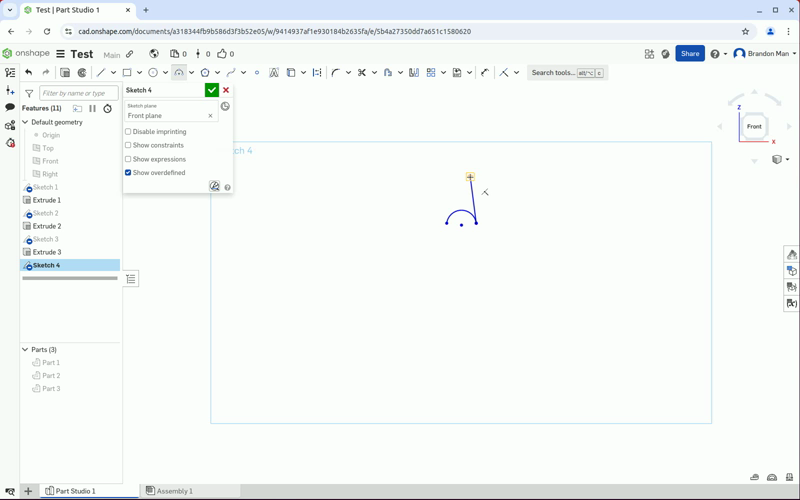
click(470, 176)
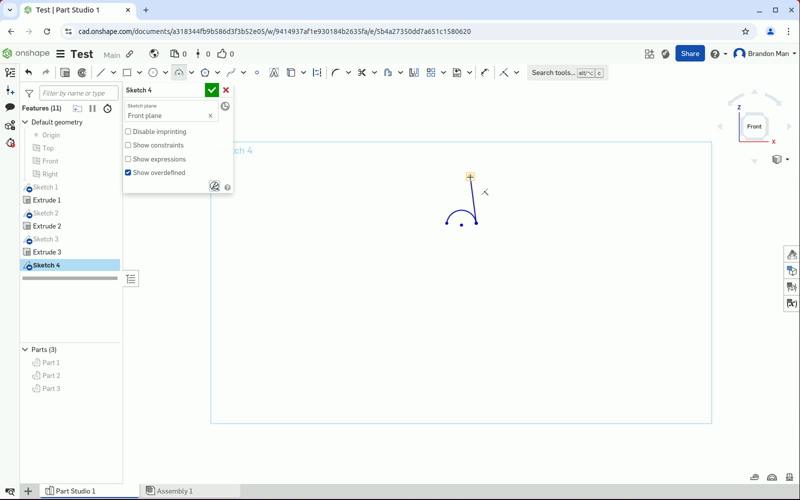
key_down(shift)
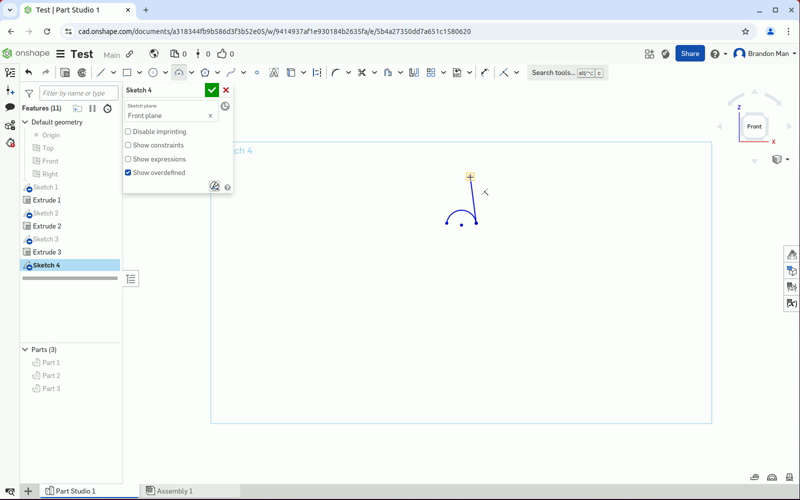
mouse_move(452, 176)
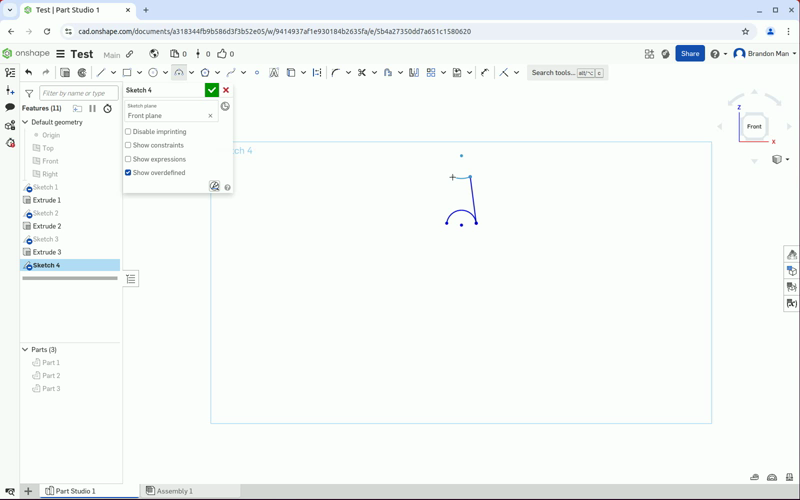
click(452, 176)
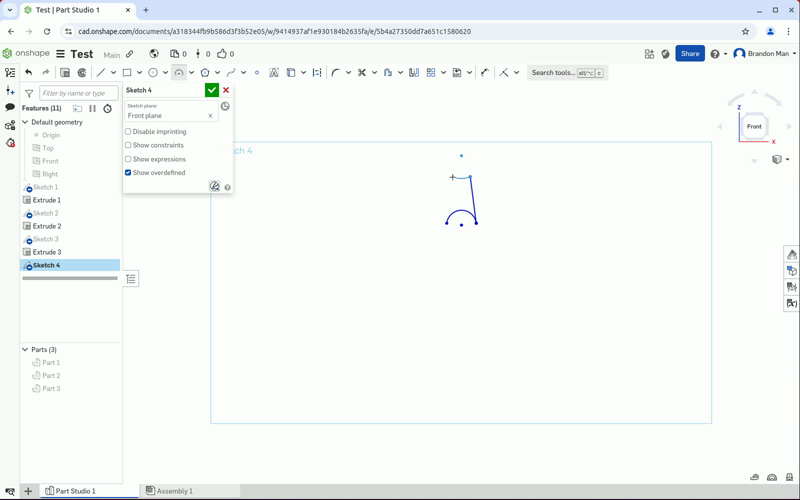
mouse_move(461, 186)
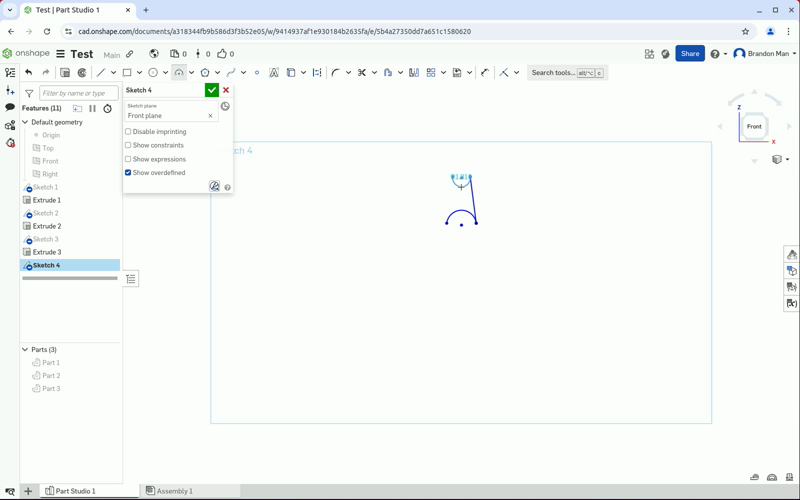
click(461, 186)
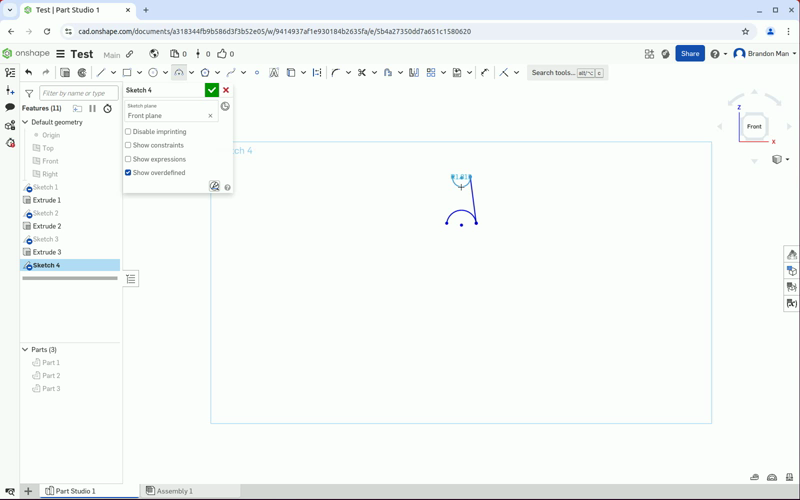
key_up(shift)
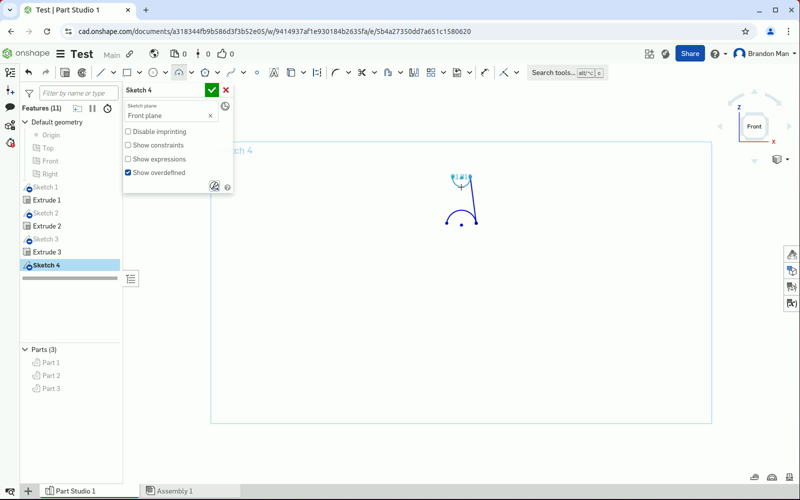
key(esc)
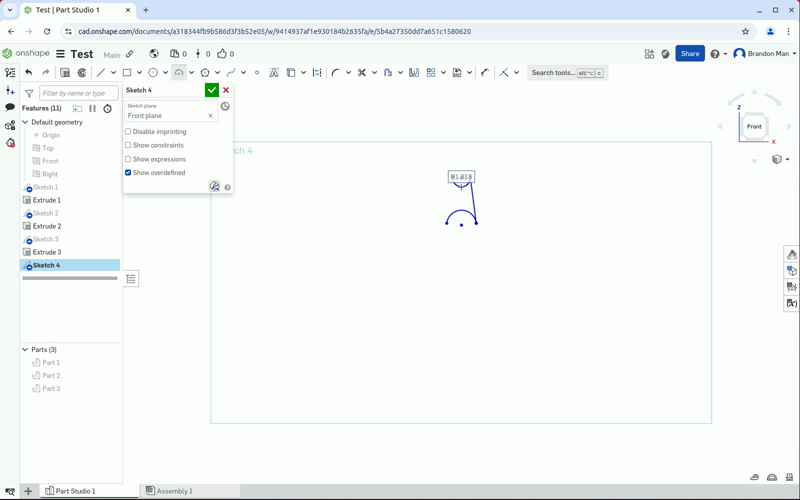
key(l)
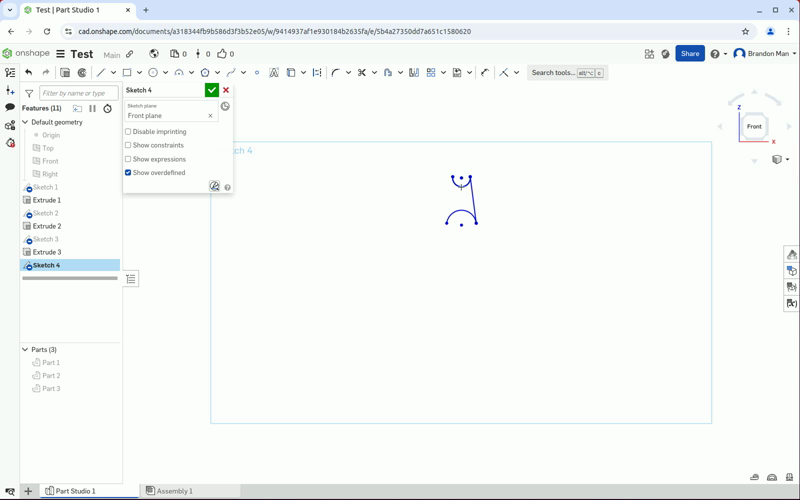
mouse_move(452, 176)
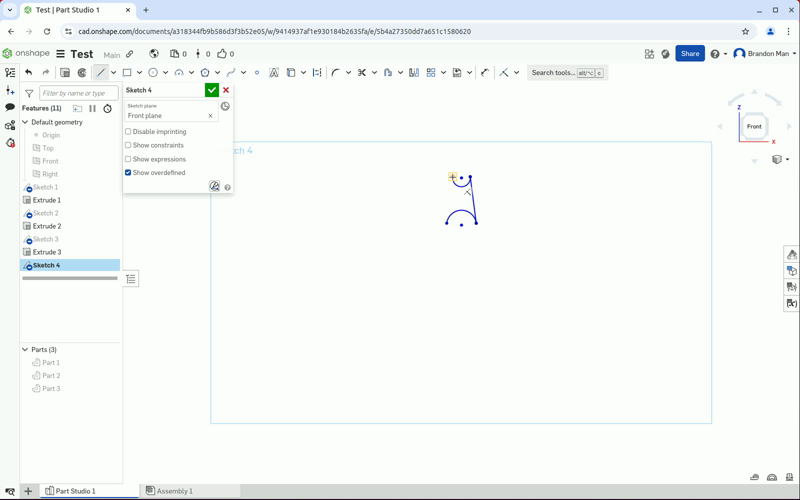
click(452, 176)
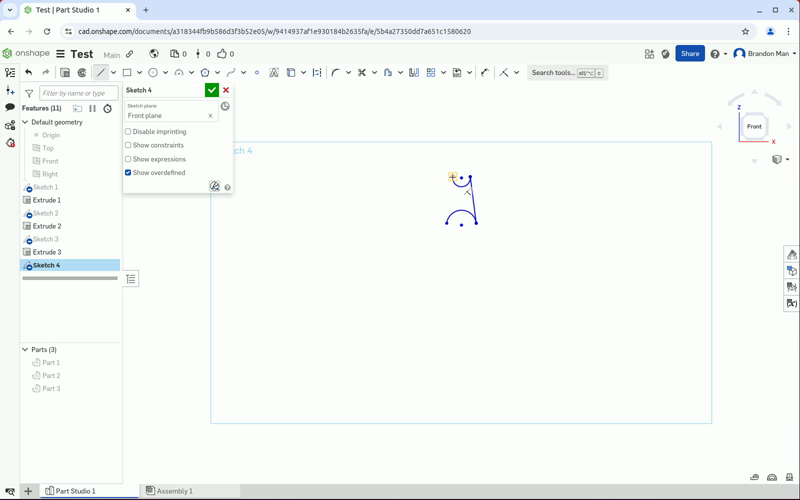
mouse_move(482, 176)
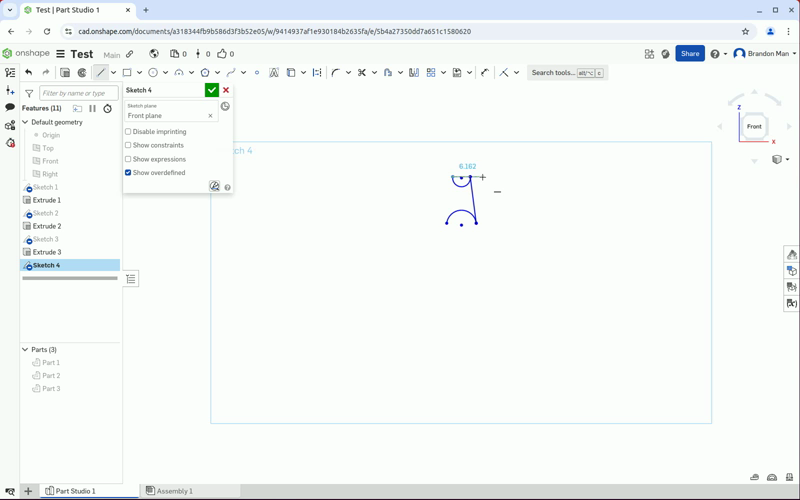
key_down(shift)
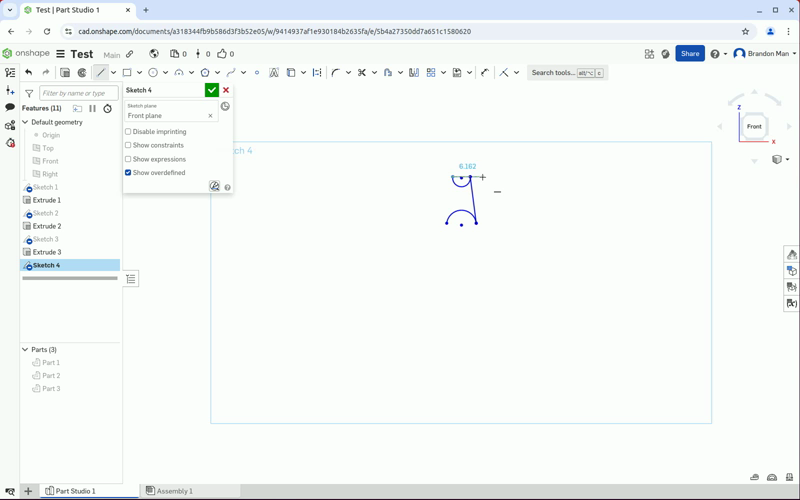
mouse_move(446, 223)
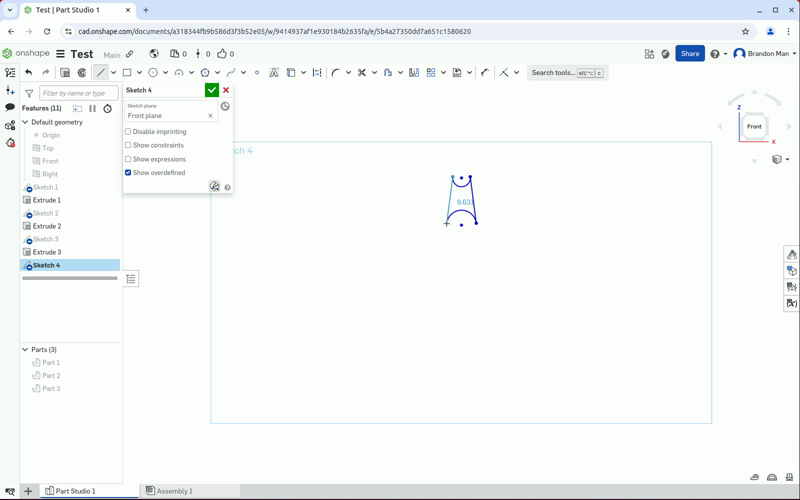
key_up(shift)
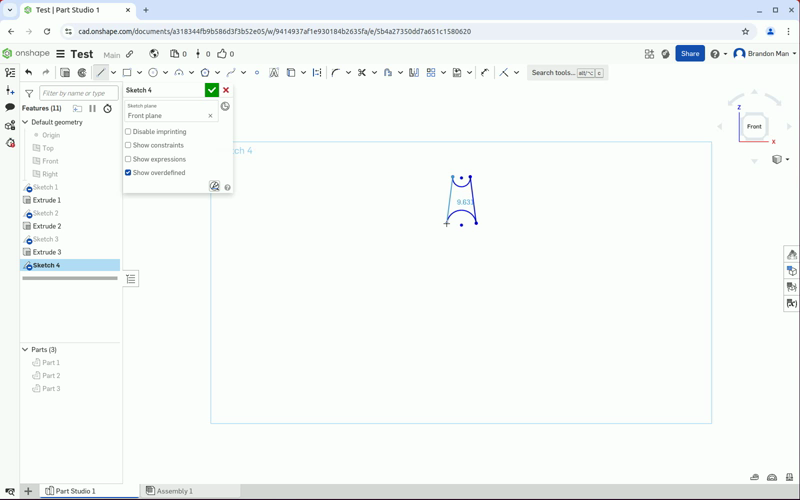
click(446, 223)
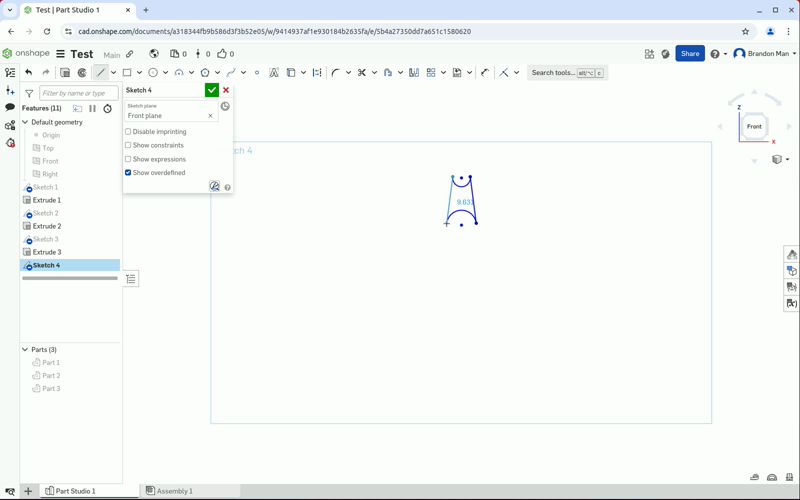
key(esc)
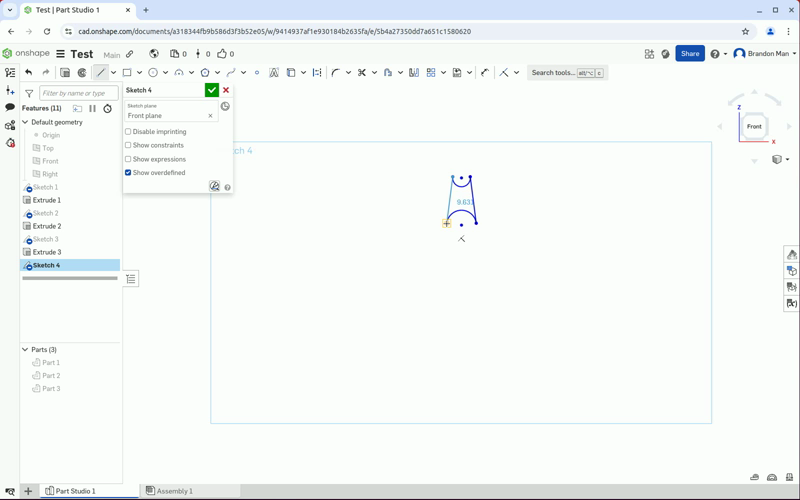
key(c)
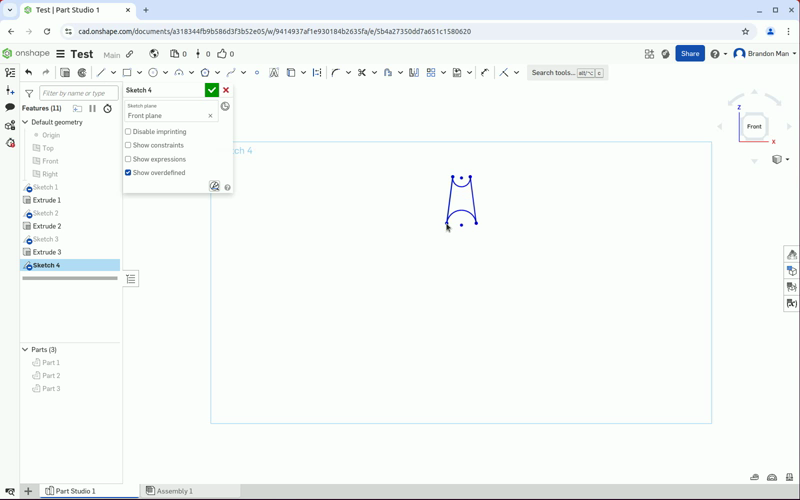
key_down(shift)
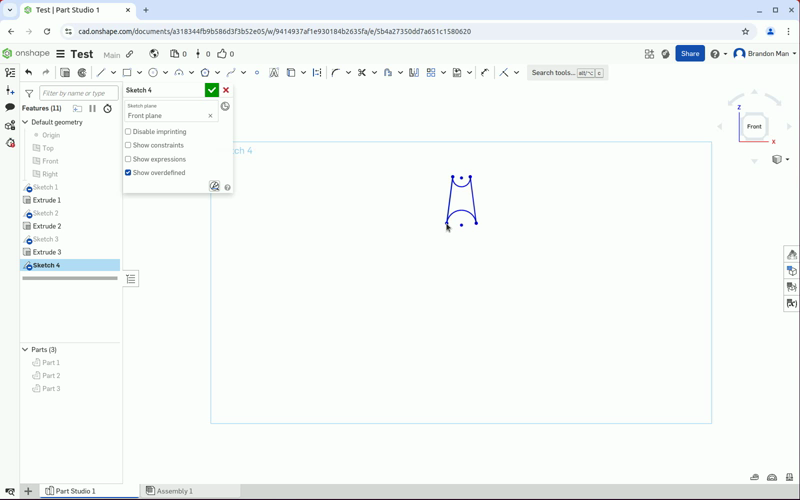
mouse_move(458, 191)
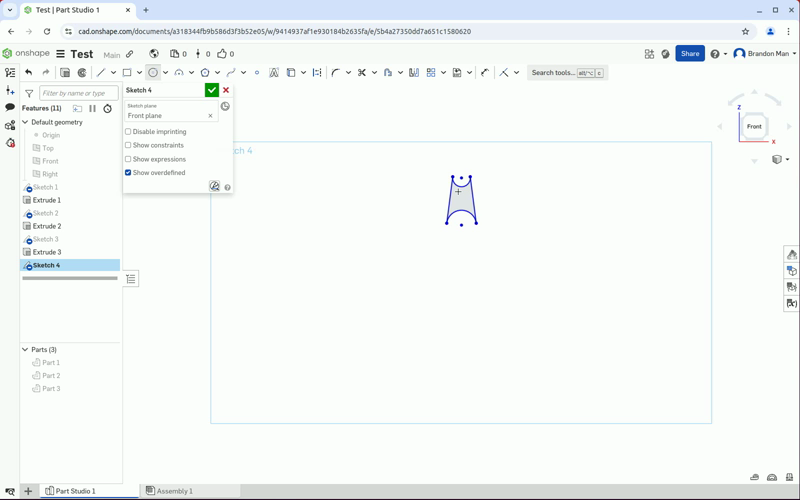
click(458, 191)
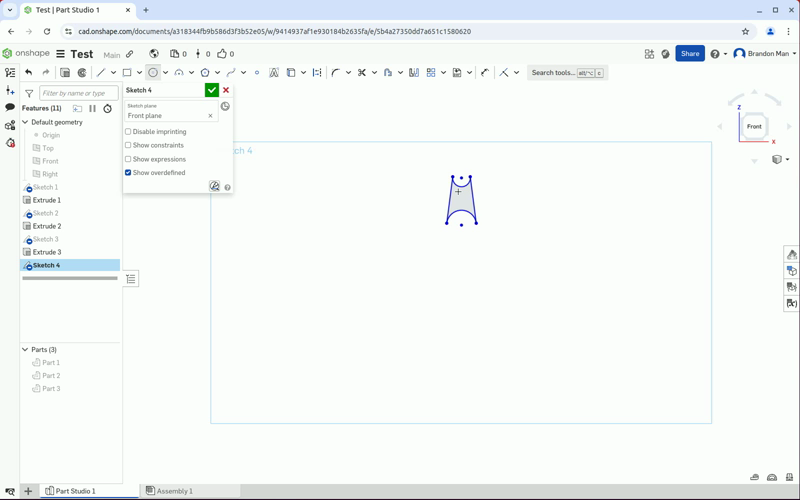
key_up(shift)
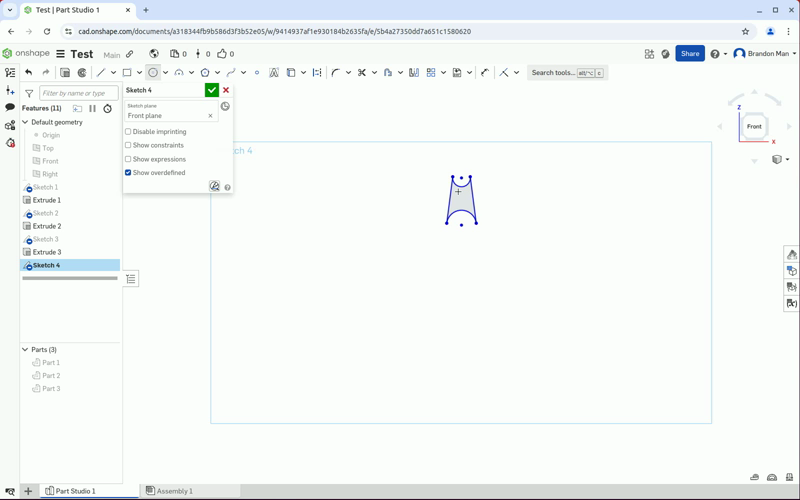
mouse_move(459, 191)
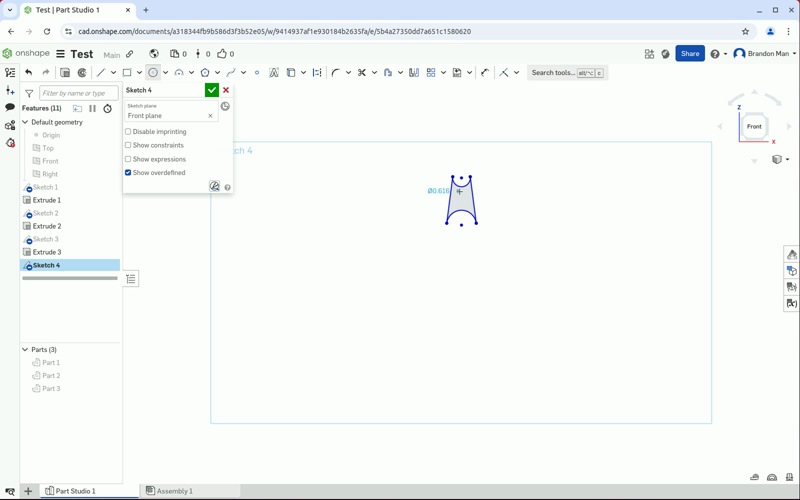
scroll(6)
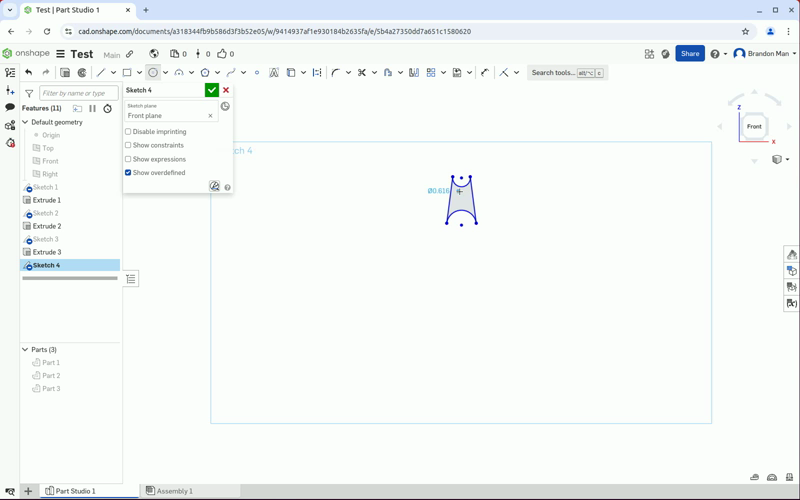
scroll(6)
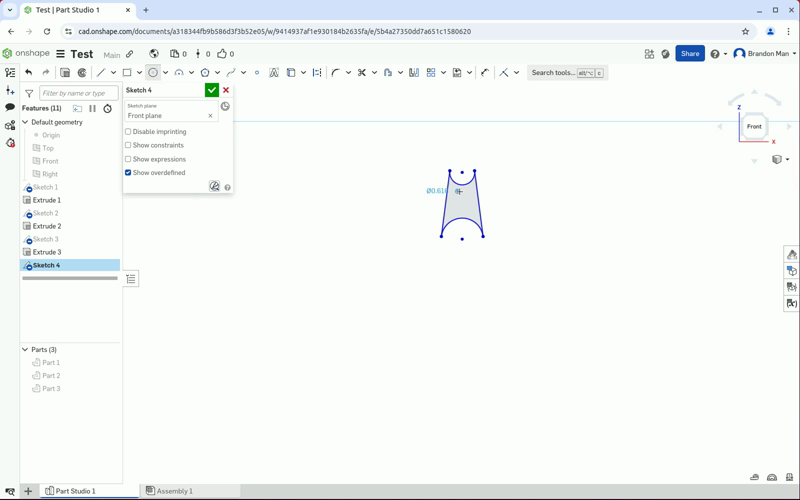
scroll(6)
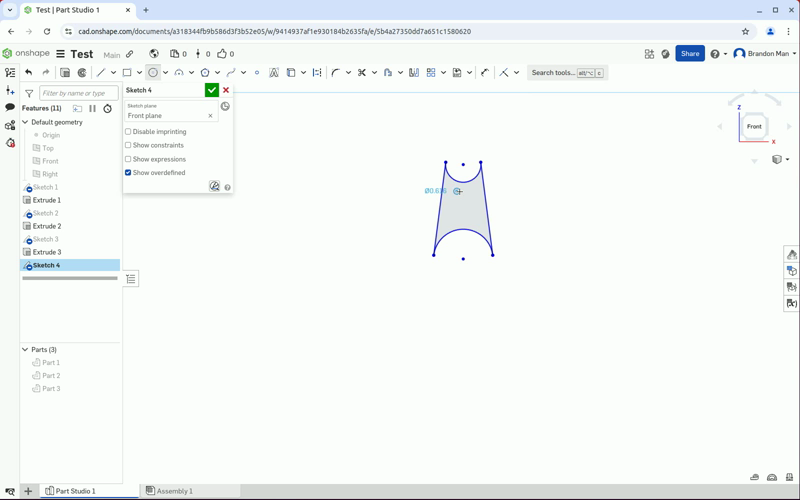
scroll(6)
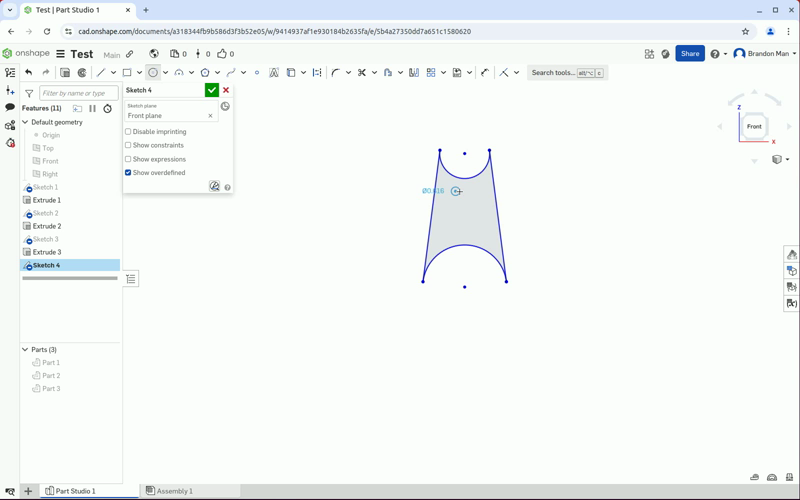
scroll(6)
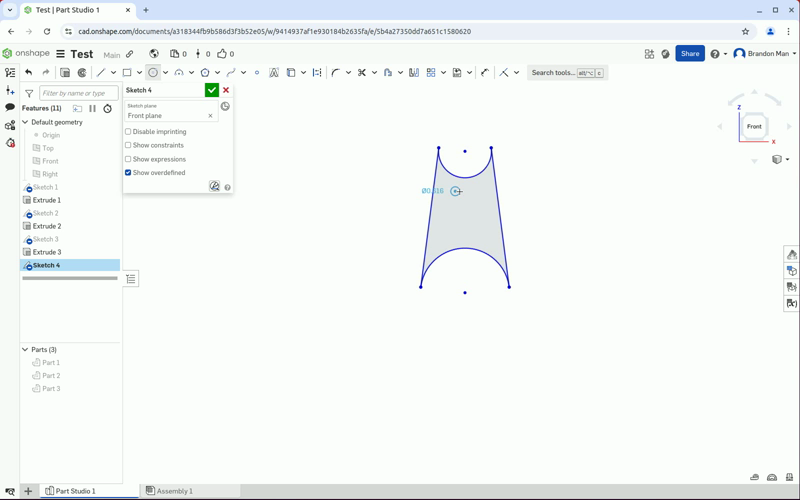
scroll(6)
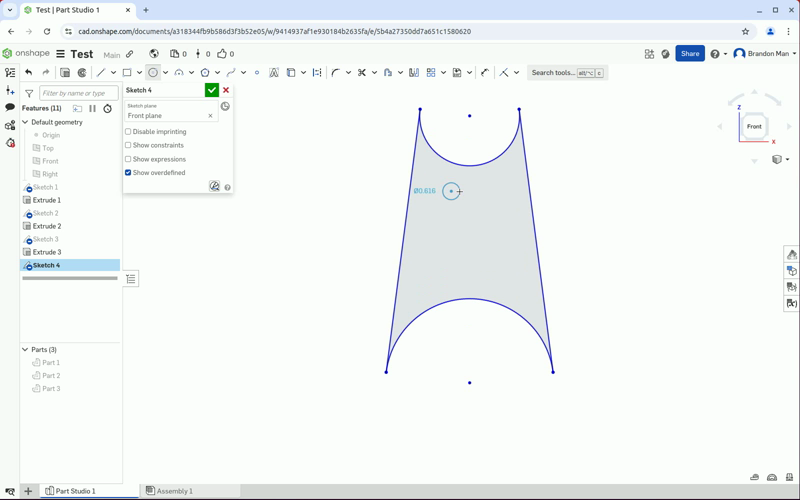
scroll(6)
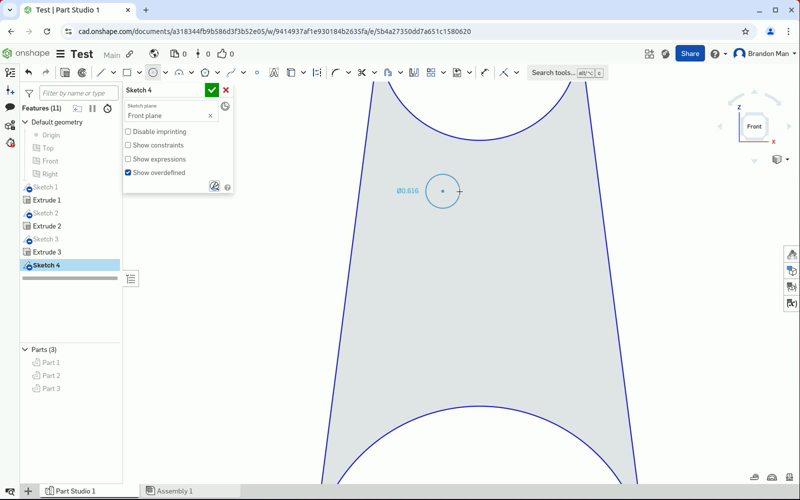
click(459, 191)
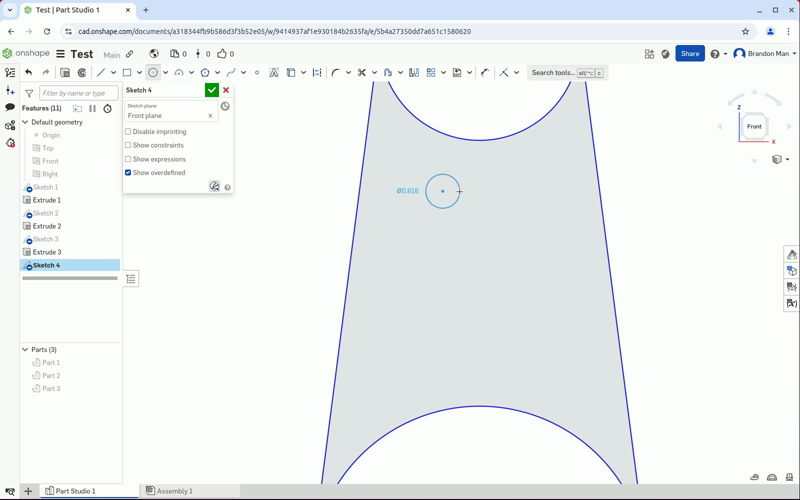
scroll(-6)
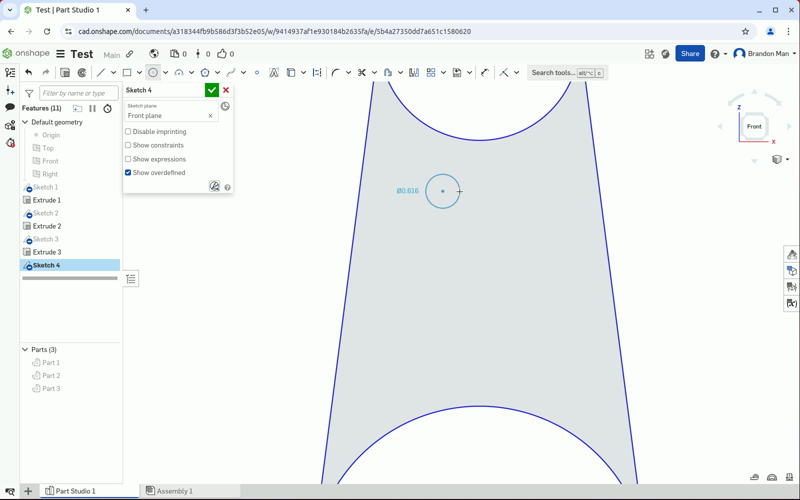
scroll(-6)
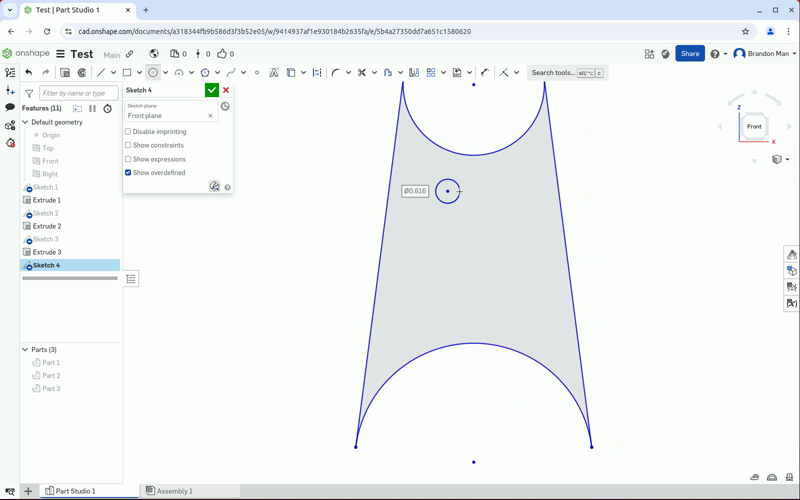
scroll(-6)
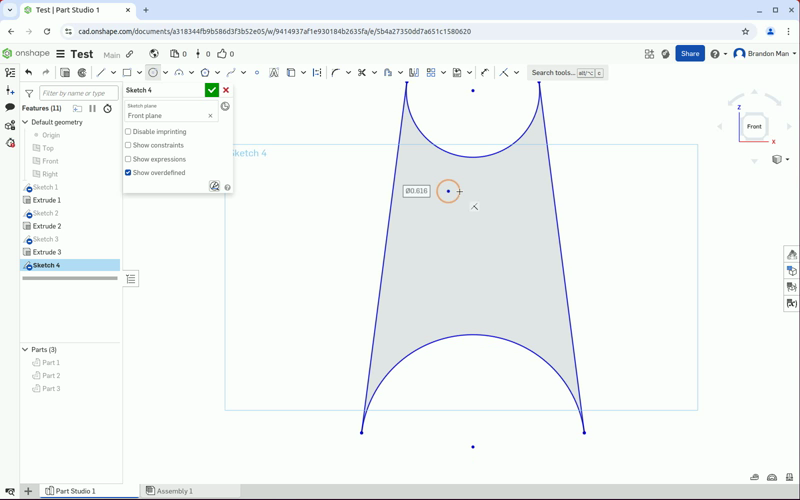
scroll(-6)
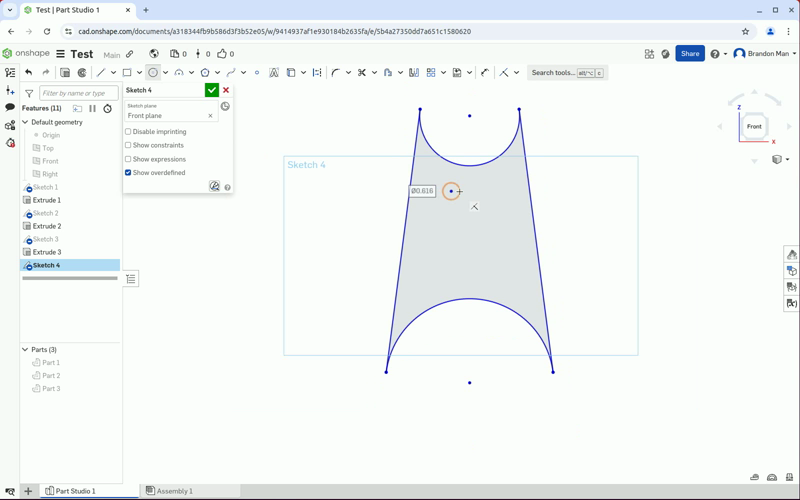
scroll(-6)
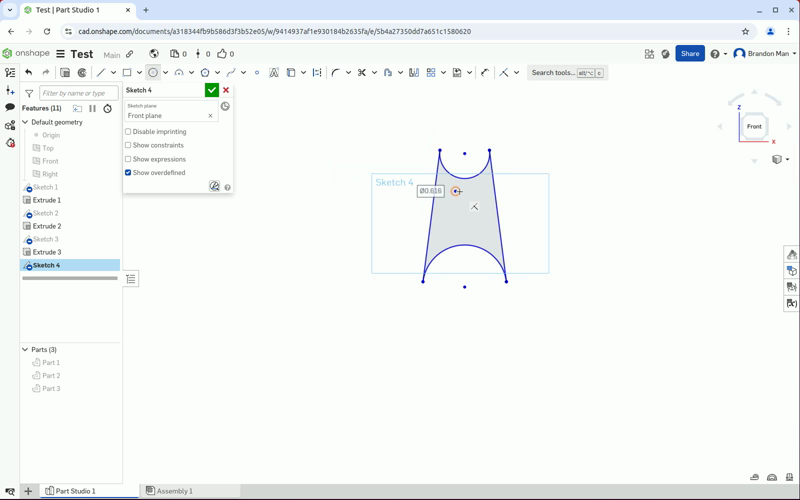
scroll(-6)
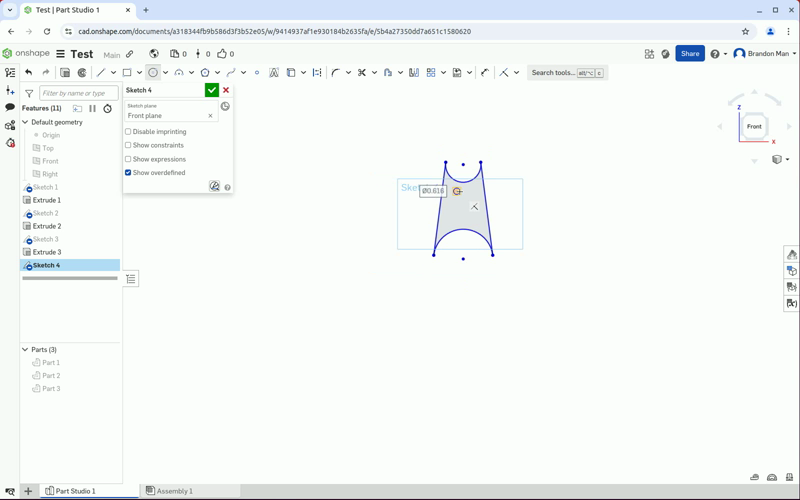
scroll(-6)
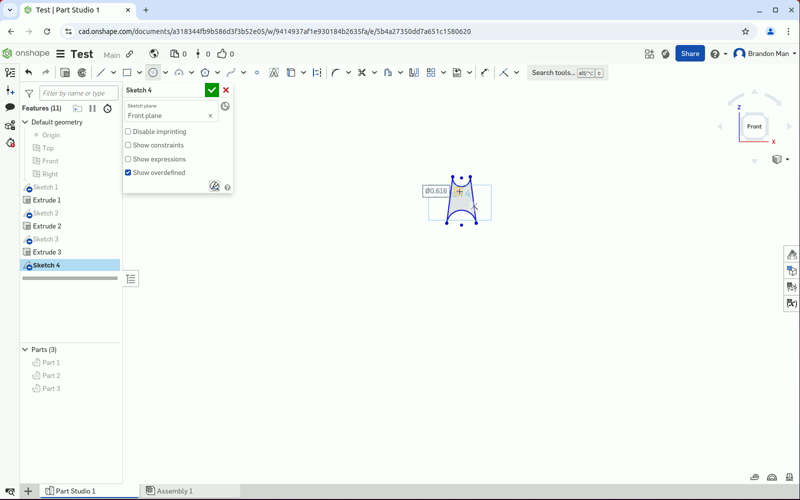
key(esc)
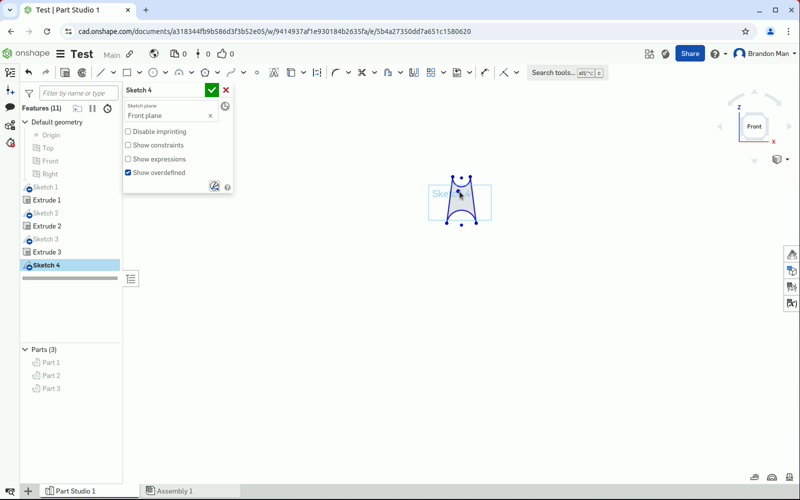
mouse_move(469, 188)
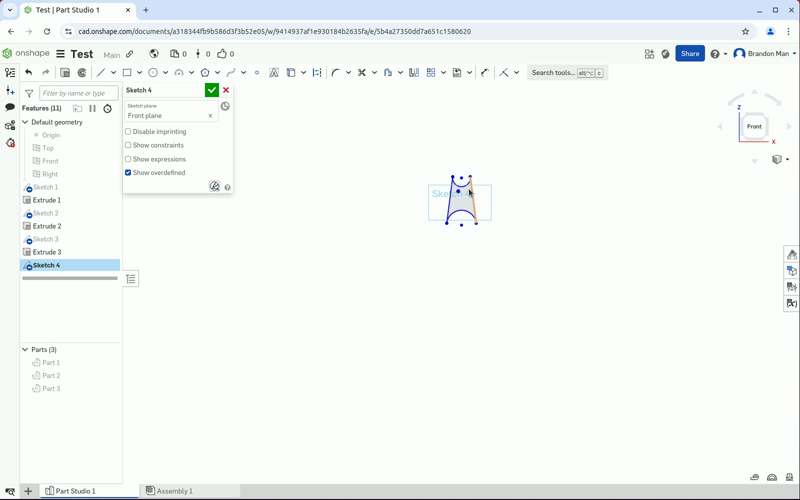
scroll(6)
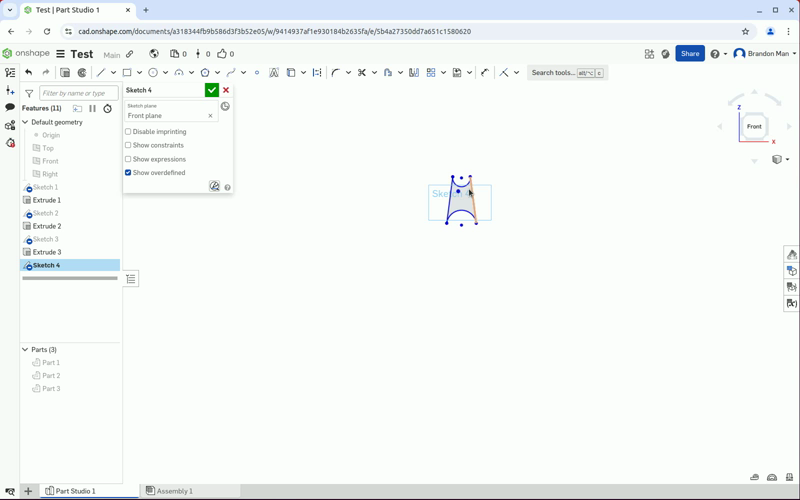
scroll(6)
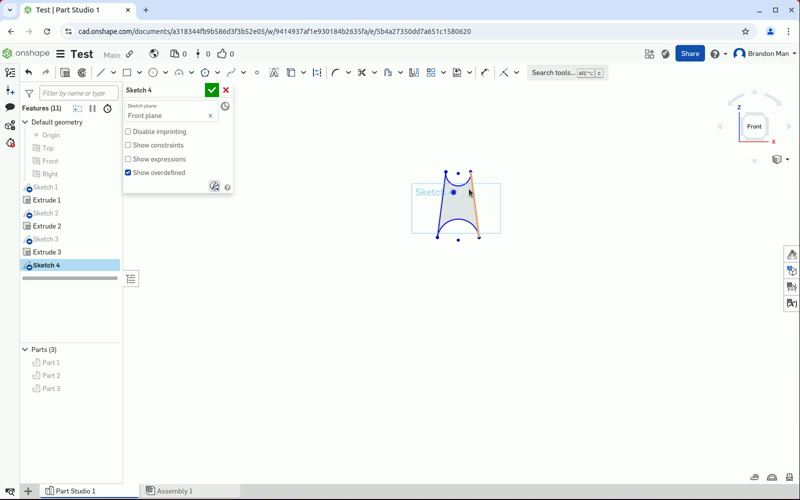
scroll(6)
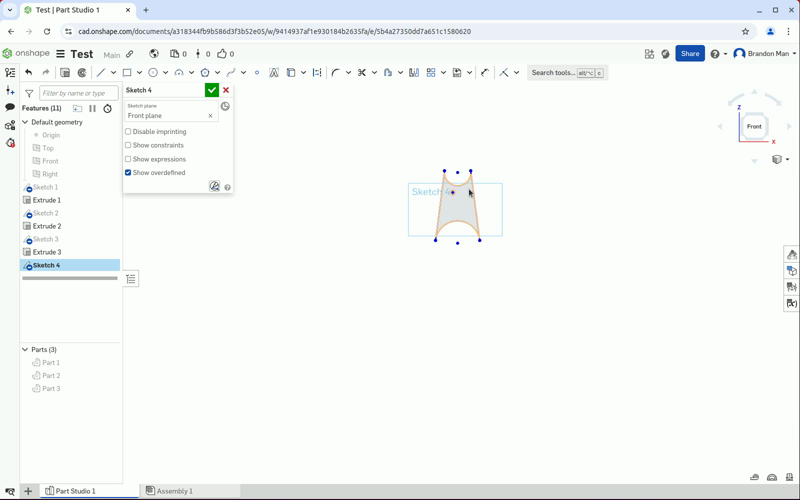
scroll(6)
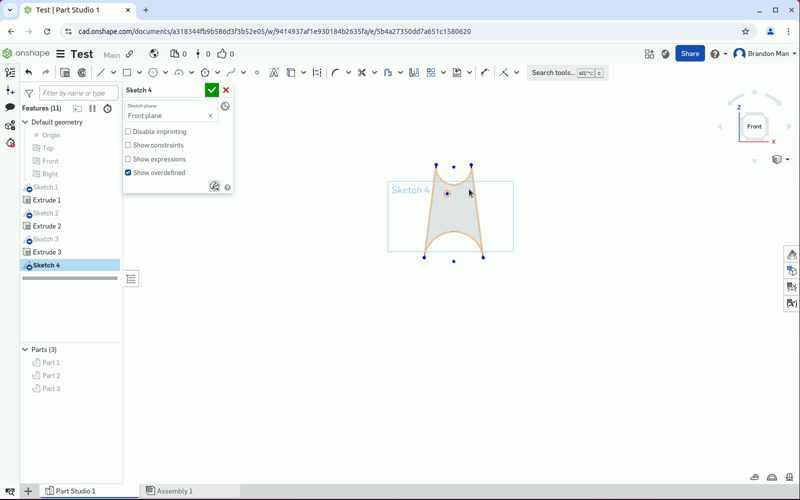
scroll(6)
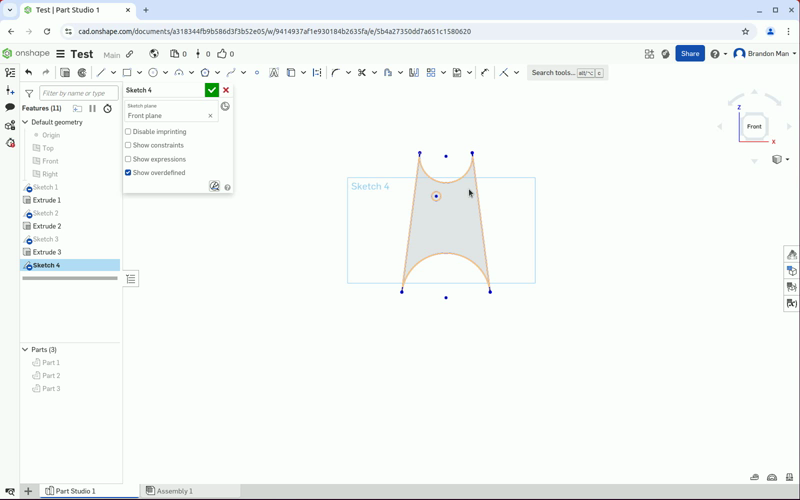
scroll(6)
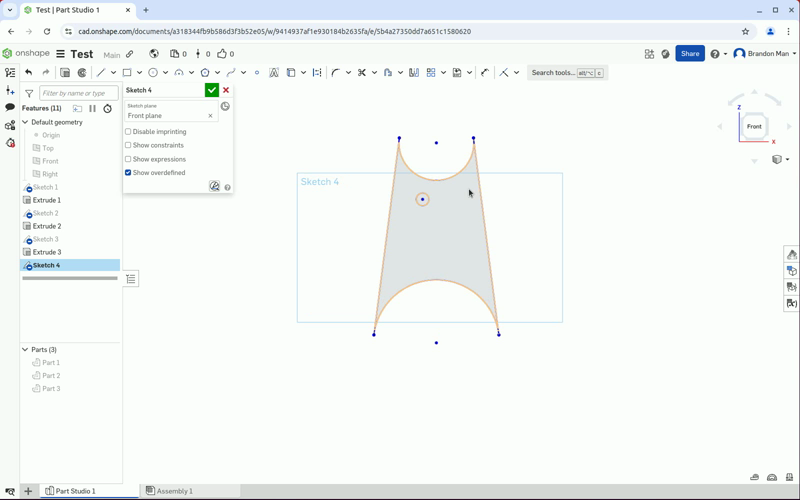
scroll(6)
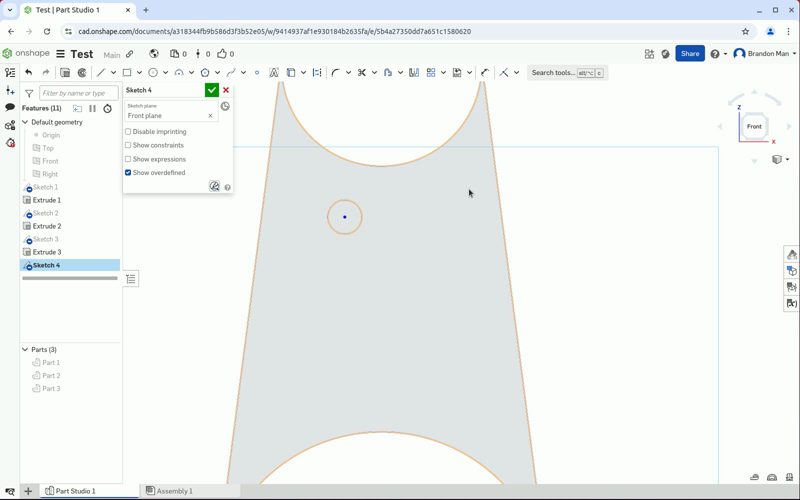
click(469, 188)
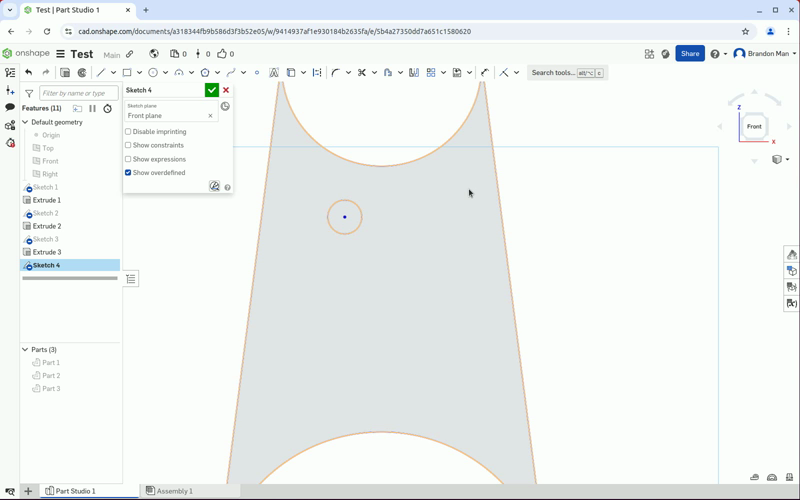
scroll(-6)
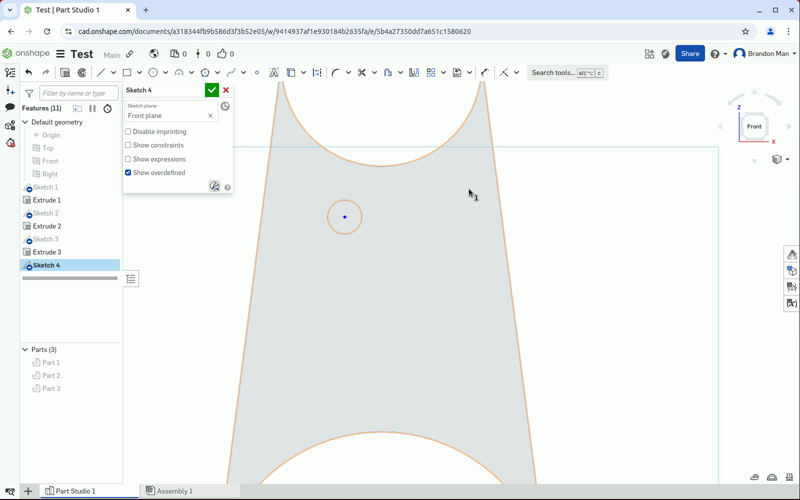
scroll(-6)
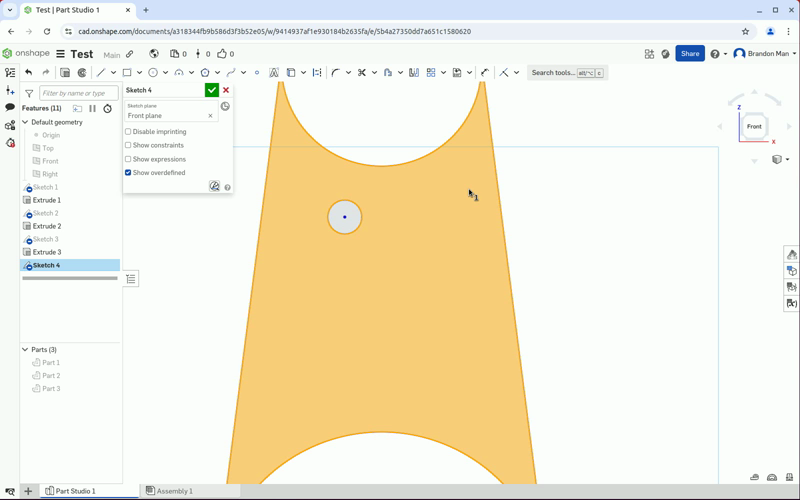
scroll(-6)
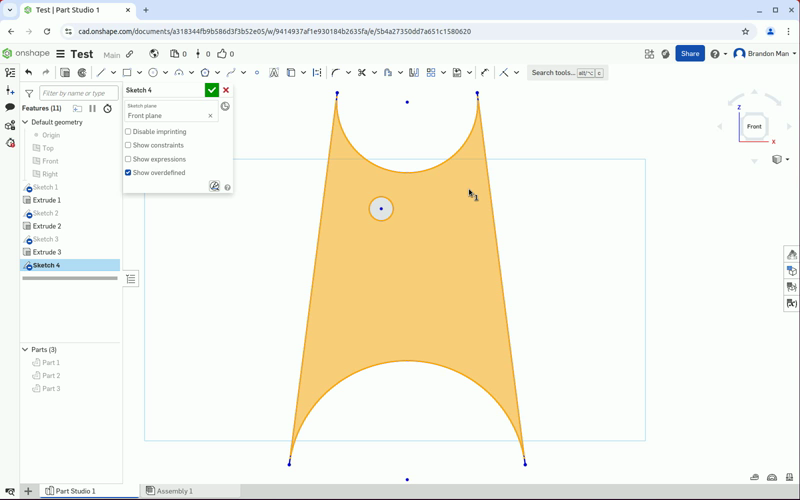
scroll(-6)
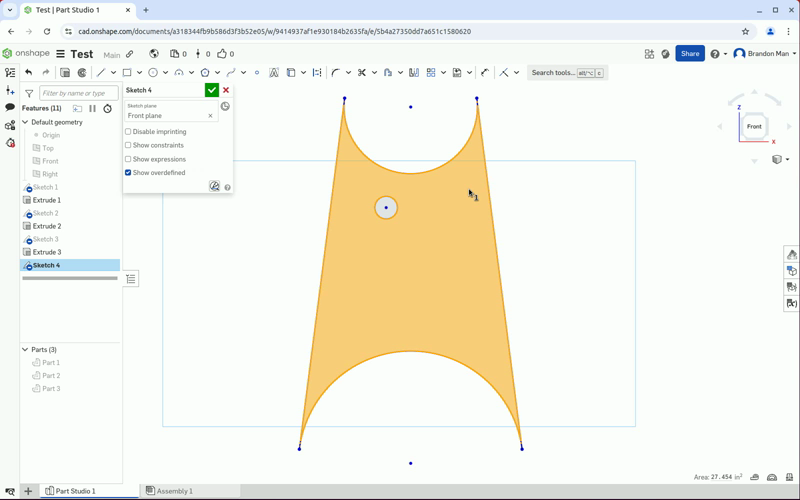
scroll(-6)
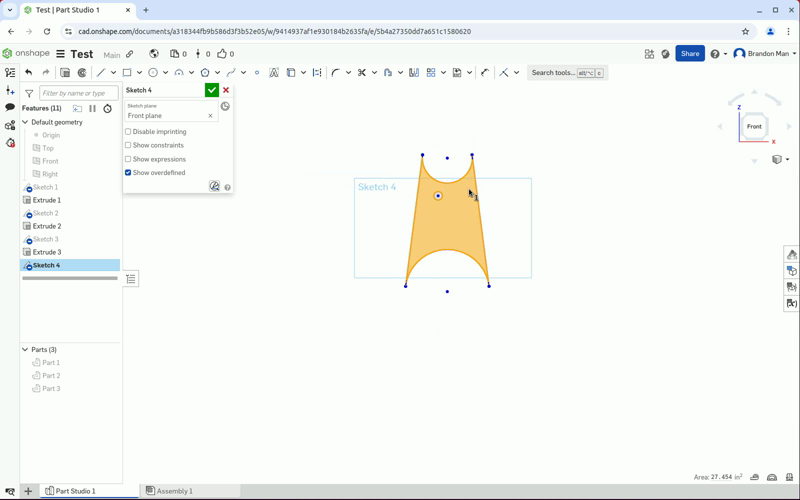
scroll(-6)
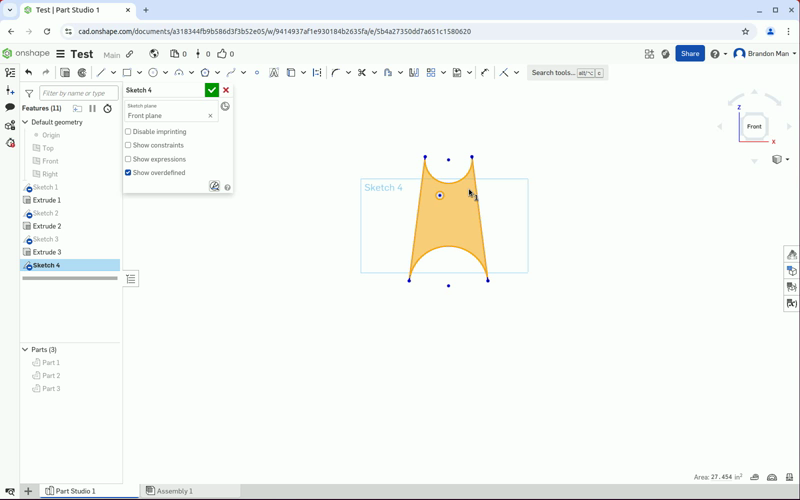
scroll(-6)
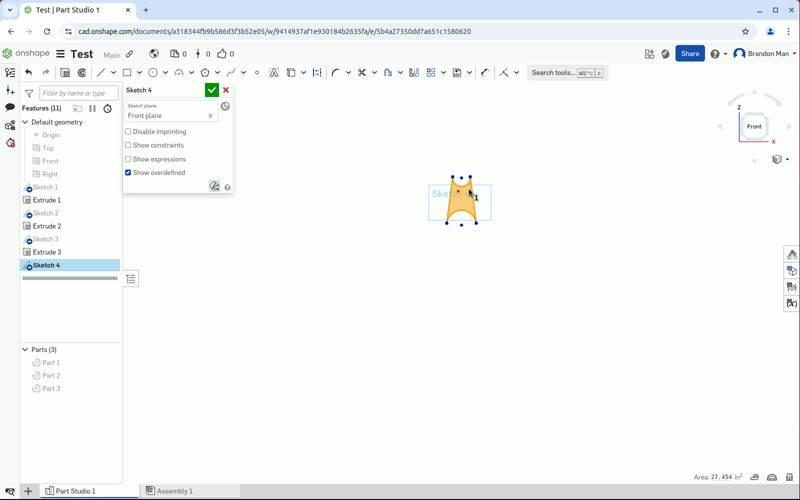
mouse_move(73, 352)
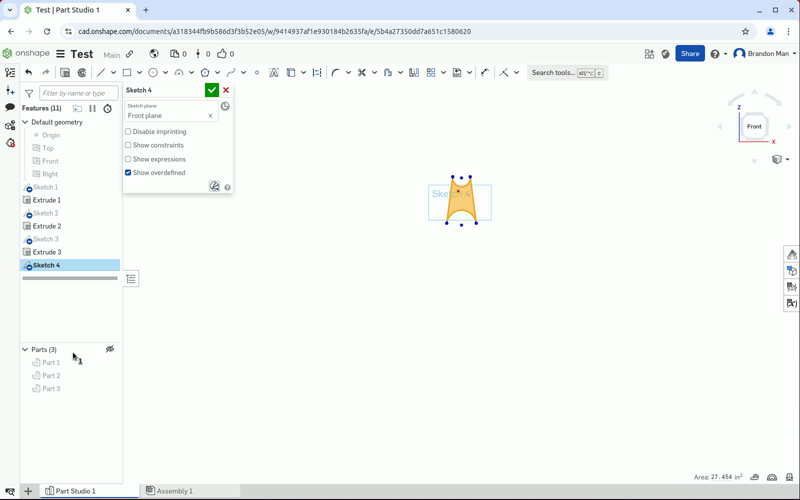
key(shift+y)
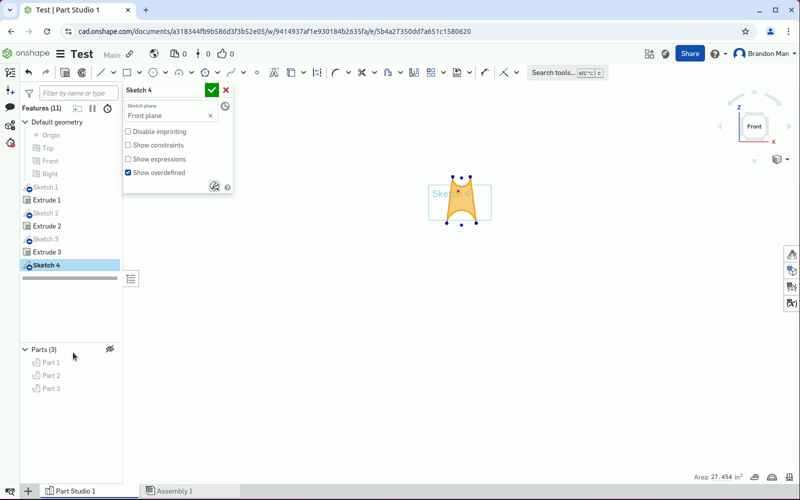
key(shift+e)
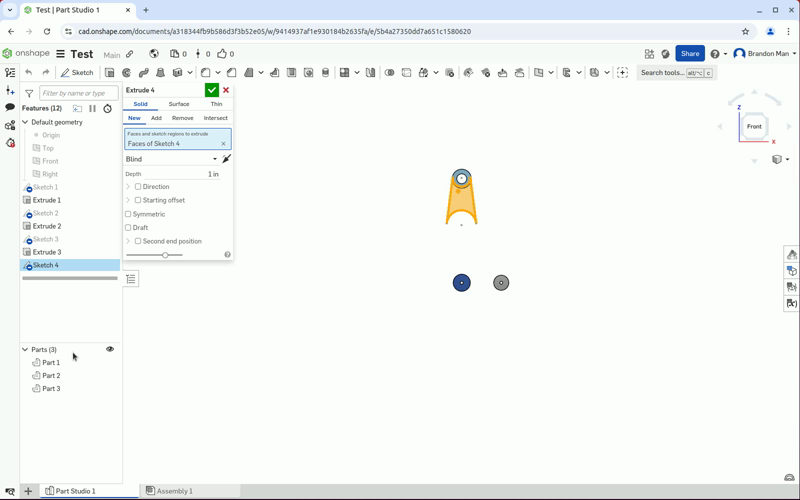
mouse_move(143, 106)
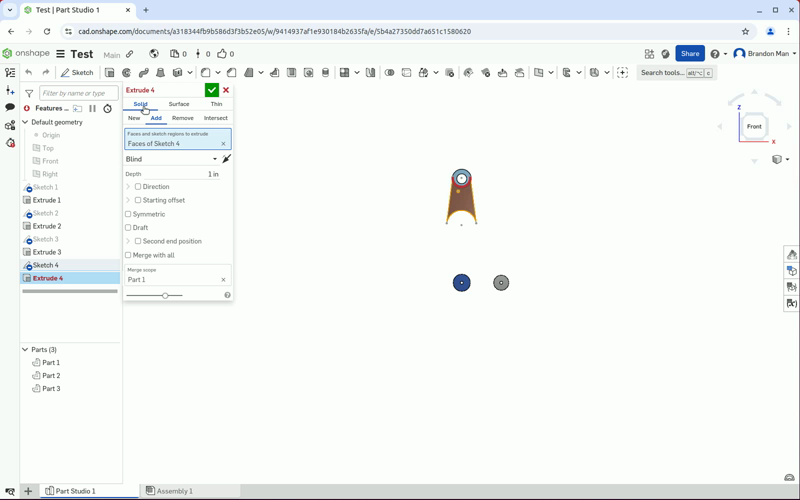
click(143, 106)
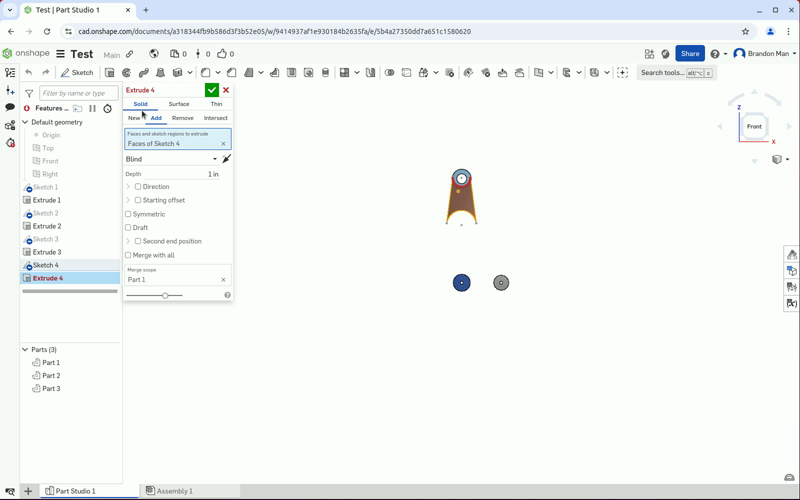
mouse_move(137, 120)
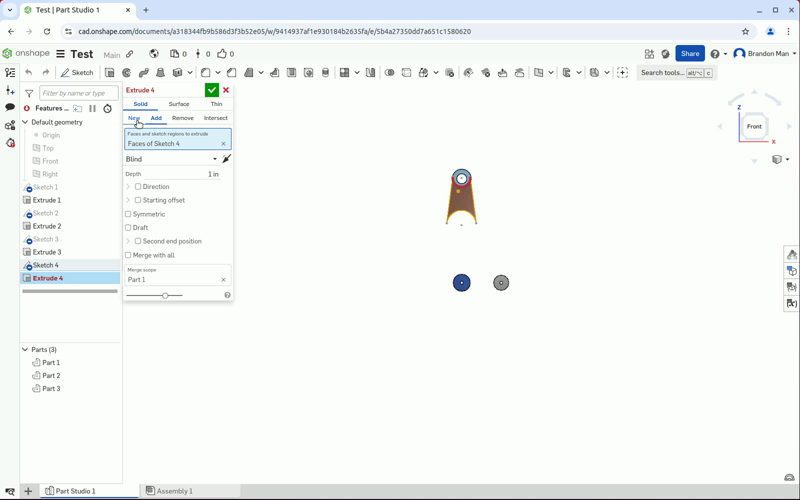
click(137, 120)
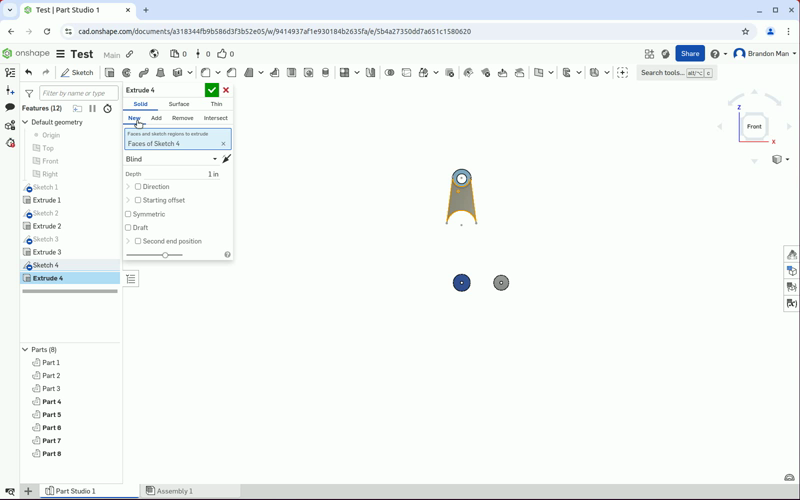
key(tab, 4)
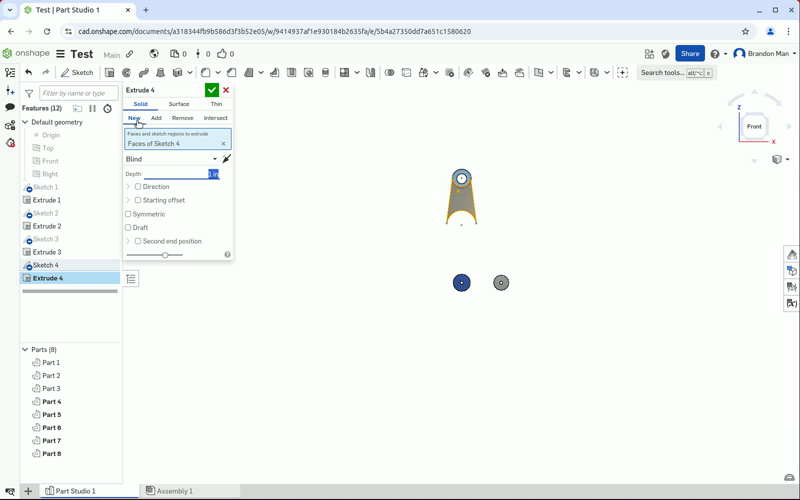
text(0.481)
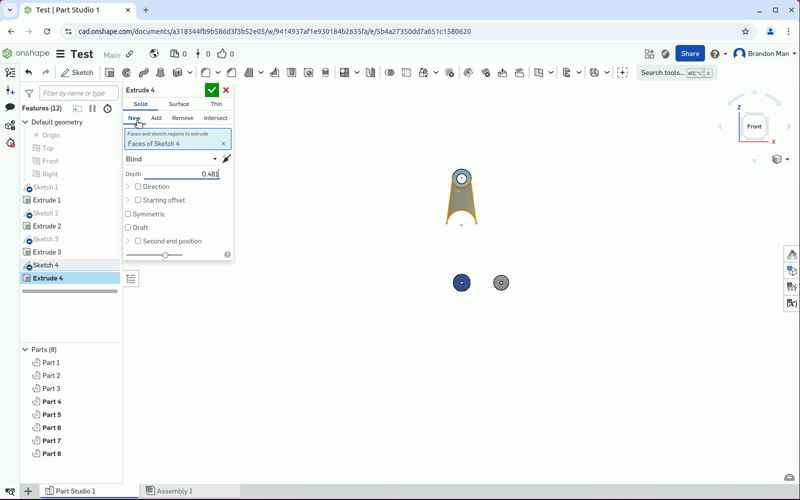
key(enter)
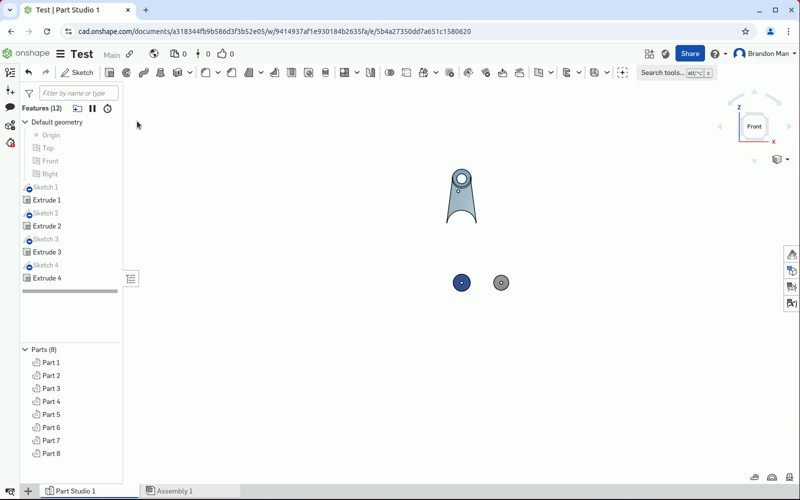
key(shift+h)
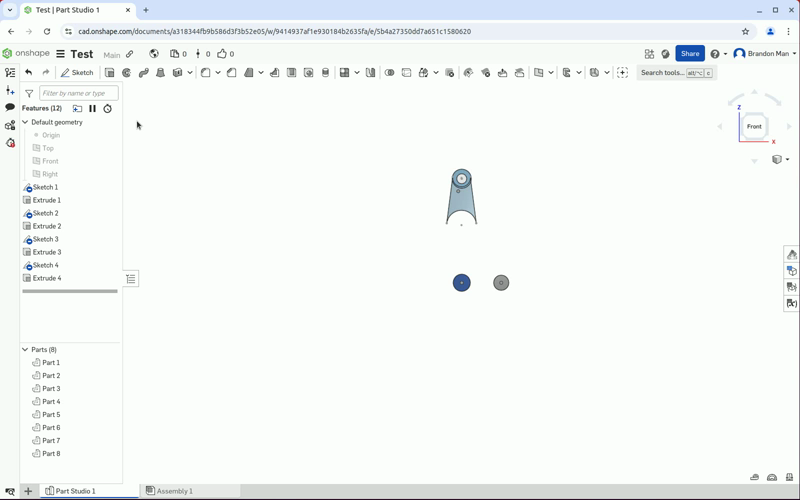
key(shift+h)
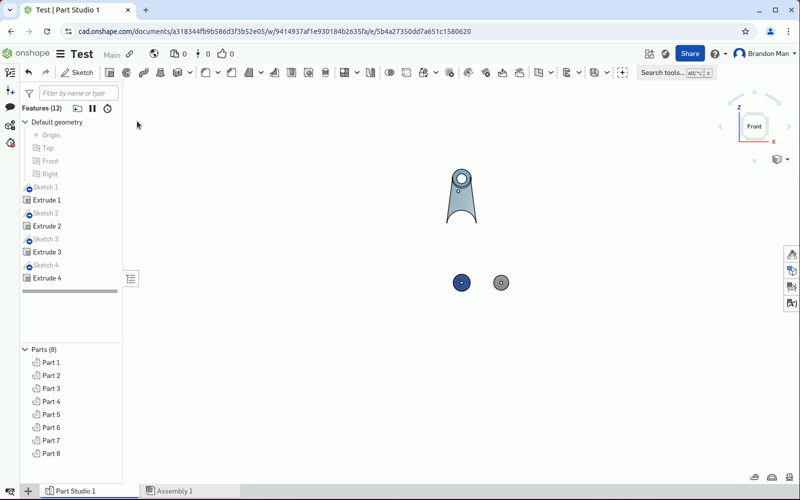
mouse_move(73, 189)
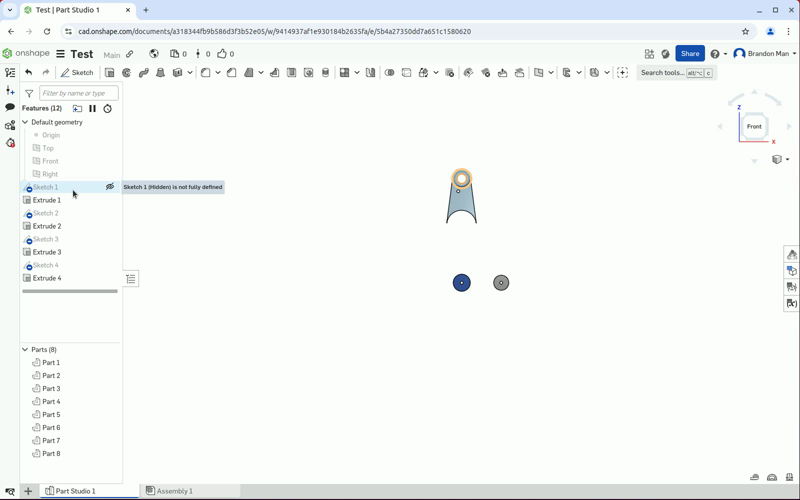
click(73, 189)
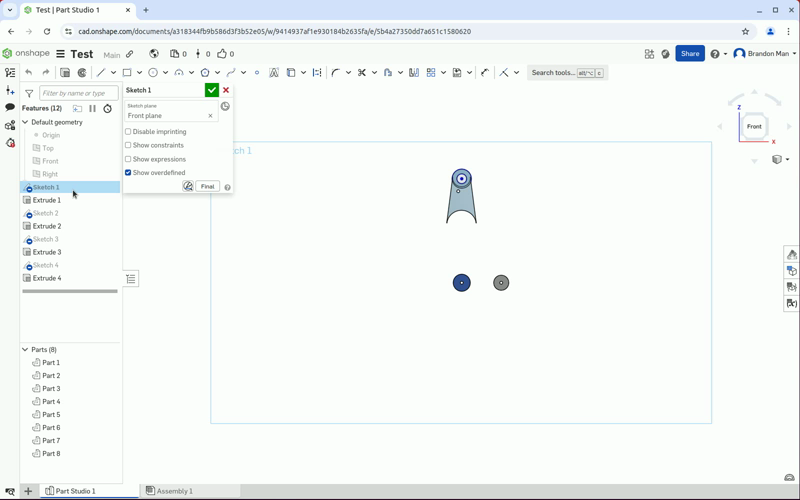
mouse_move(229, 92)
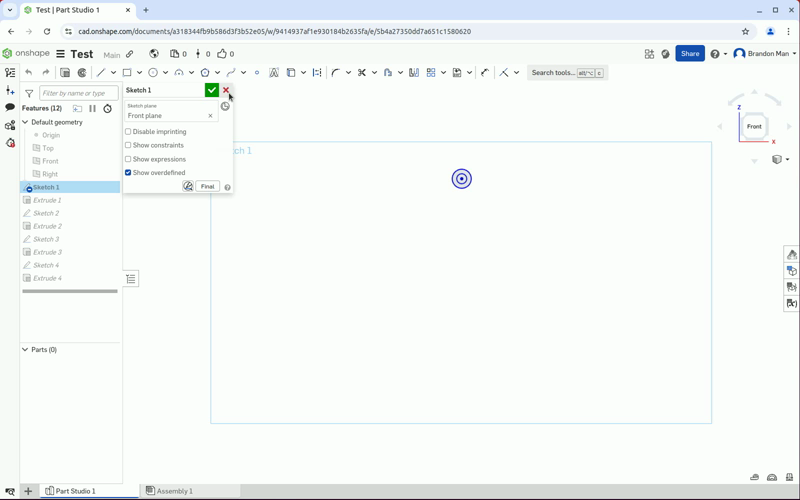
click(229, 92)
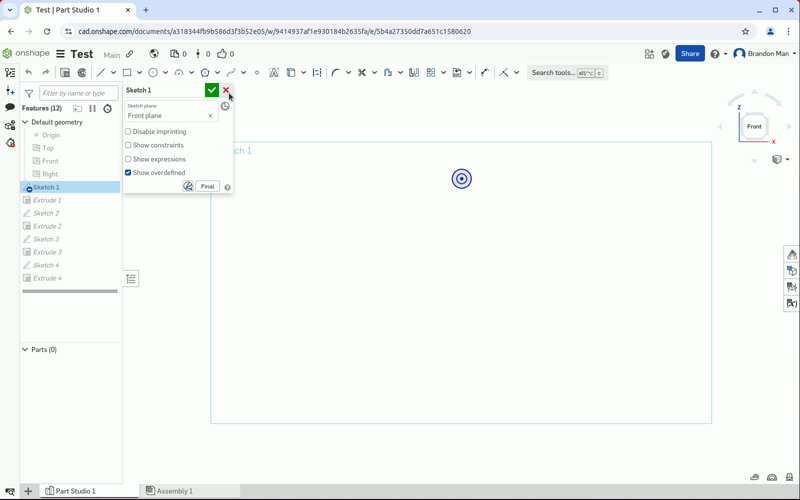
key(shift+s)
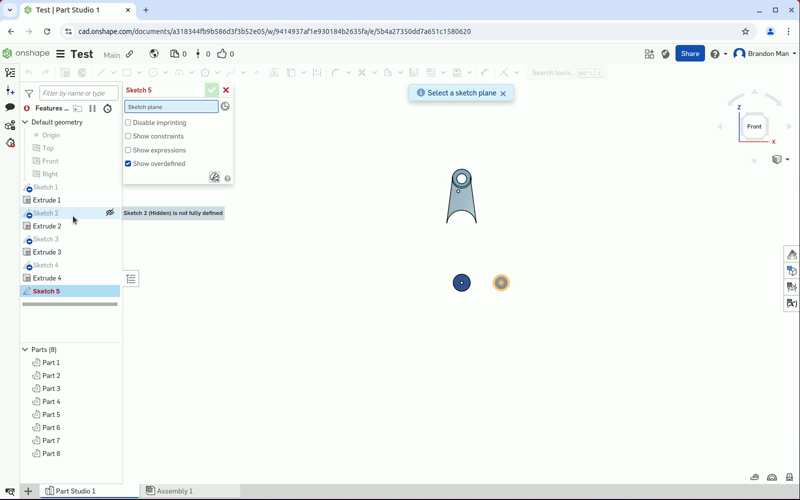
scroll(3)
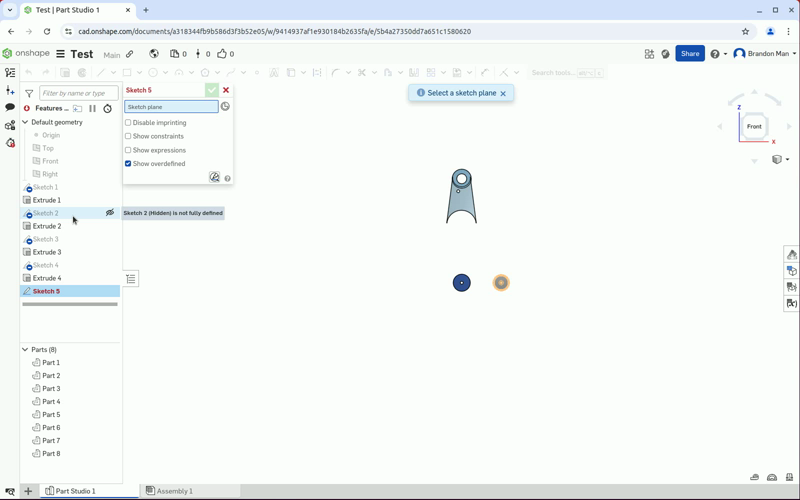
mouse_move(73, 163)
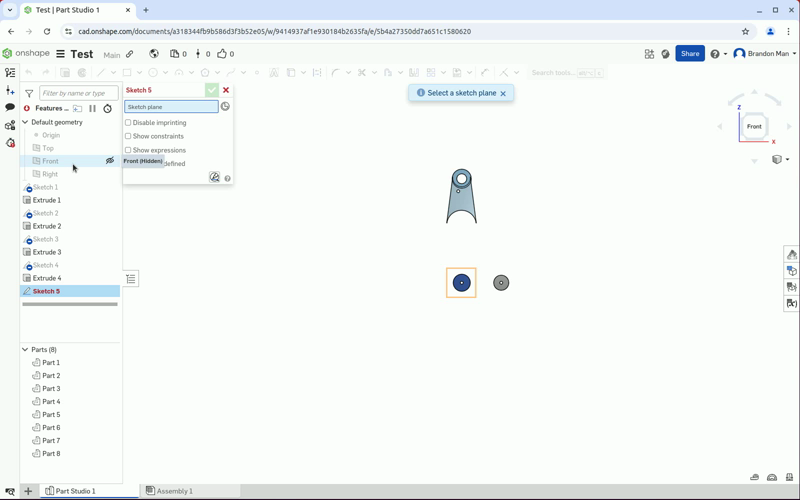
click(73, 163)
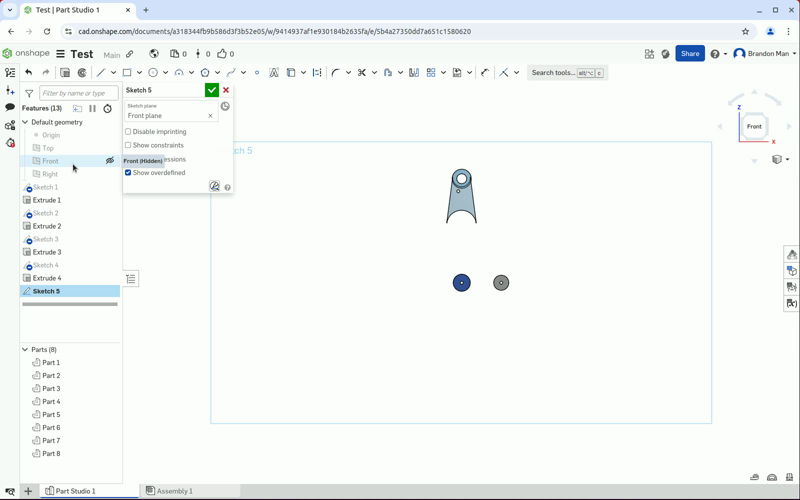
mouse_move(73, 352)
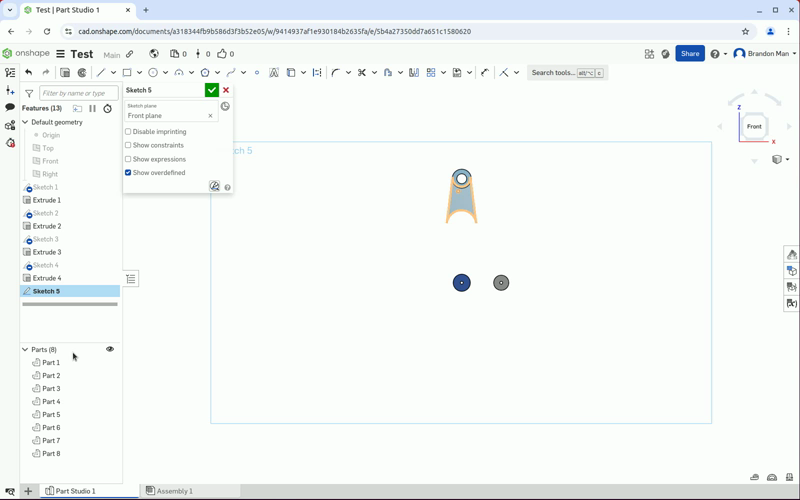
key(y)
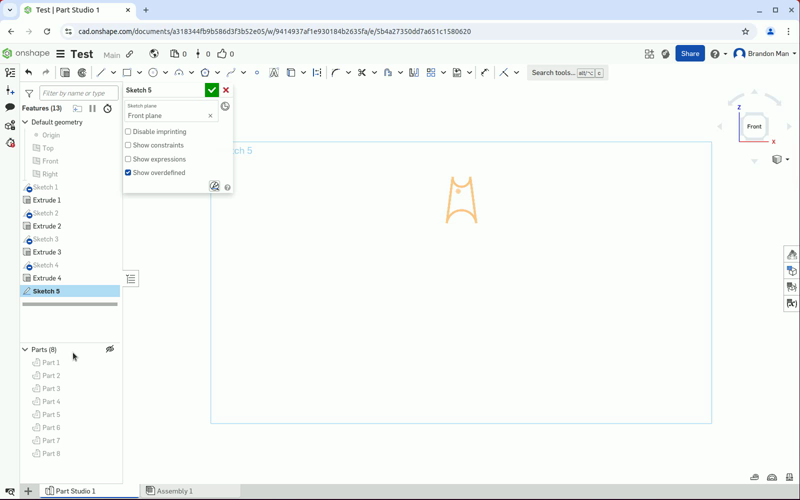
key(l)
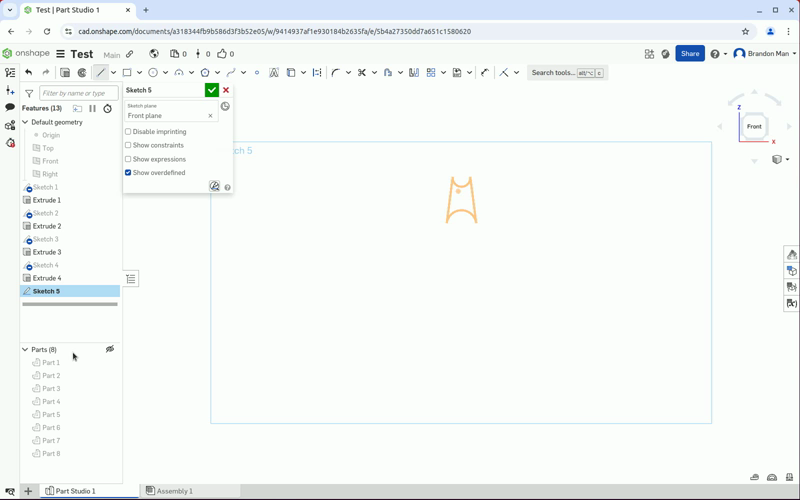
key_down(shift)
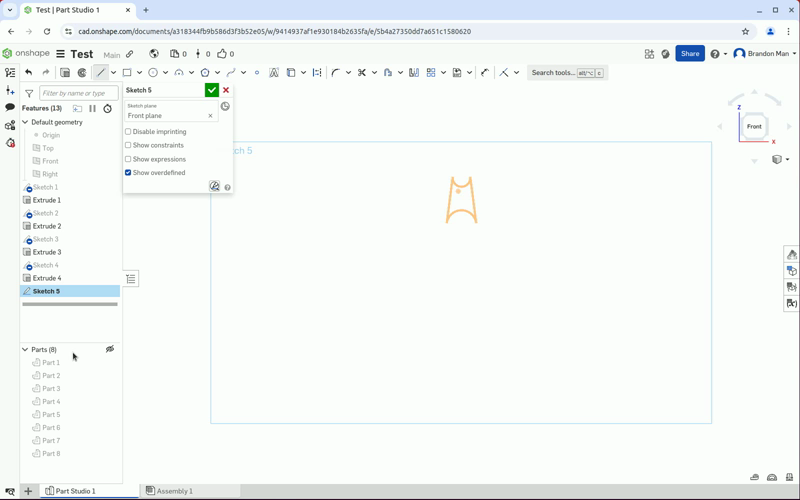
mouse_move(446, 226)
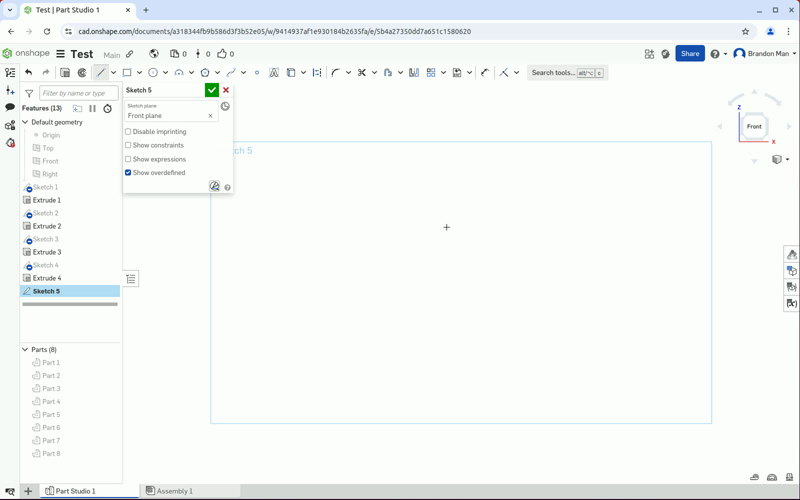
click(446, 226)
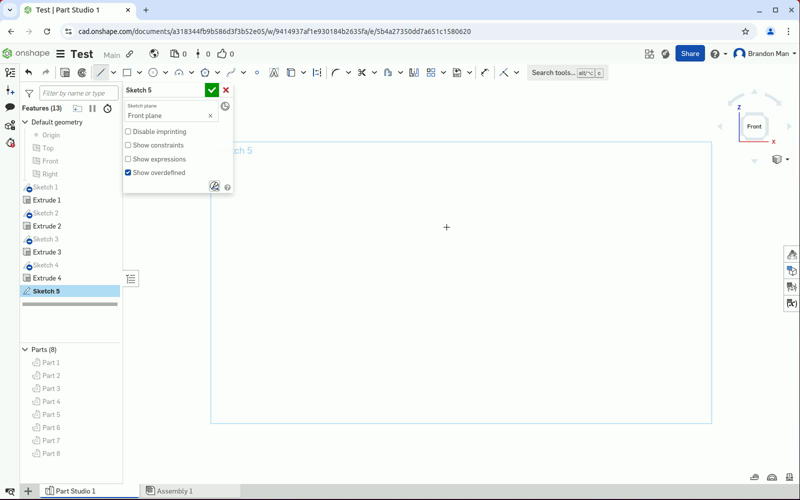
key_up(shift)
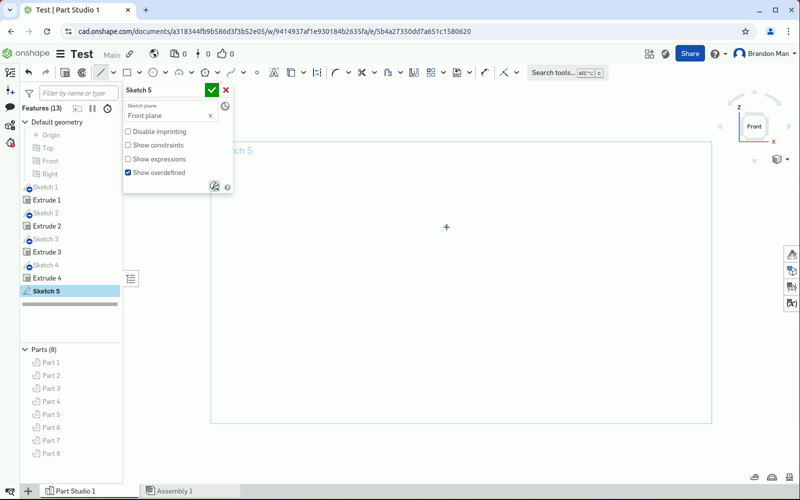
key_down(shift)
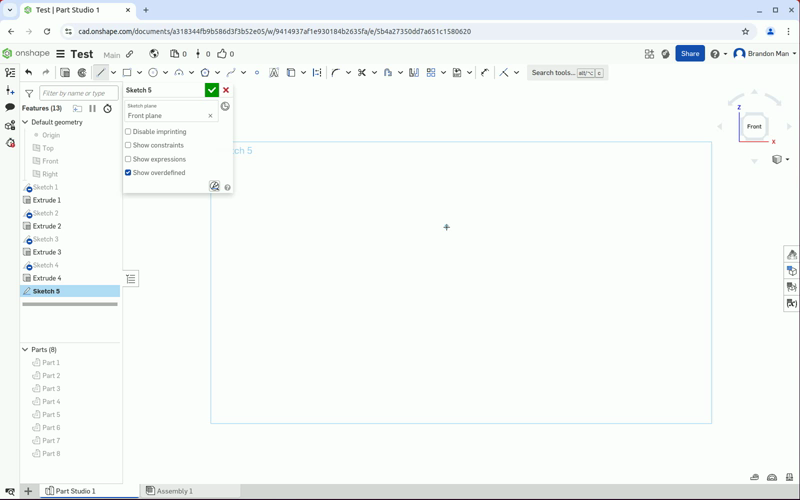
mouse_move(476, 226)
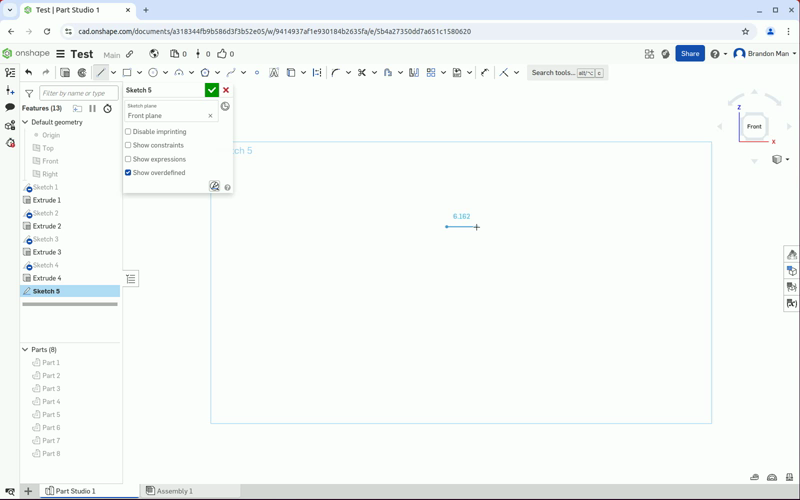
mouse_move(454, 283)
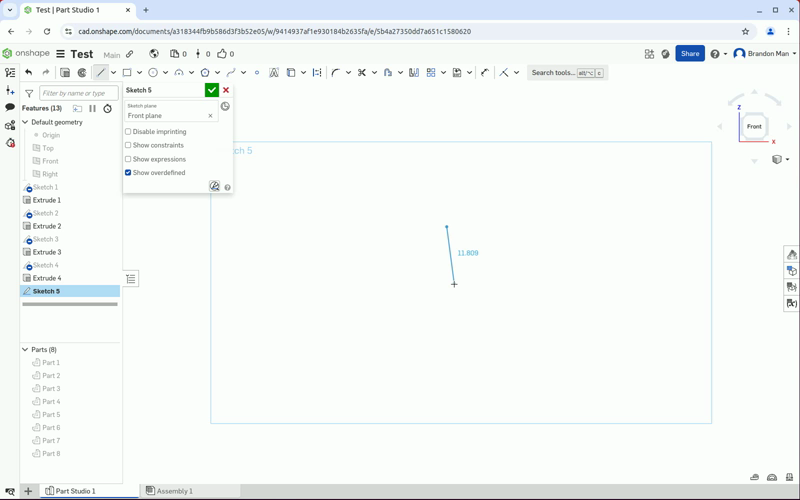
click(454, 283)
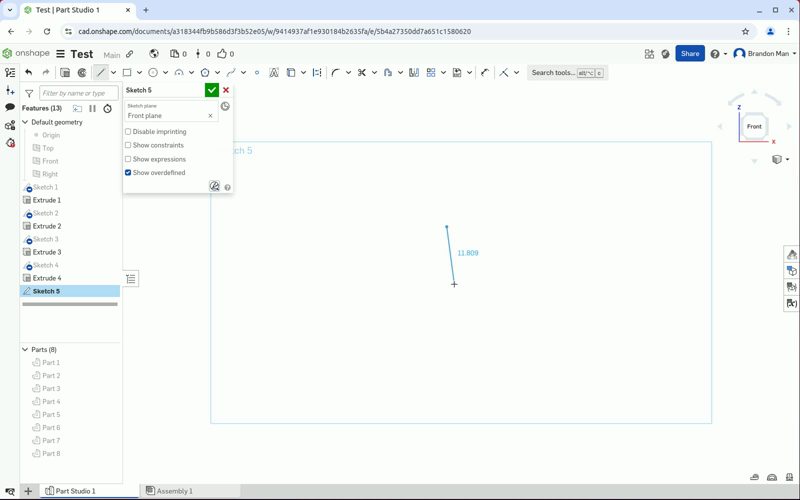
key_up(shift)
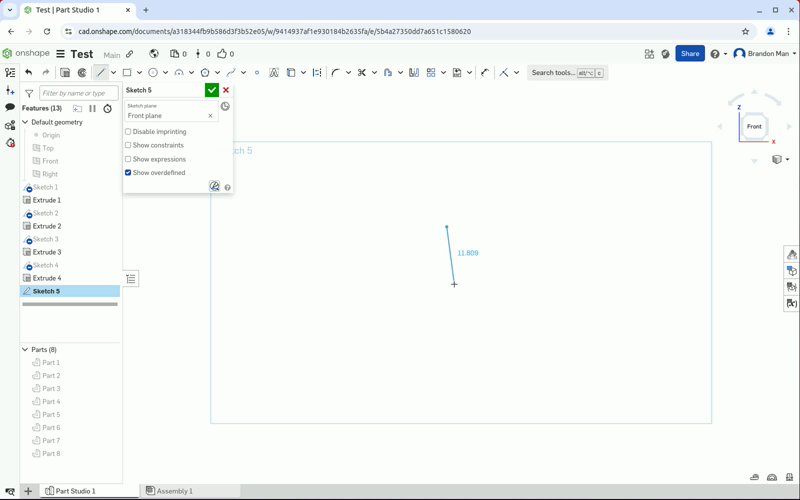
key(esc)
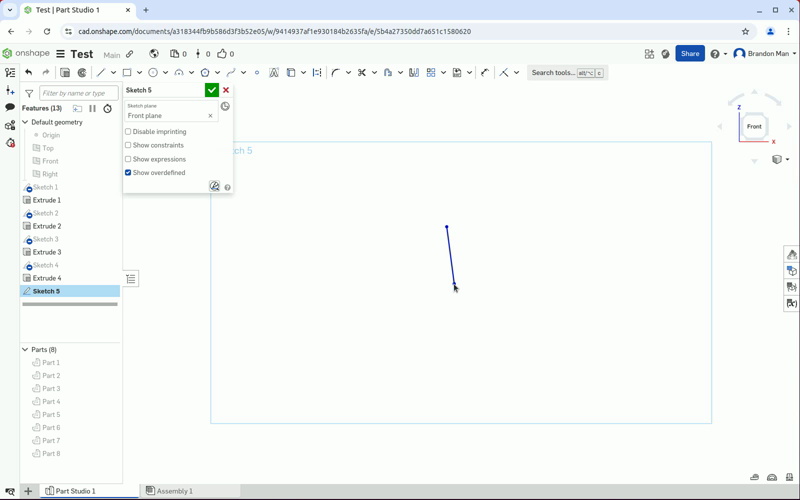
key(a)
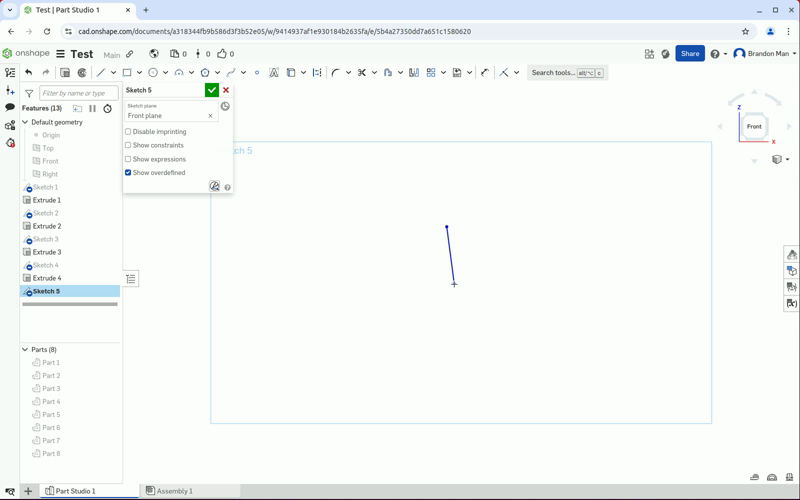
mouse_move(454, 283)
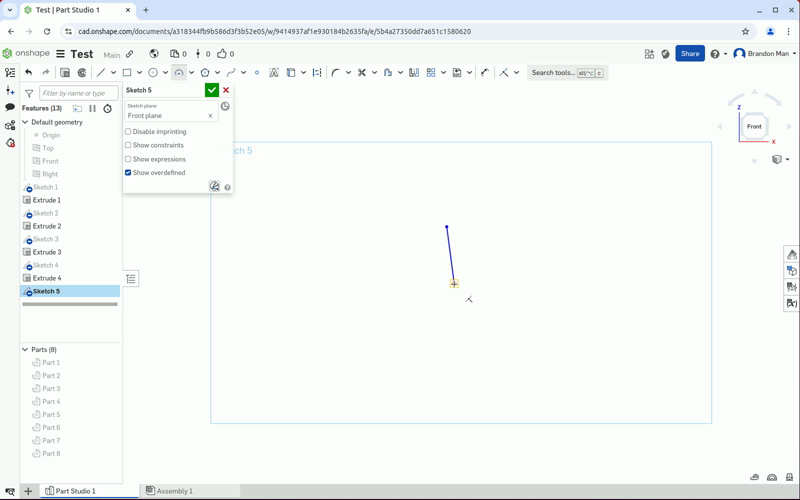
click(454, 283)
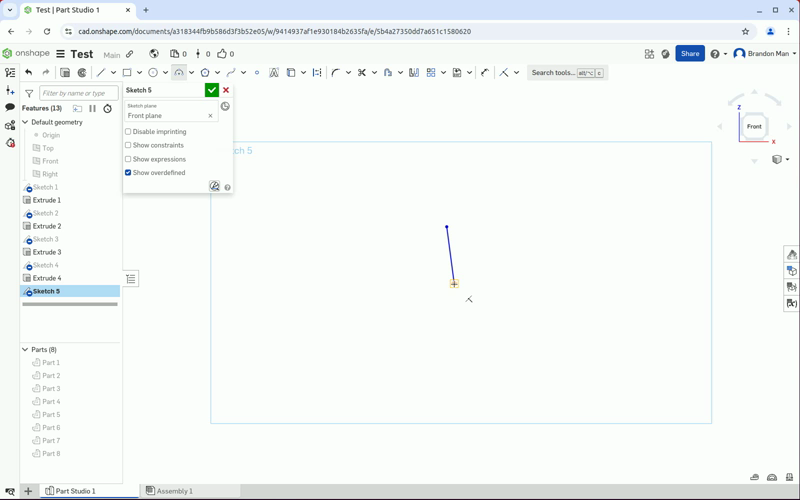
key_down(shift)
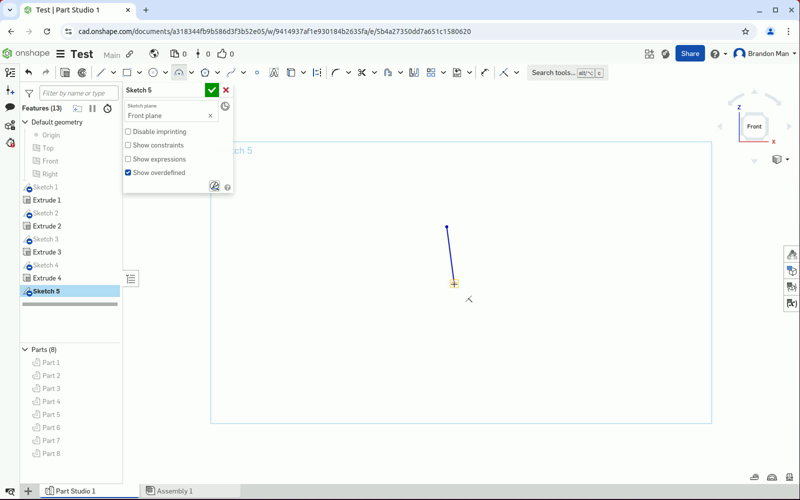
mouse_move(461, 290)
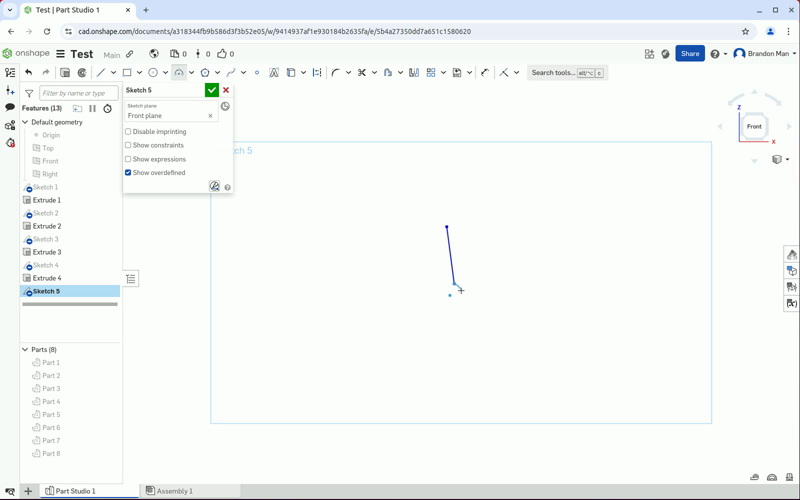
click(461, 290)
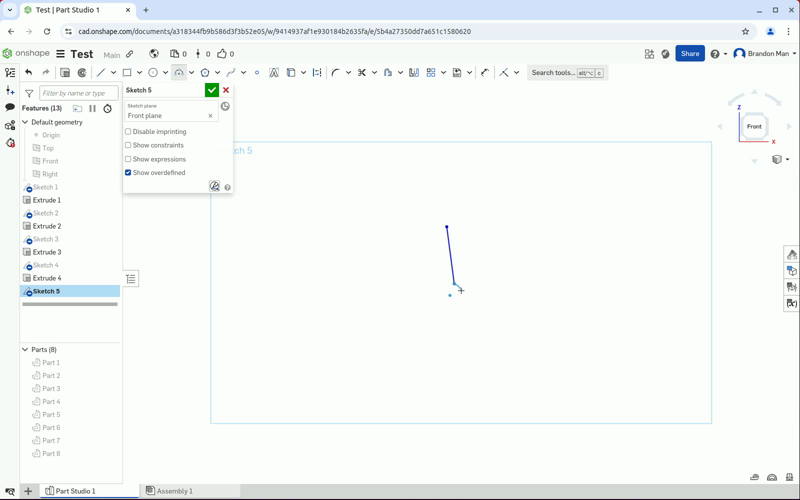
mouse_move(466, 277)
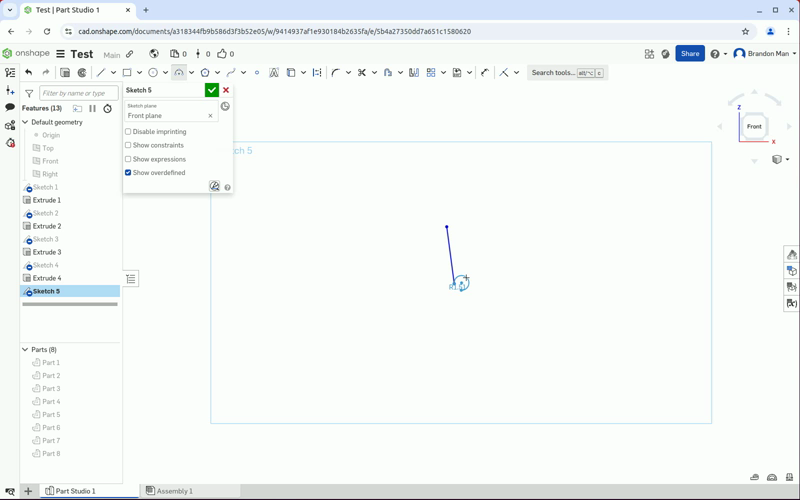
click(466, 277)
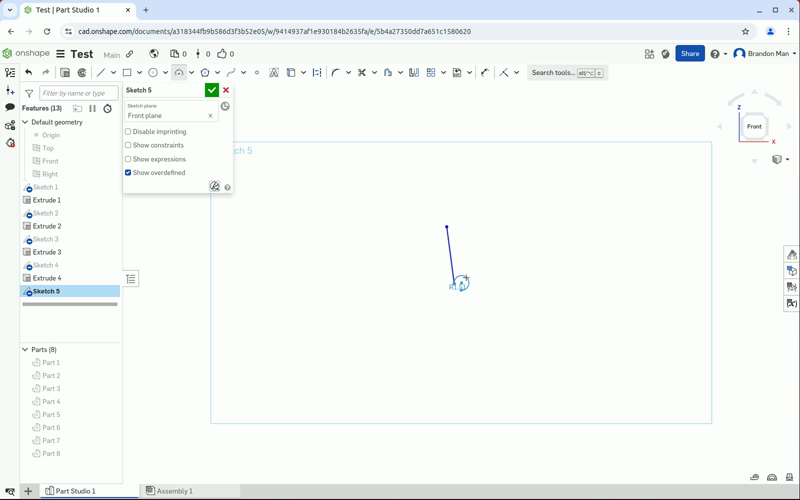
key_up(shift)
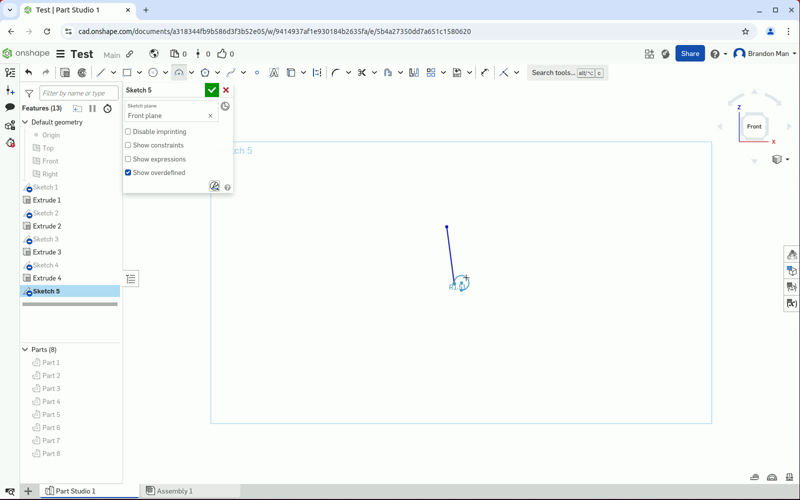
key(esc)
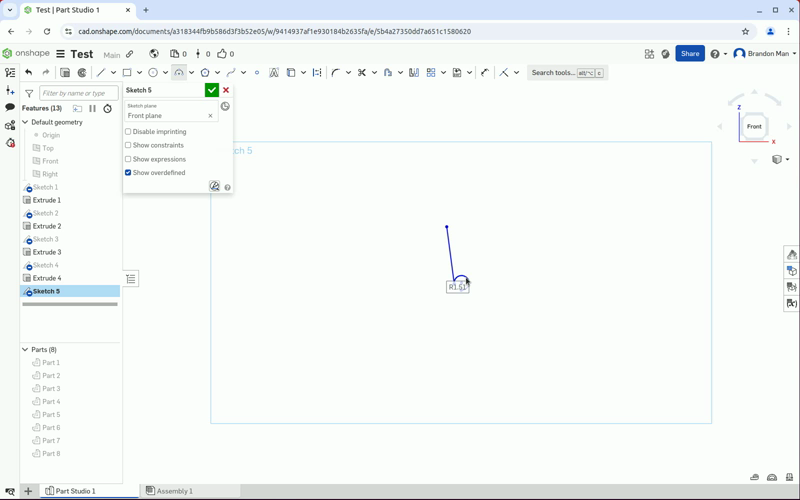
key(l)
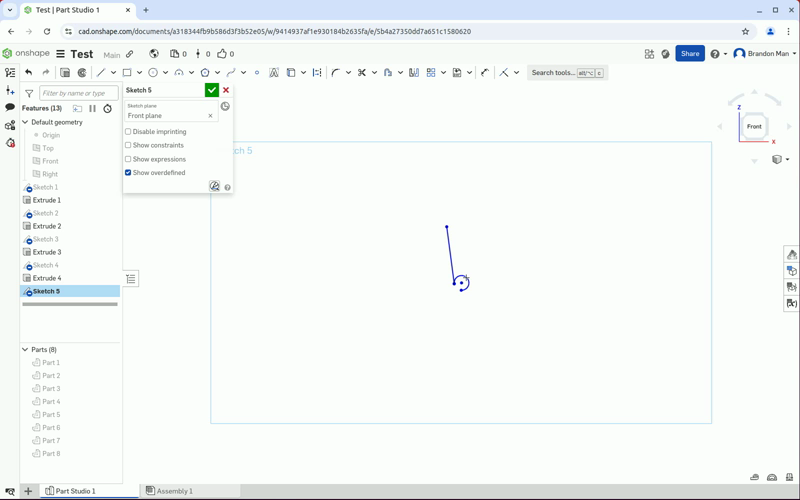
mouse_move(461, 290)
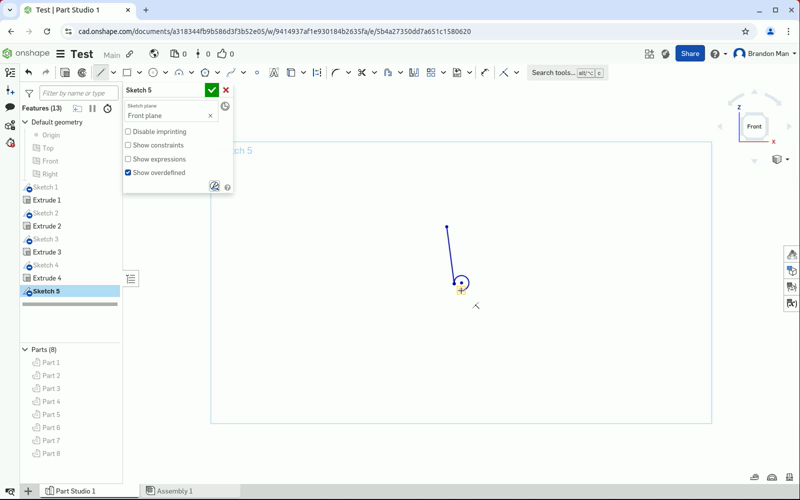
click(461, 290)
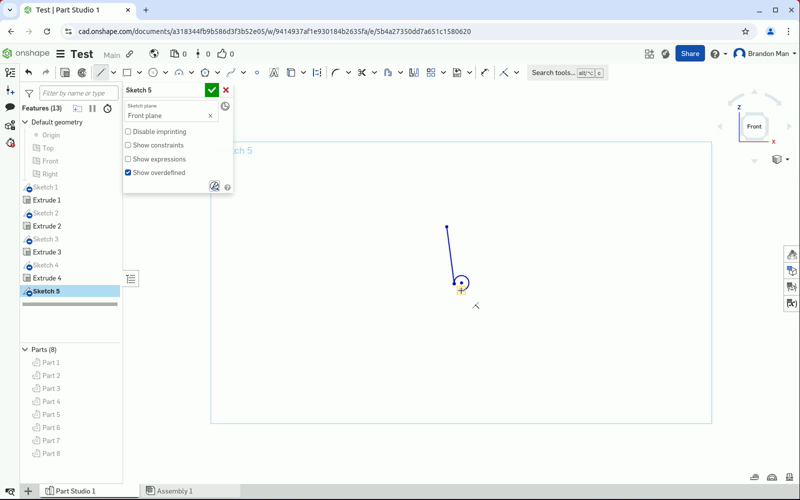
key_down(shift)
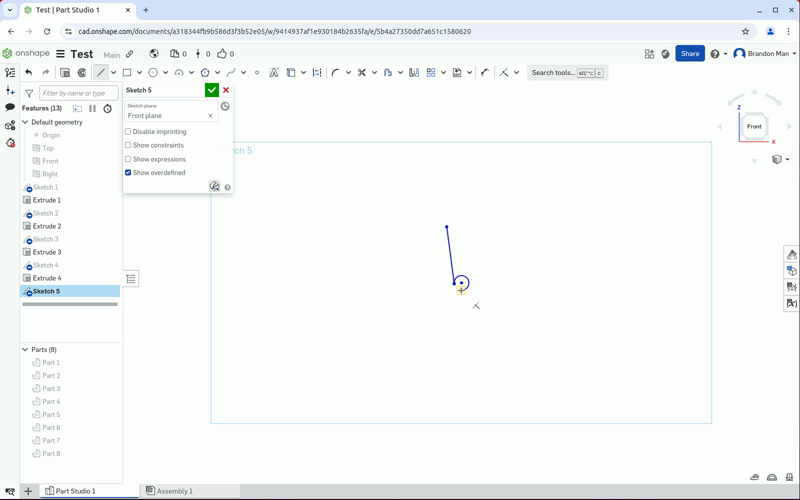
mouse_move(491, 290)
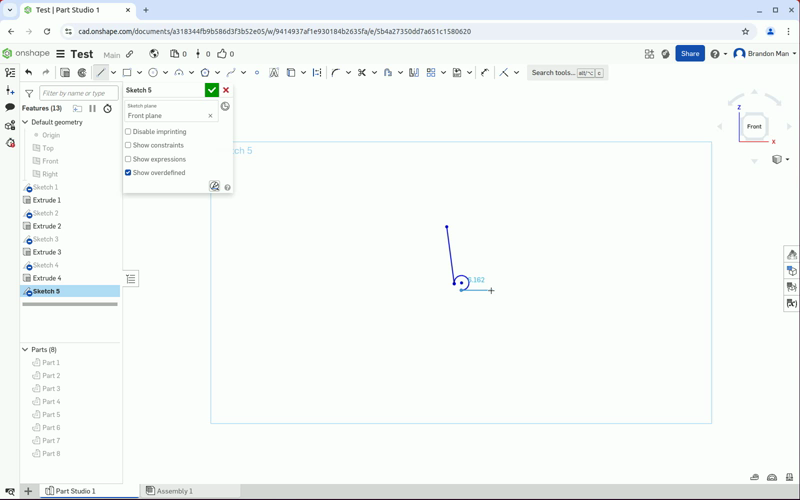
mouse_move(501, 290)
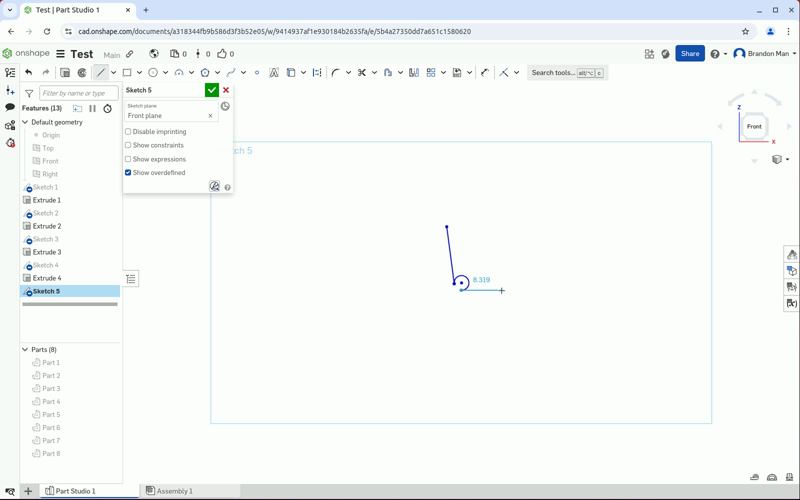
click(501, 290)
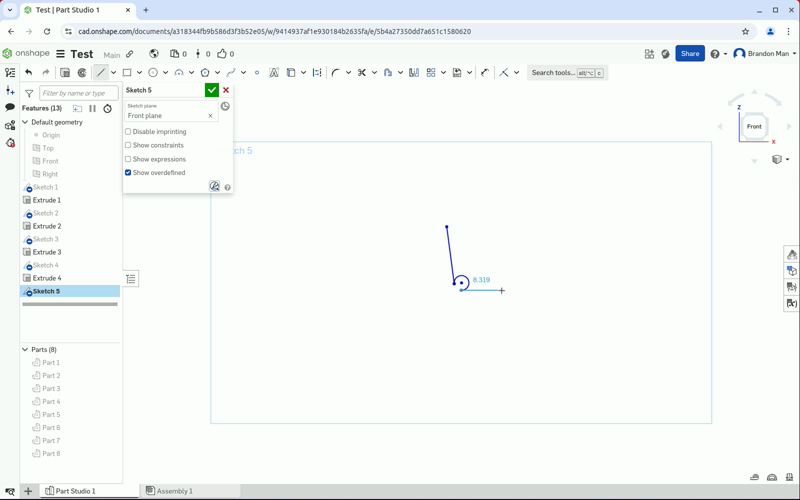
key_up(shift)
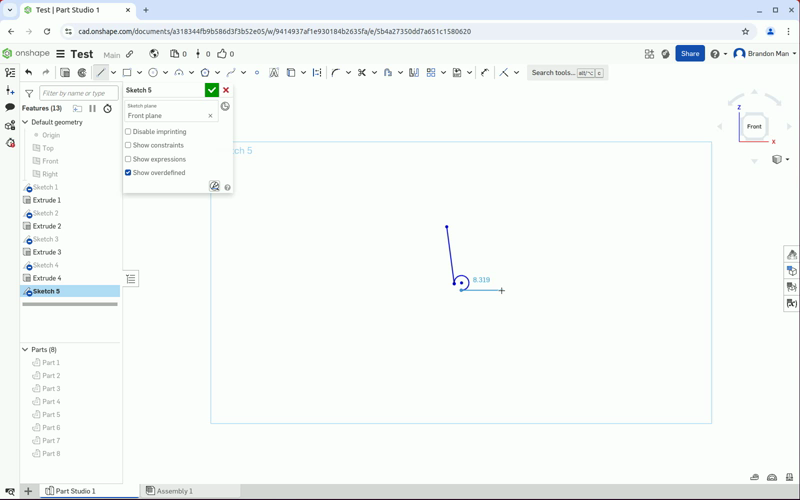
key(esc)
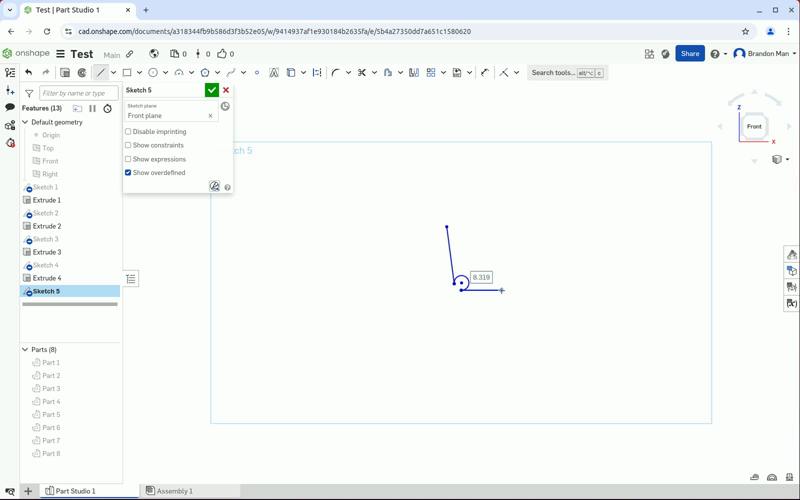
key(a)
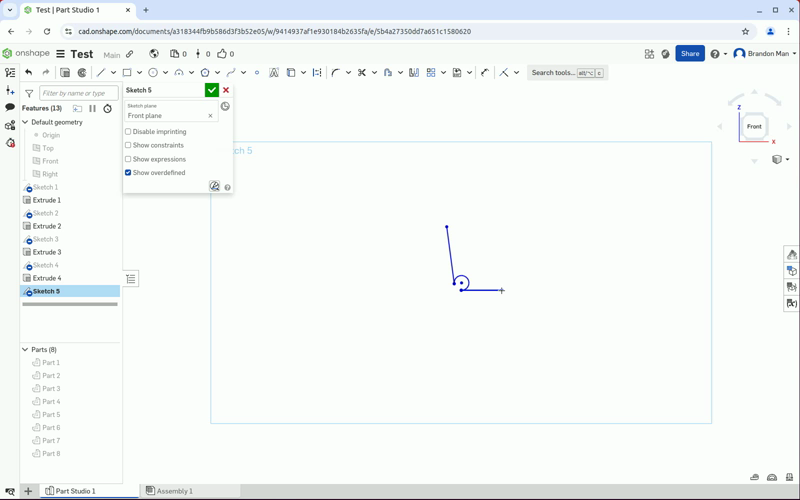
mouse_move(501, 290)
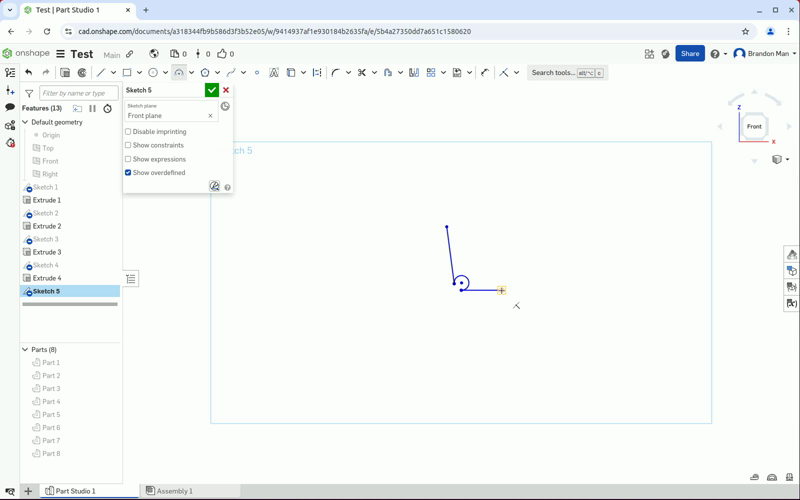
click(501, 290)
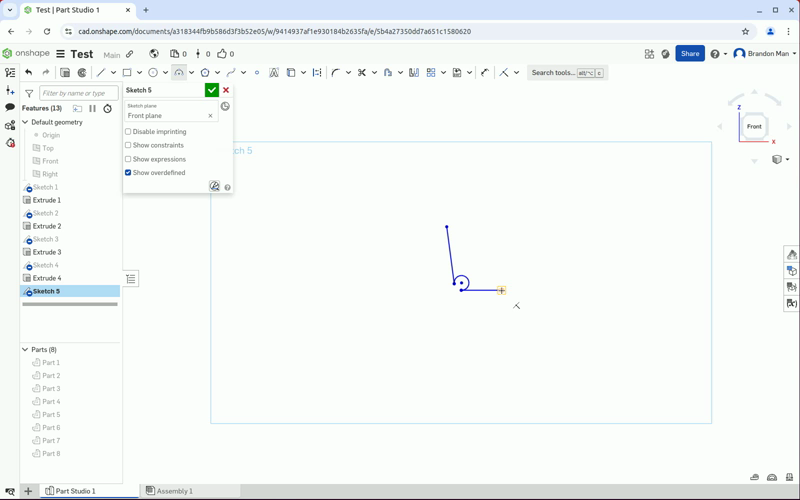
key_down(shift)
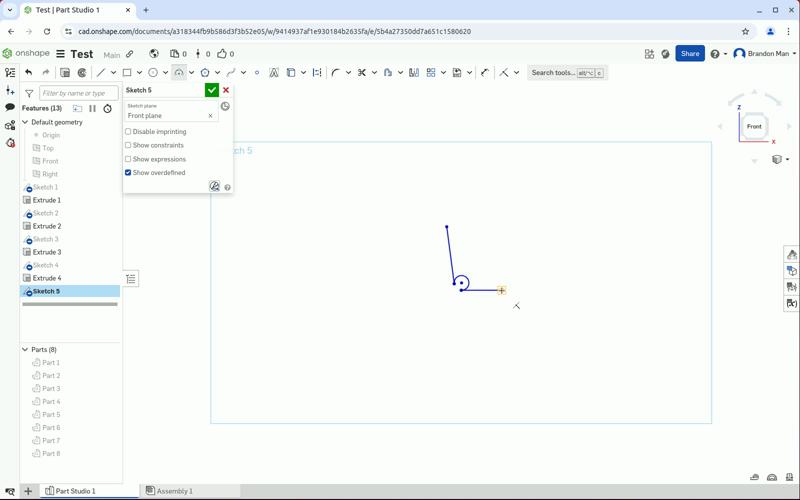
mouse_move(501, 275)
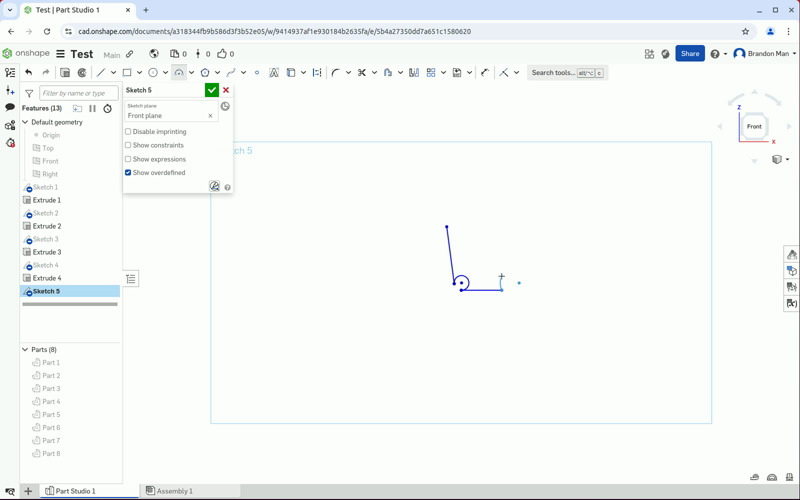
click(501, 275)
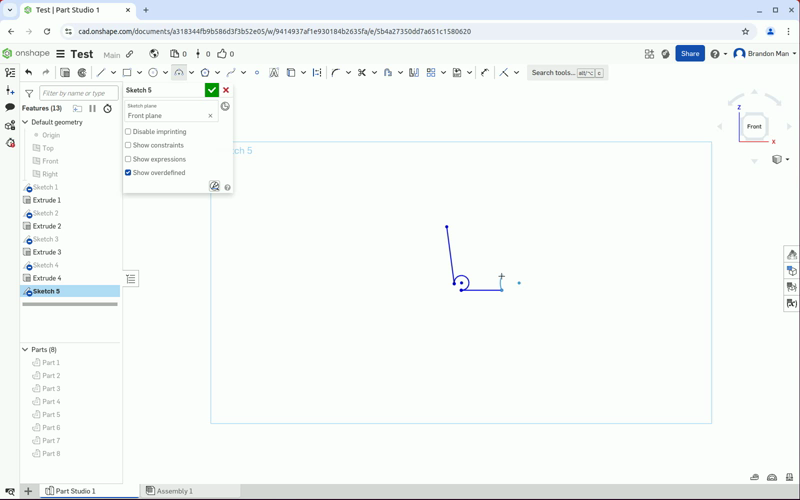
mouse_move(494, 282)
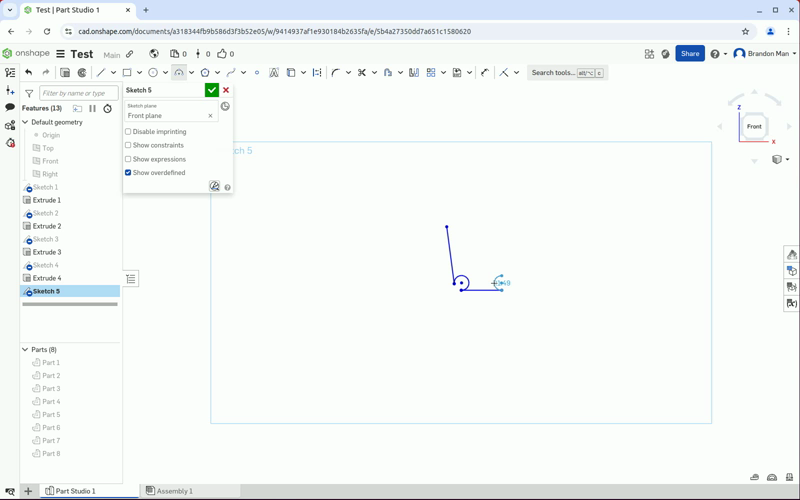
click(494, 282)
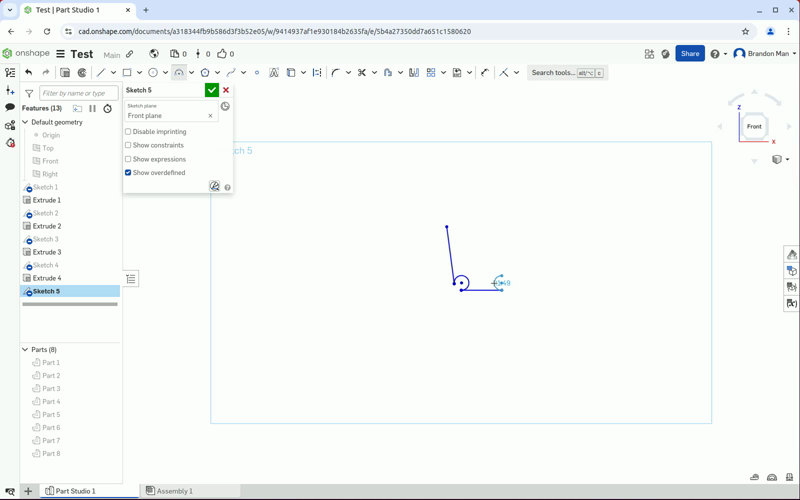
key_up(shift)
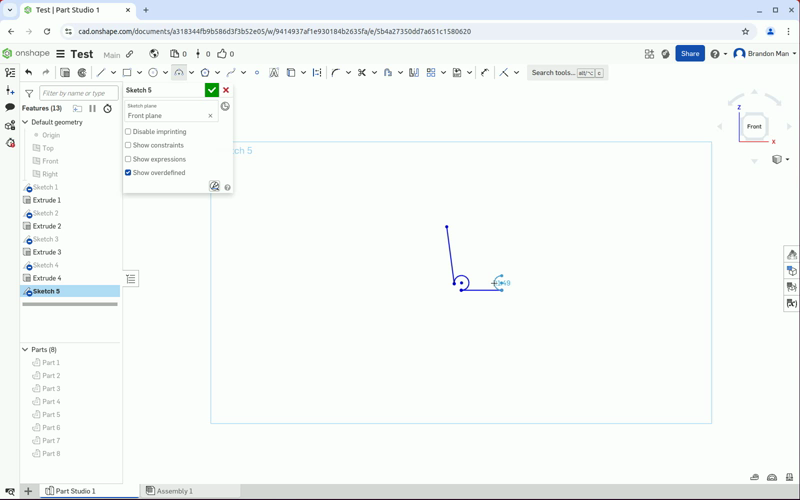
key(esc)
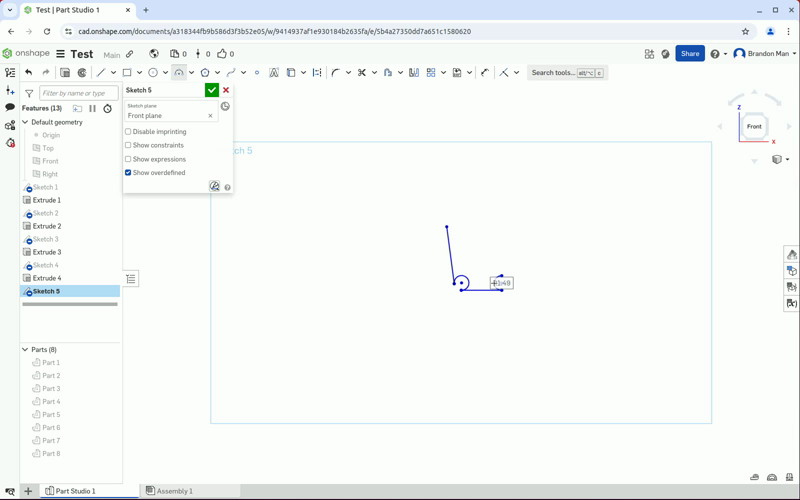
key(l)
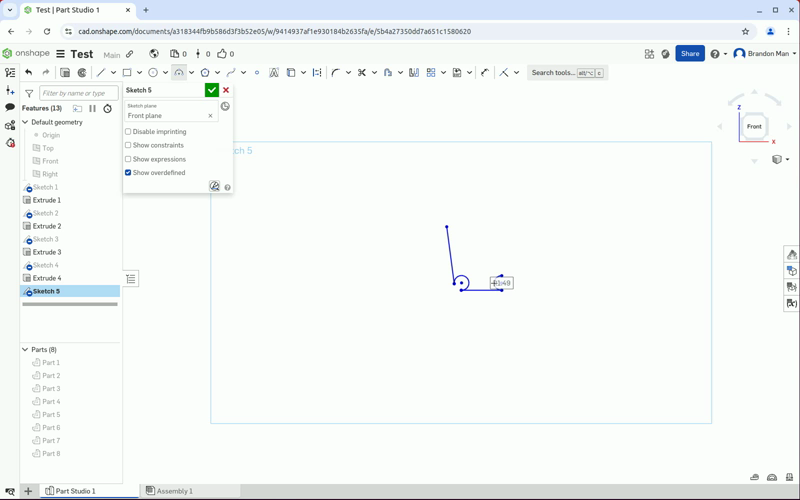
mouse_move(501, 275)
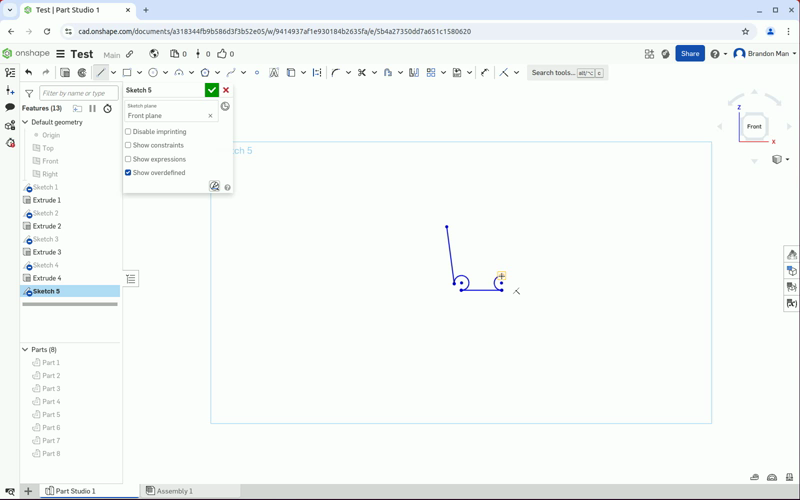
click(501, 275)
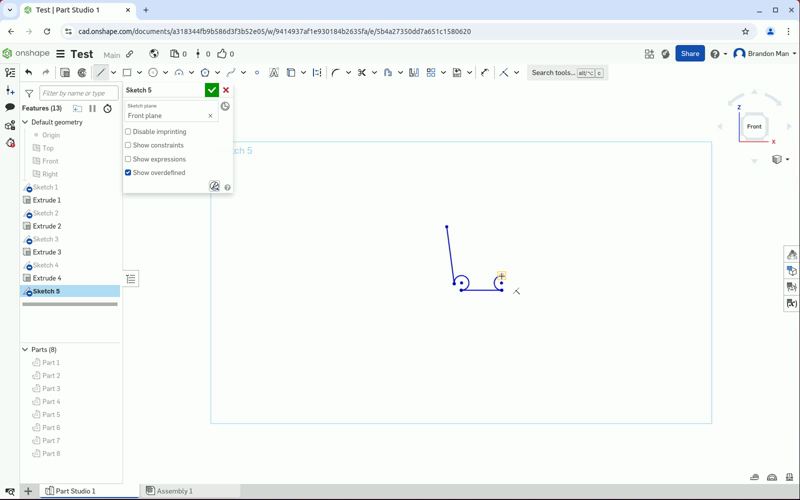
key_down(shift)
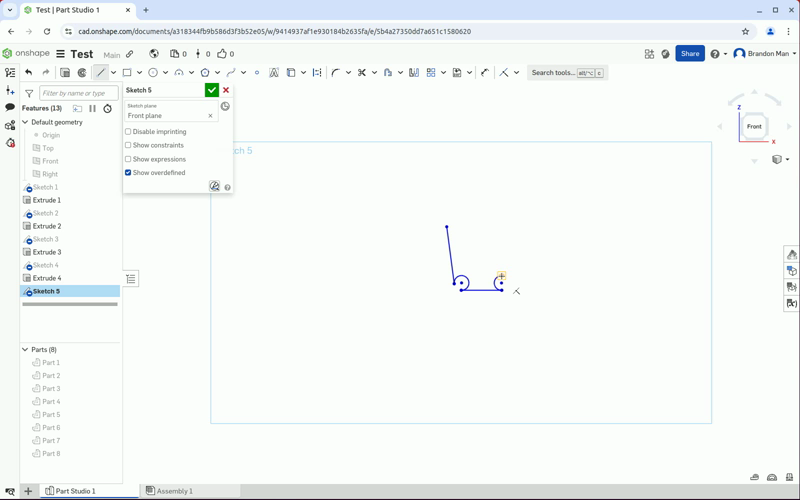
mouse_move(531, 275)
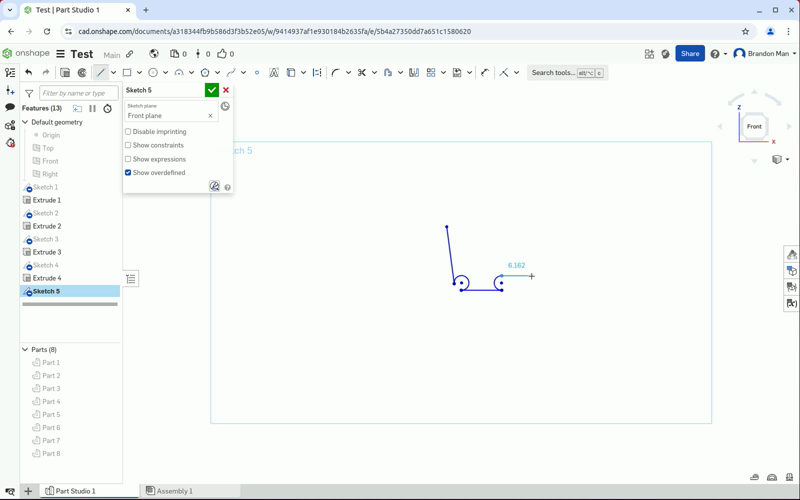
mouse_move(477, 275)
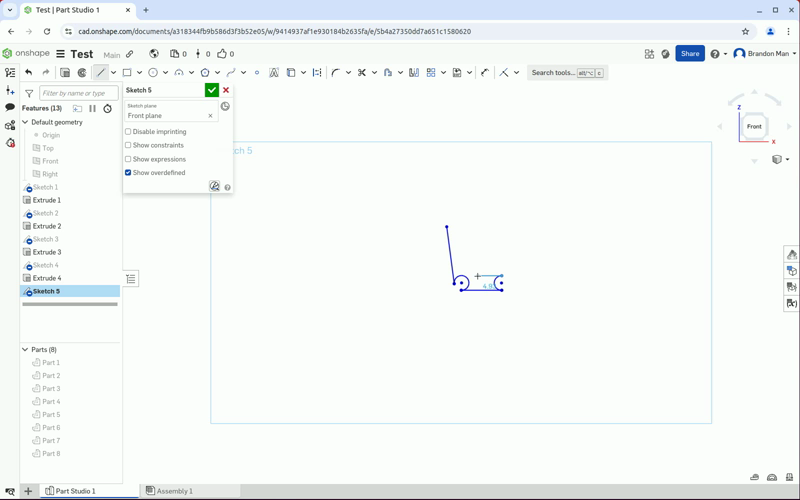
click(477, 275)
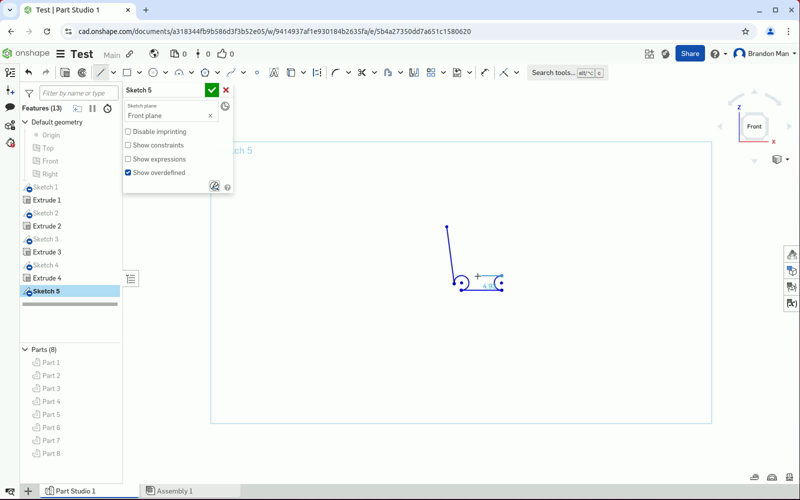
key_up(shift)
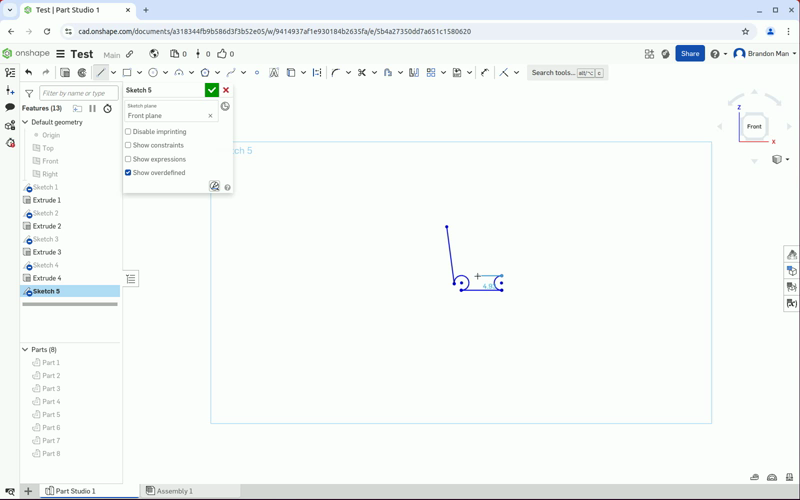
key(esc)
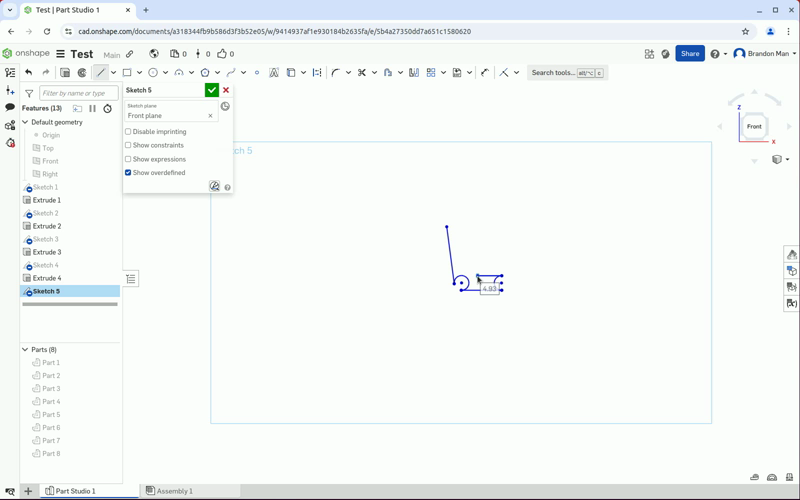
key(a)
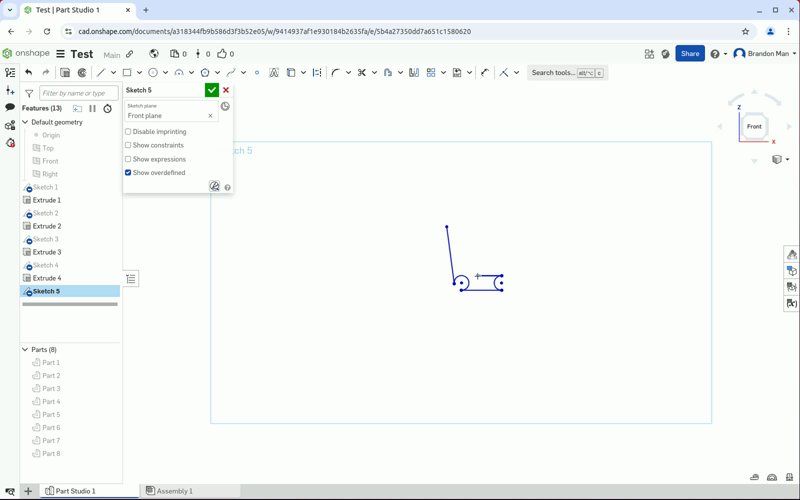
mouse_move(477, 275)
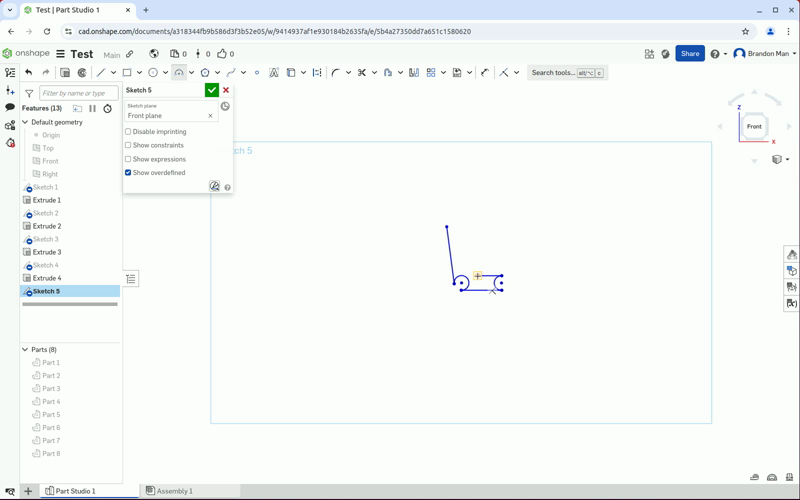
click(477, 275)
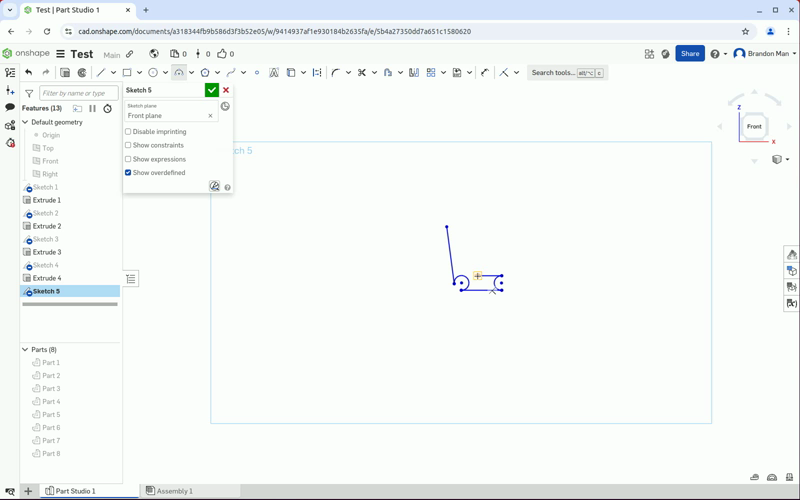
key_down(shift)
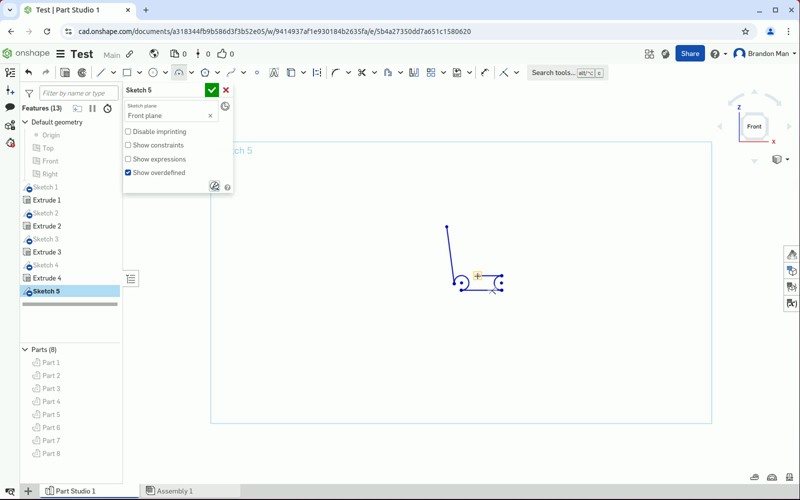
mouse_move(470, 267)
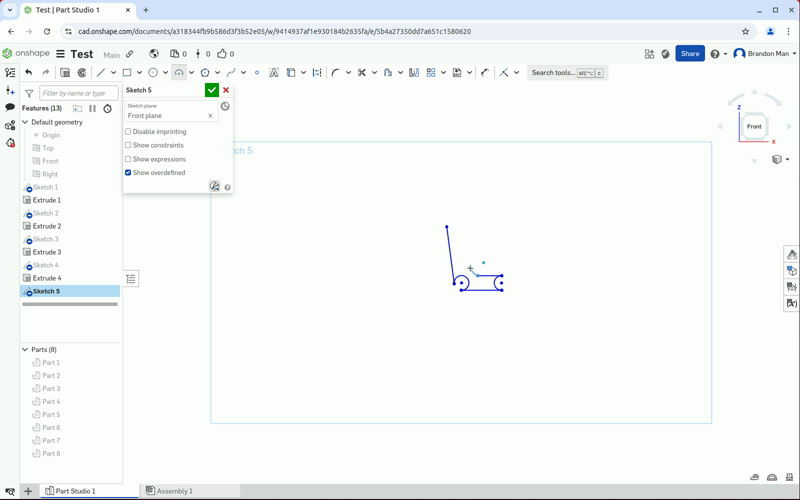
click(470, 267)
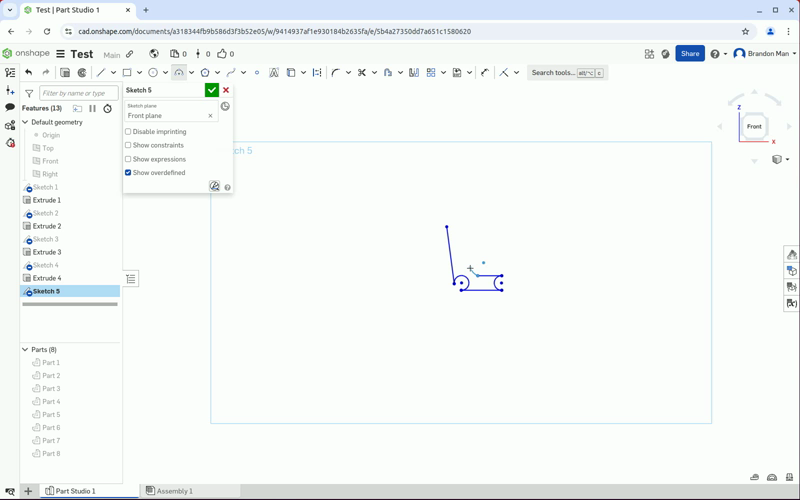
mouse_move(472, 273)
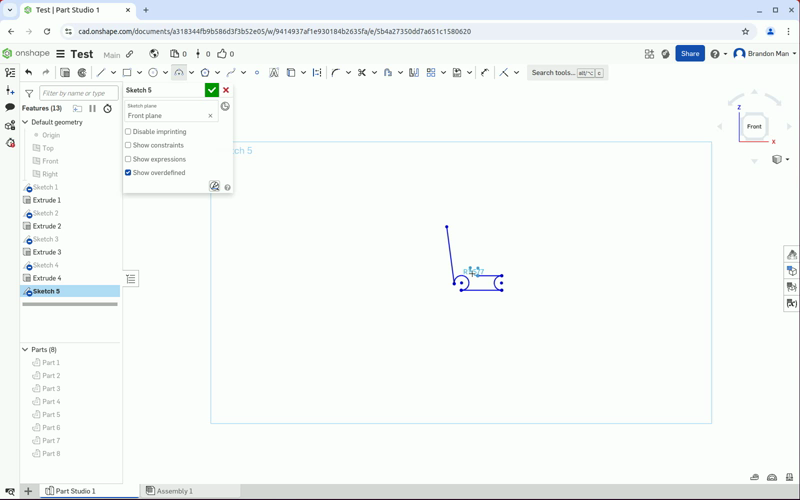
click(472, 273)
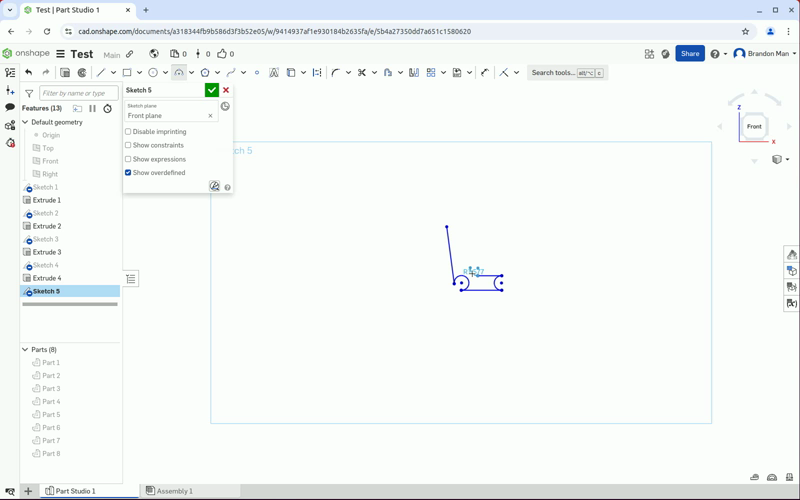
key_up(shift)
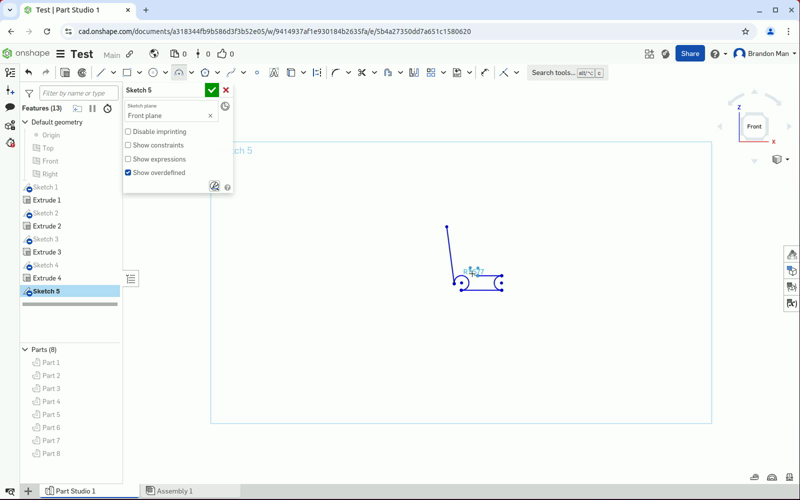
key(esc)
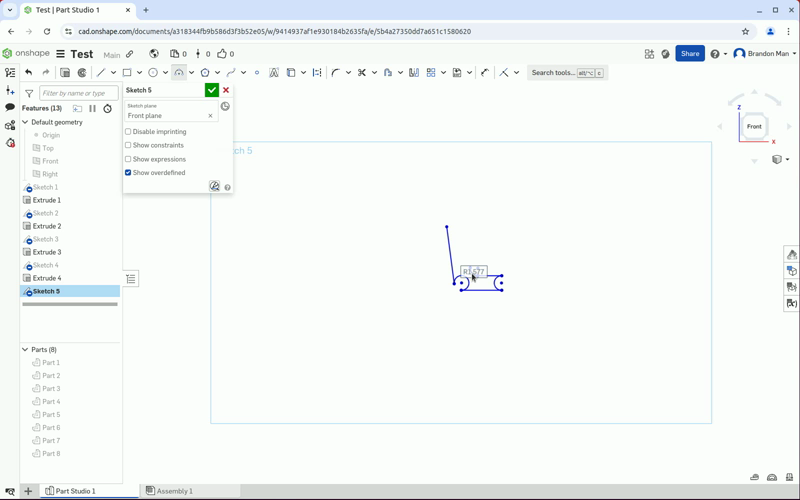
key(l)
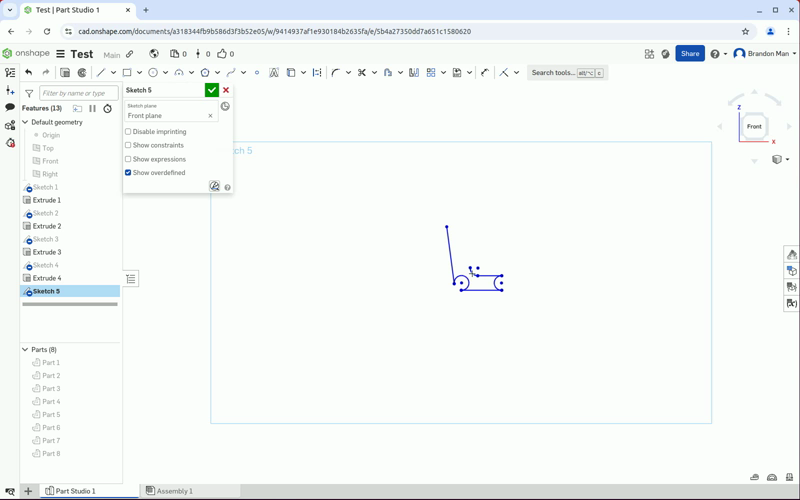
mouse_move(470, 267)
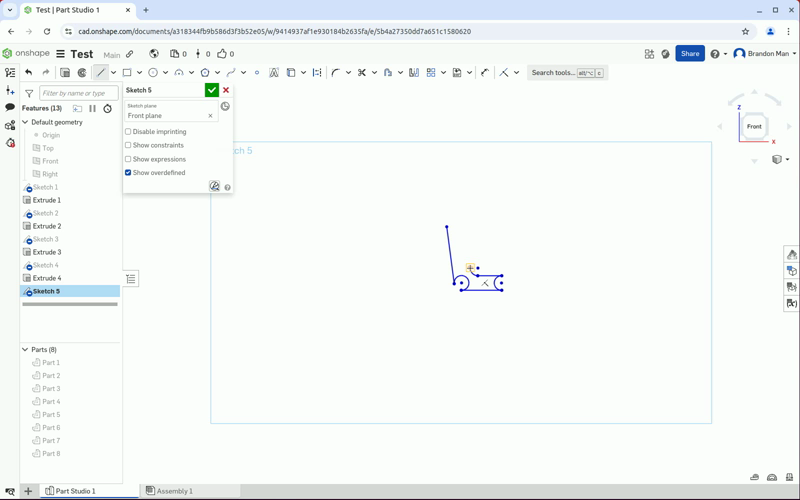
click(470, 267)
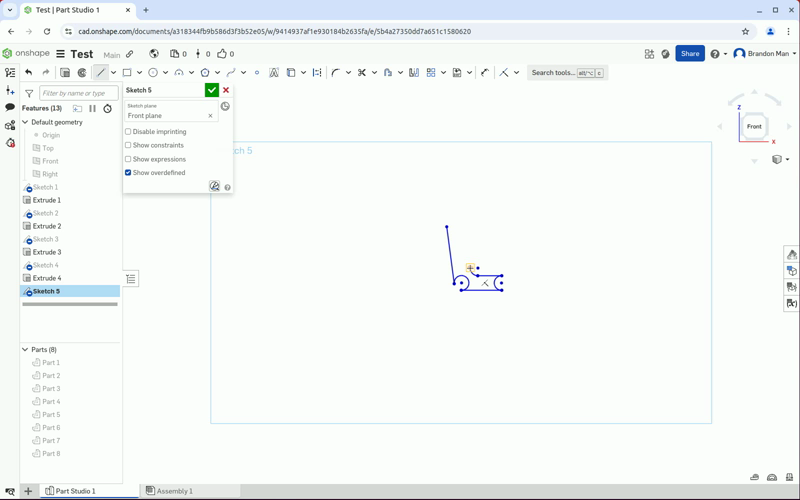
key_down(shift)
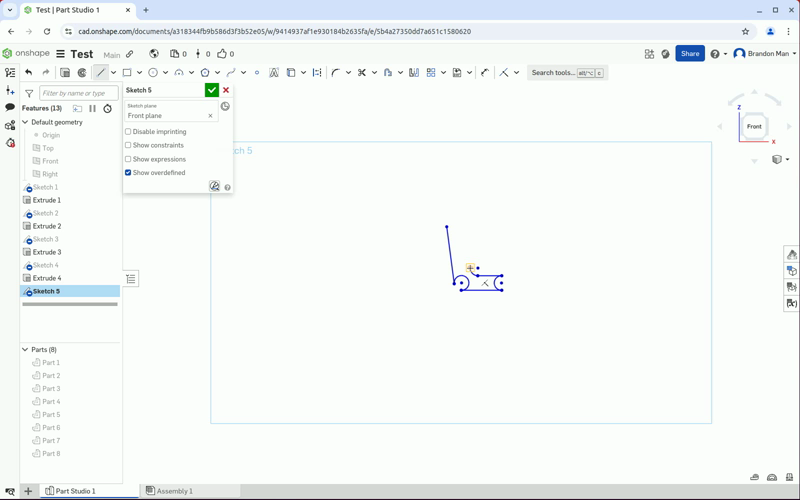
mouse_move(500, 267)
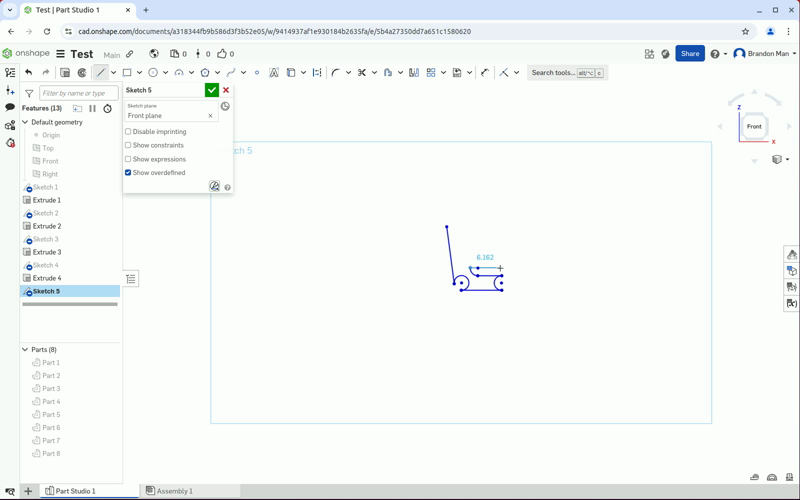
mouse_move(475, 226)
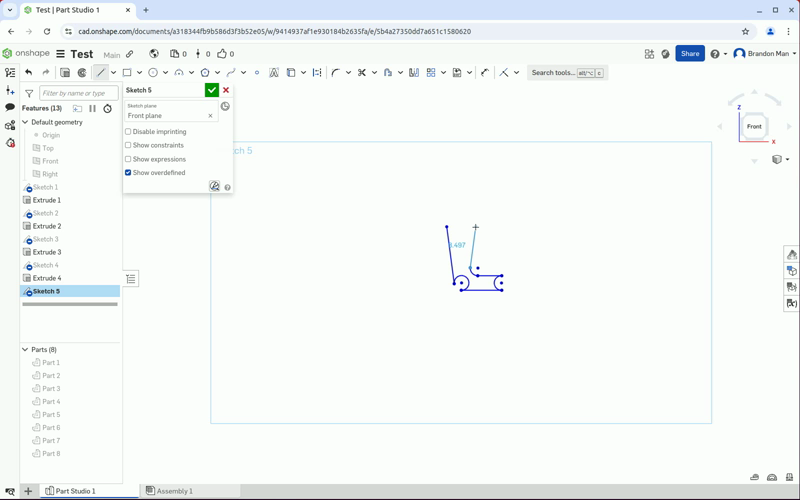
click(475, 226)
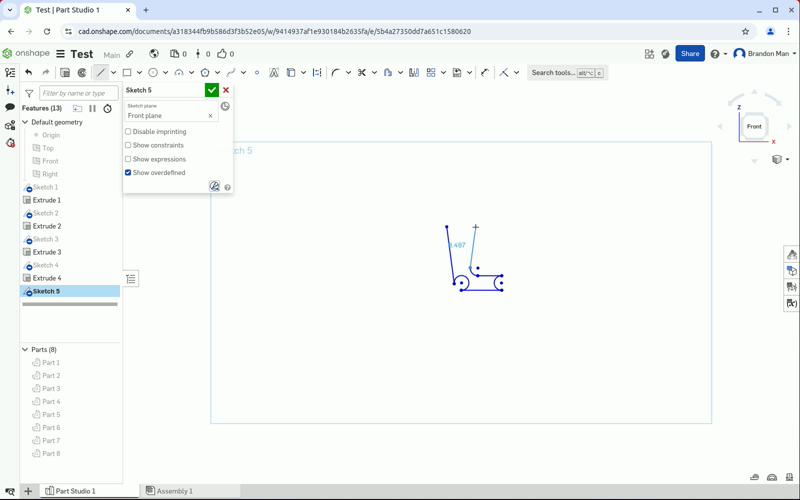
key_up(shift)
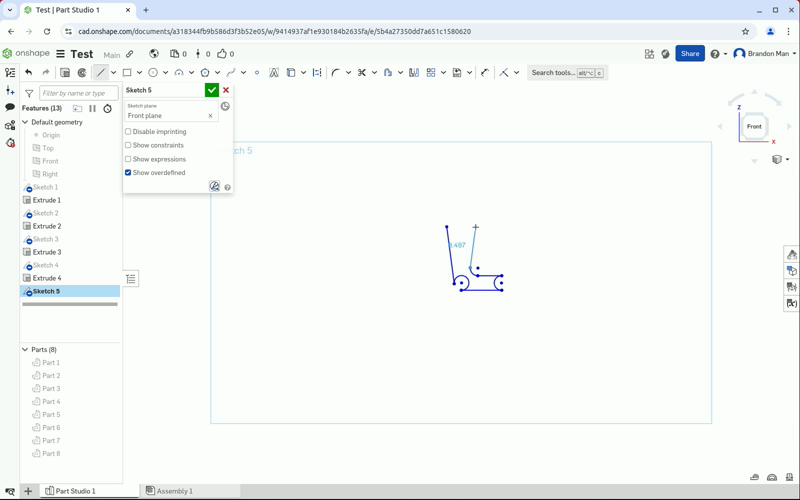
key(esc)
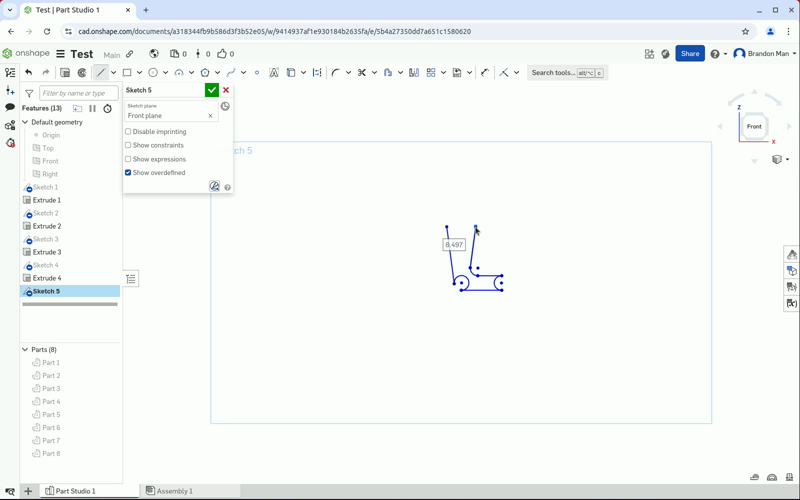
key(a)
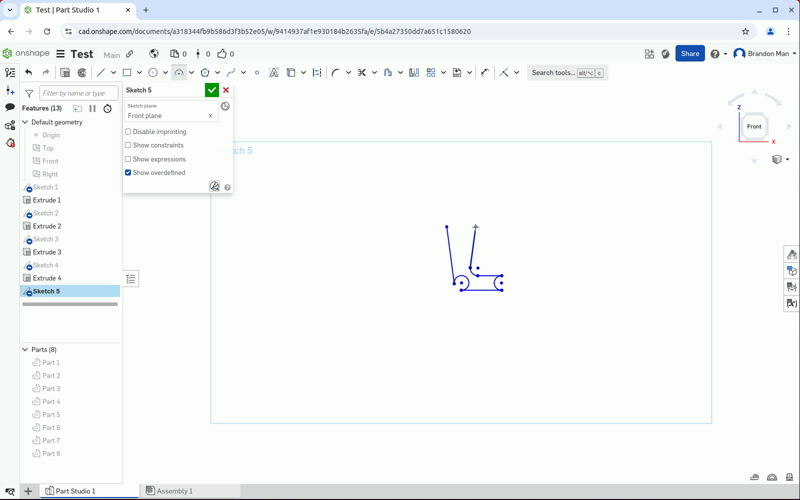
mouse_move(475, 226)
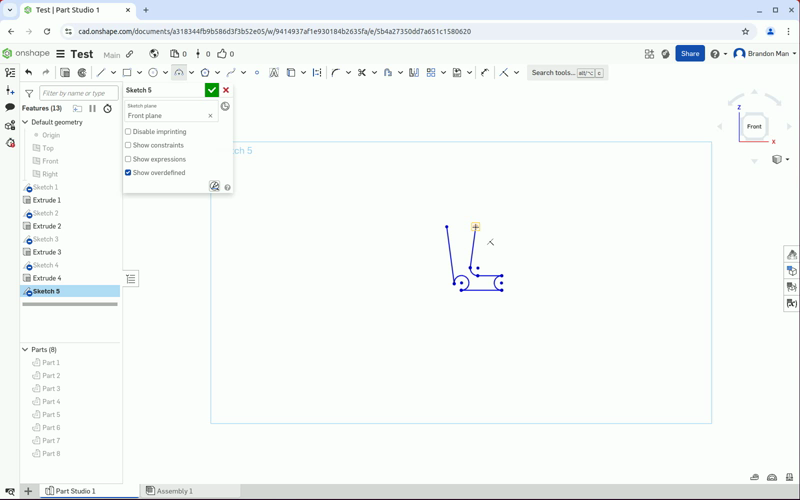
click(475, 226)
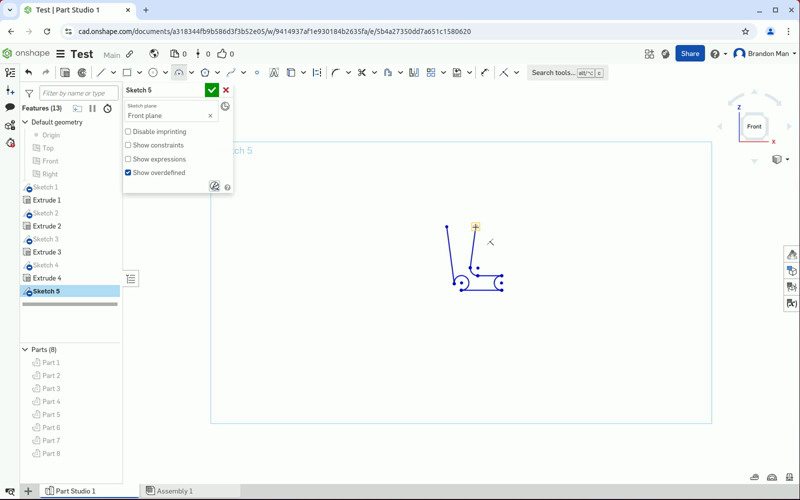
mouse_move(446, 226)
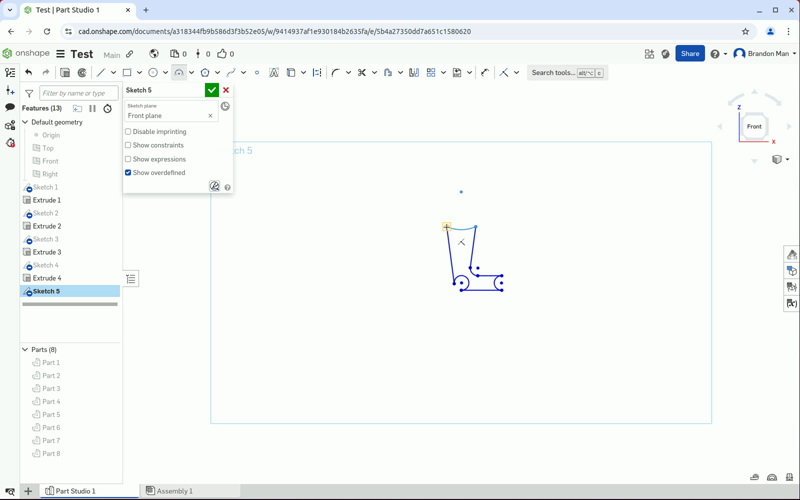
click(446, 226)
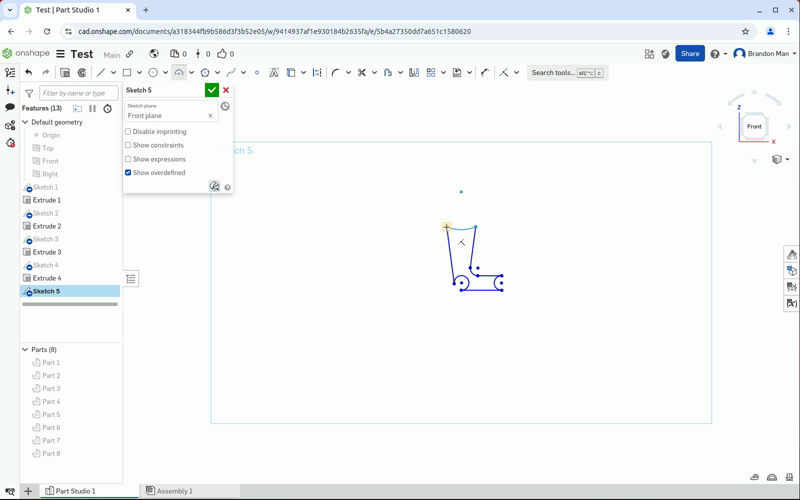
key_down(shift)
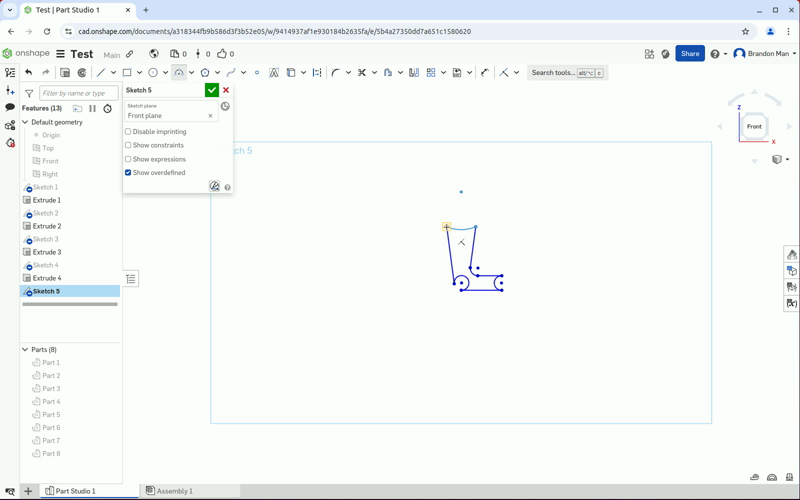
mouse_move(461, 239)
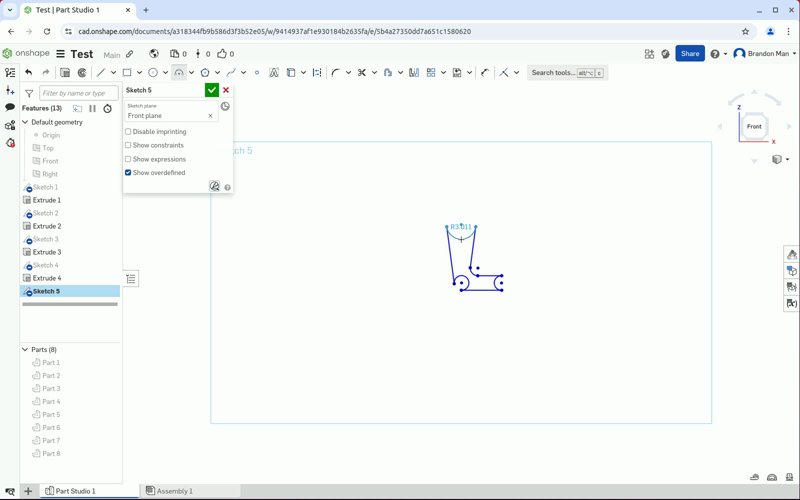
click(461, 239)
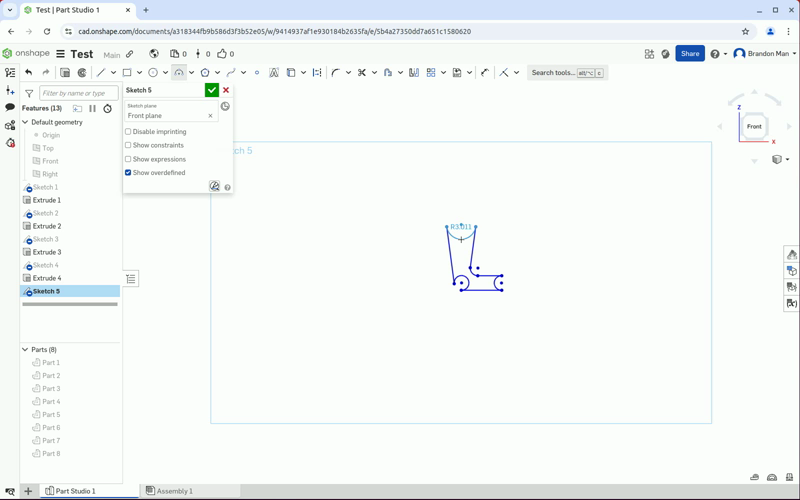
key_up(shift)
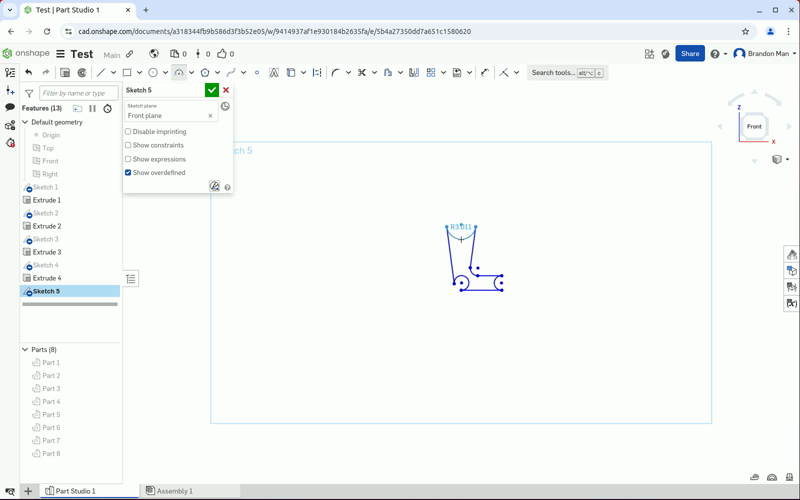
key(esc)
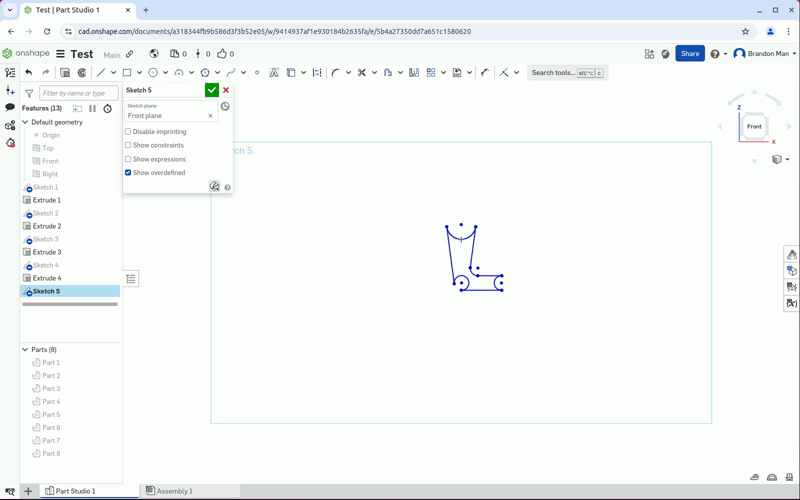
mouse_move(480, 284)
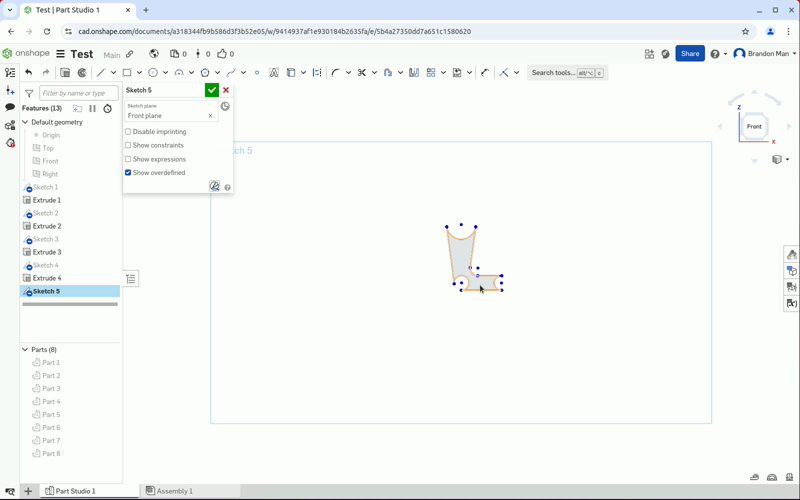
scroll(6)
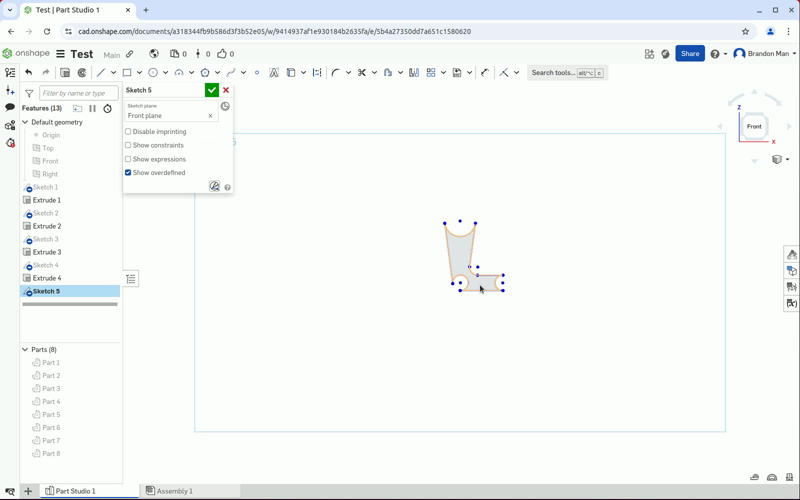
scroll(6)
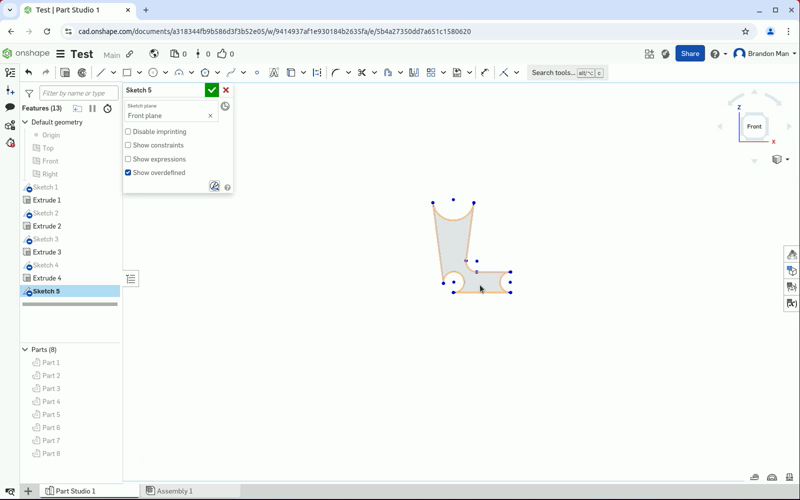
scroll(6)
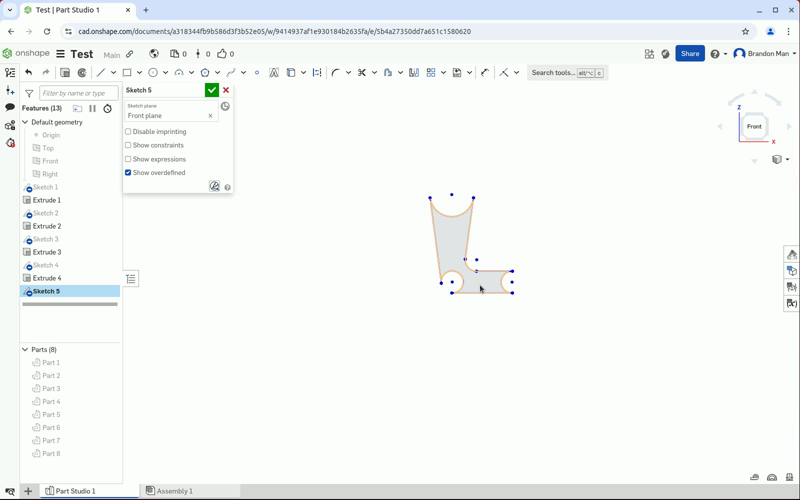
scroll(6)
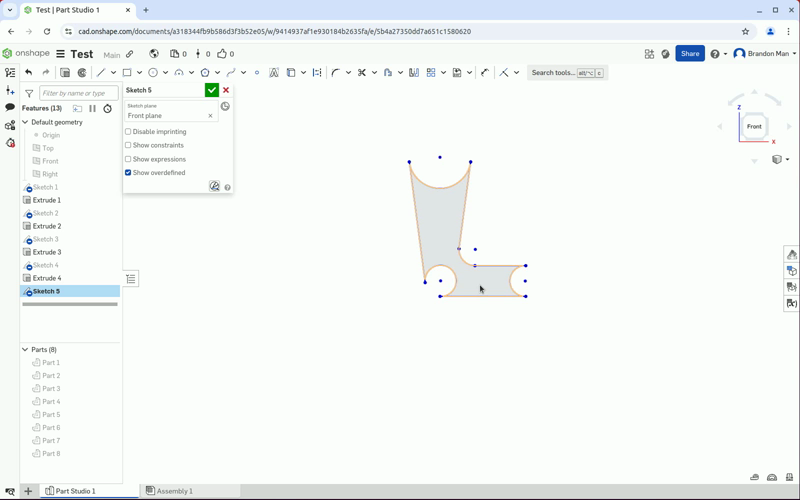
scroll(6)
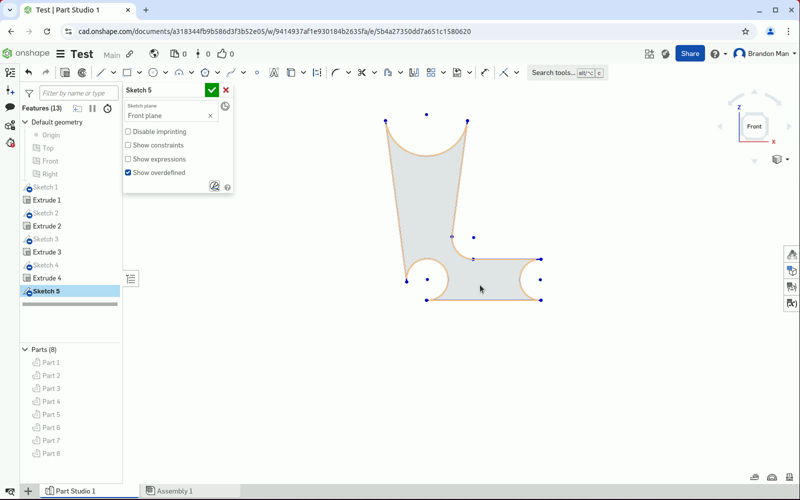
scroll(6)
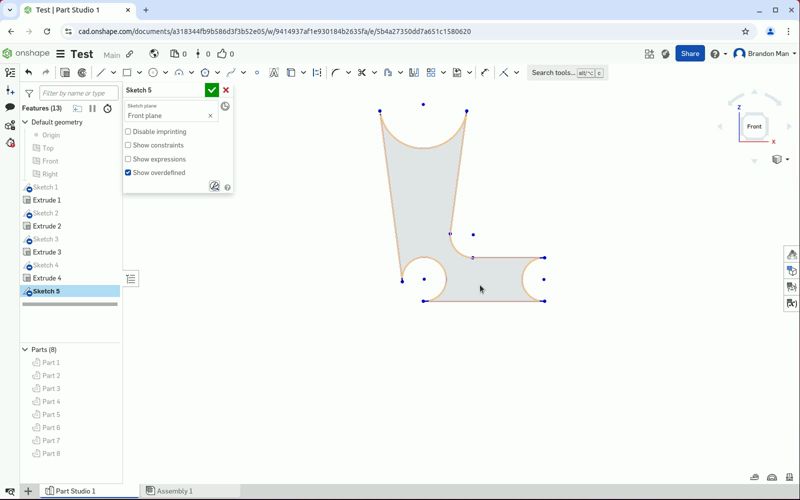
scroll(6)
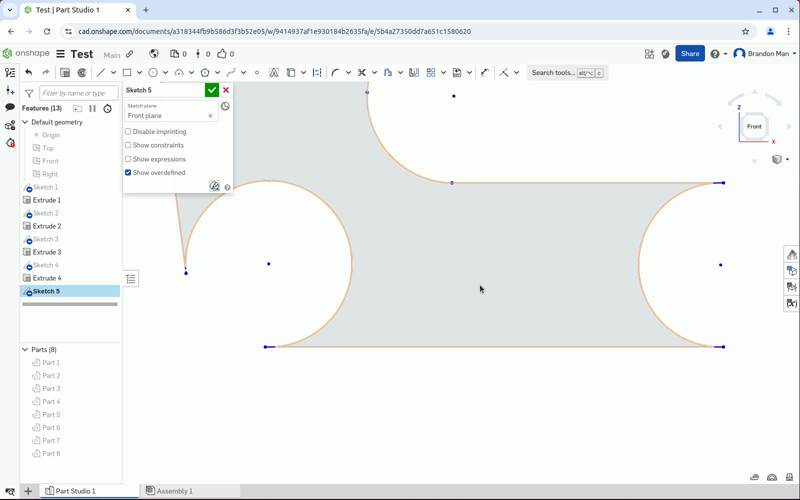
click(480, 284)
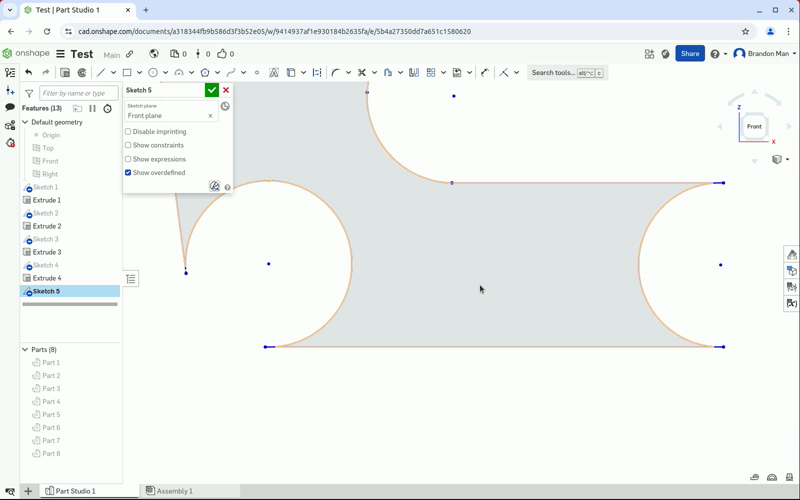
scroll(-6)
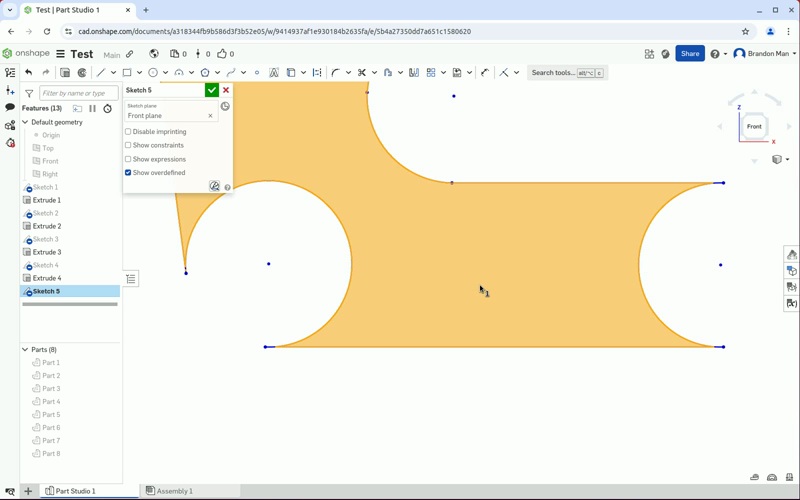
scroll(-6)
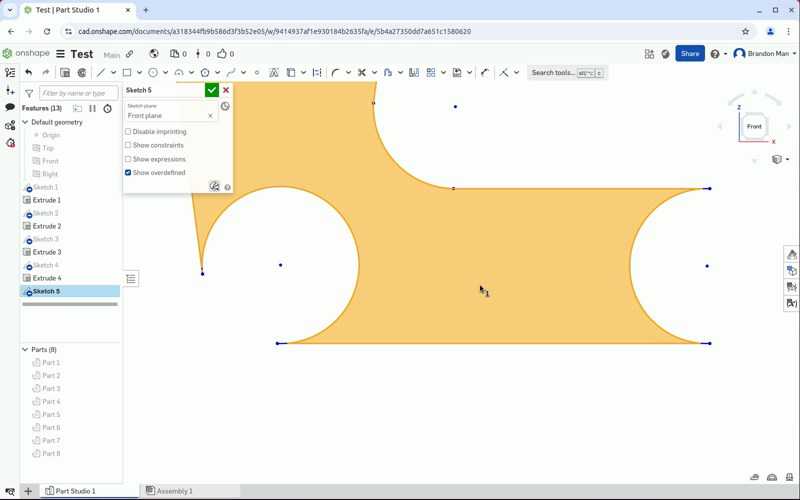
scroll(-6)
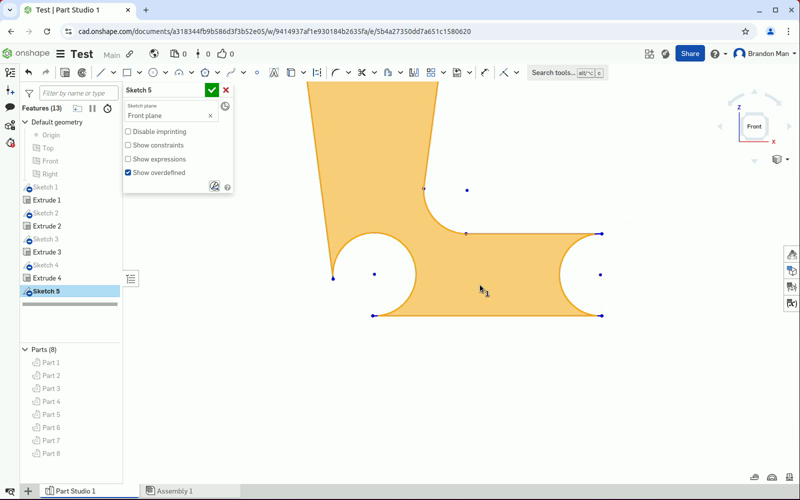
scroll(-6)
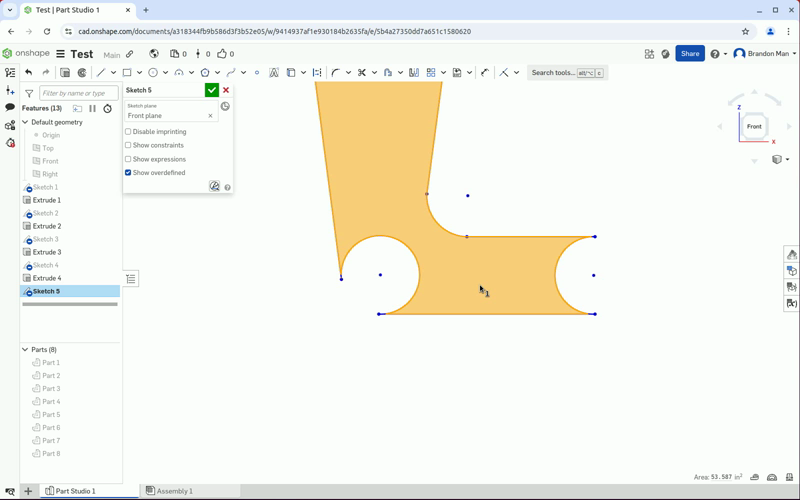
scroll(-6)
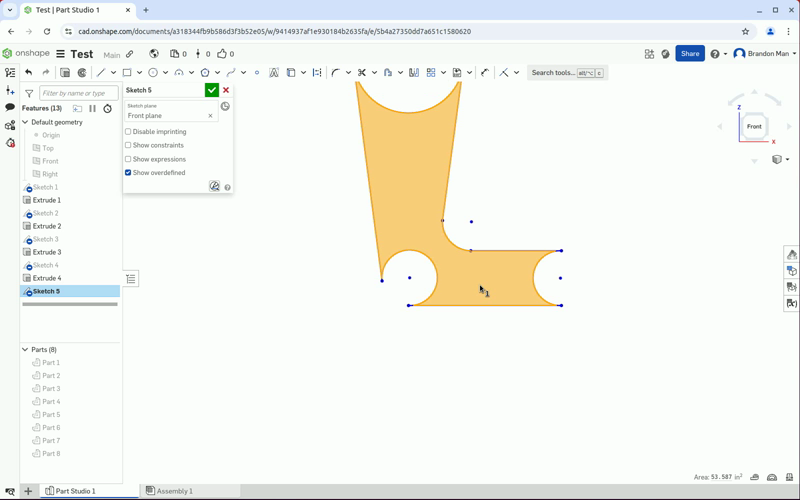
scroll(-6)
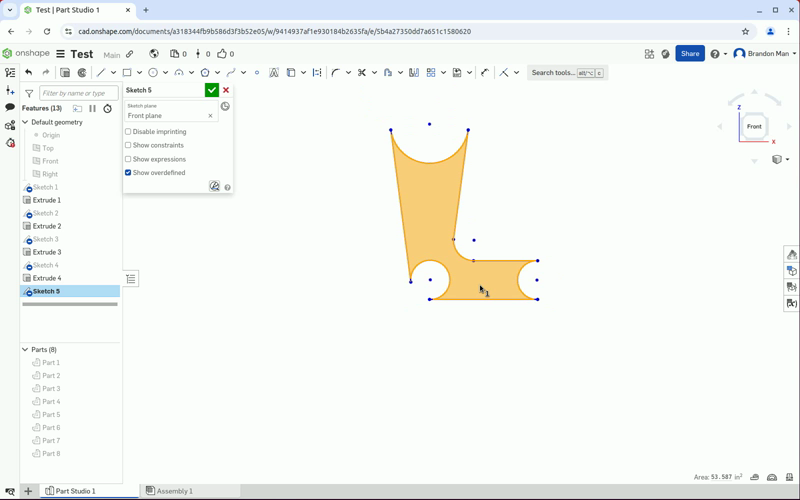
scroll(-6)
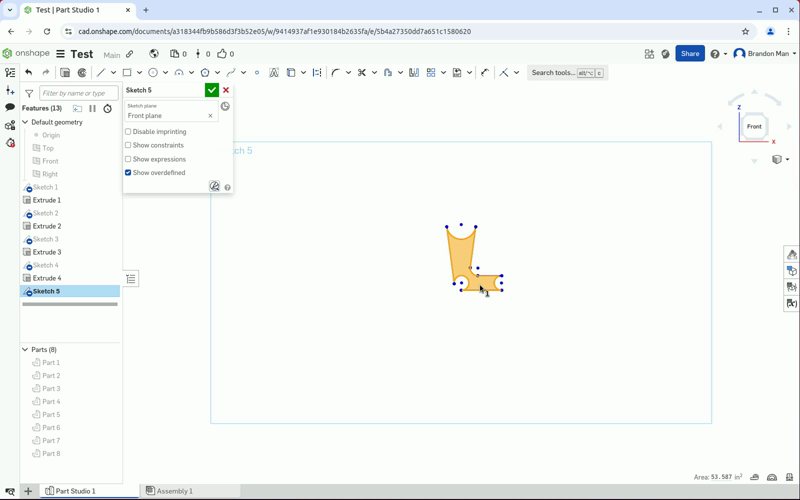
mouse_move(73, 352)
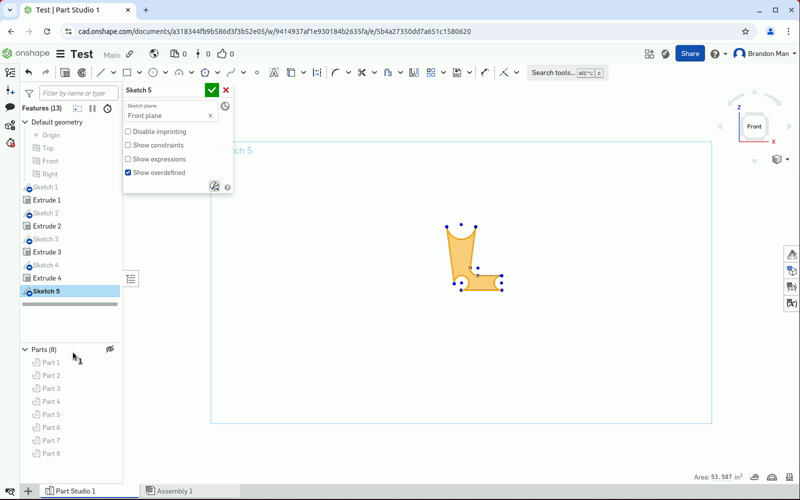
key(shift+y)
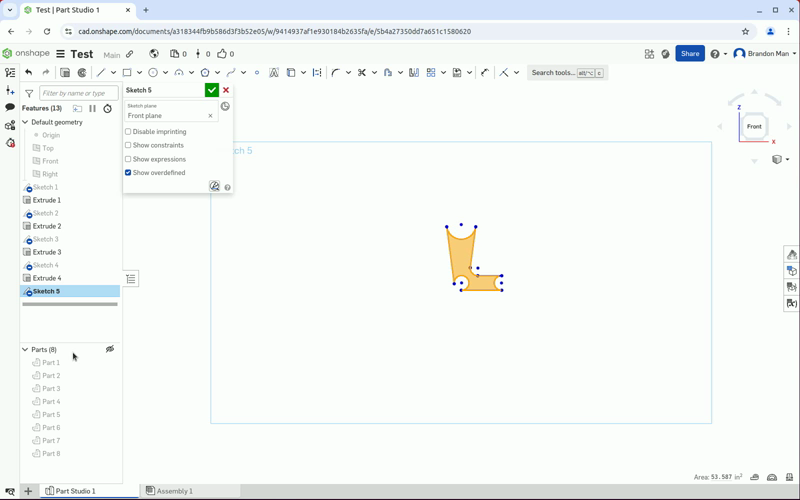
key(shift+e)
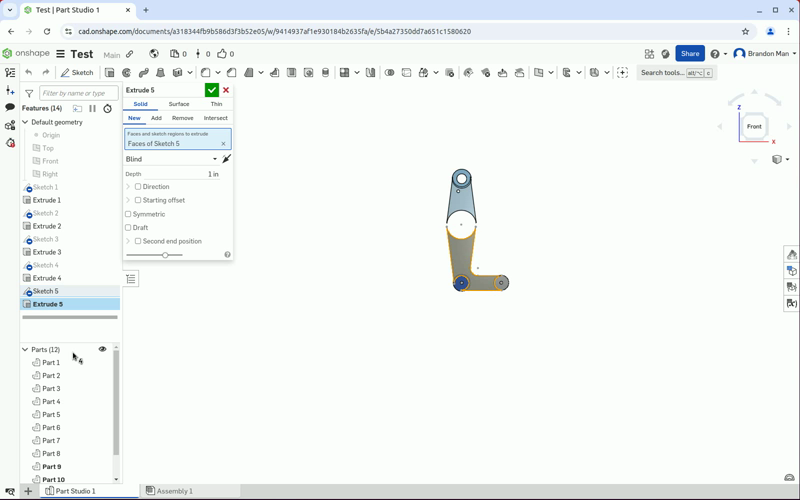
mouse_move(143, 106)
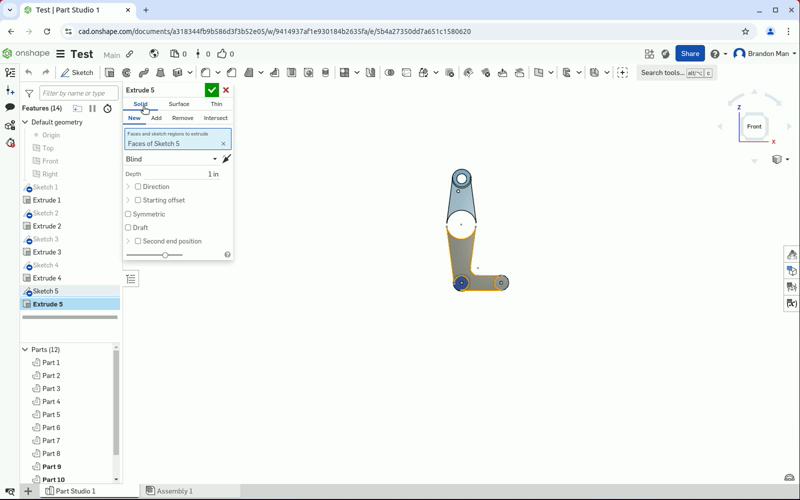
click(143, 106)
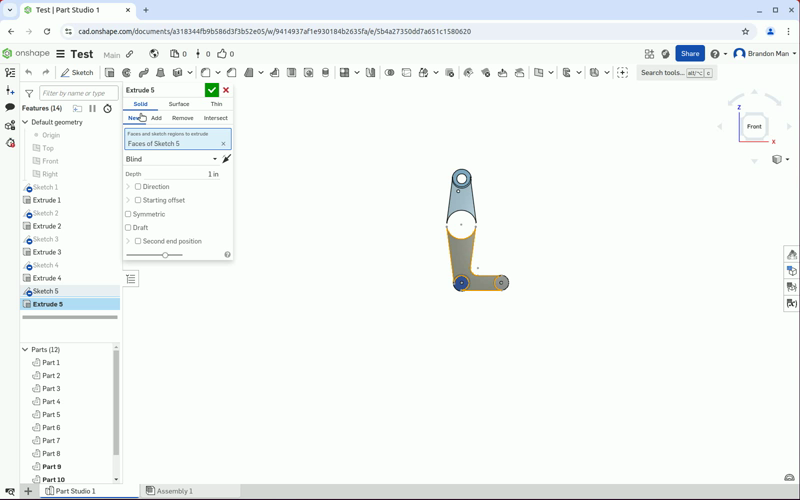
mouse_move(137, 120)
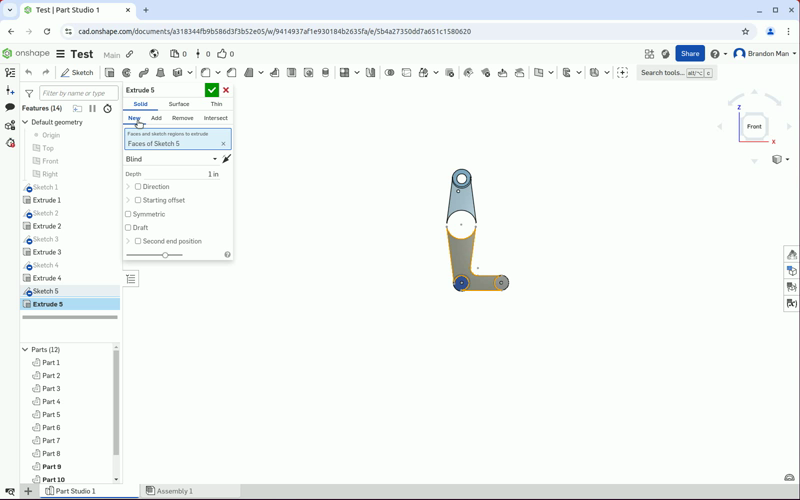
click(137, 120)
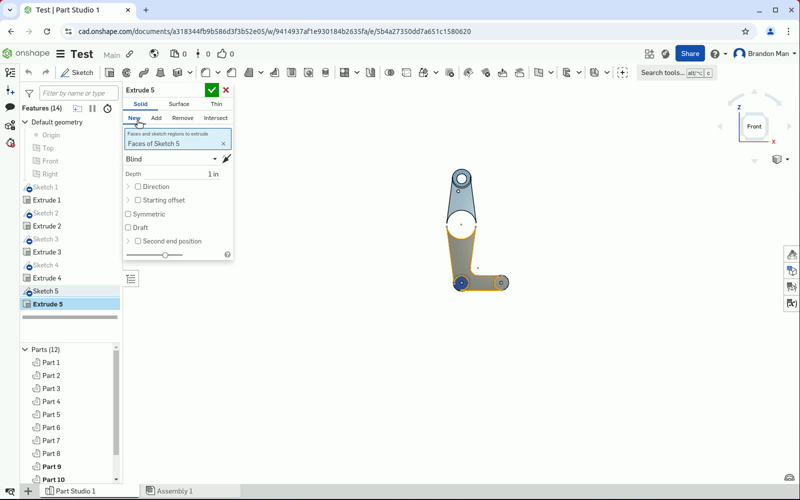
key(tab, 4)
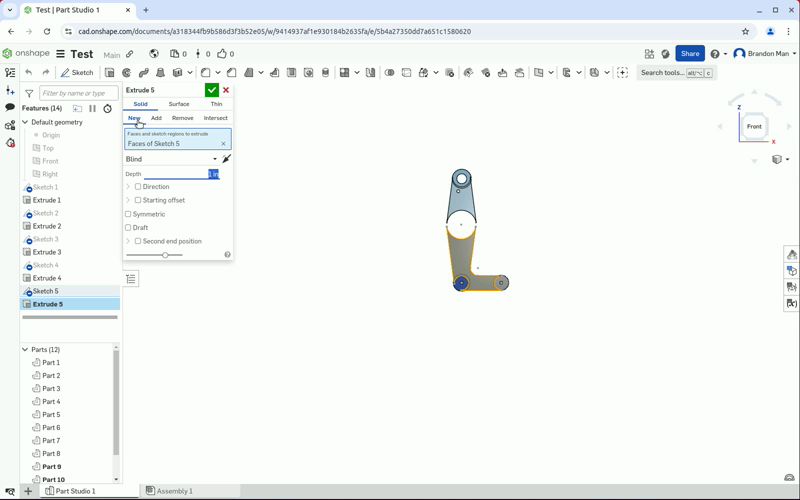
text(0.481)
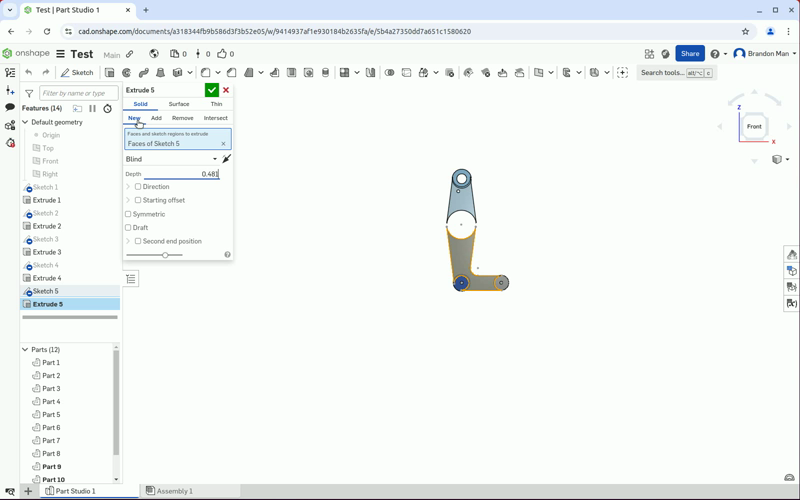
key(enter)
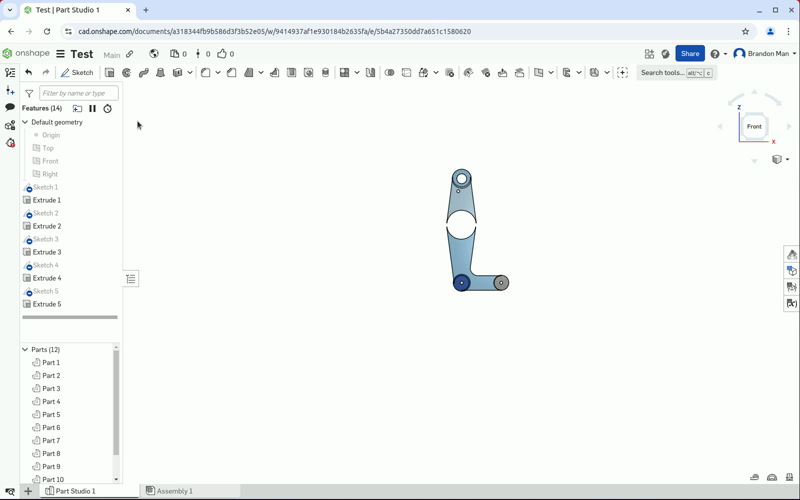
key(shift+h)
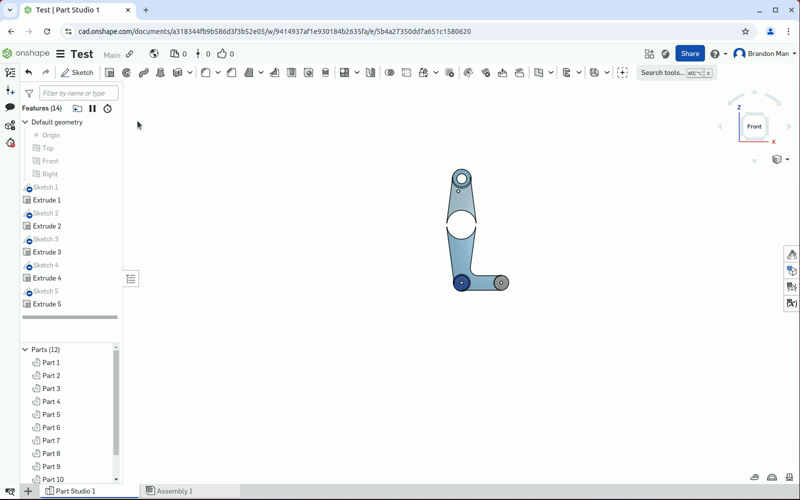
key(shift+h)
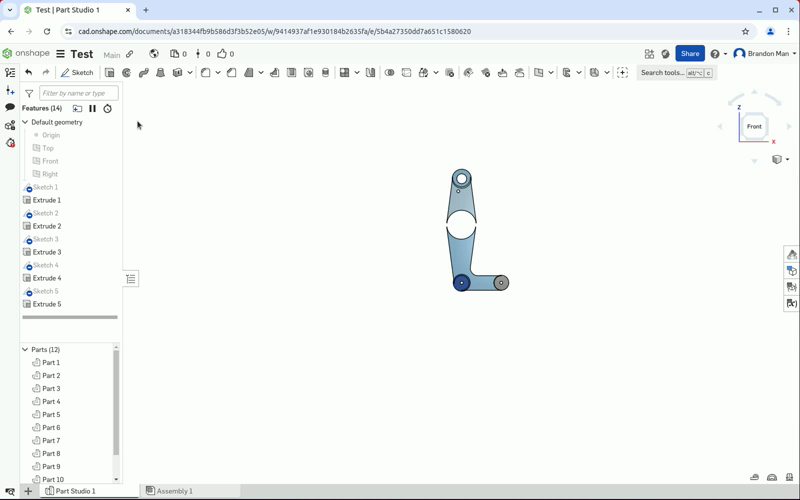
mouse_move(73, 189)
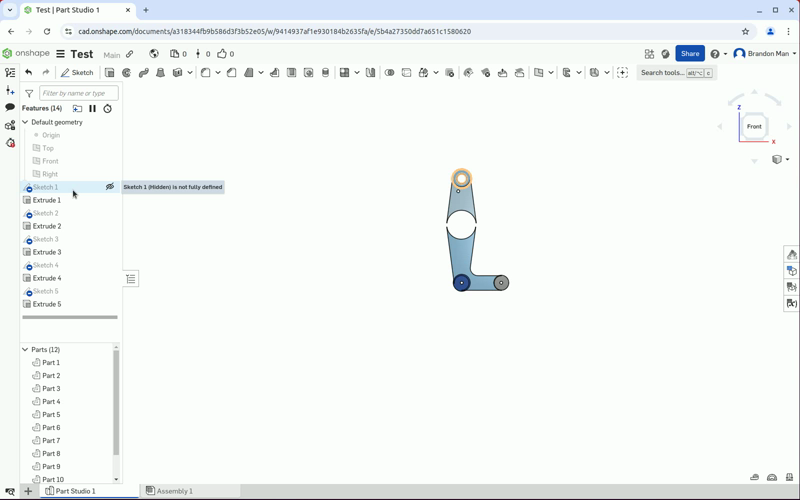
click(73, 189)
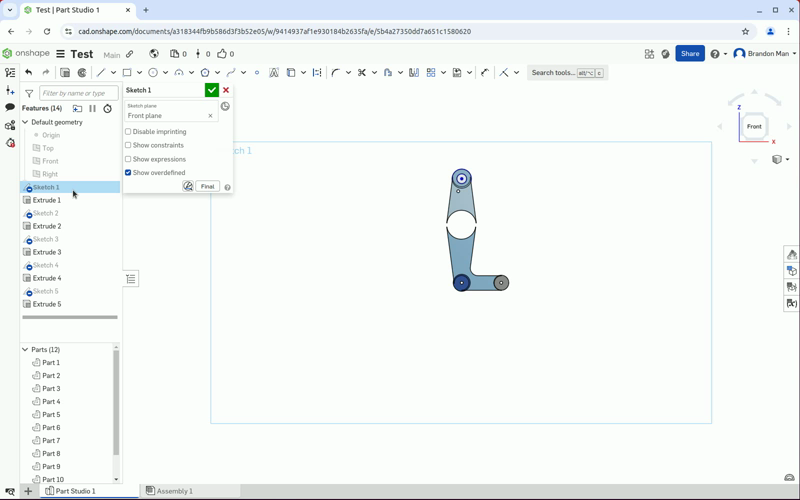
mouse_move(229, 92)
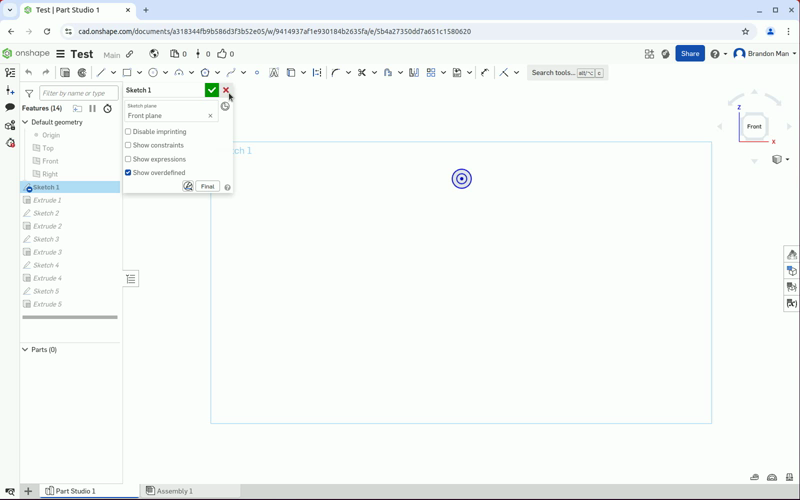
click(229, 92)
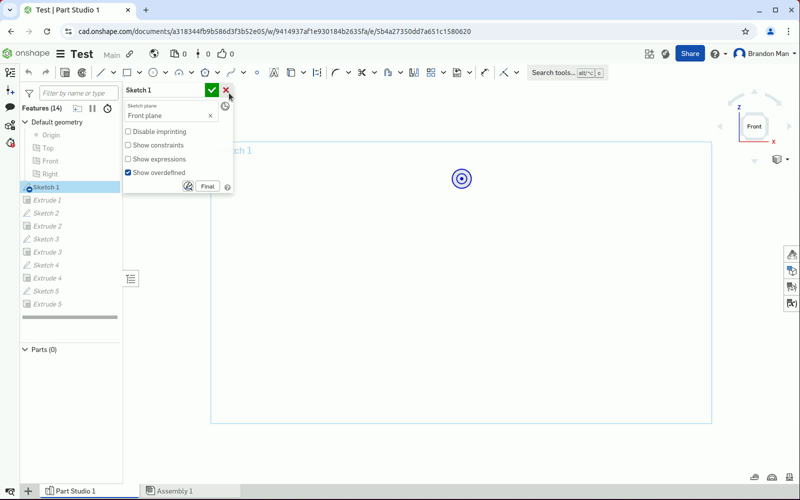
key(shift+s)
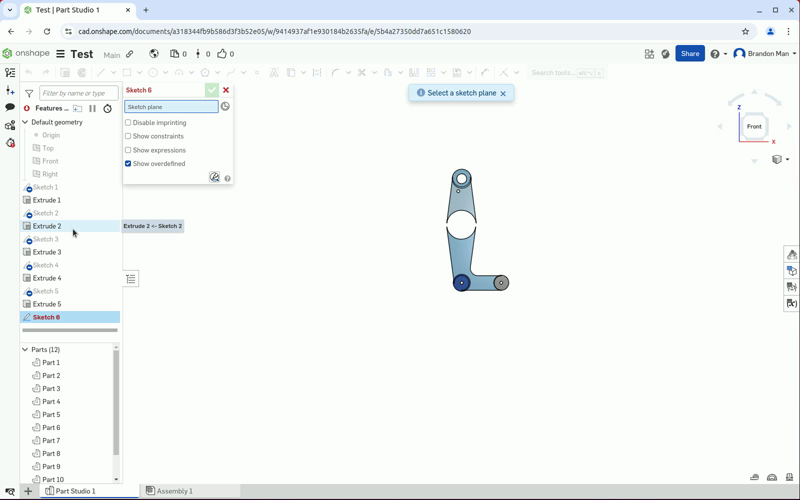
scroll(3)
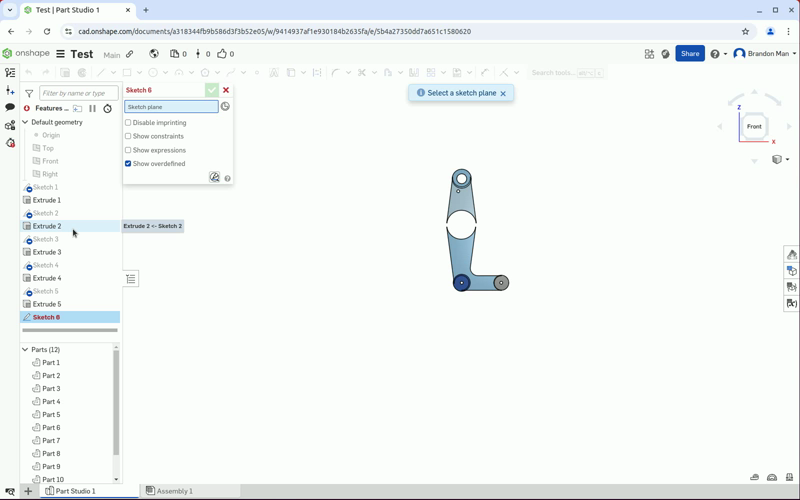
mouse_move(73, 163)
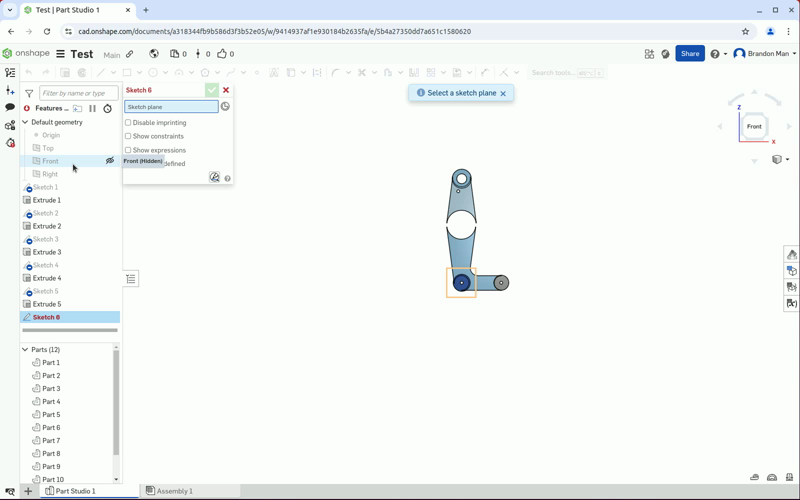
click(73, 163)
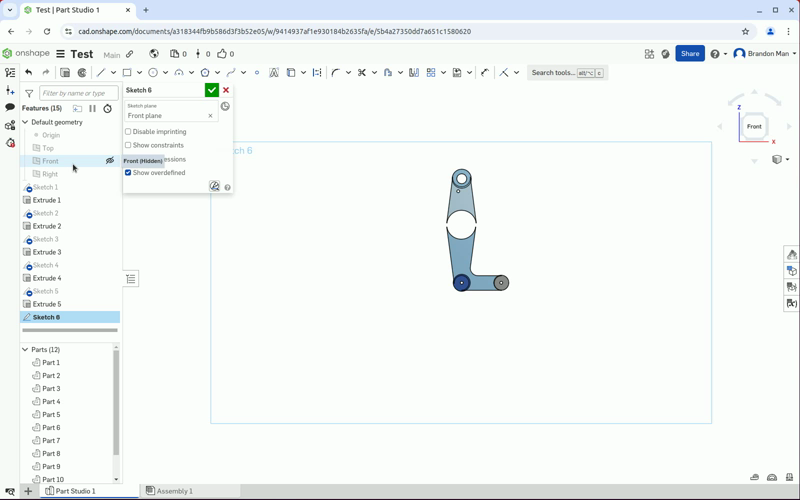
mouse_move(69, 352)
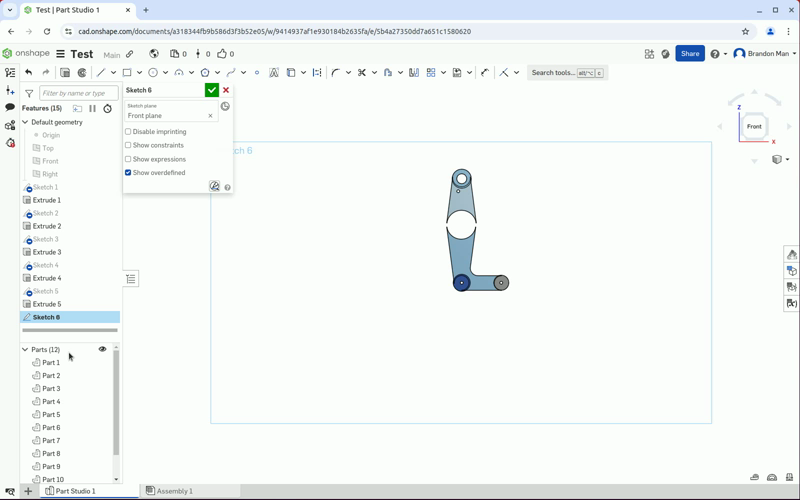
key(y)
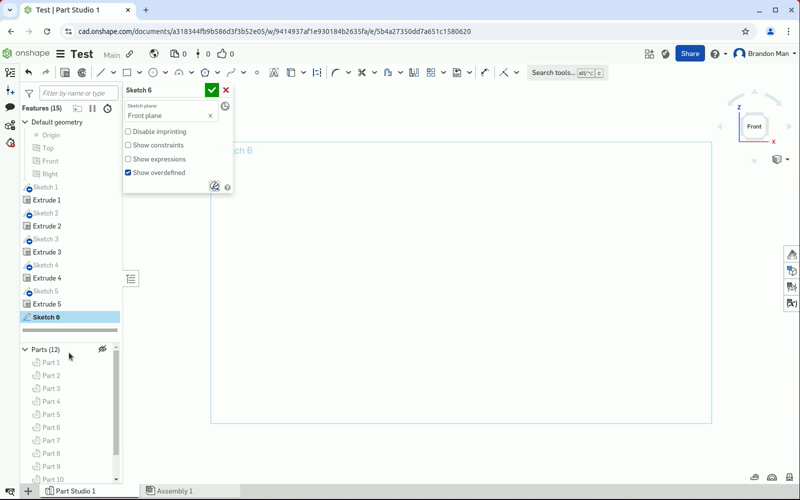
key(c)
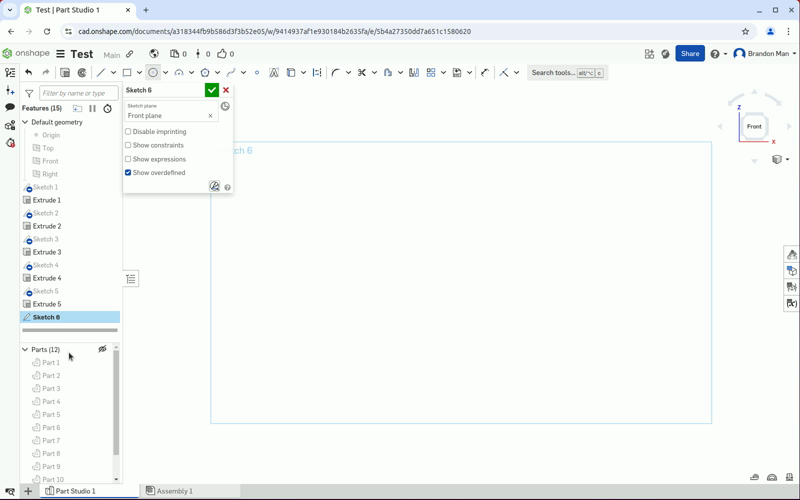
key_down(shift)
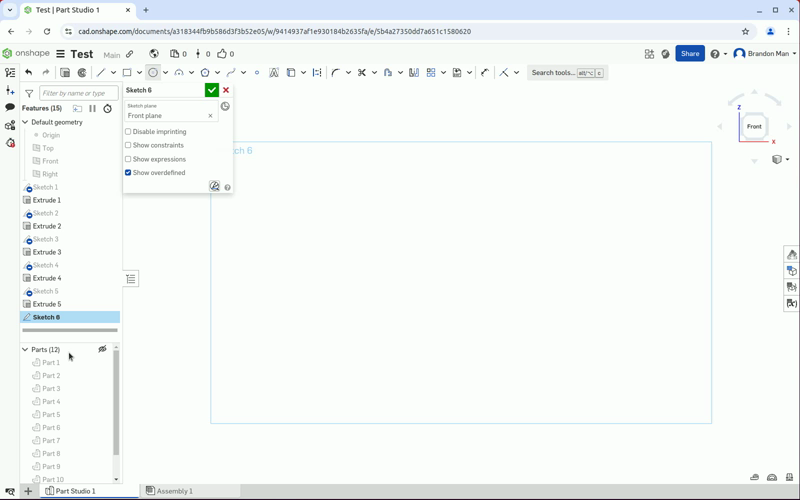
mouse_move(461, 225)
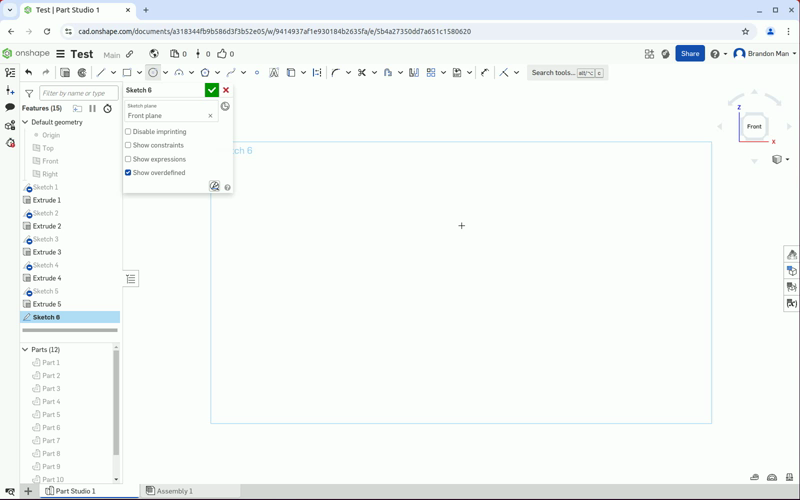
click(461, 225)
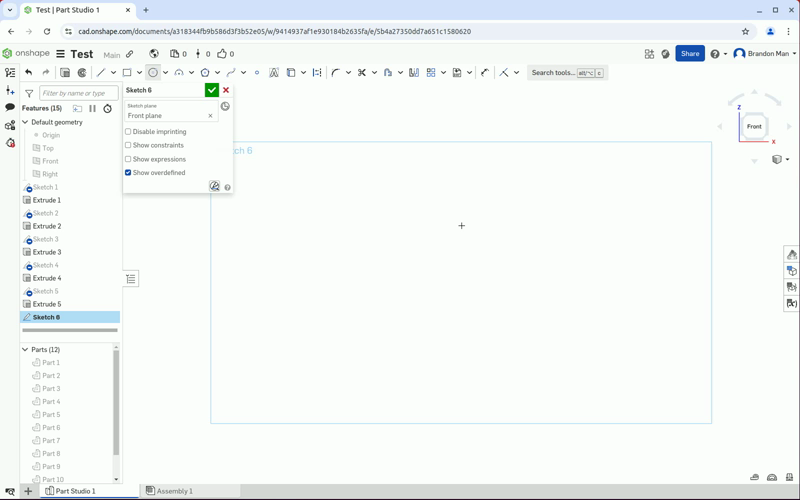
key_up(shift)
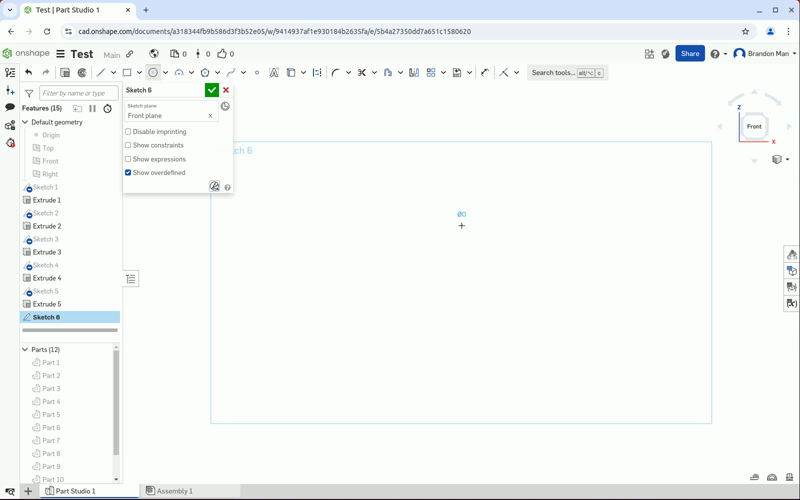
mouse_move(477, 225)
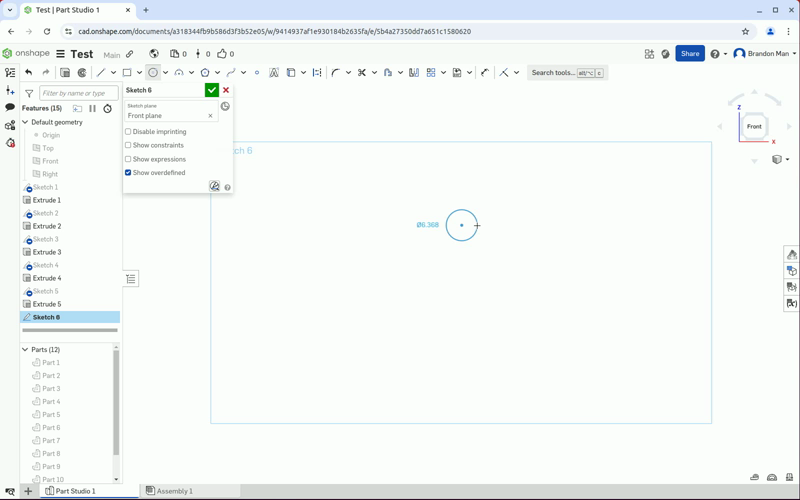
click(477, 225)
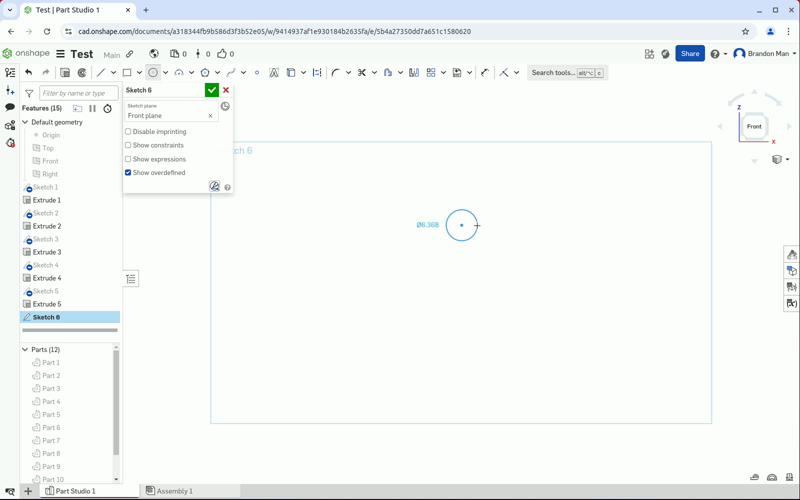
key(esc)
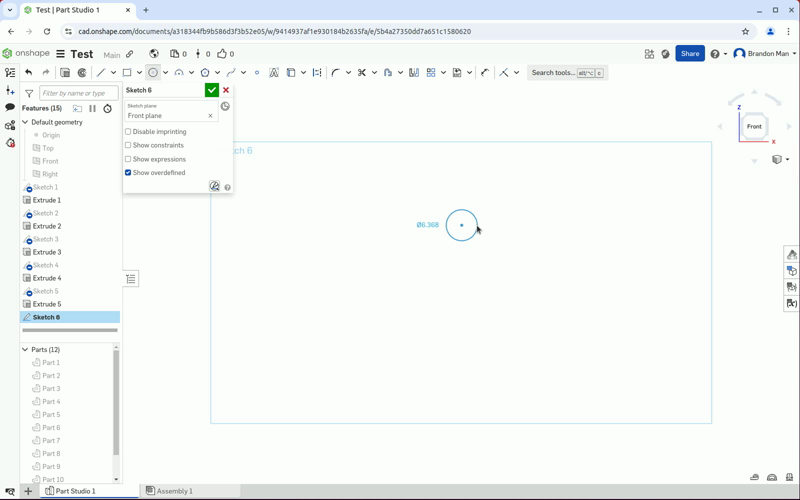
key(c)
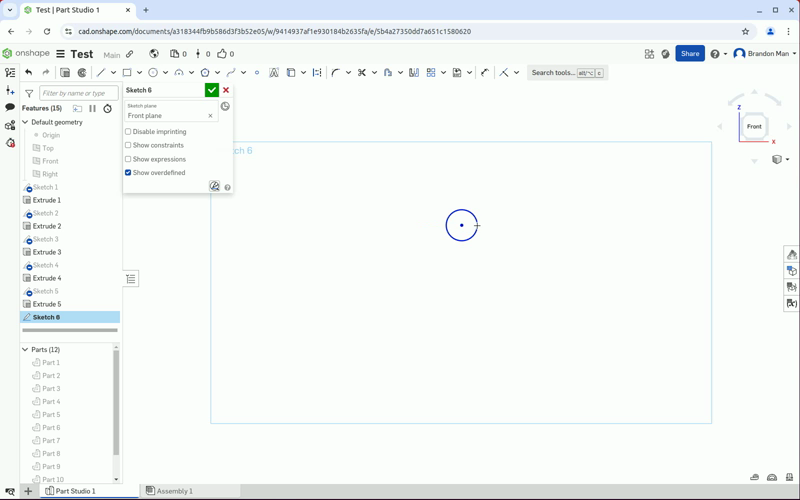
key_down(shift)
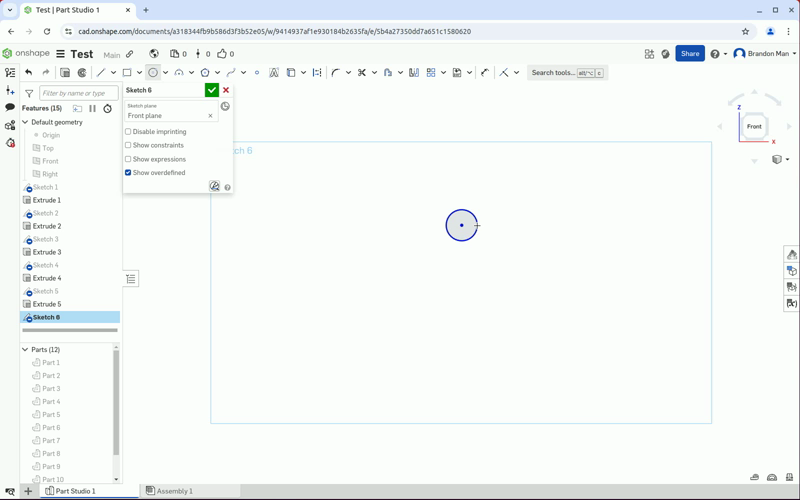
mouse_move(461, 225)
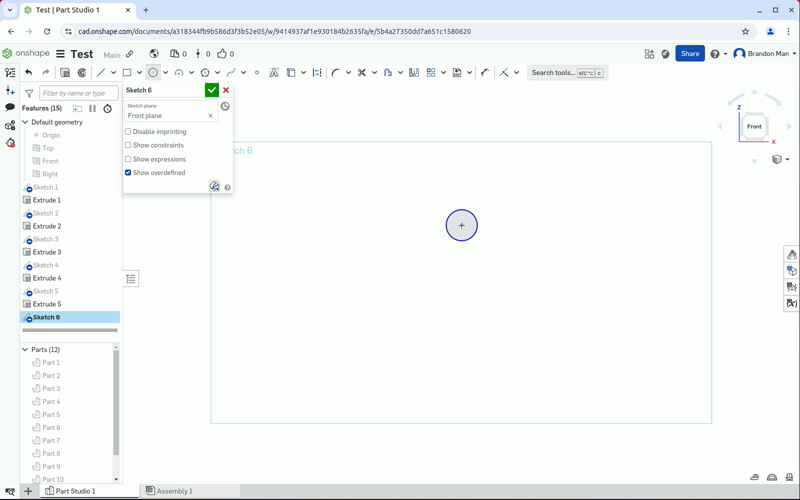
click(461, 225)
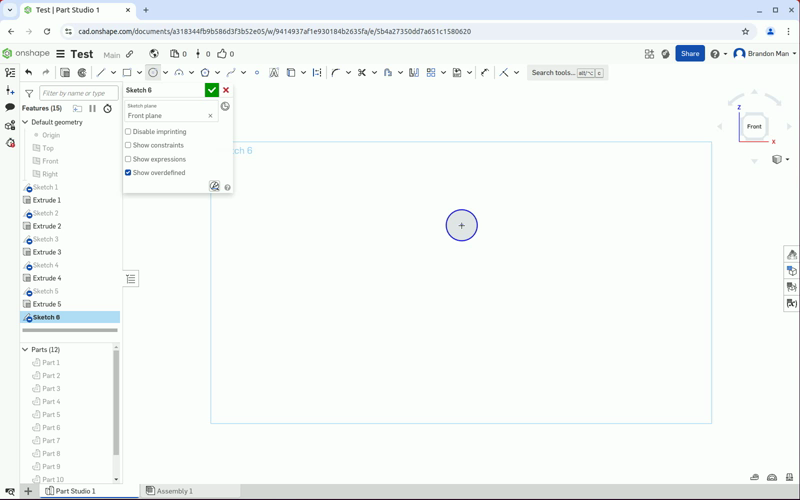
key_up(shift)
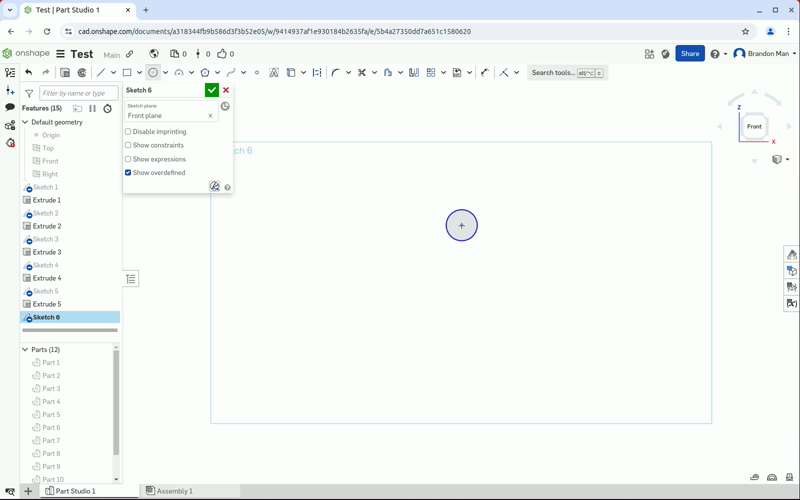
mouse_move(463, 225)
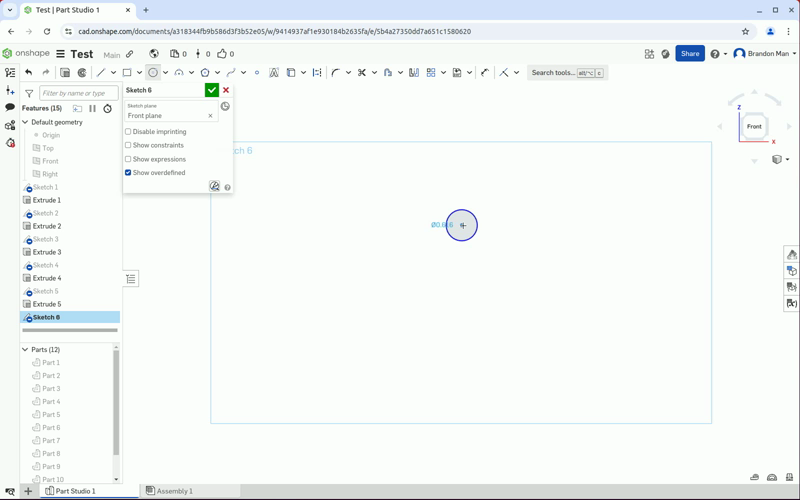
scroll(6)
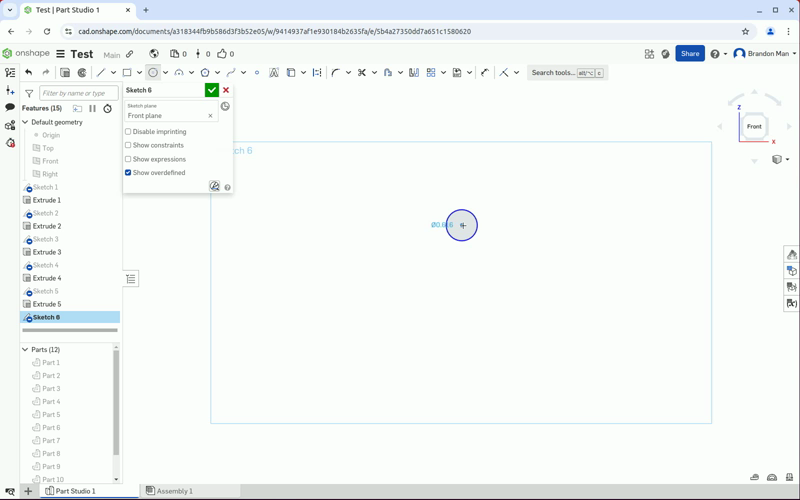
scroll(6)
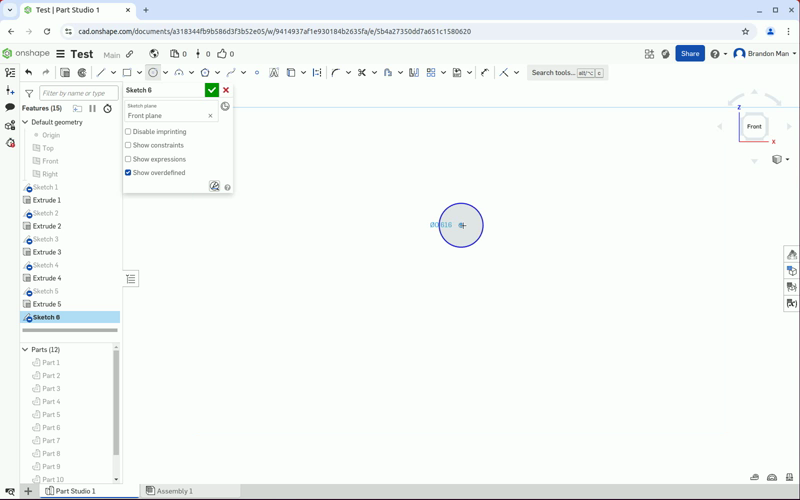
scroll(6)
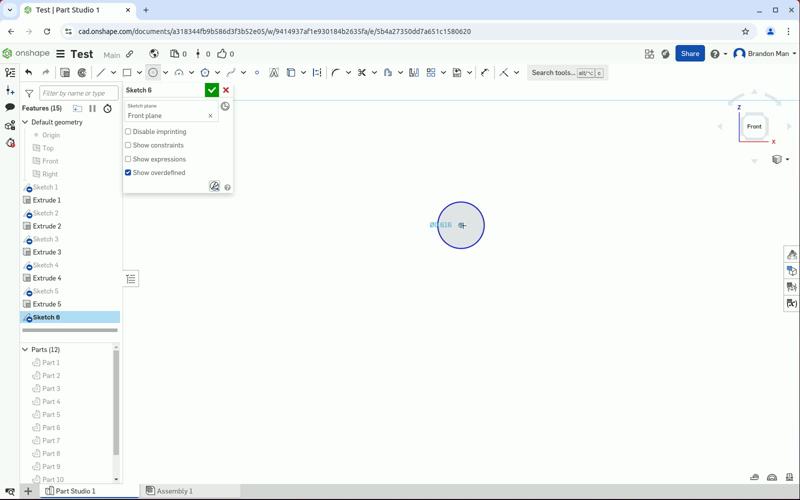
scroll(6)
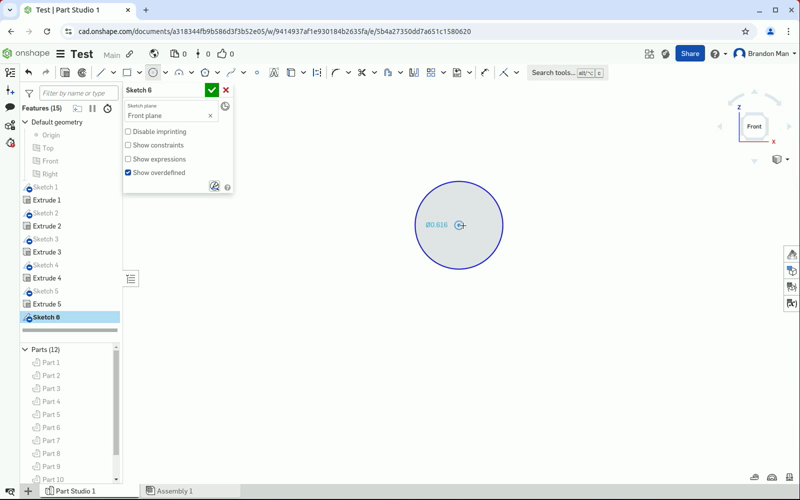
scroll(6)
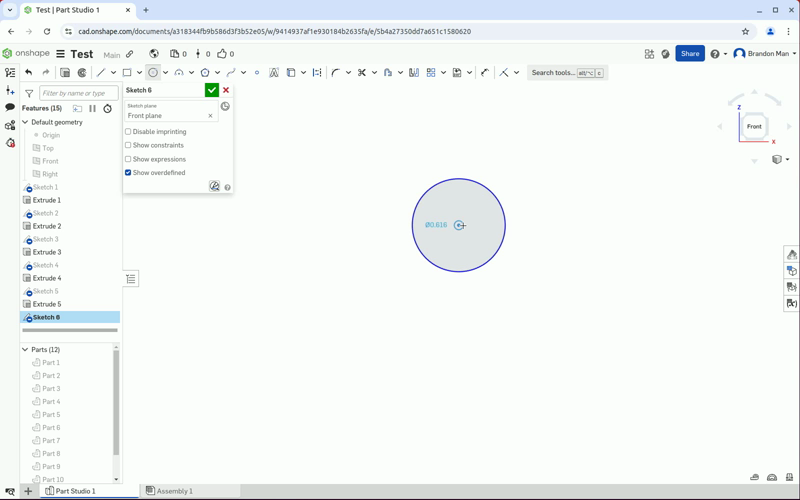
scroll(6)
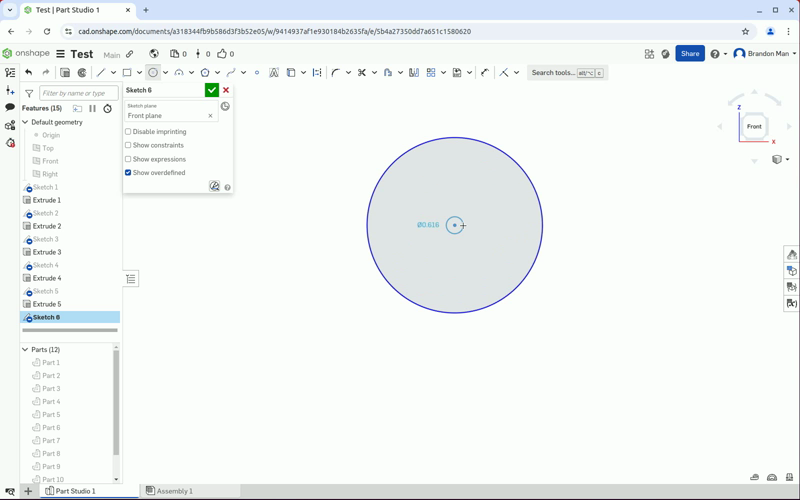
scroll(6)
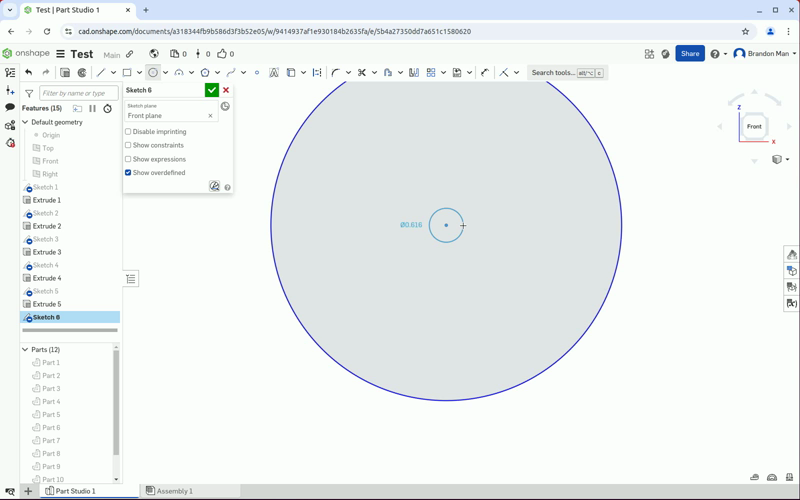
click(463, 225)
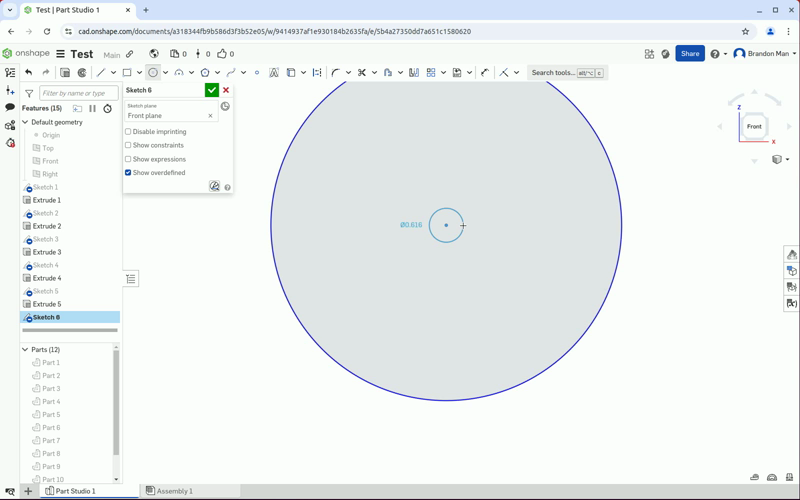
scroll(-6)
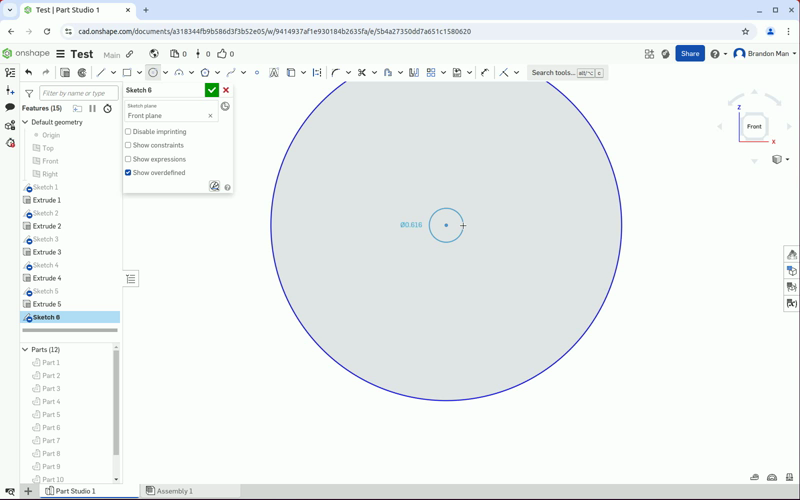
scroll(-6)
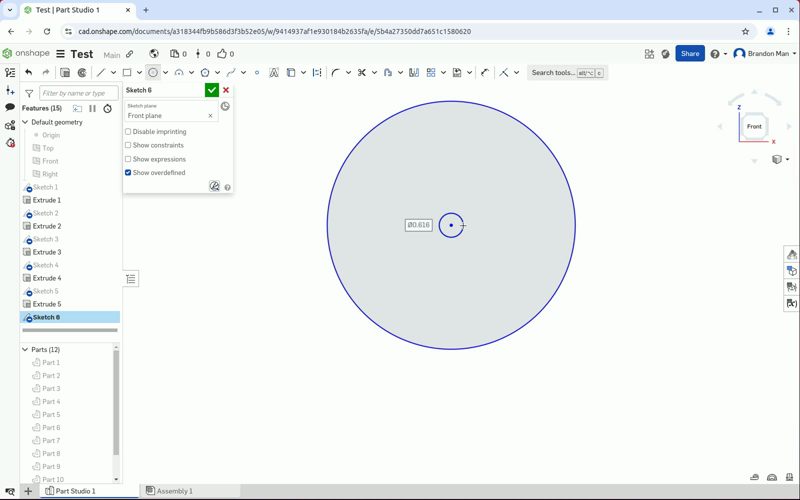
scroll(-6)
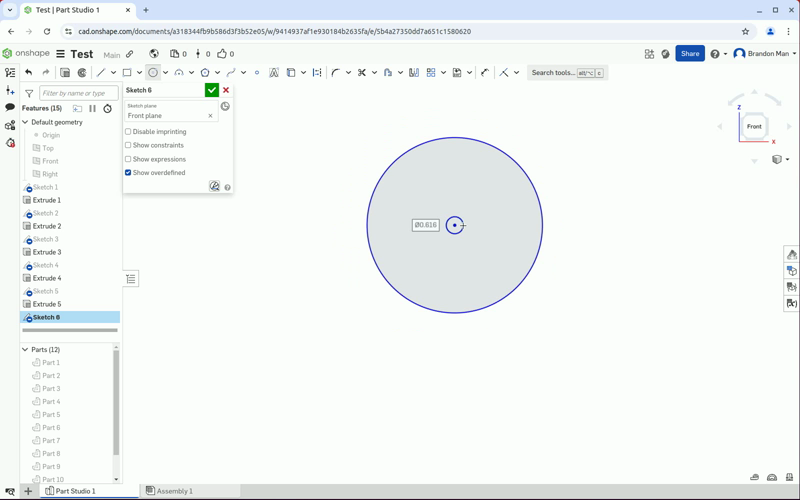
scroll(-6)
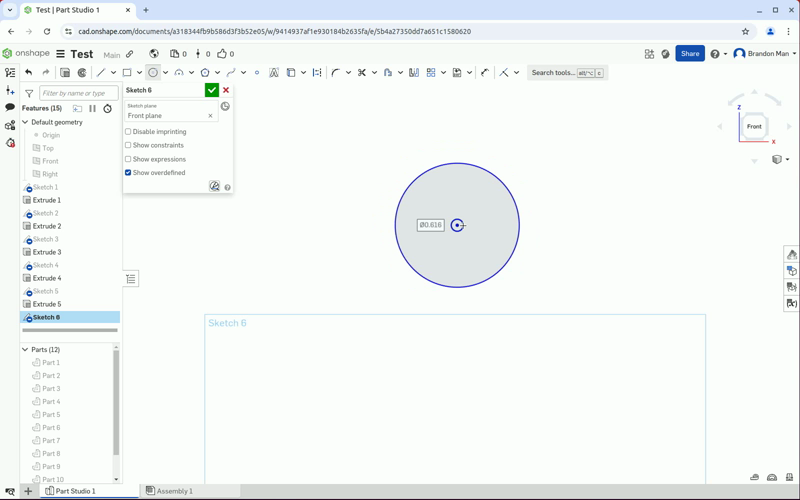
scroll(-6)
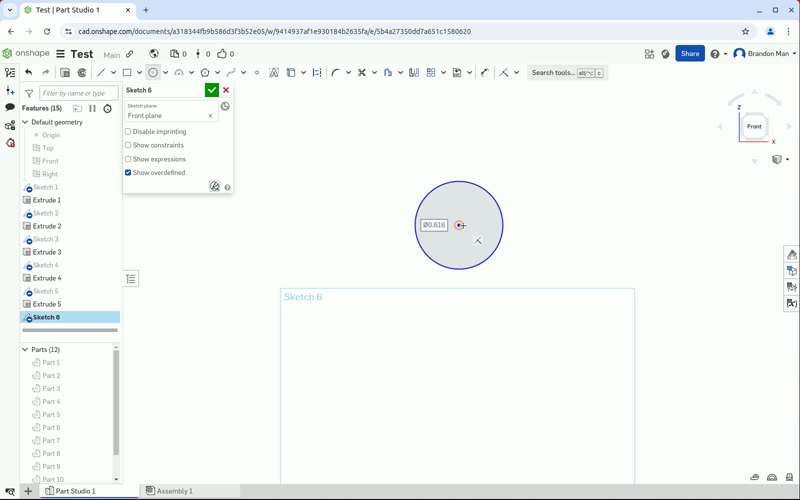
scroll(-6)
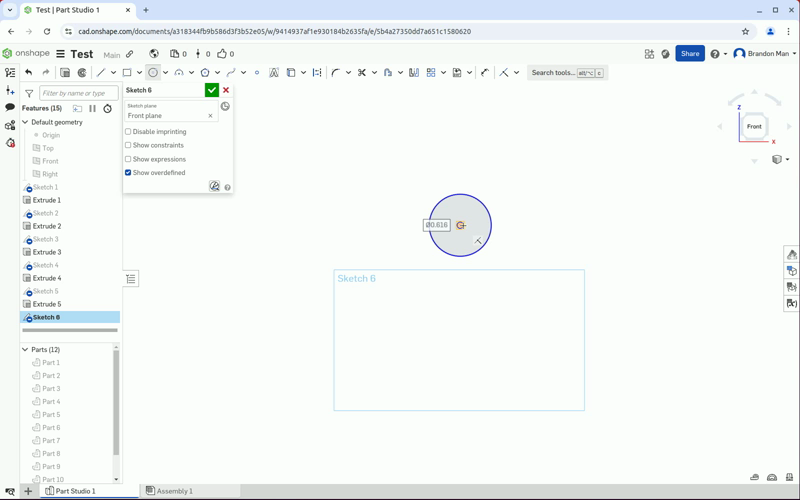
scroll(-6)
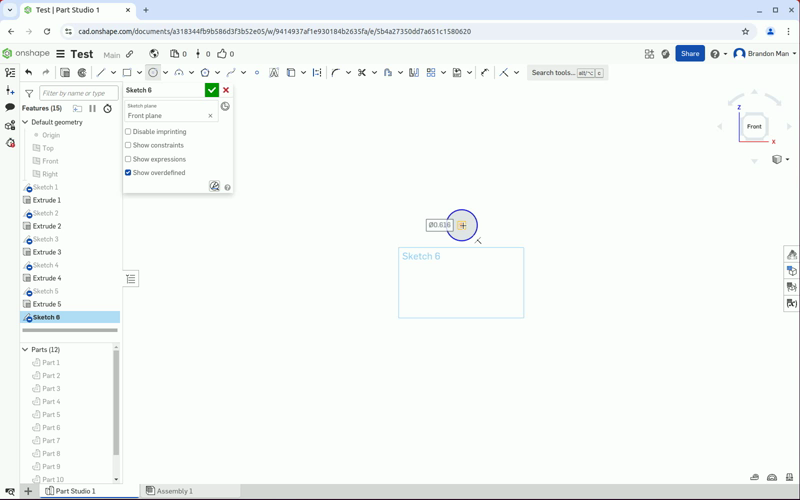
key(esc)
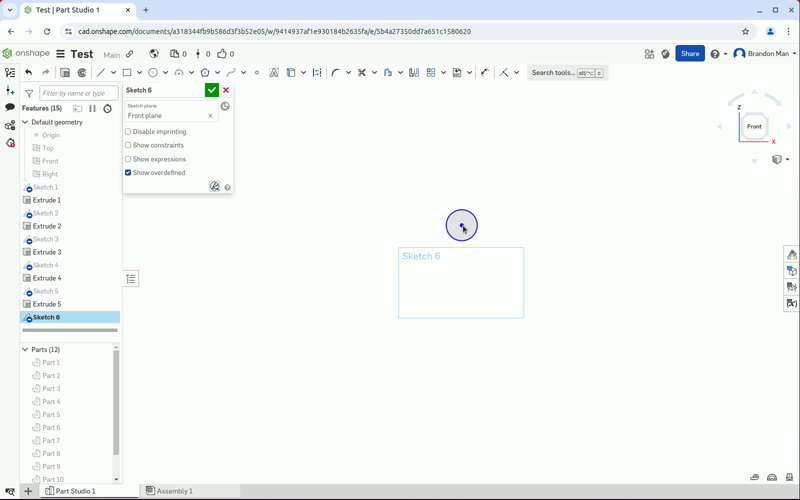
mouse_move(457, 223)
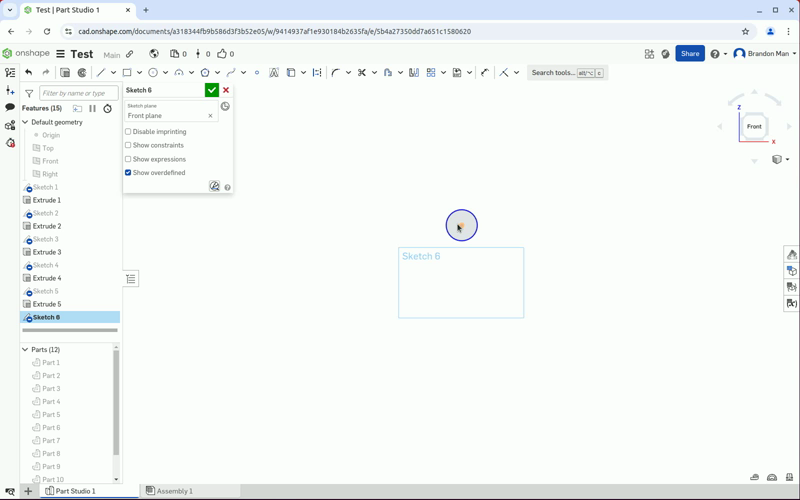
scroll(6)
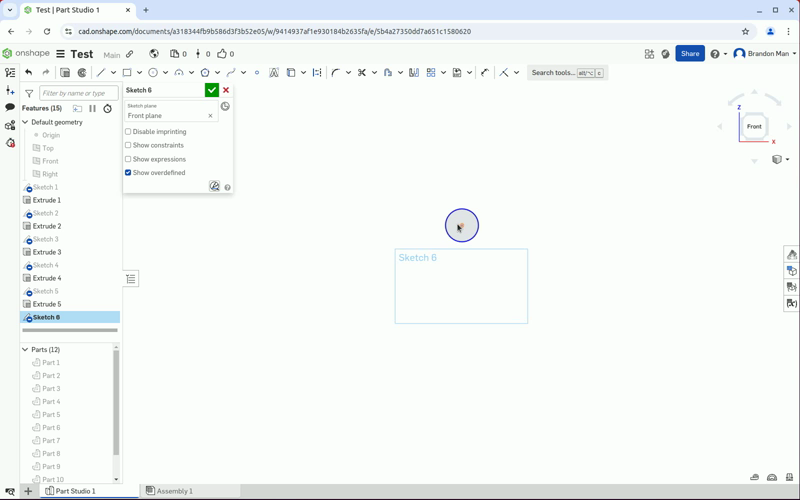
scroll(6)
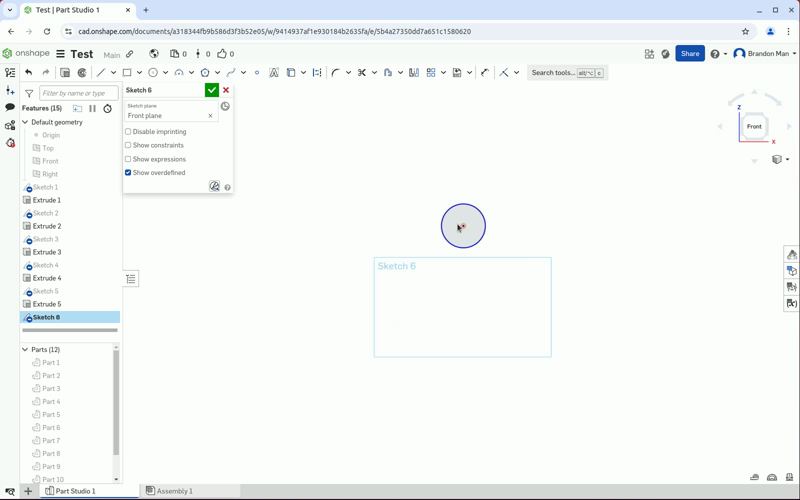
scroll(6)
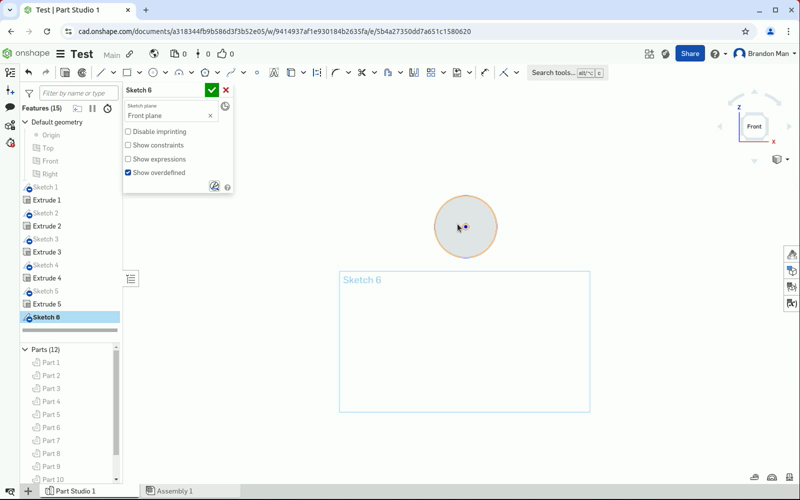
scroll(6)
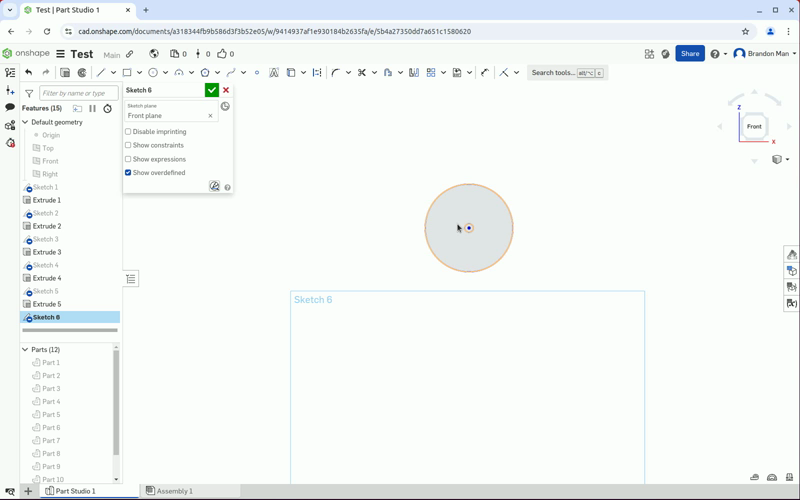
scroll(6)
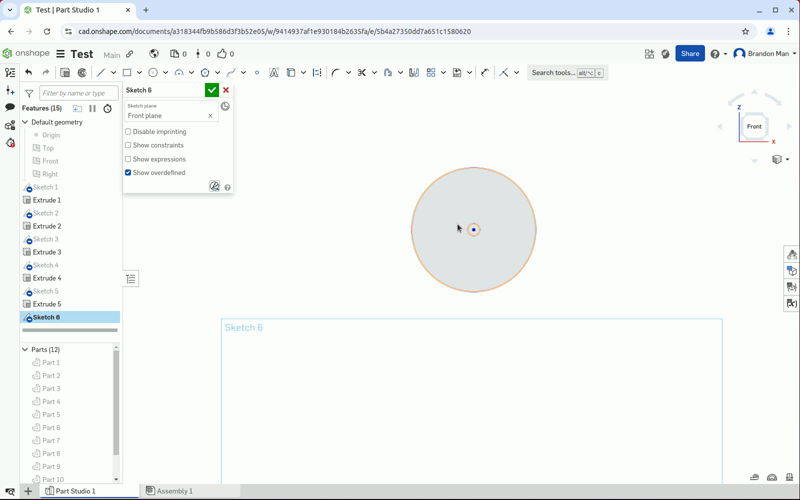
scroll(6)
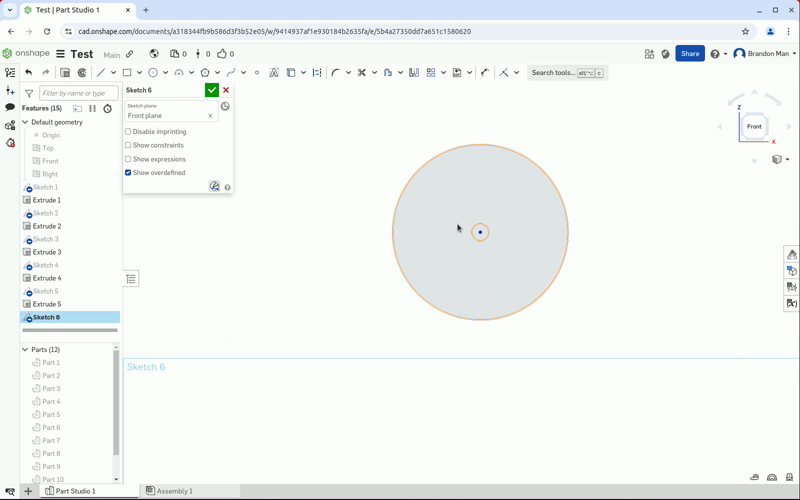
scroll(6)
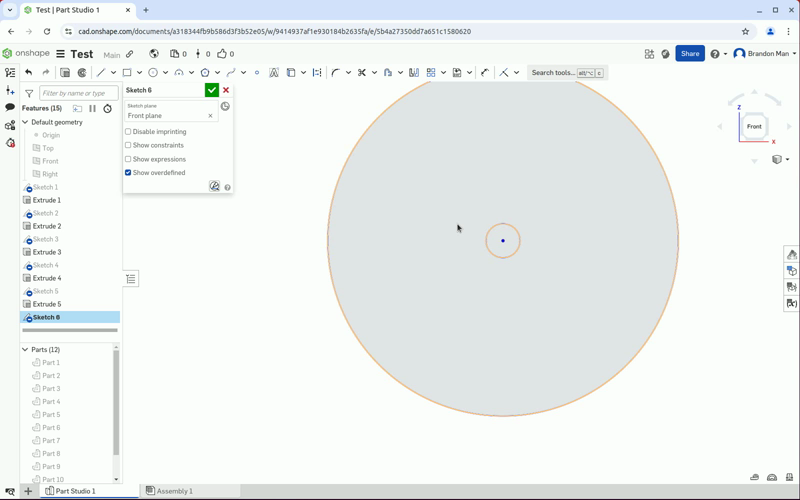
click(457, 223)
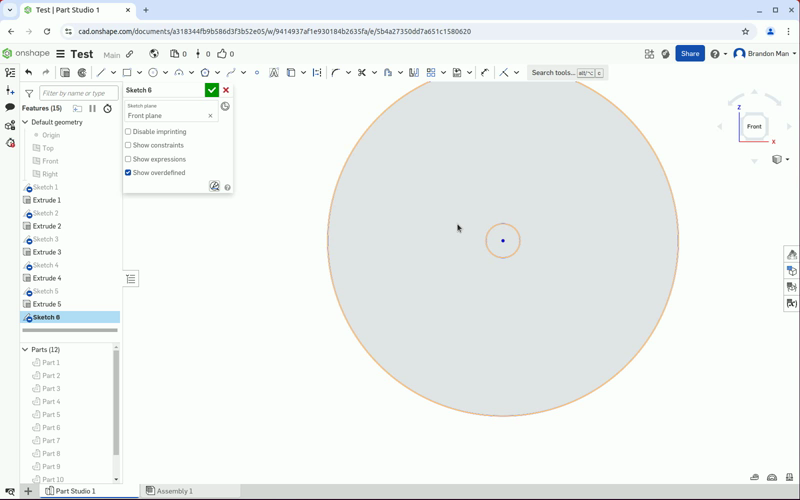
scroll(-6)
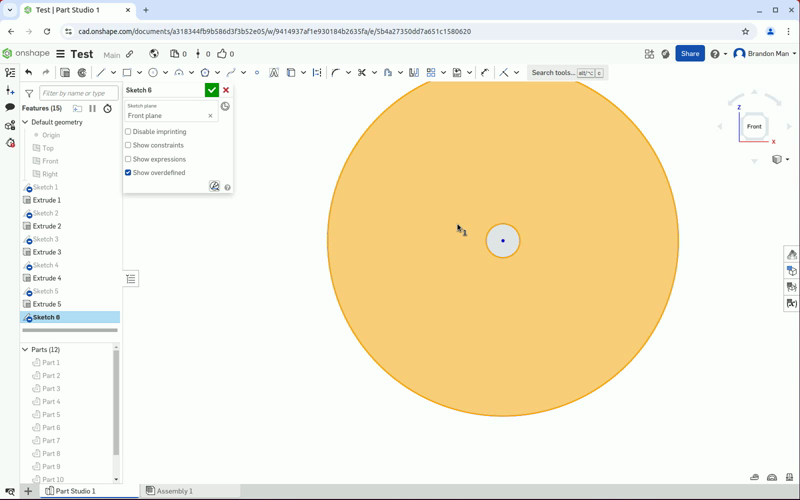
scroll(-6)
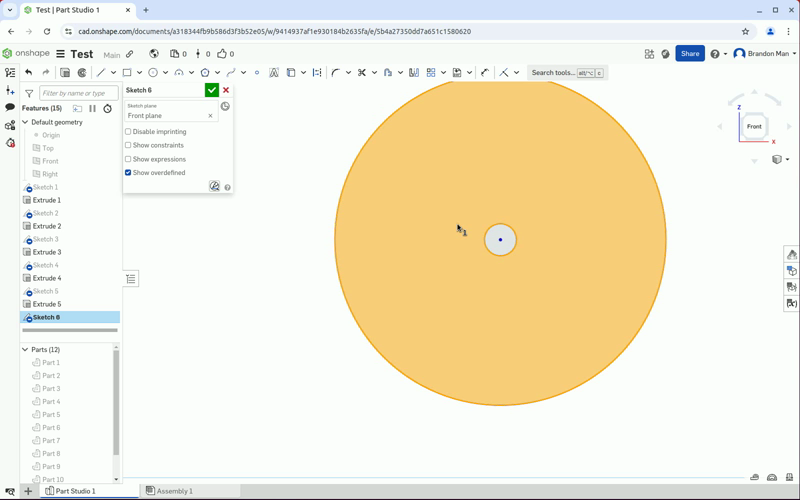
scroll(-6)
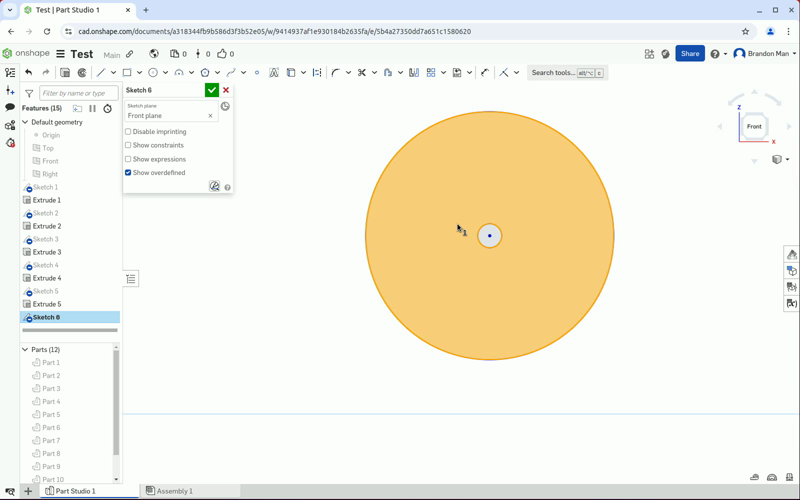
scroll(-6)
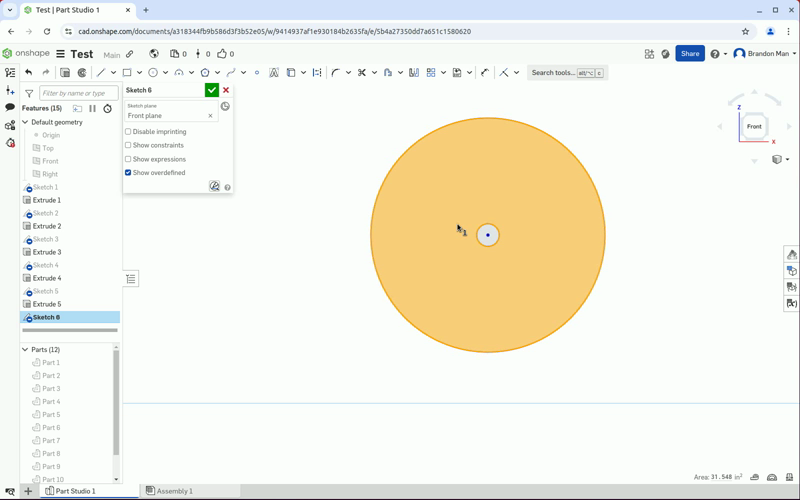
scroll(-6)
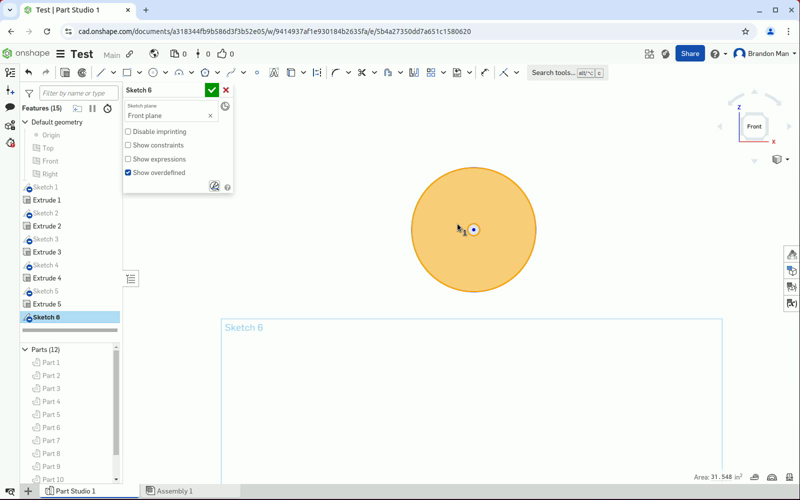
scroll(-6)
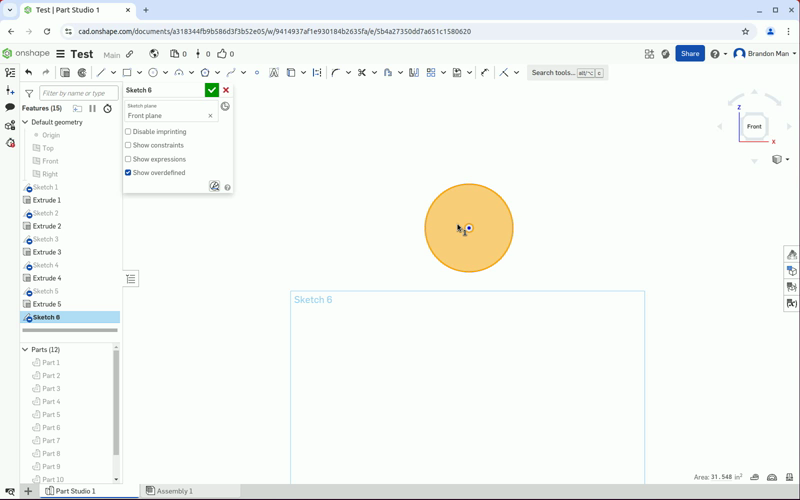
scroll(-6)
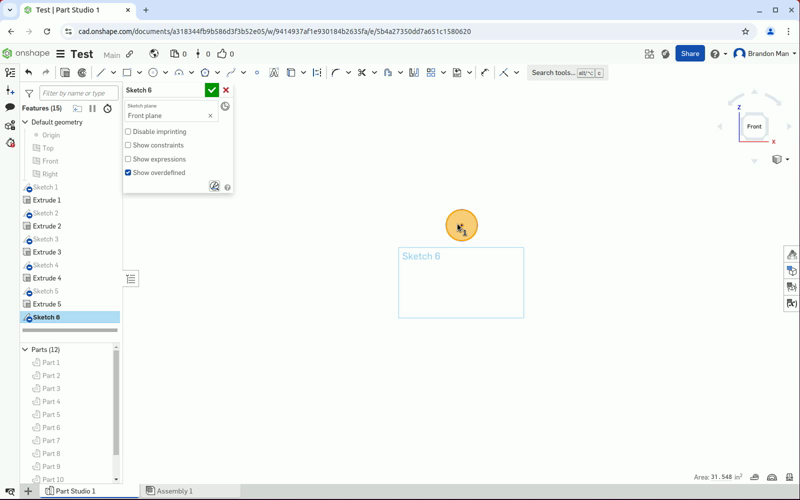
mouse_move(69, 352)
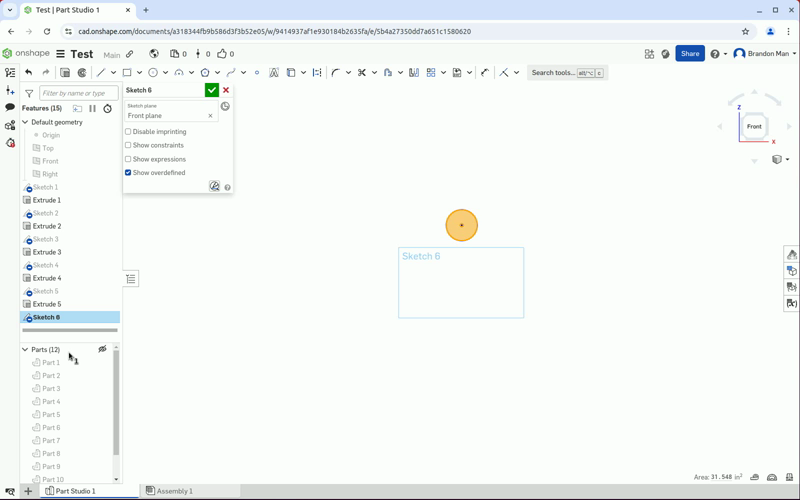
key(shift+y)
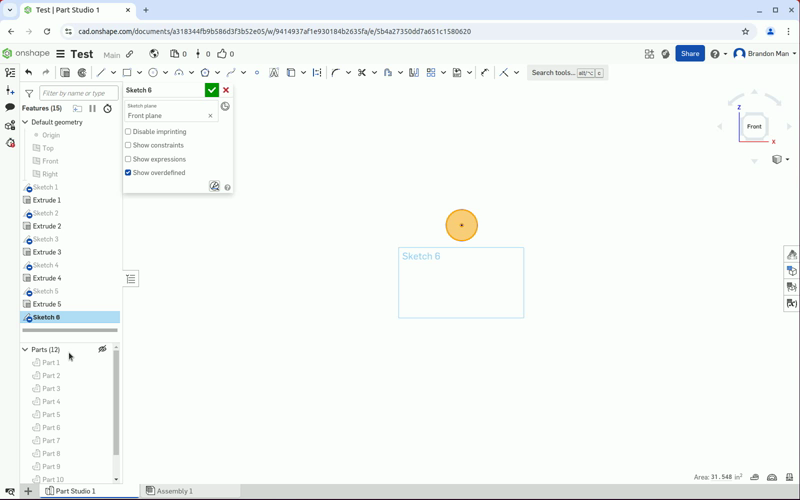
key(shift+e)
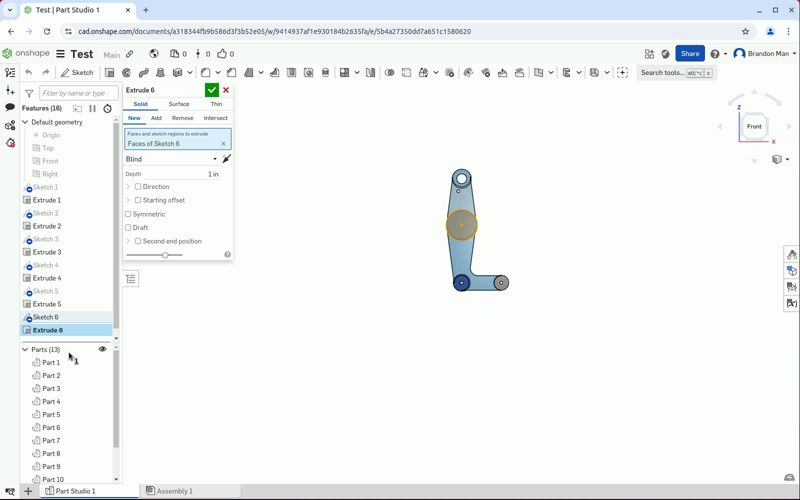
mouse_move(143, 106)
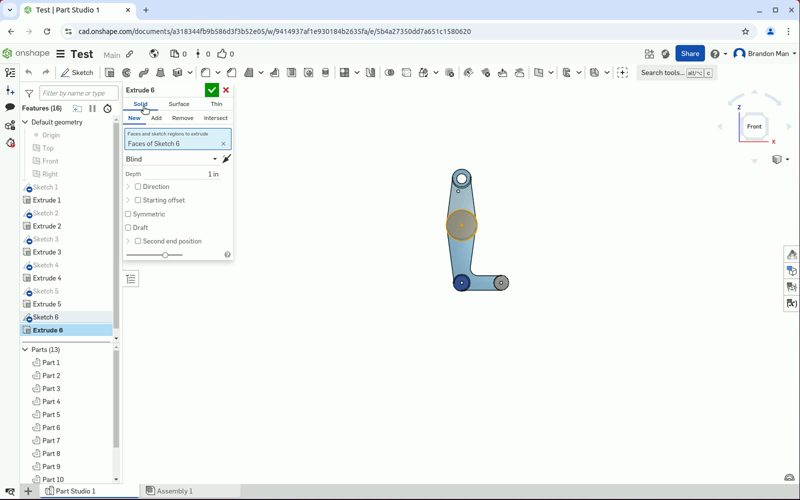
click(143, 106)
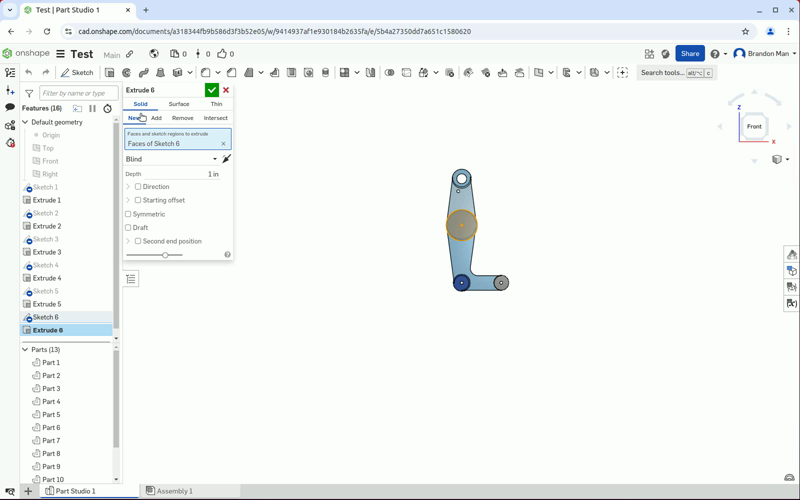
mouse_move(137, 120)
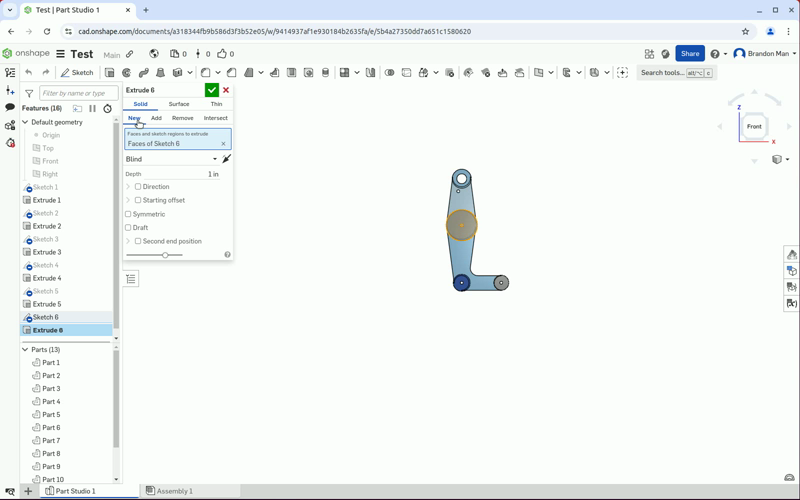
click(137, 120)
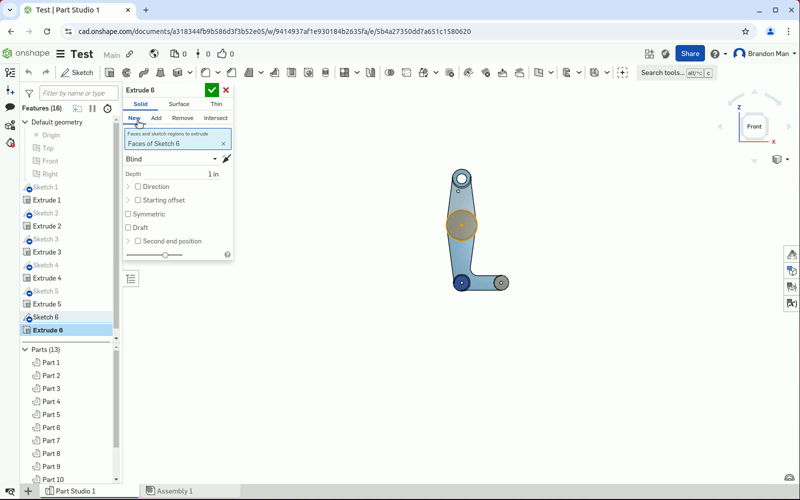
key(tab, 4)
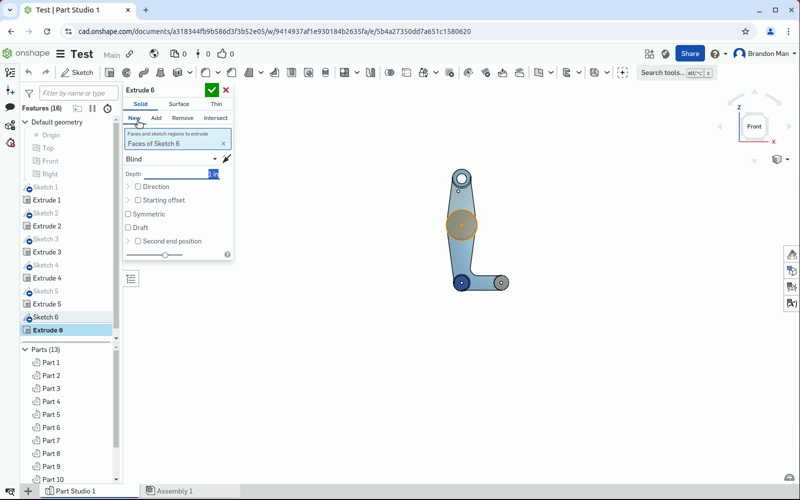
text(0.481)
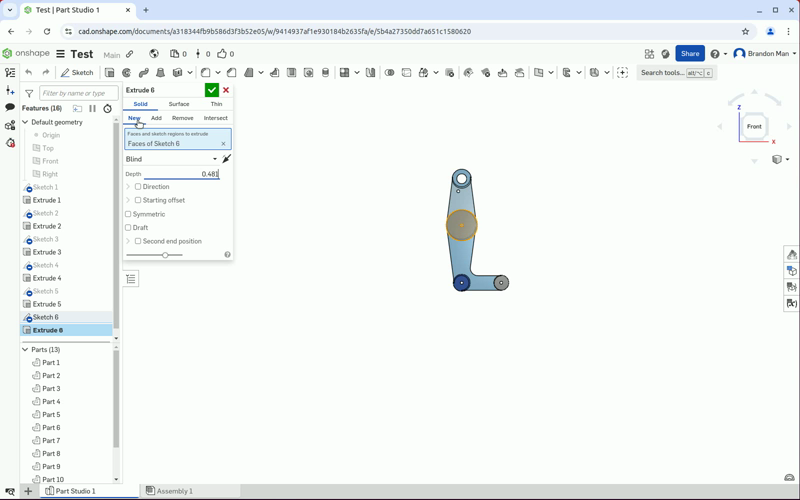
key(enter)
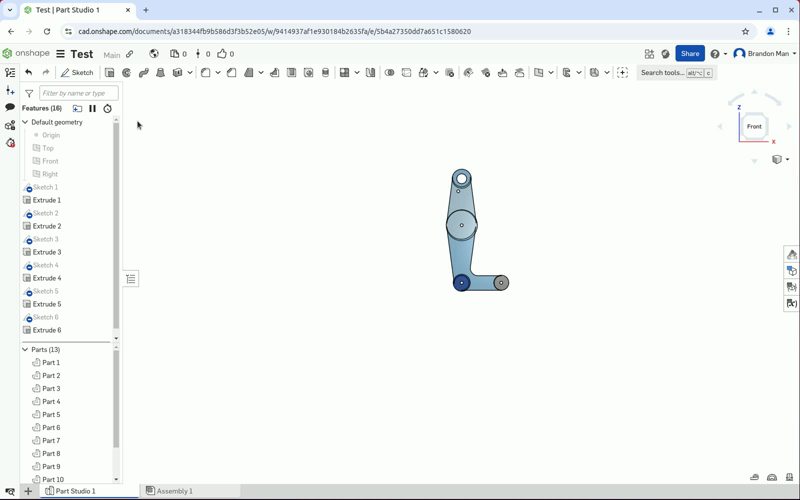
key(shift+h)
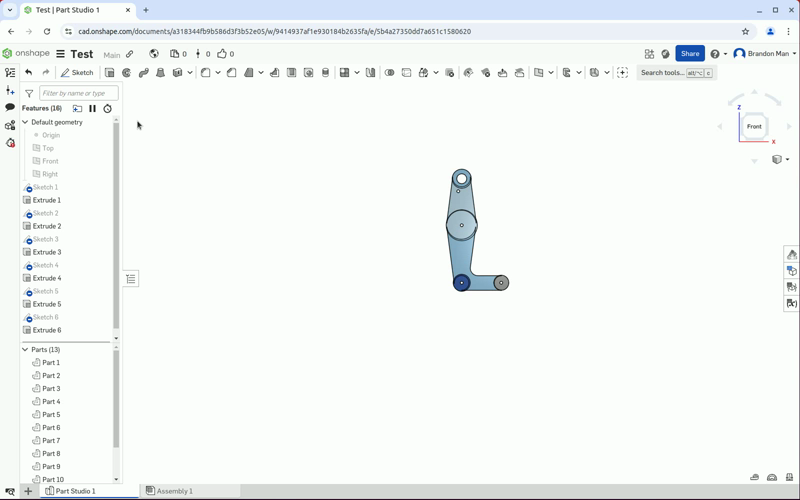
key(shift+h)
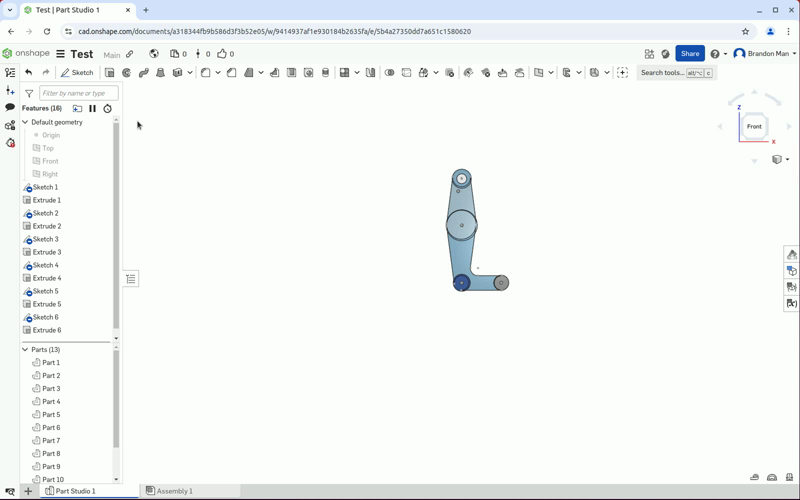
key(shift+7)
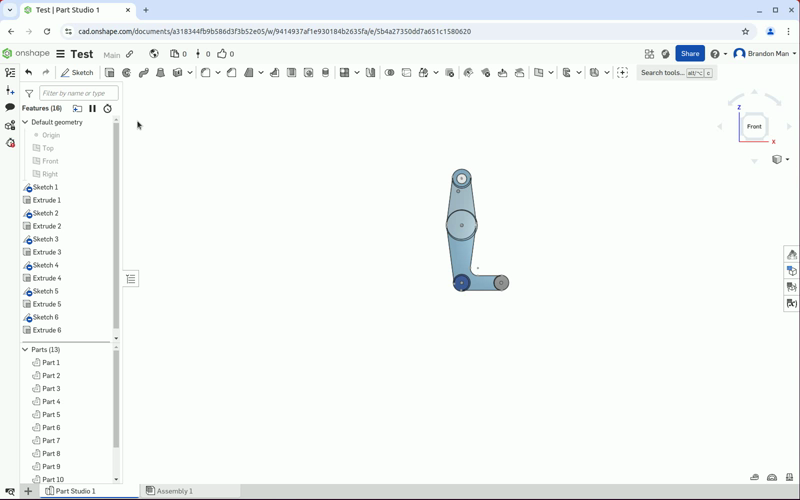
key(left, 2)
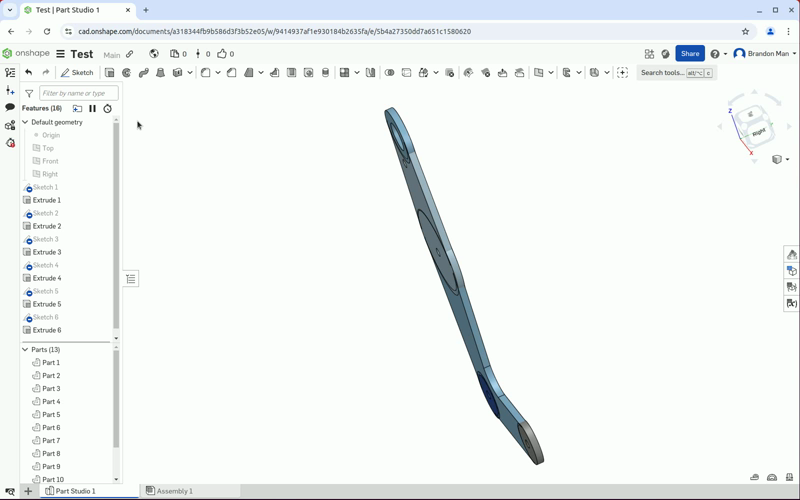
key(down, 2)
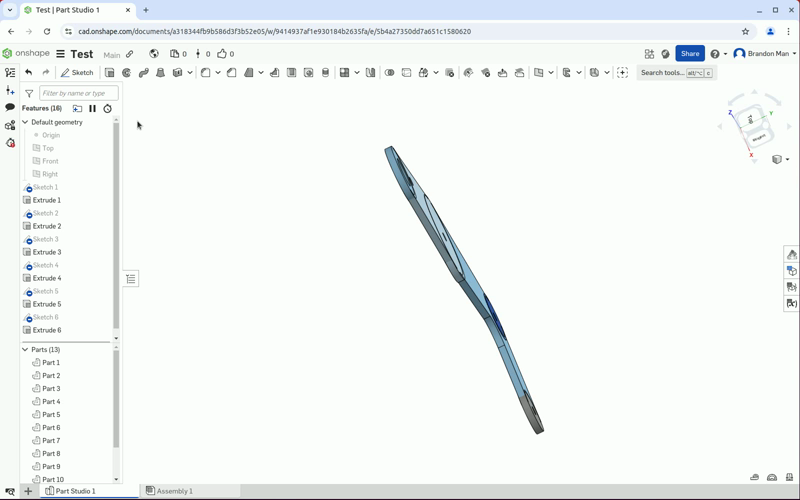
key(up, 2)
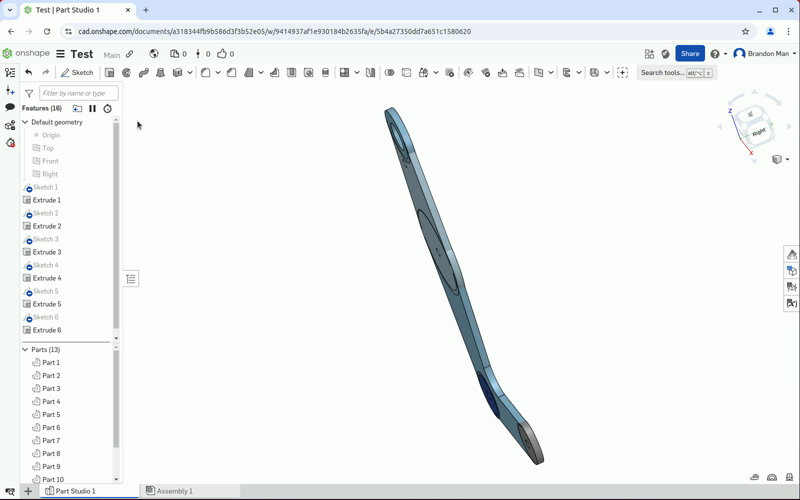
key(right, 2)
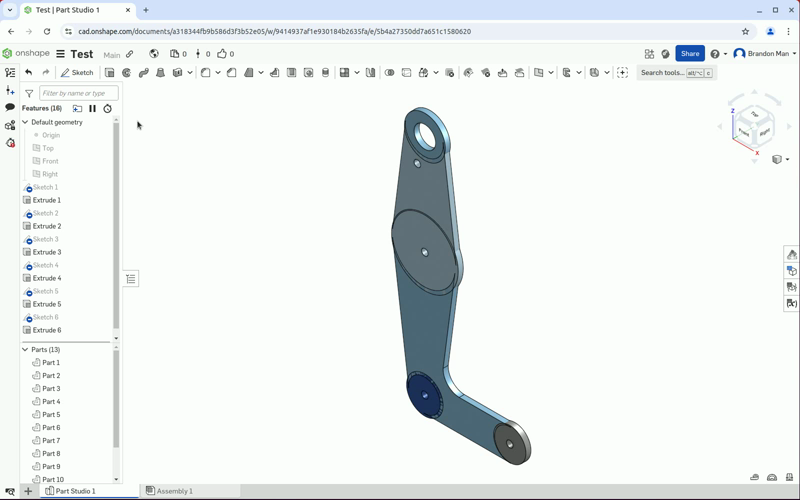
mouse_move(69, 189)
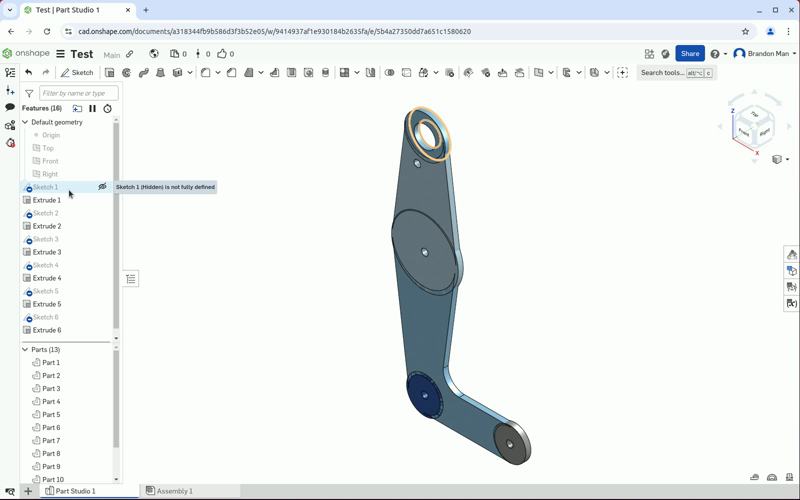
click(69, 189)